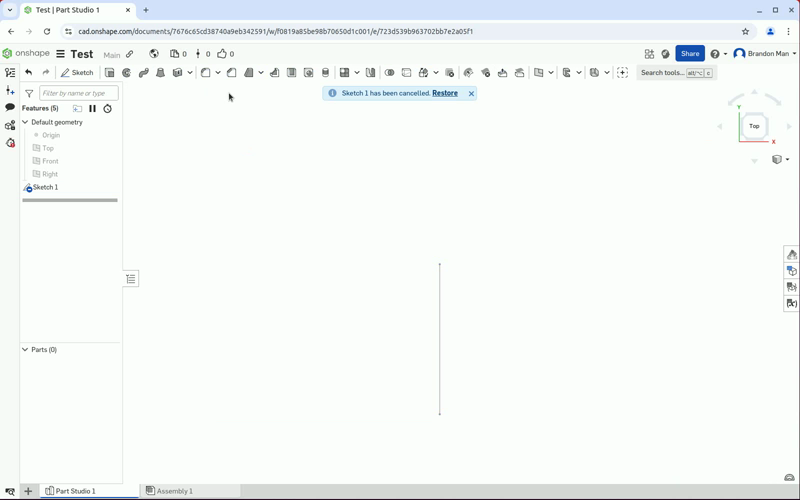
key(shift+h)
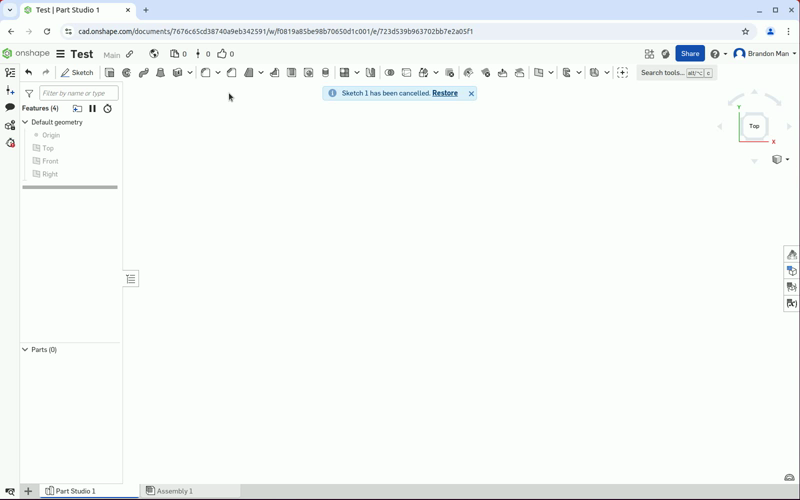
mouse_move(73, 352)
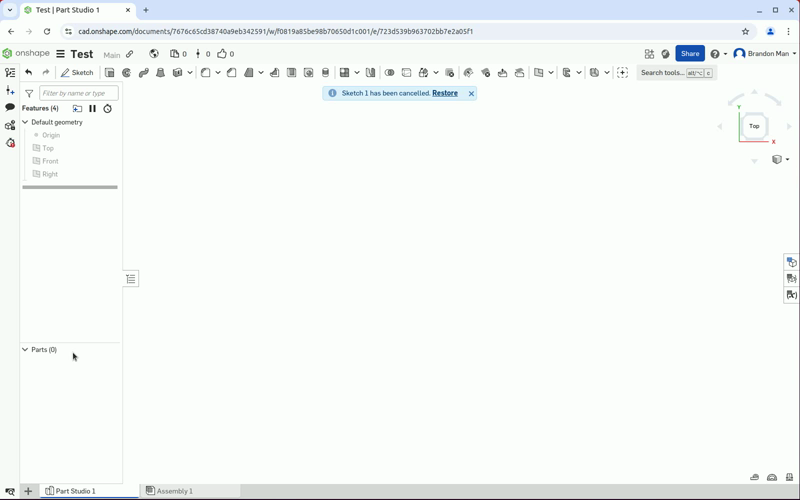
key(y)
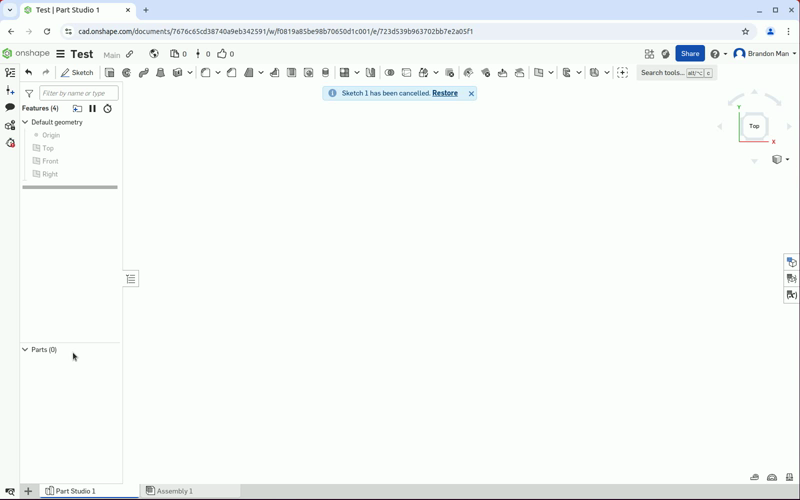
key(shift+p)
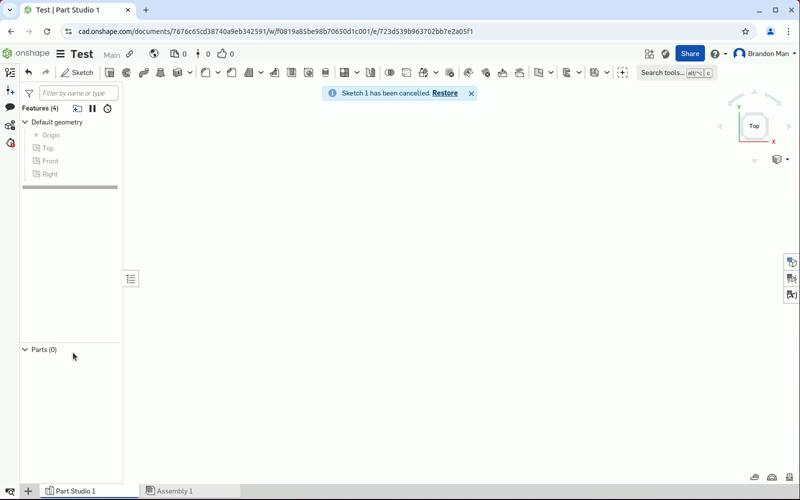
key(space)
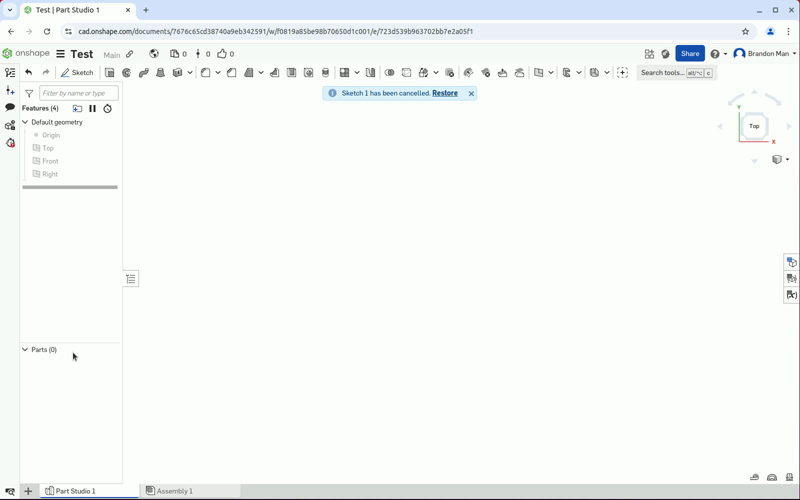
key_down(shift)
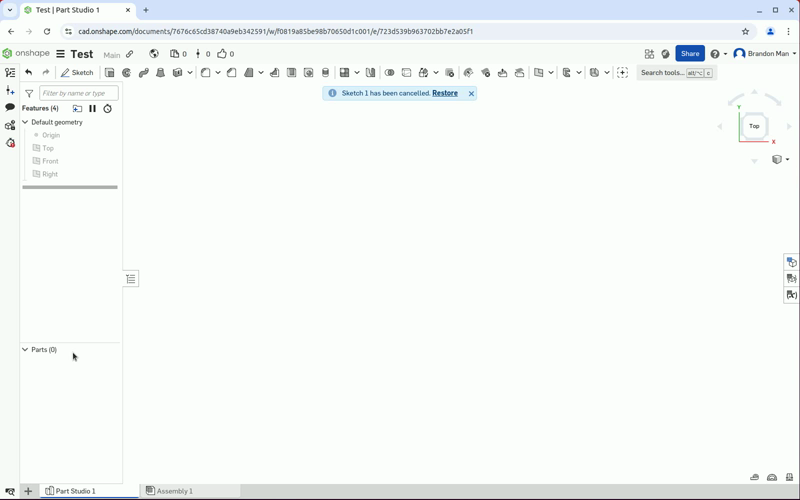
key(up)
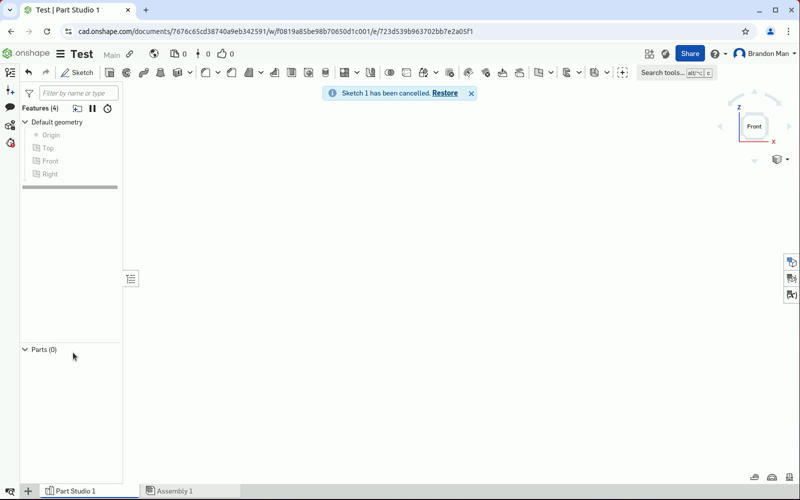
key_up(shift)
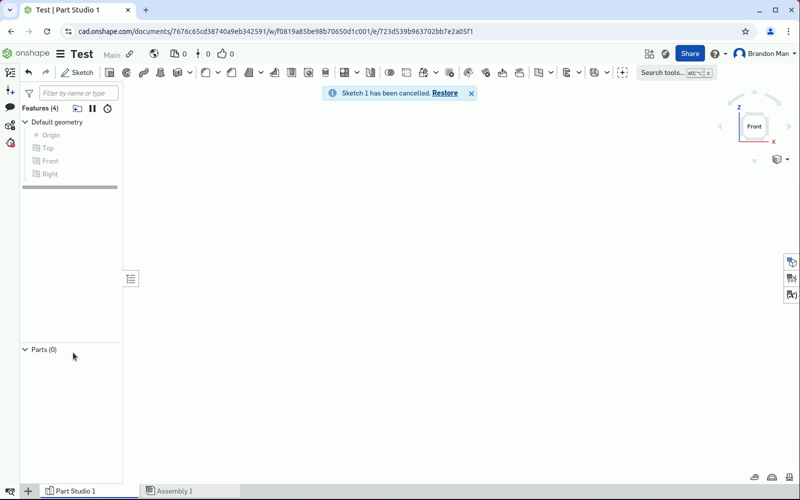
mouse_move(73, 352)
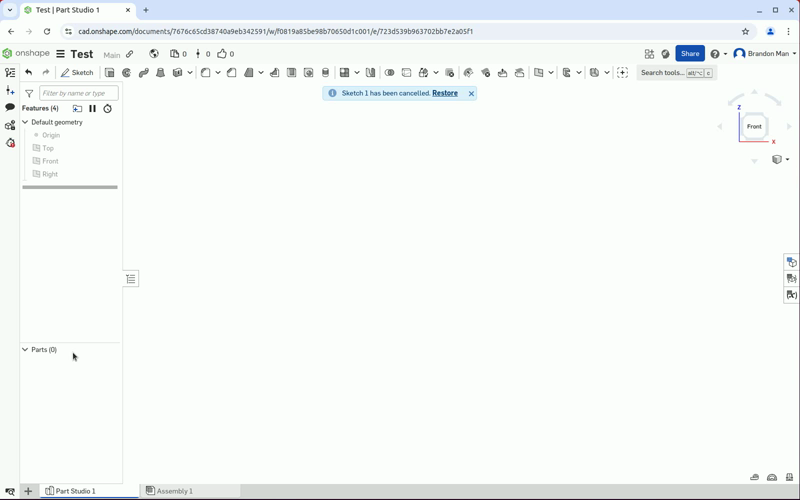
key(shift+y)
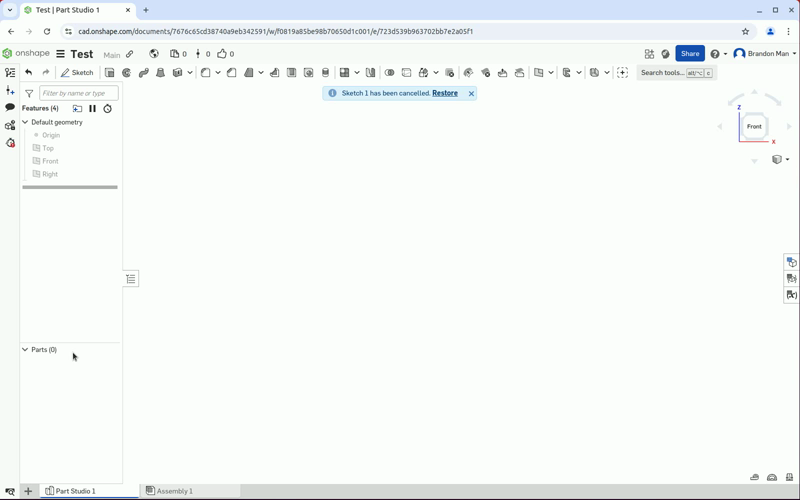
key(shift+s)
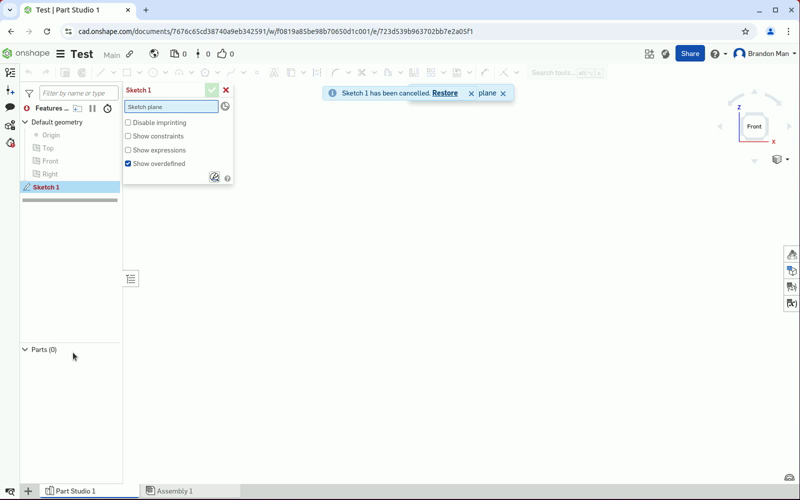
mouse_move(73, 163)
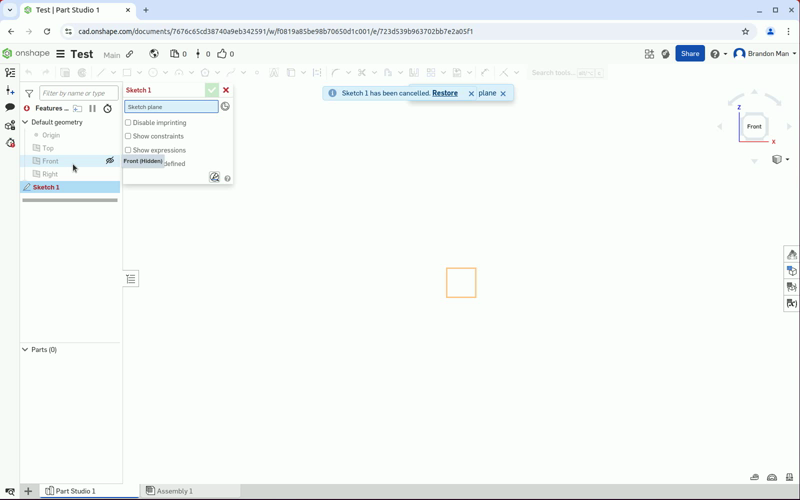
click(73, 163)
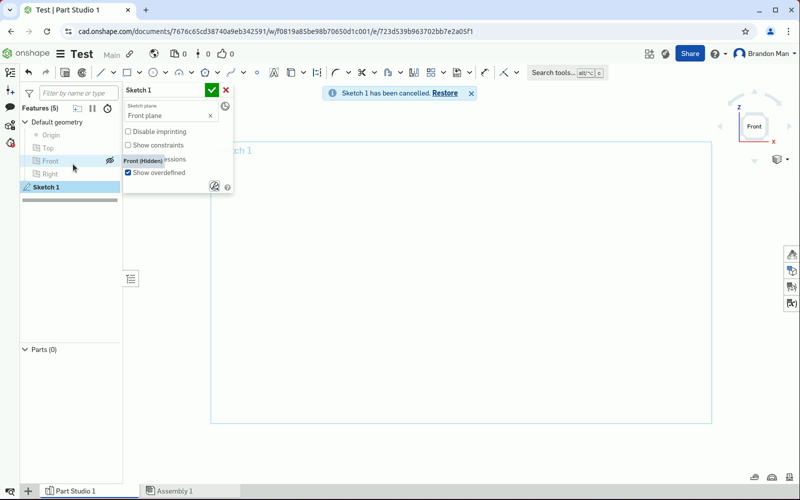
mouse_move(73, 352)
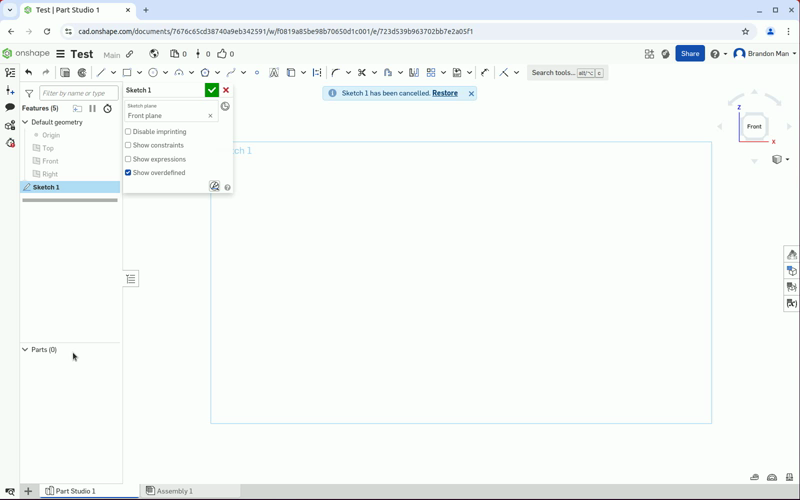
key(y)
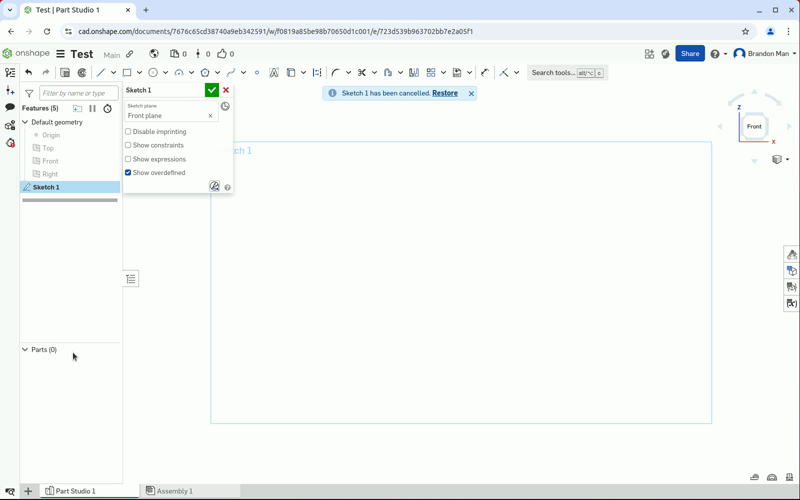
key(l)
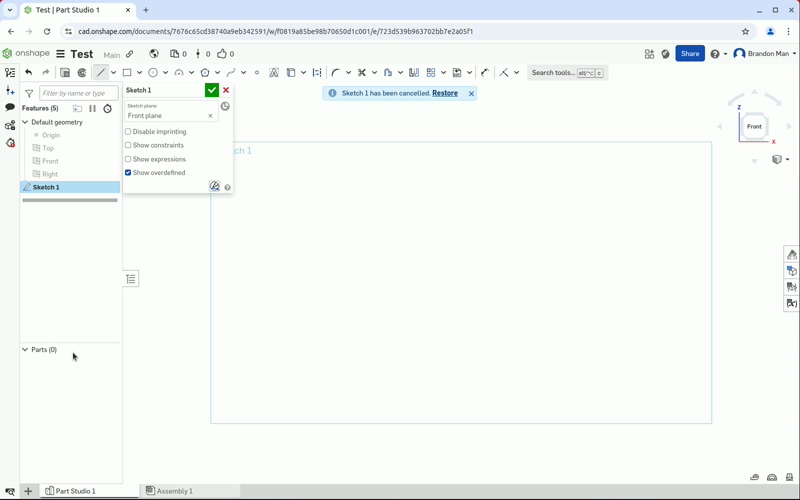
key_down(shift)
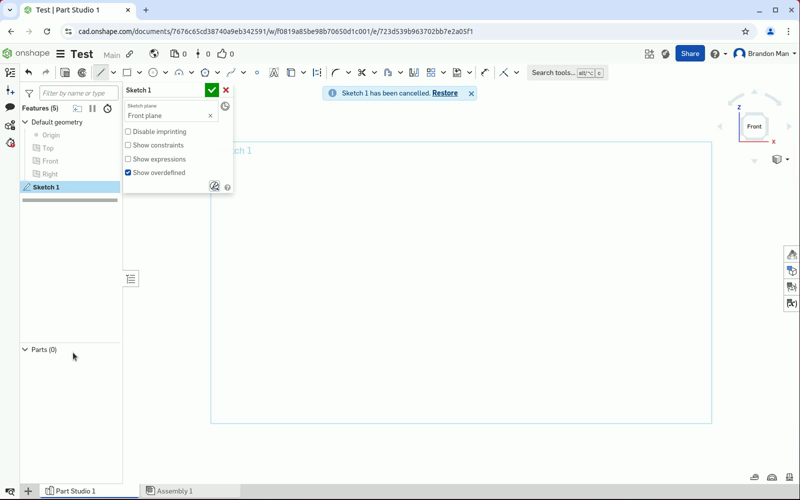
mouse_move(460, 282)
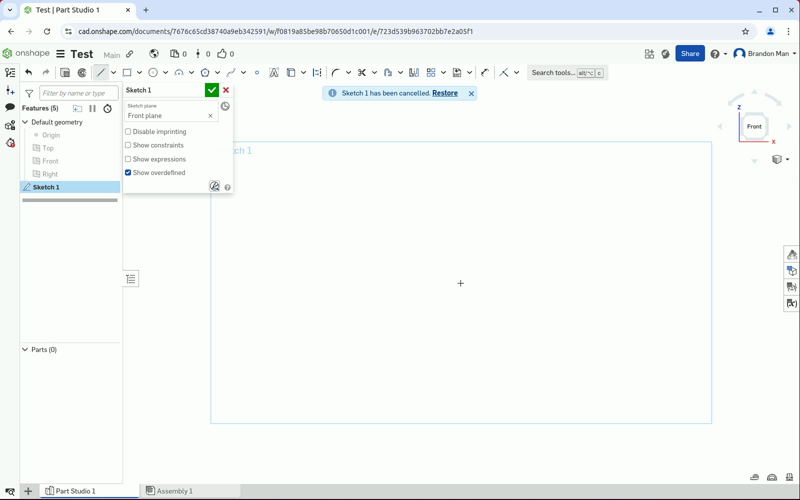
click(460, 282)
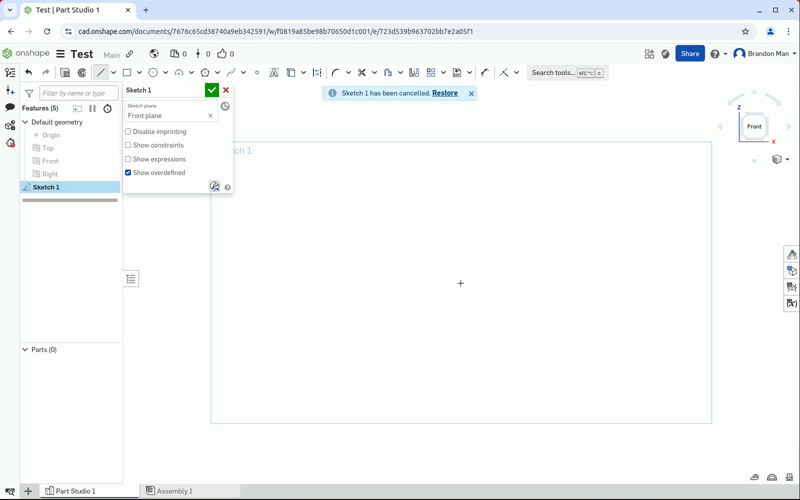
key_up(shift)
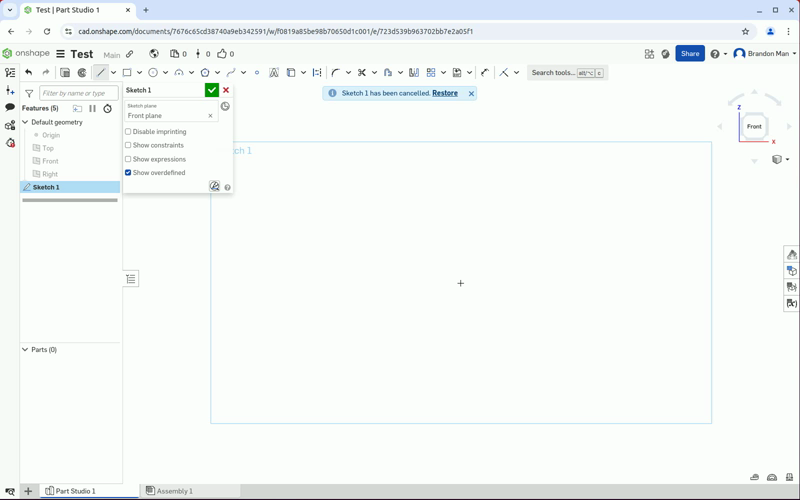
key_down(shift)
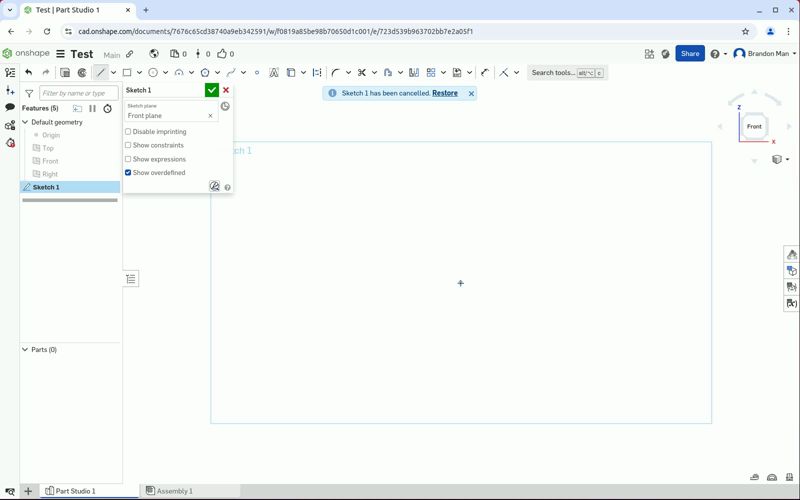
mouse_move(490, 282)
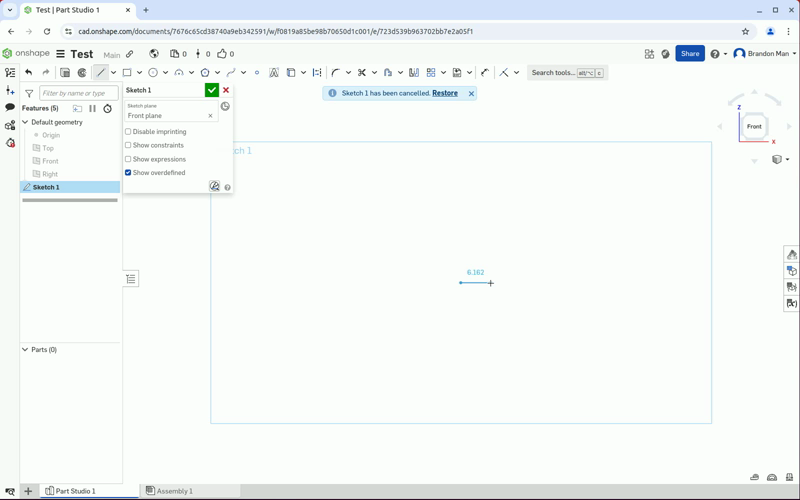
mouse_move(499, 282)
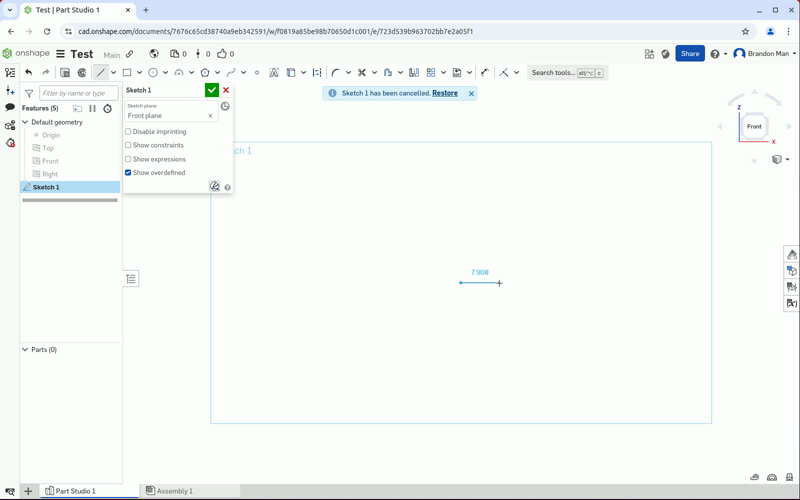
click(499, 282)
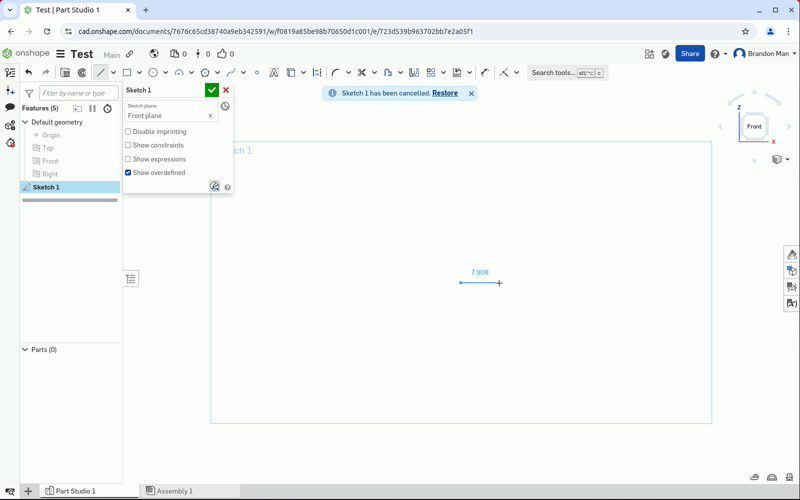
key_up(shift)
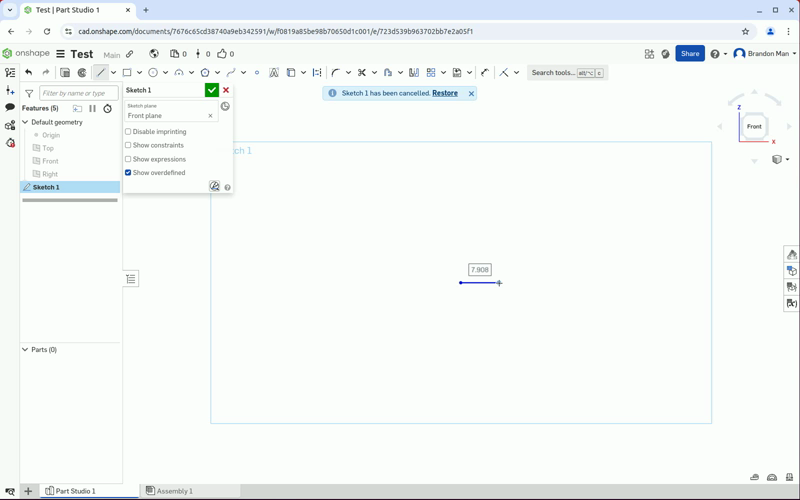
key_down(shift)
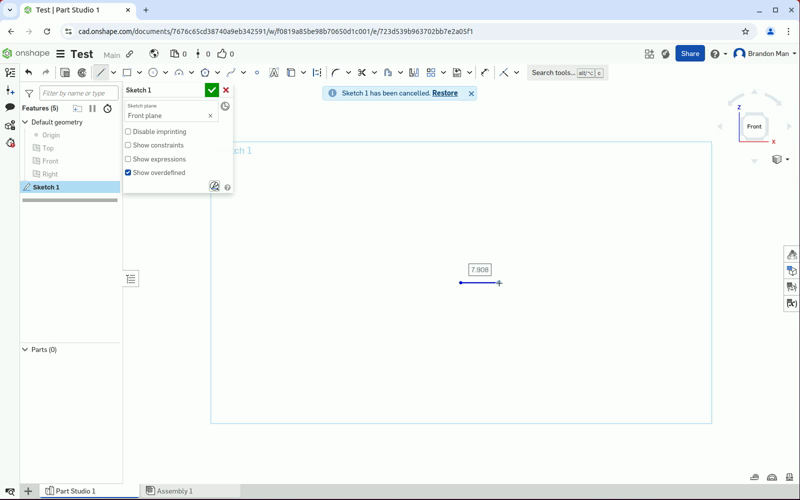
mouse_move(529, 282)
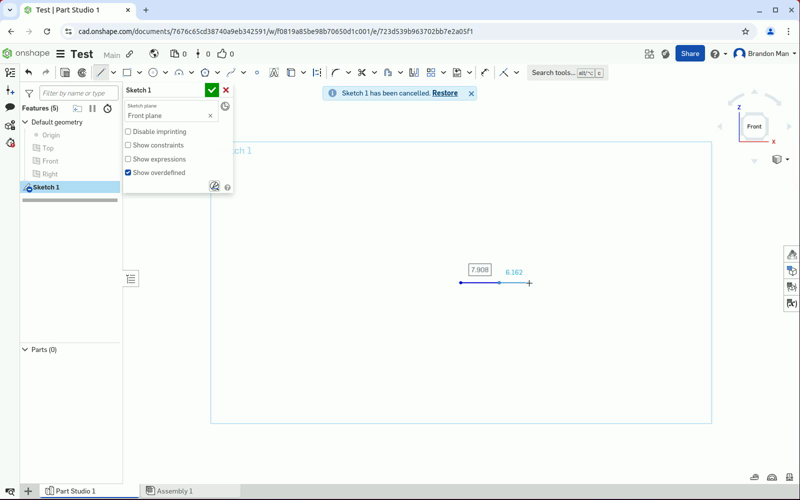
mouse_move(499, 267)
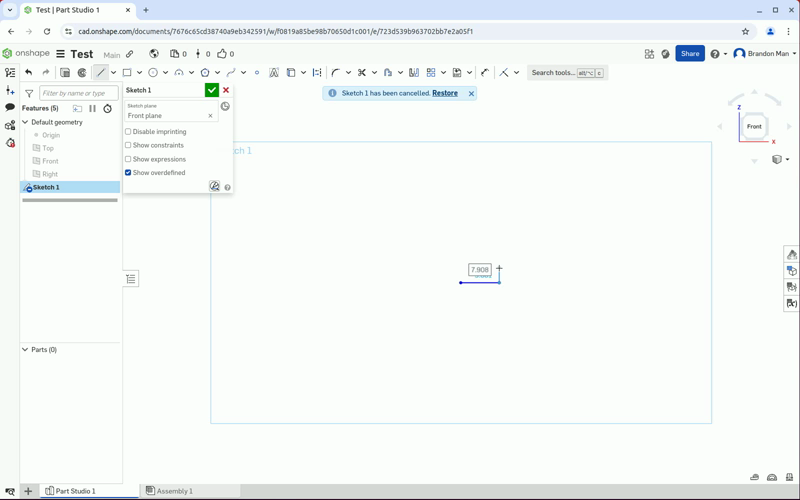
click(499, 267)
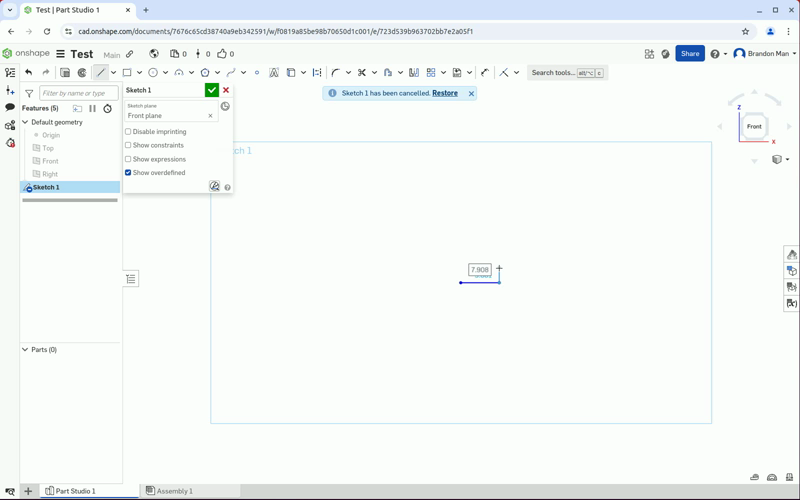
key_up(shift)
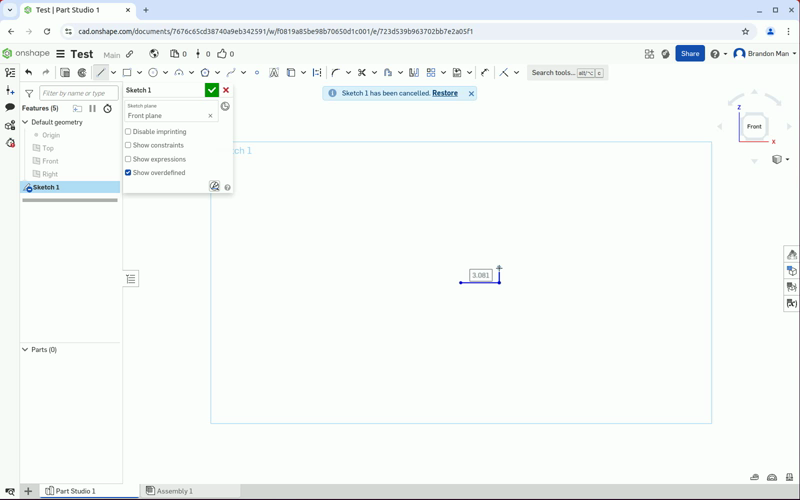
key_down(shift)
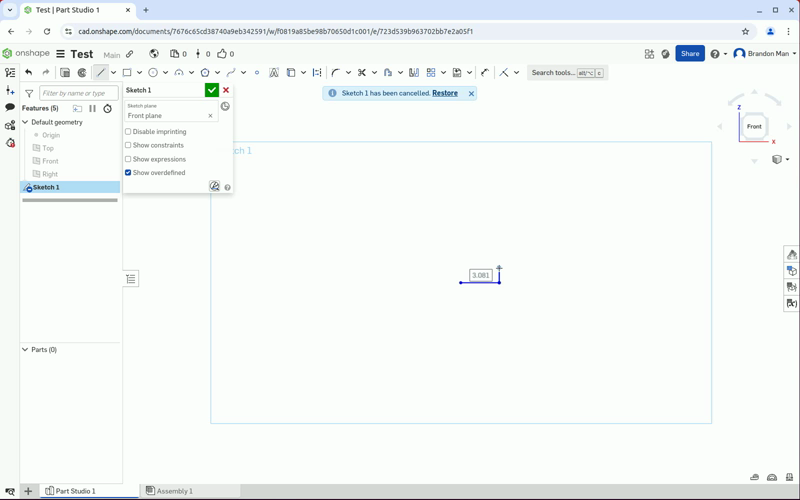
mouse_move(529, 267)
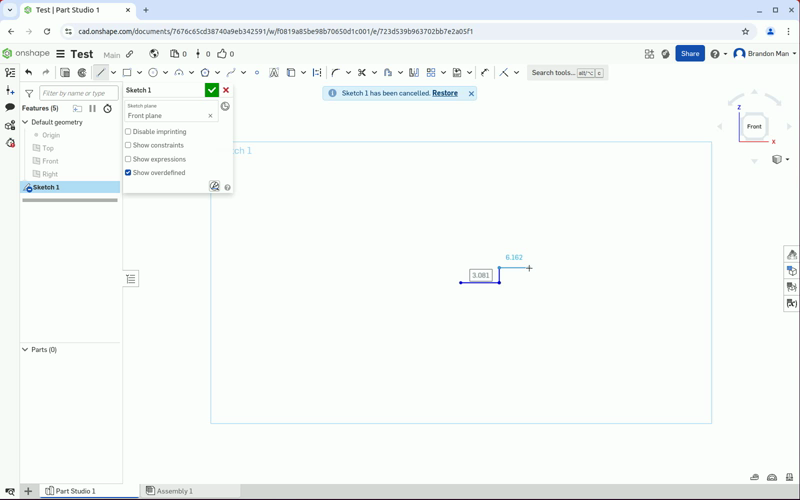
mouse_move(487, 249)
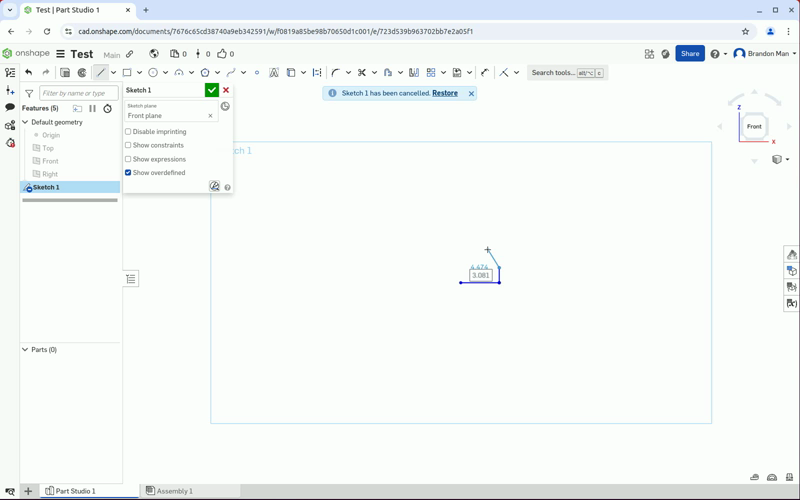
click(487, 249)
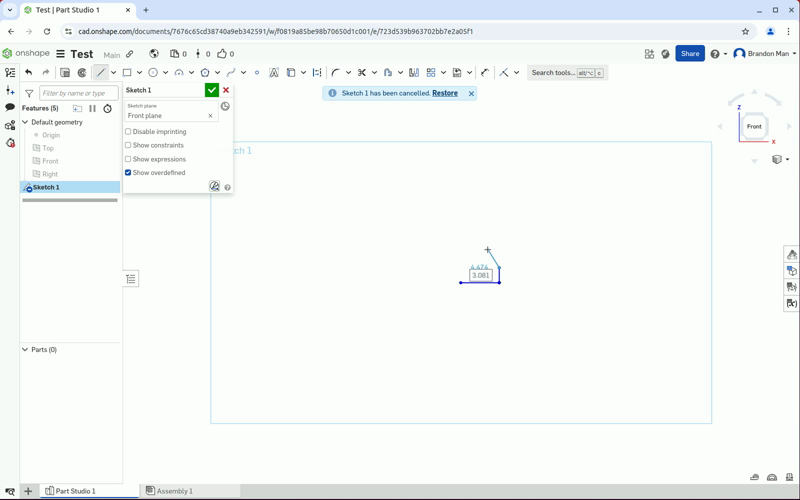
key_up(shift)
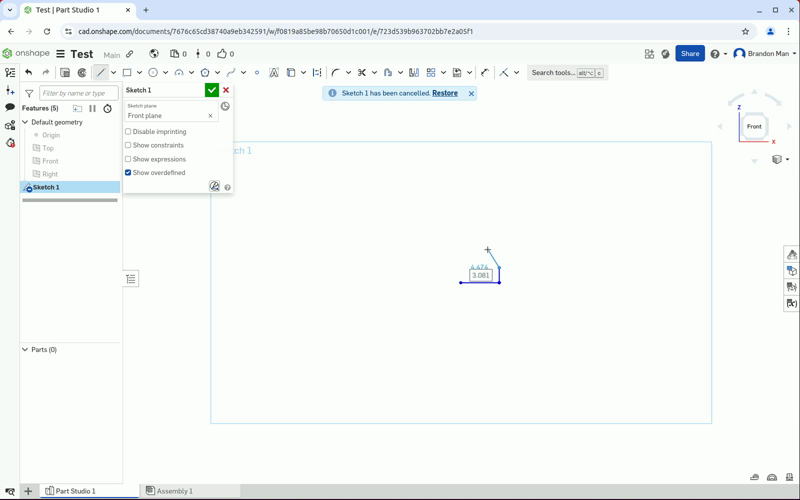
key_down(shift)
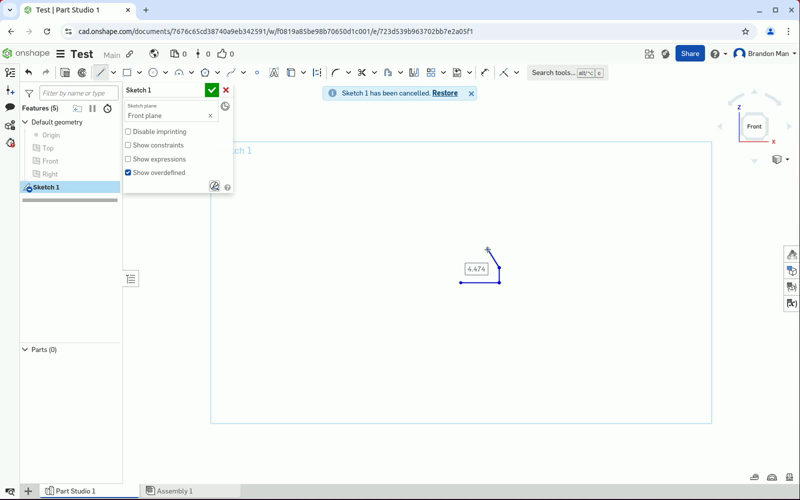
mouse_move(517, 249)
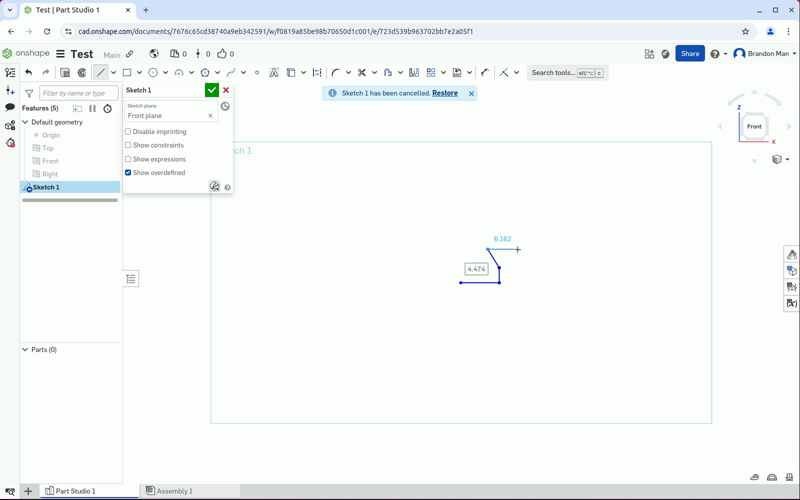
mouse_move(460, 249)
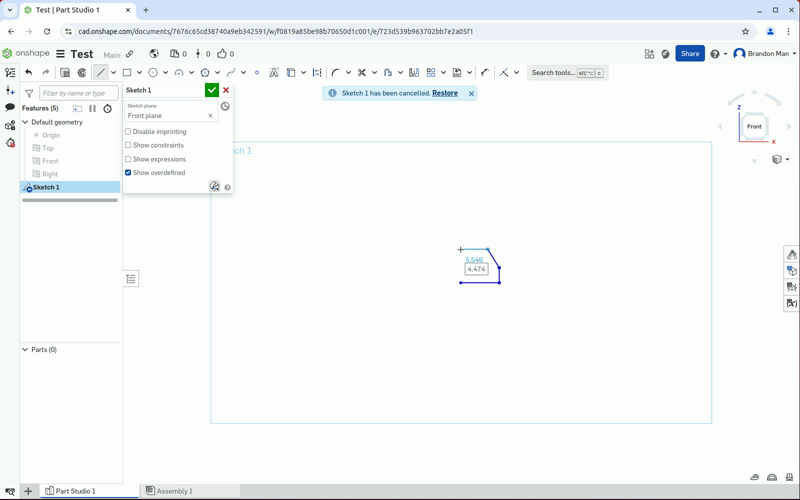
click(460, 249)
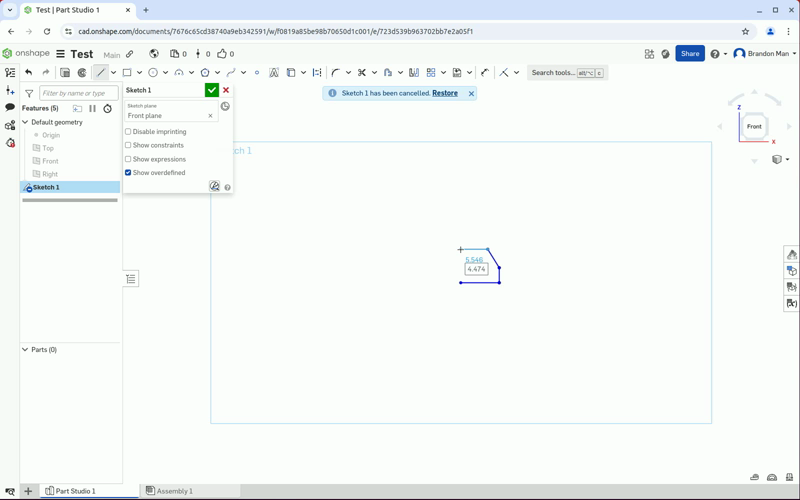
key_up(shift)
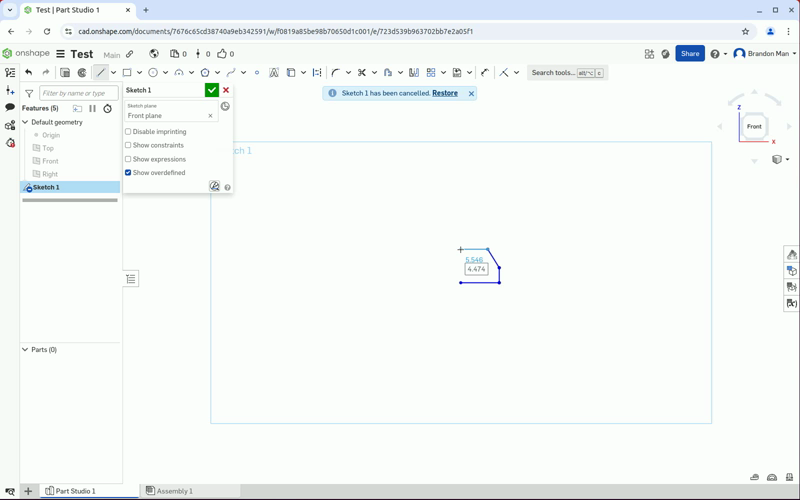
mouse_move(490, 249)
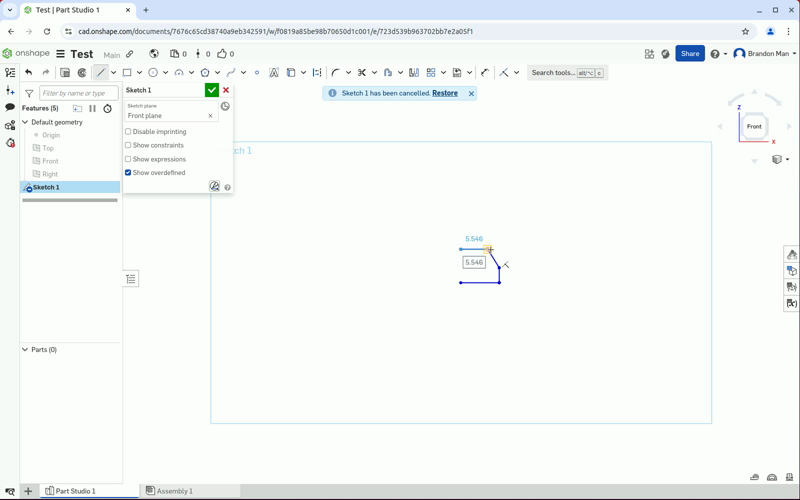
key_down(shift)
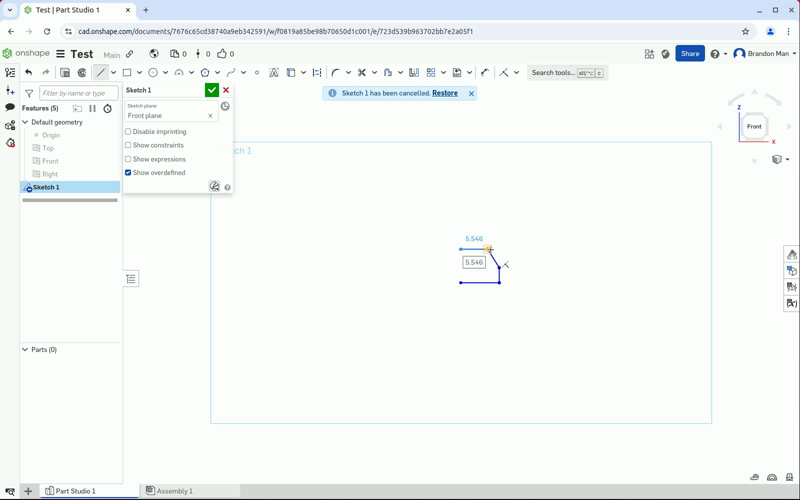
mouse_move(460, 282)
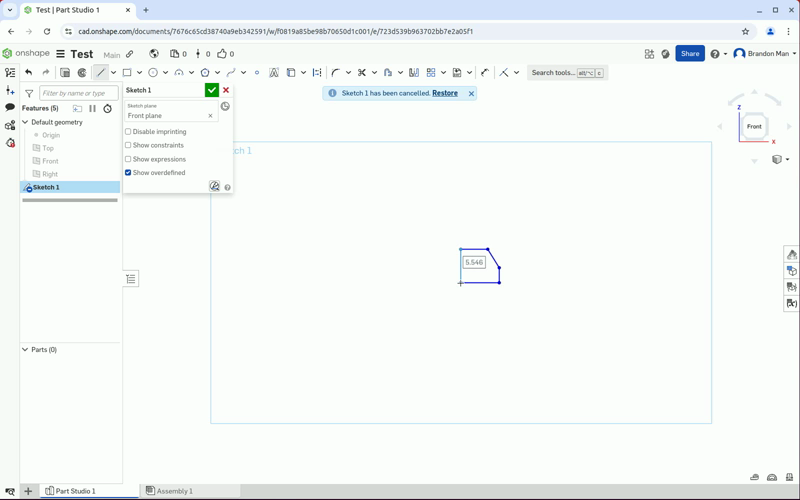
key_up(shift)
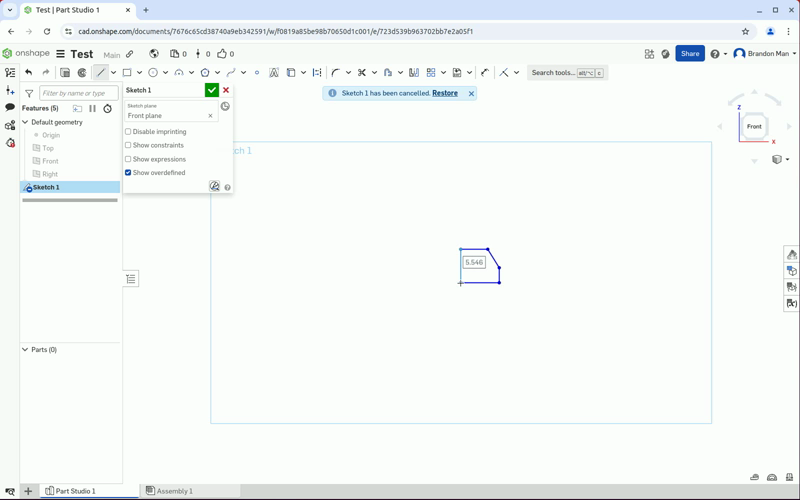
click(460, 282)
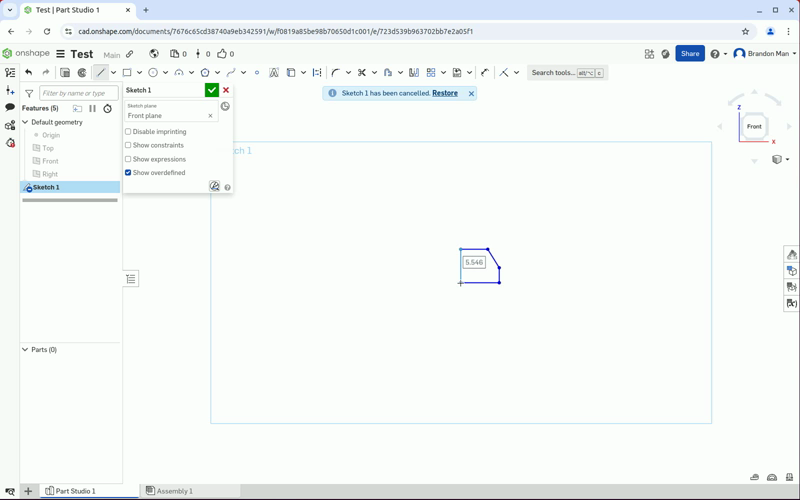
key(esc)
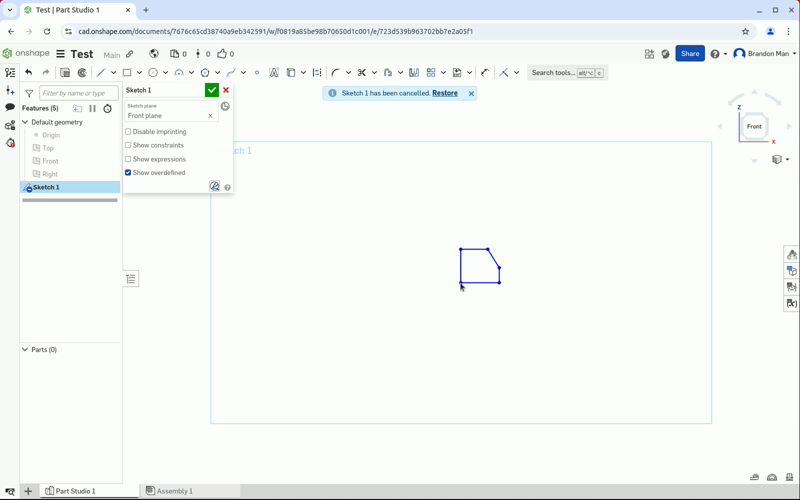
mouse_move(467, 281)
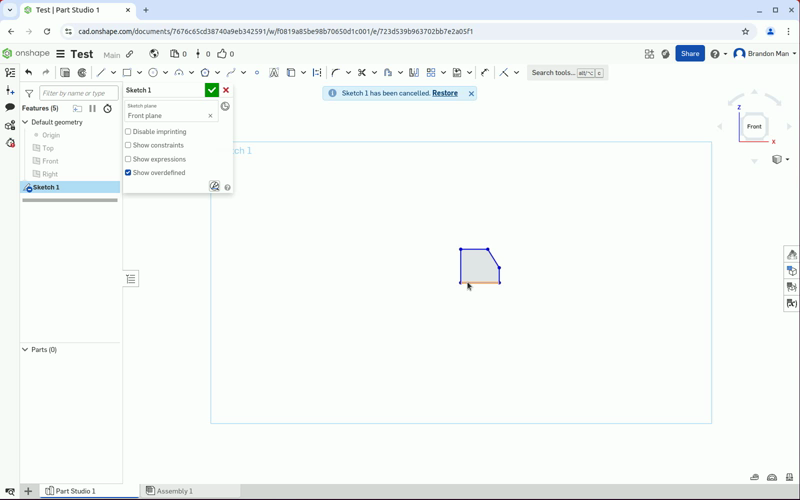
scroll(6)
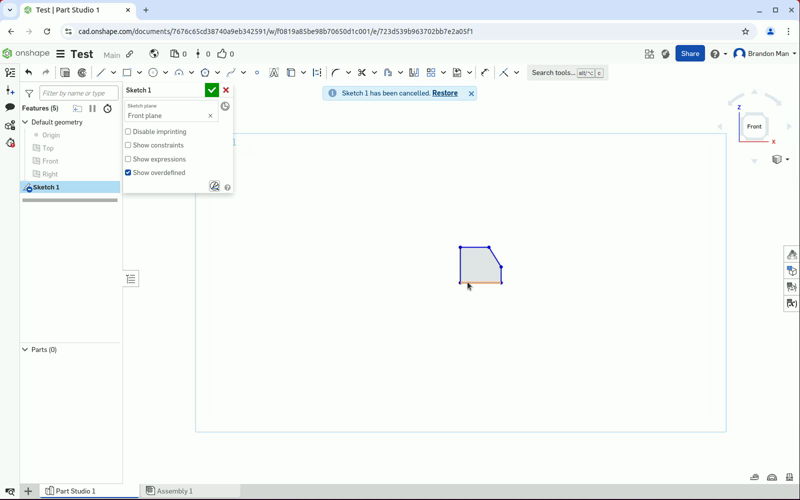
scroll(6)
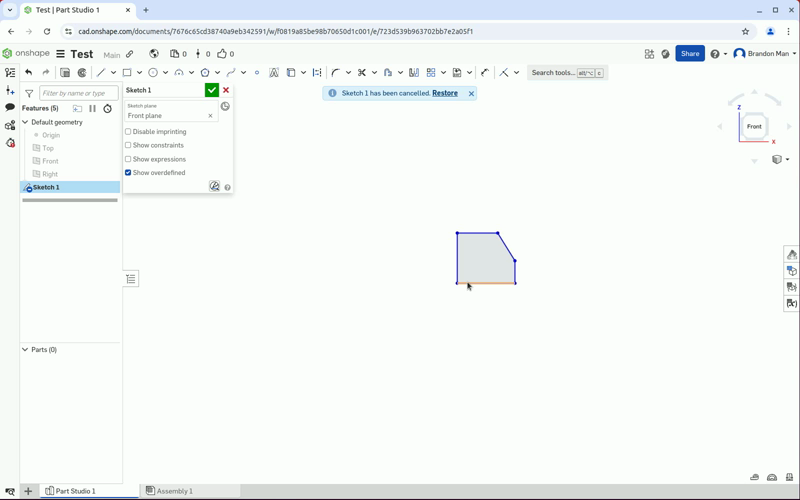
scroll(6)
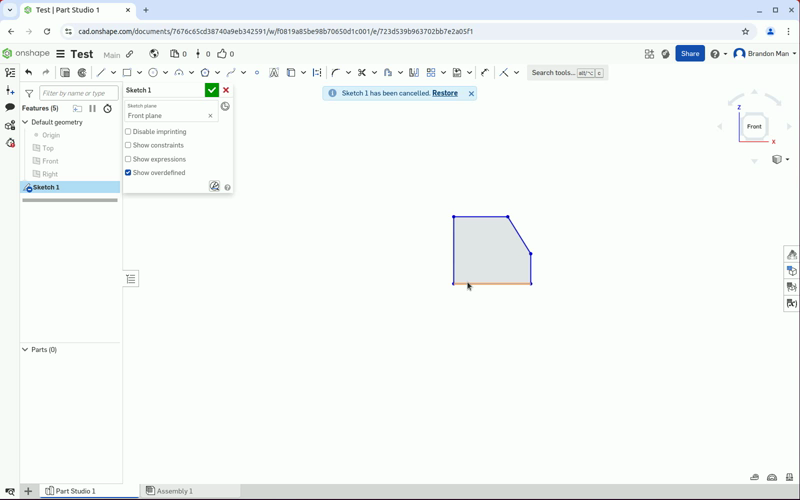
scroll(6)
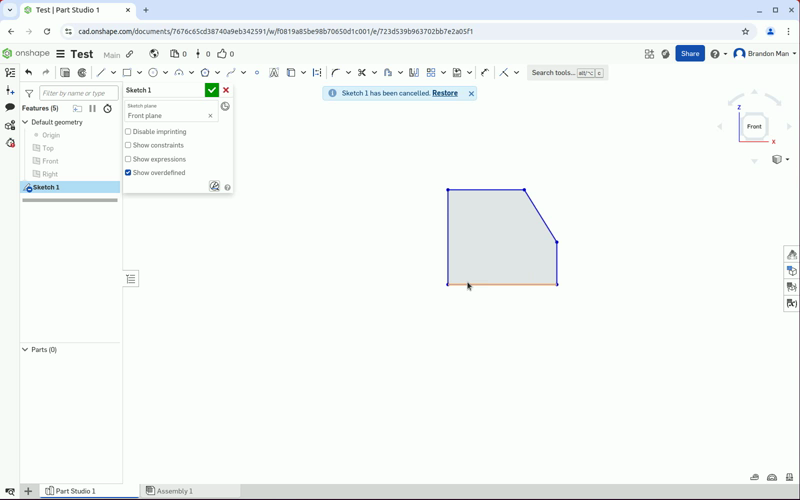
scroll(6)
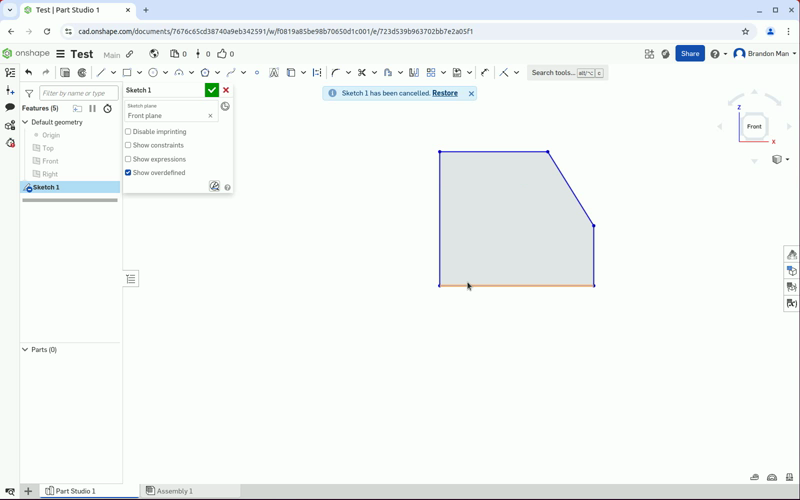
scroll(6)
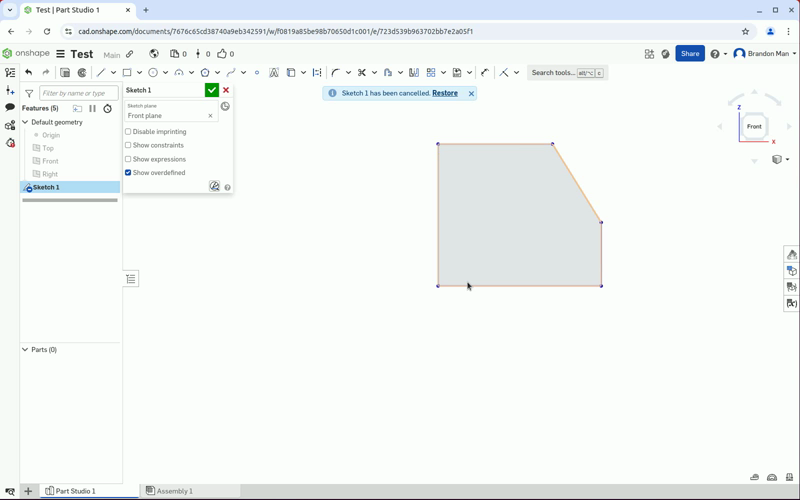
scroll(6)
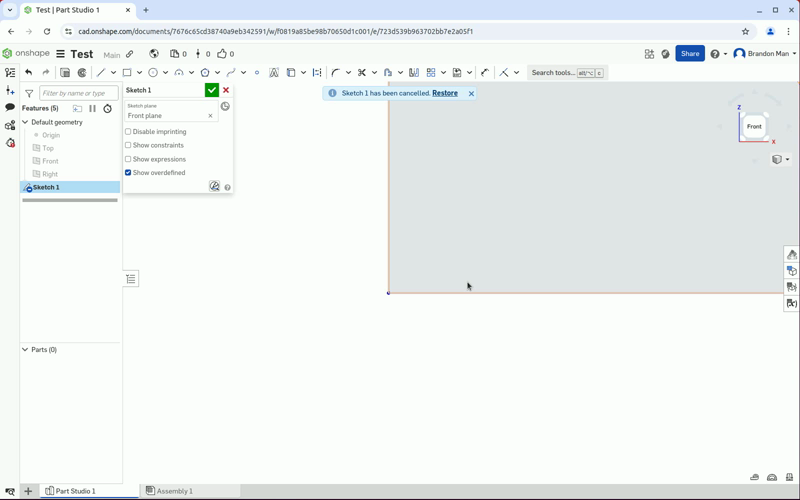
click(467, 281)
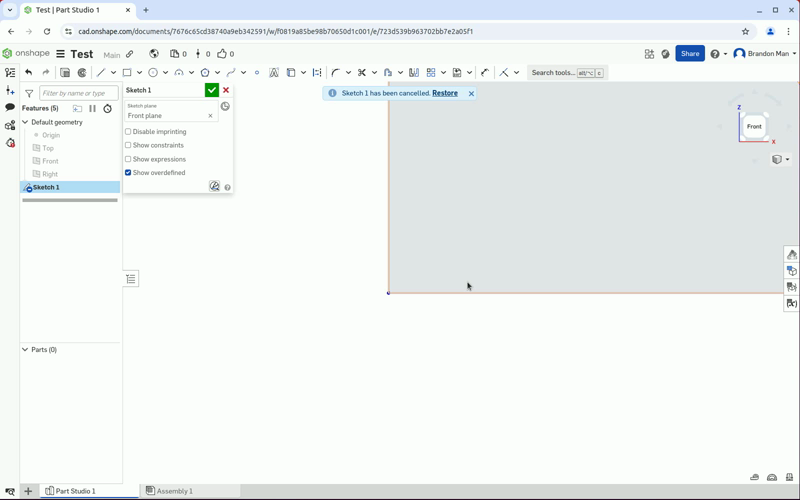
scroll(-6)
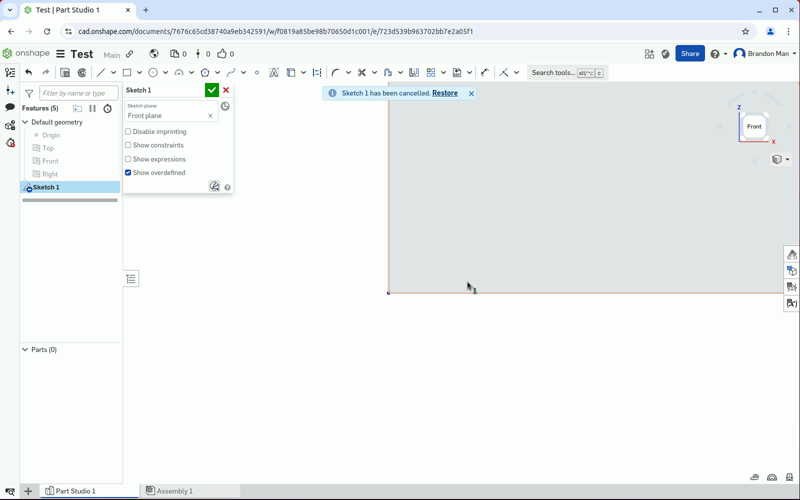
scroll(-6)
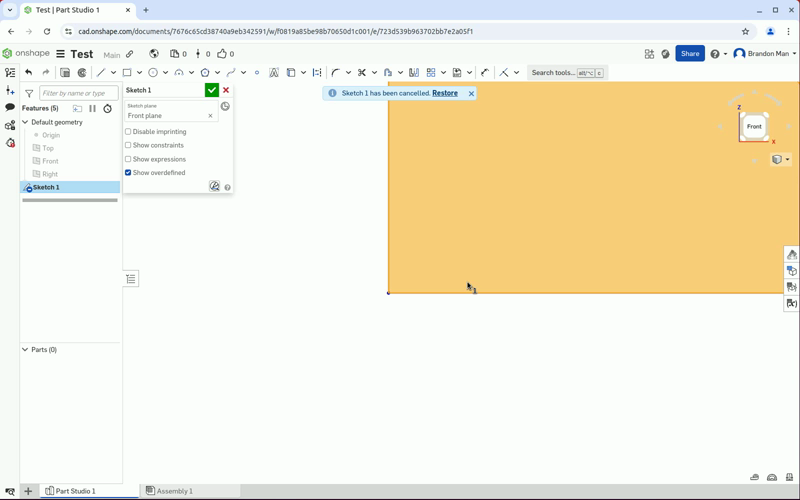
scroll(-6)
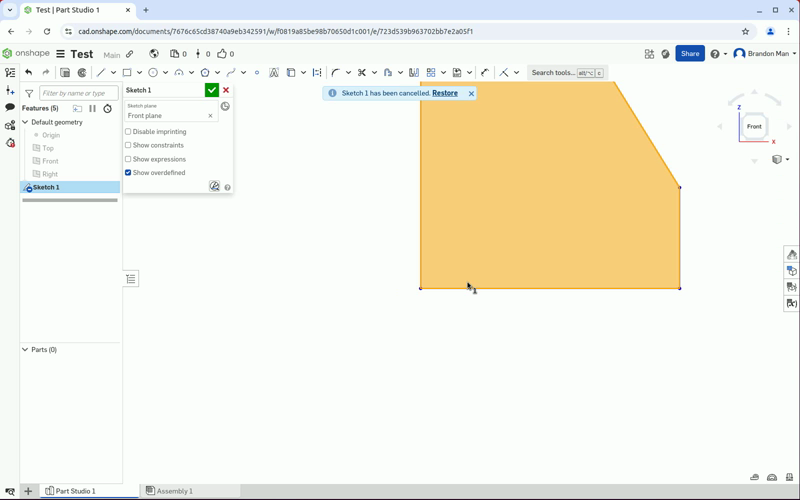
scroll(-6)
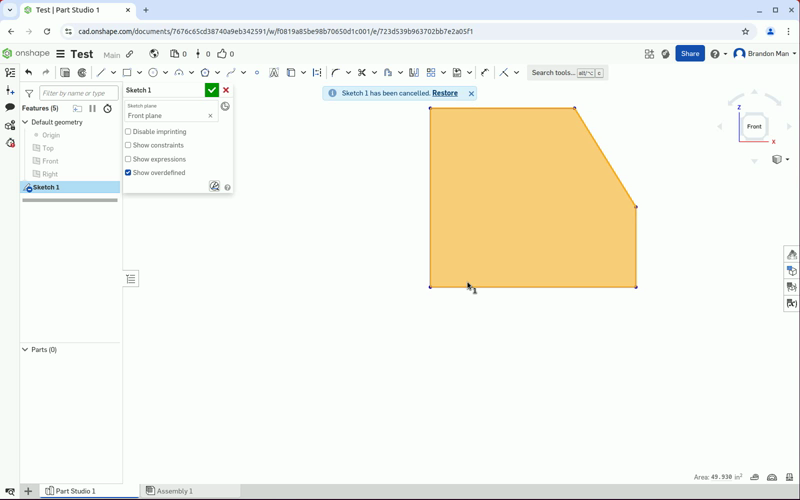
scroll(-6)
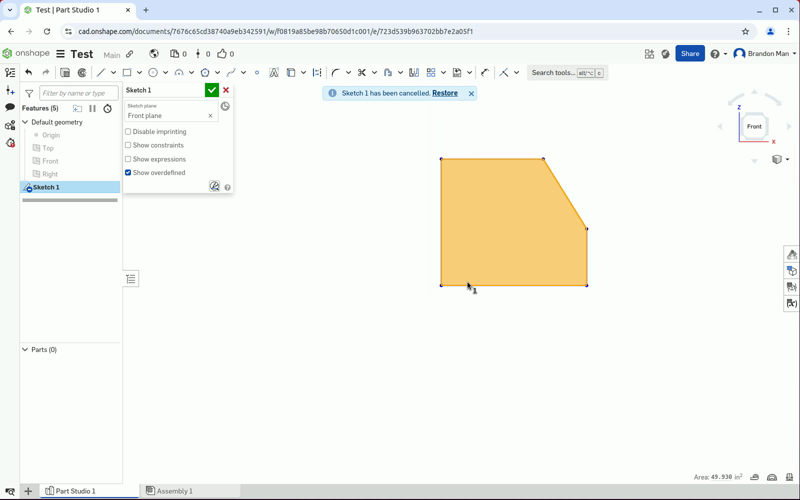
scroll(-6)
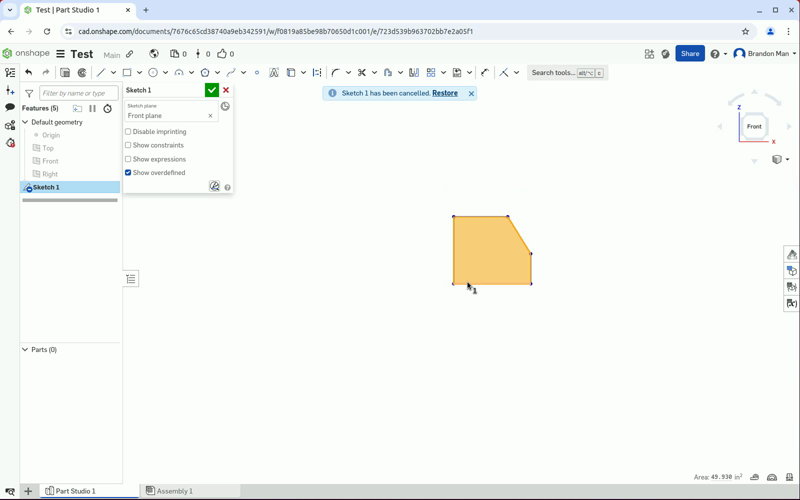
scroll(-6)
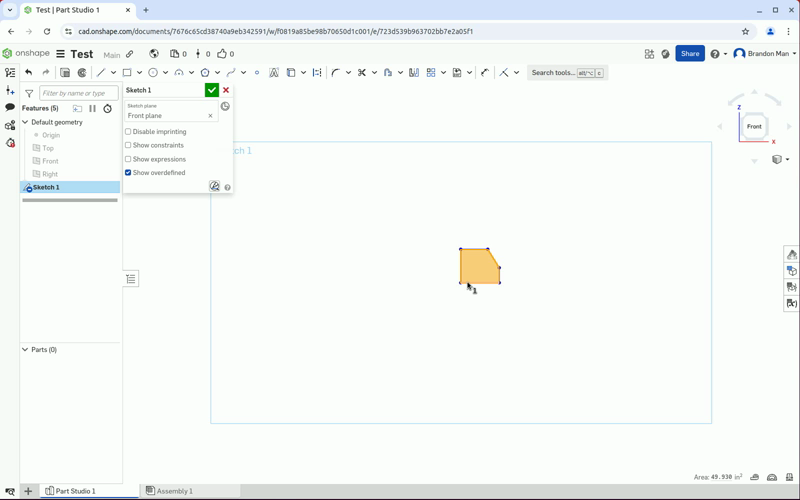
mouse_move(73, 352)
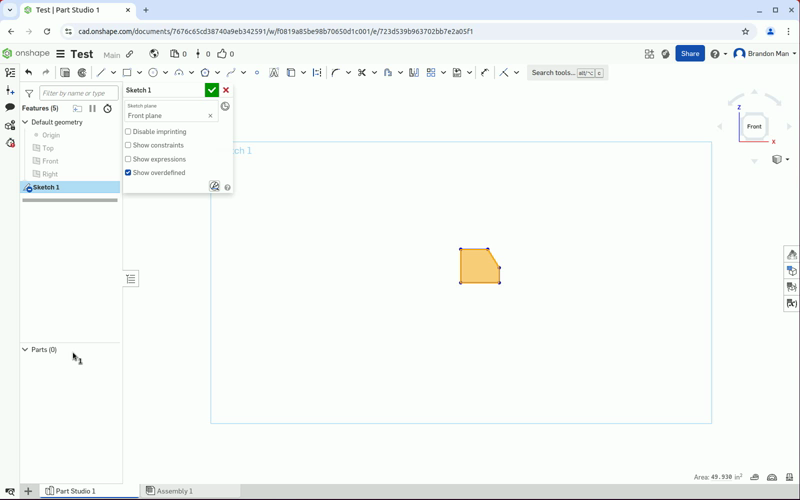
key(shift+y)
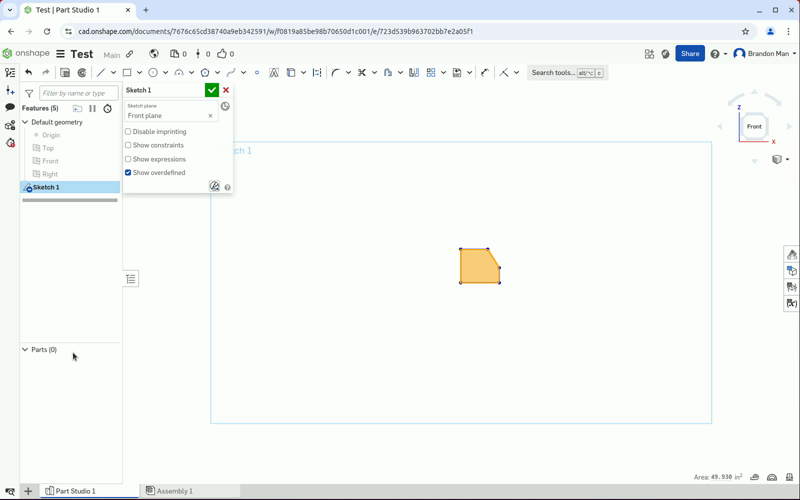
key(shift+e)
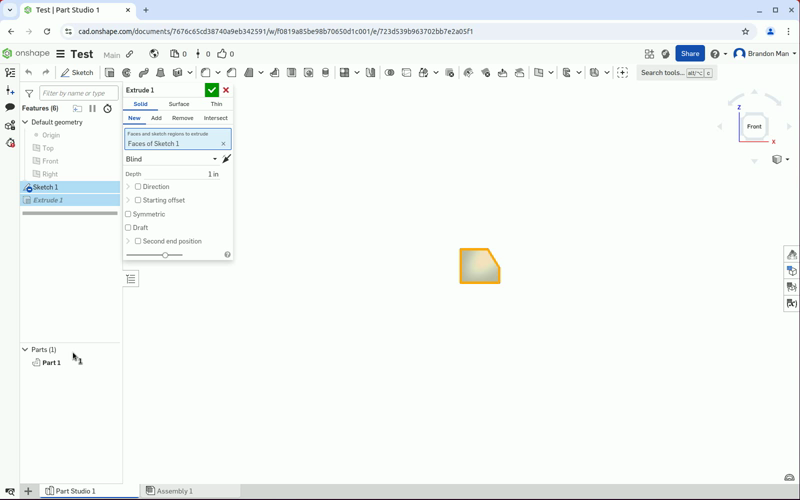
mouse_move(143, 106)
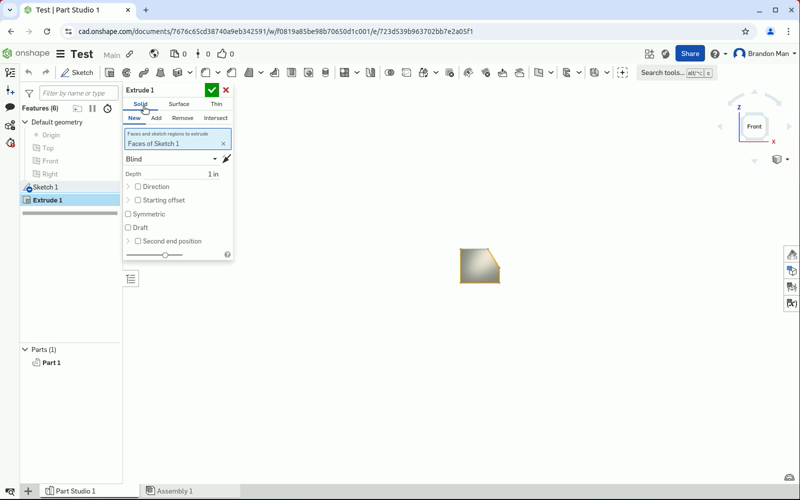
click(143, 106)
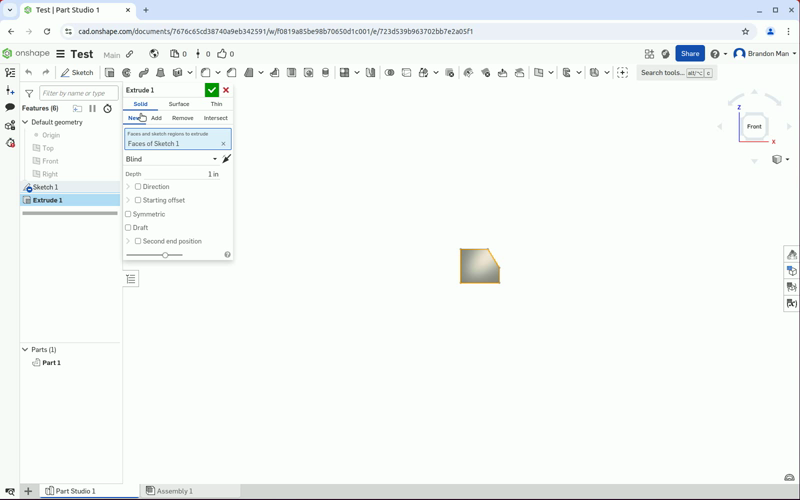
mouse_move(137, 120)
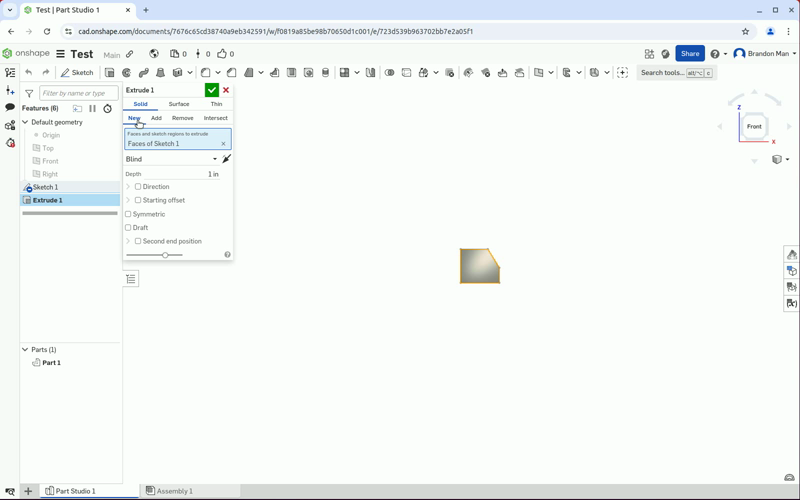
click(137, 120)
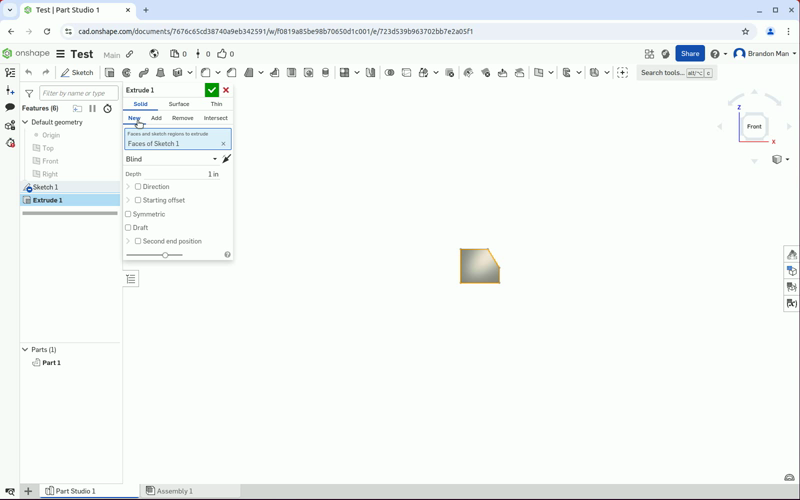
key(tab, 4)
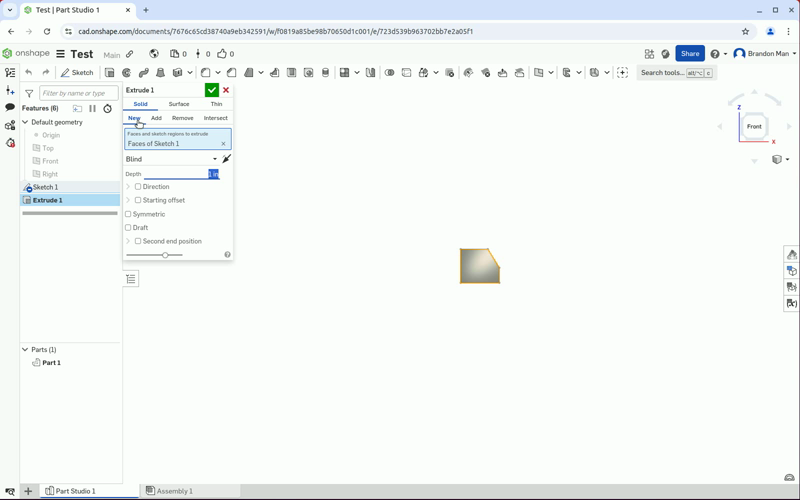
text(-23.108)
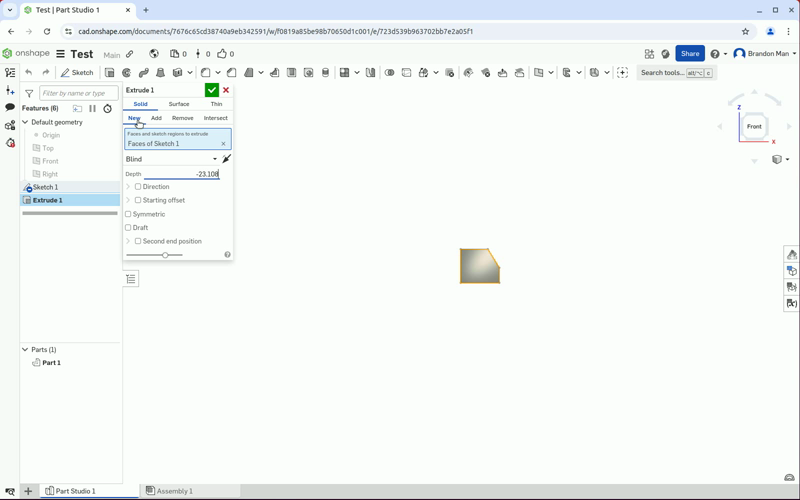
key(enter)
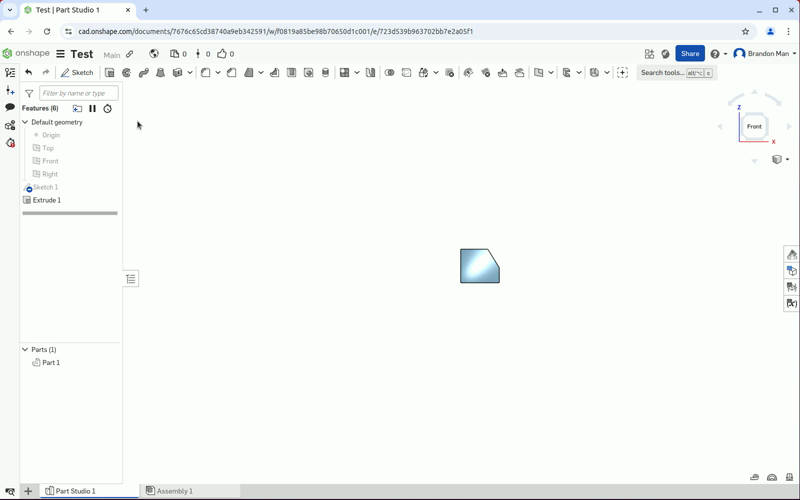
key(shift+h)
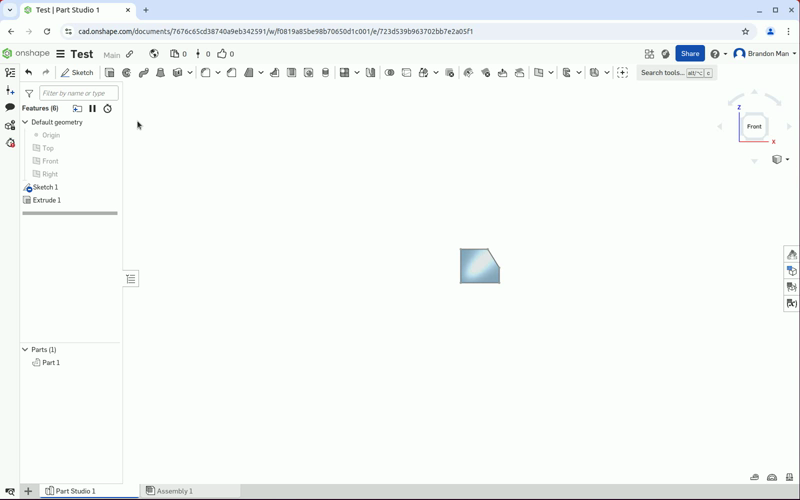
key(shift+h)
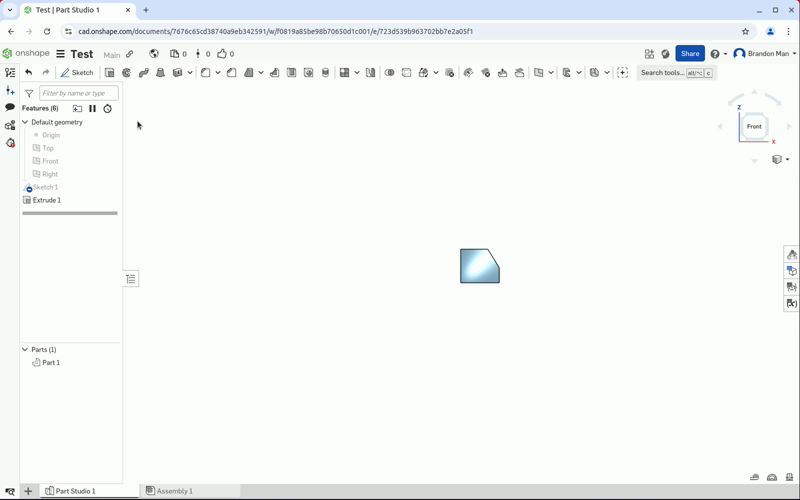
mouse_move(73, 189)
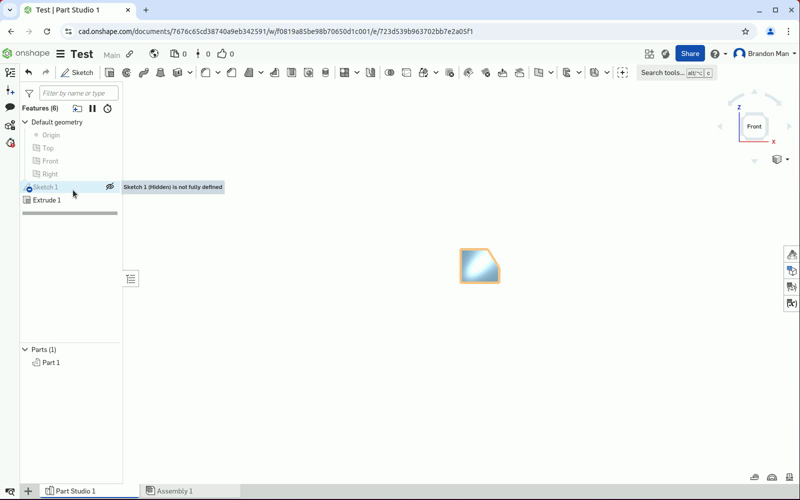
click(73, 189)
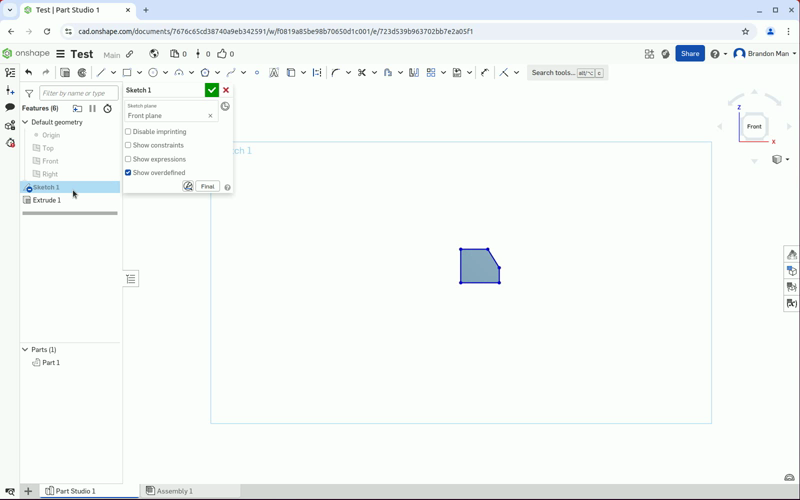
mouse_move(229, 92)
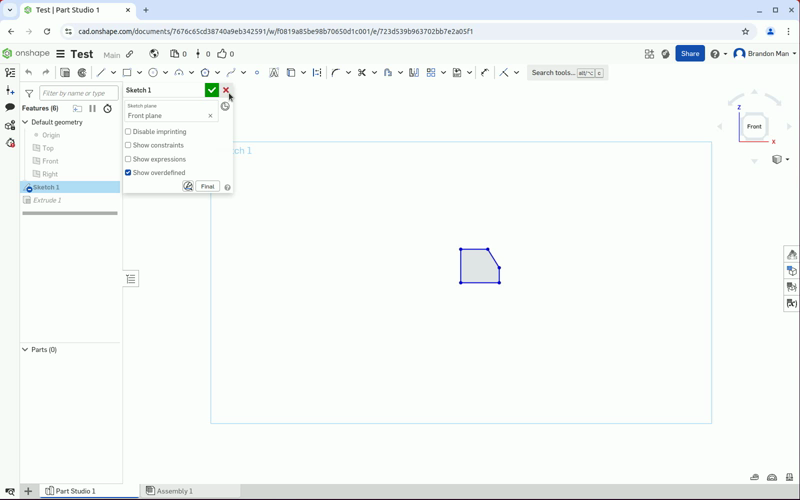
click(229, 92)
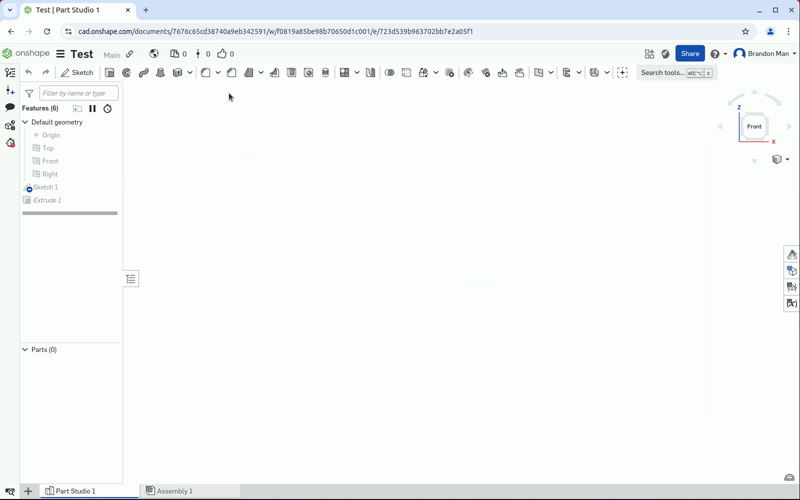
mouse_move(73, 352)
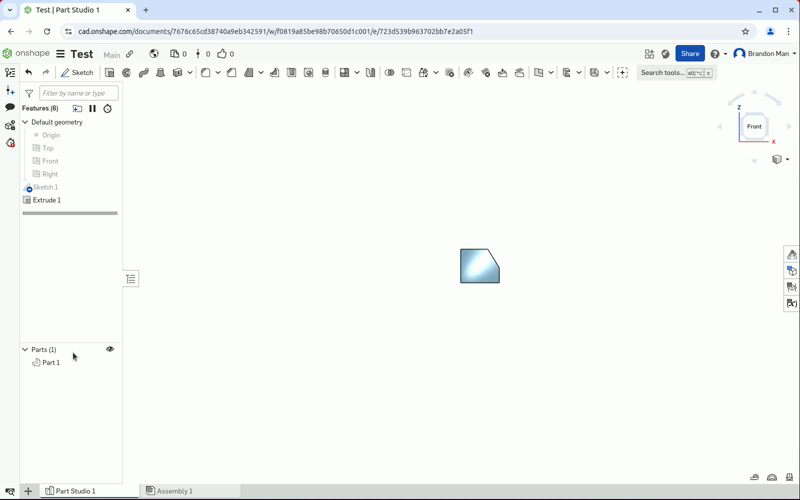
key(y)
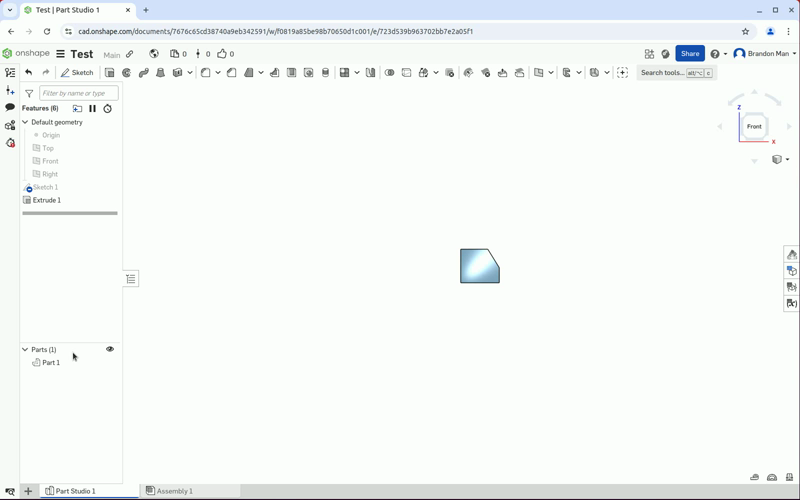
key(shift+p)
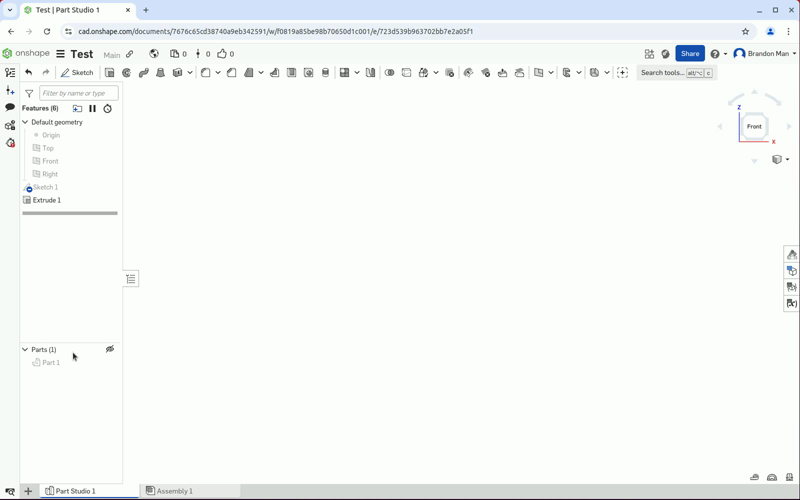
key(space)
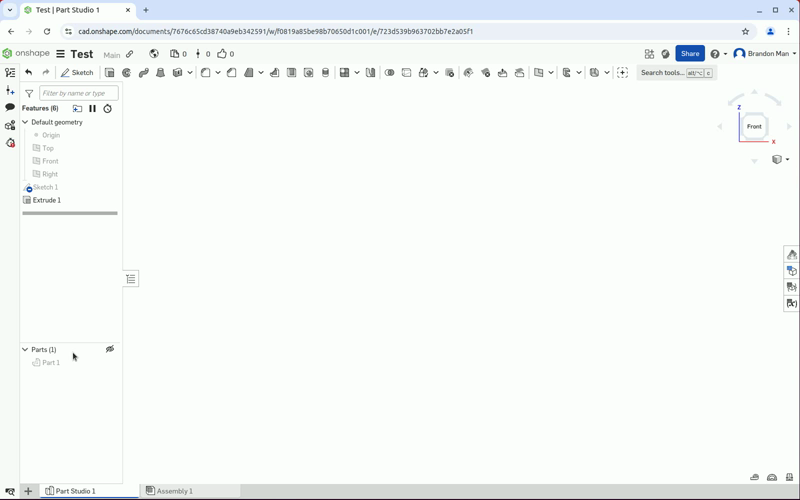
key_down(shift)
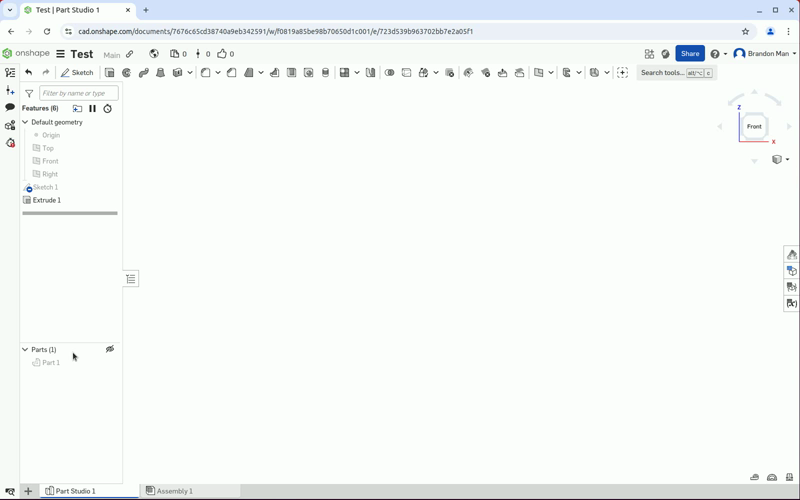
key(left)
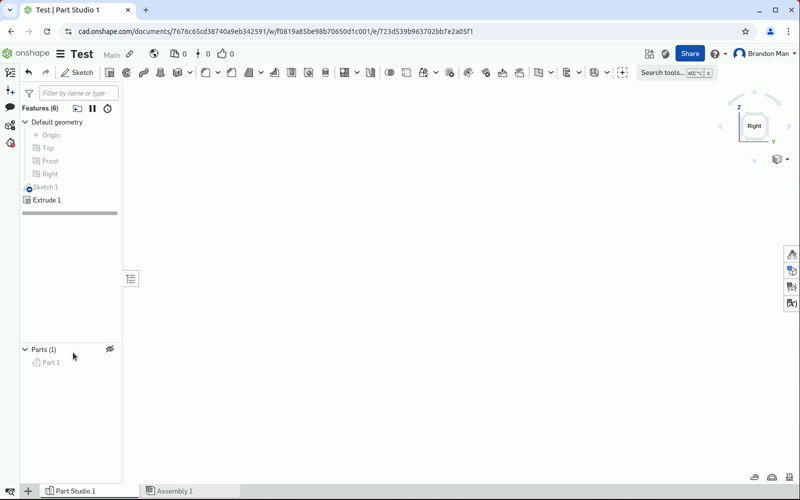
key_up(shift)
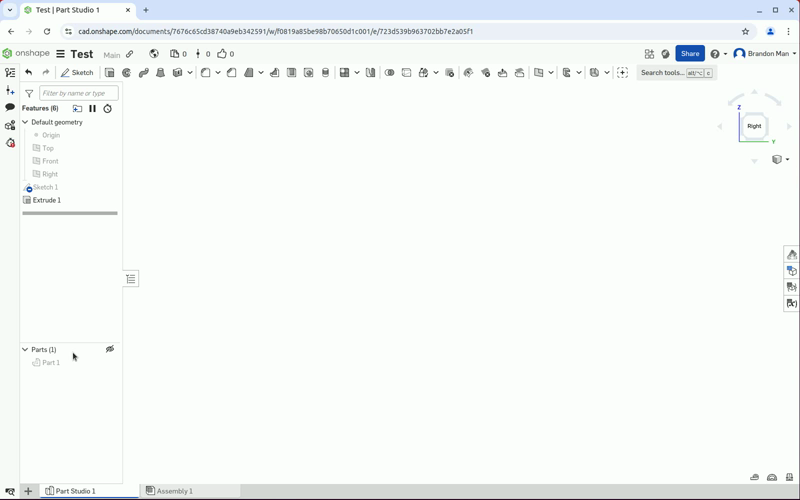
mouse_move(73, 352)
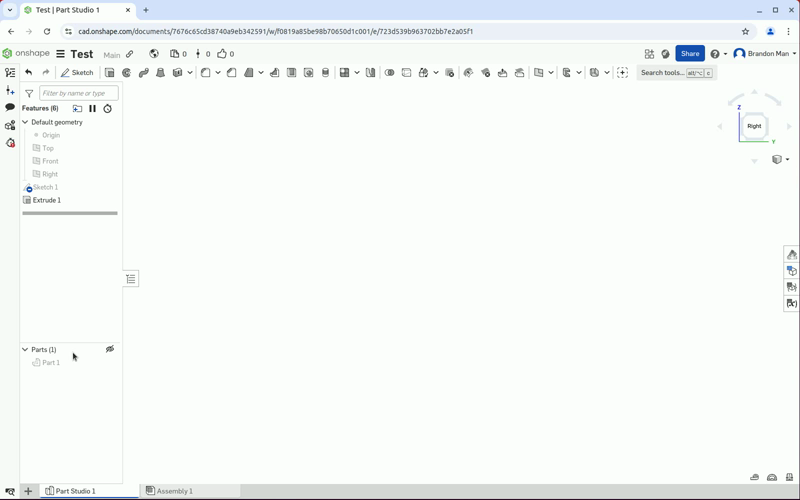
key(shift+y)
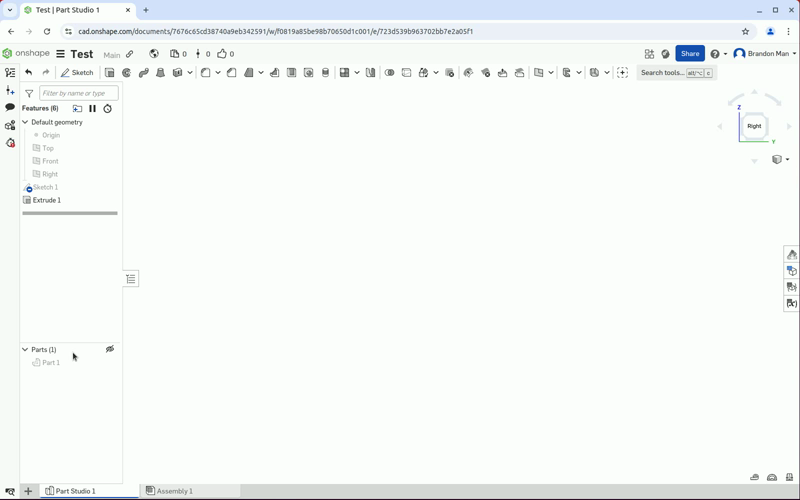
key(shift+s)
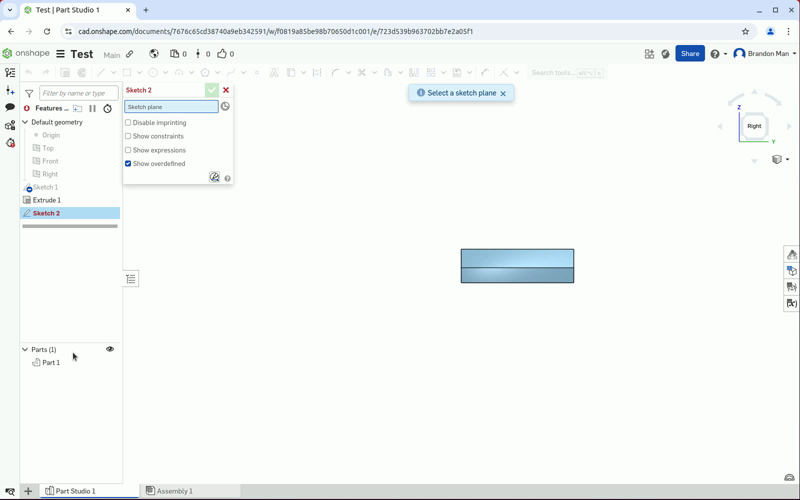
mouse_move(73, 176)
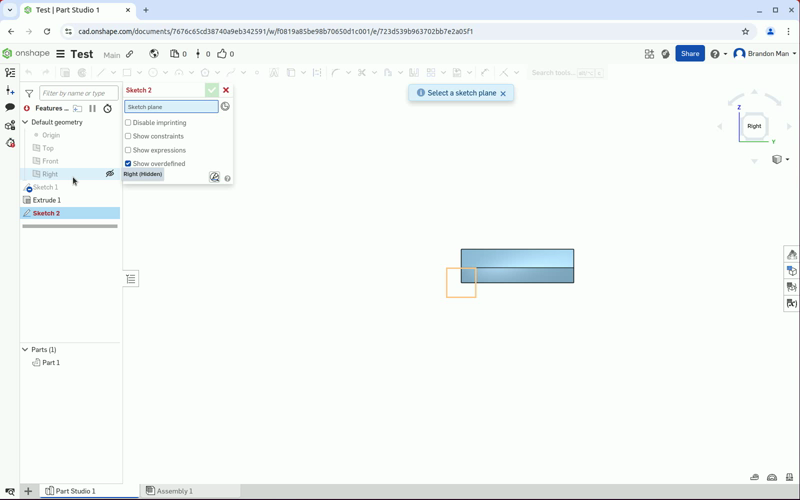
click(73, 176)
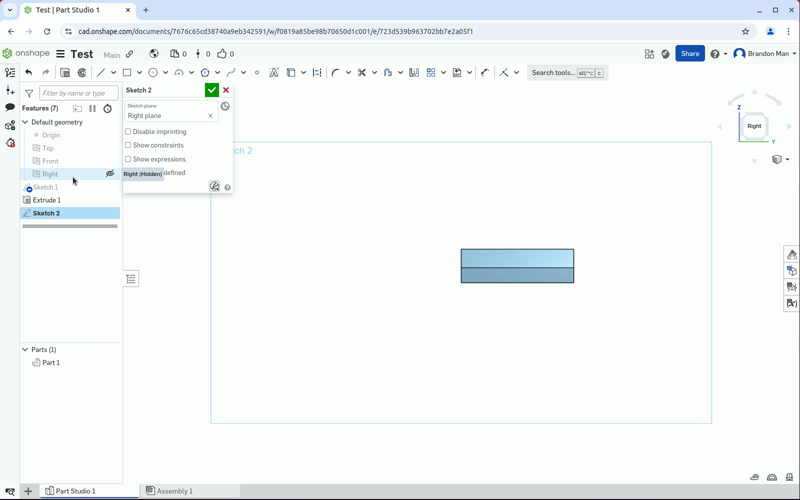
mouse_move(73, 352)
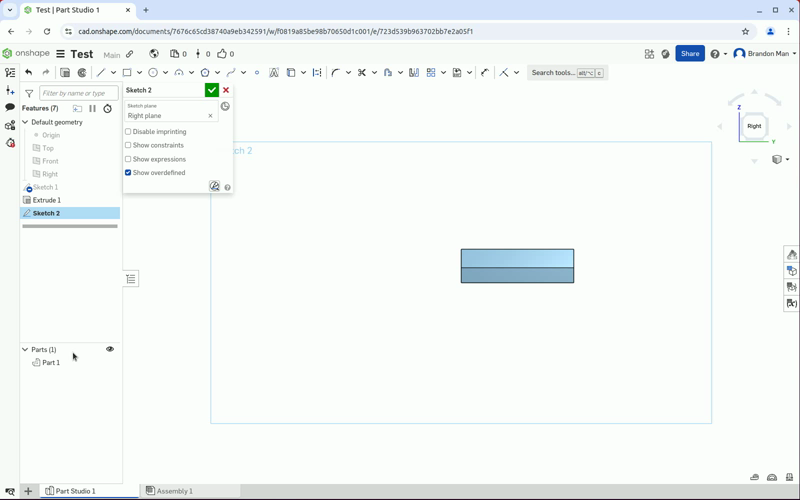
key(y)
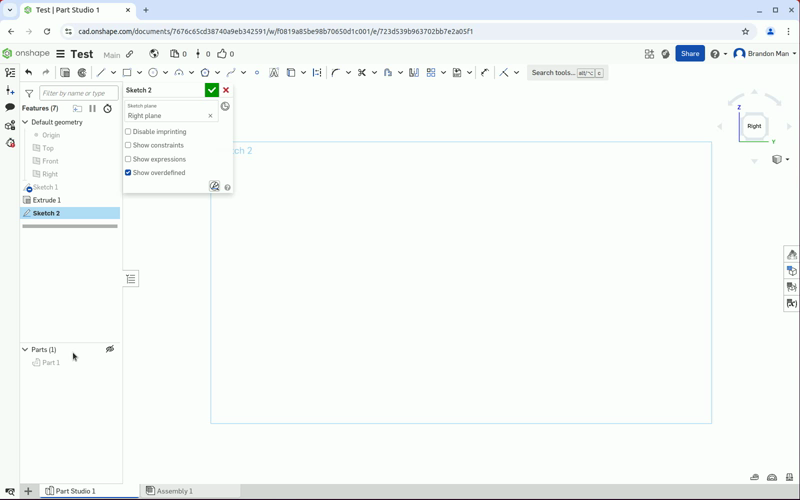
key(l)
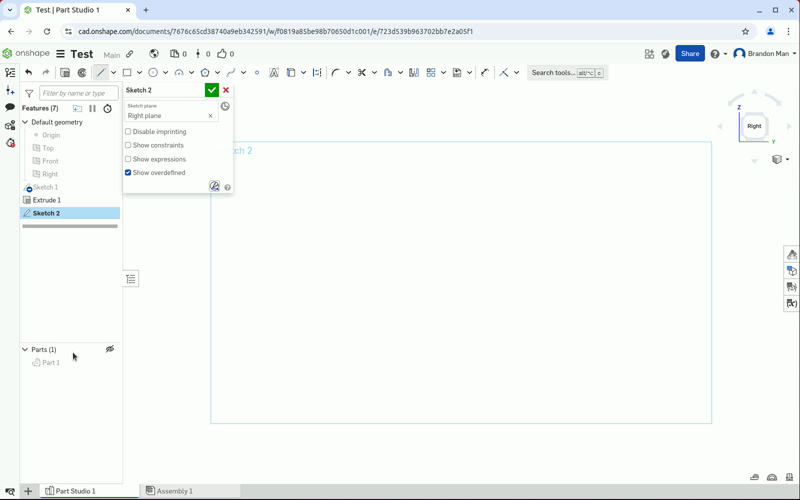
key_down(shift)
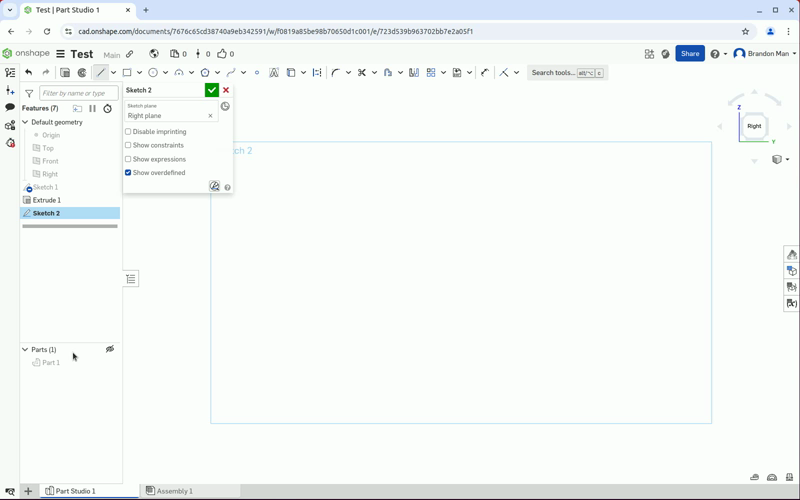
mouse_move(461, 271)
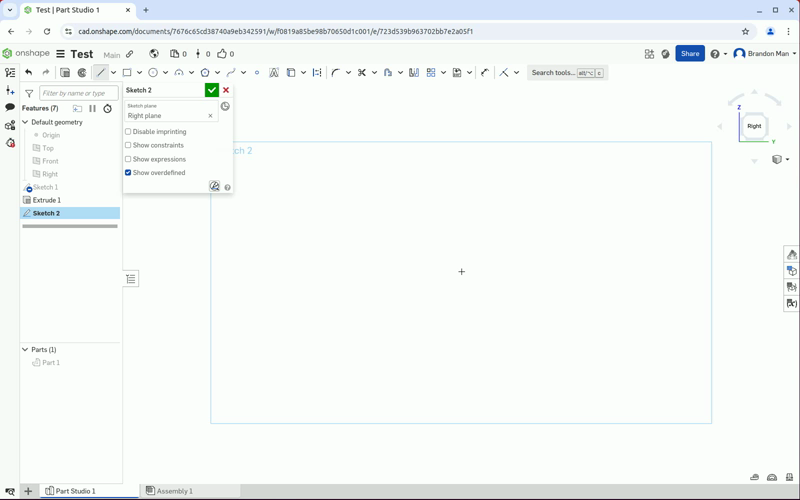
click(461, 271)
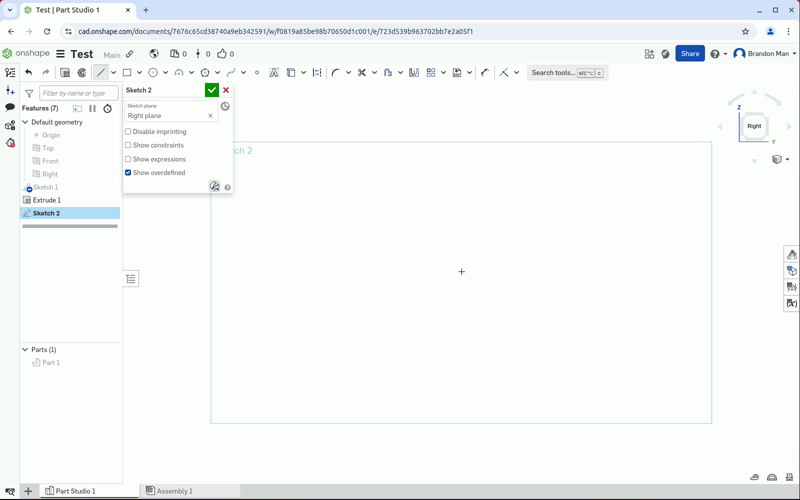
key_up(shift)
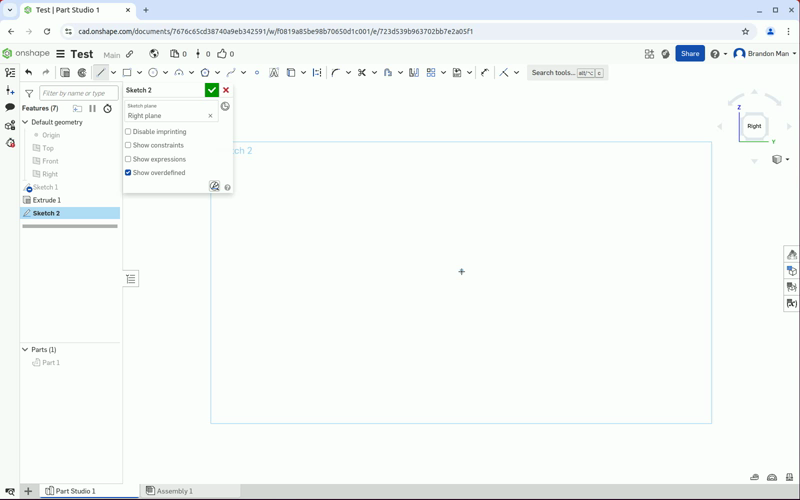
key_down(shift)
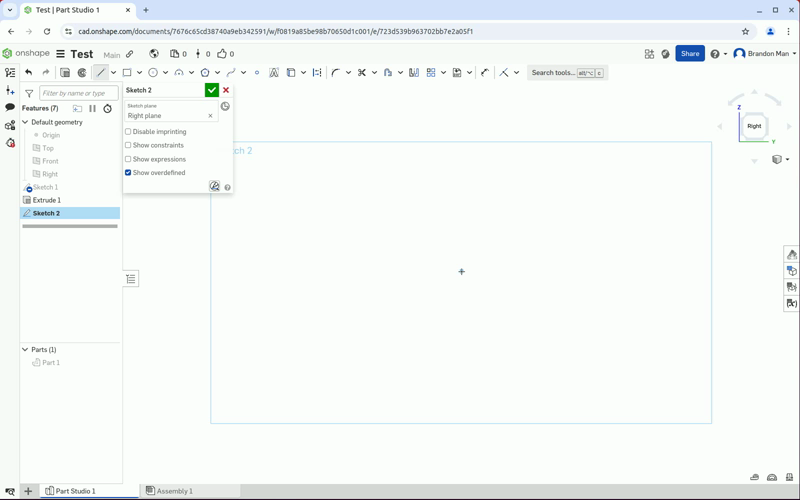
mouse_move(492, 271)
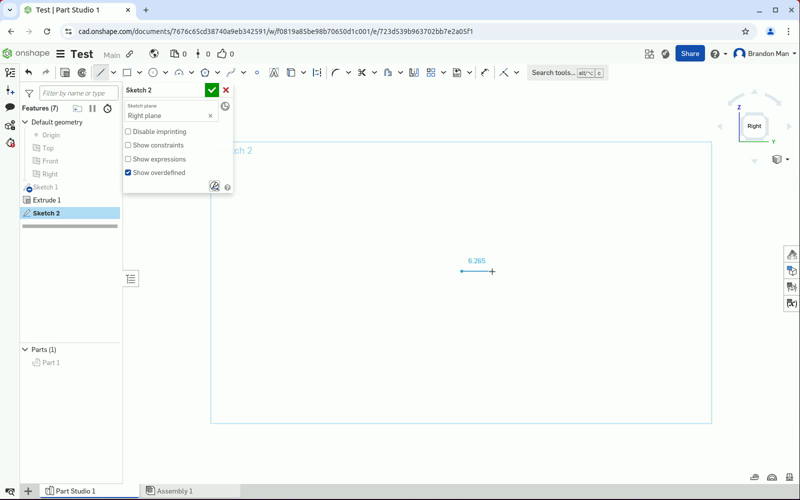
mouse_move(483, 271)
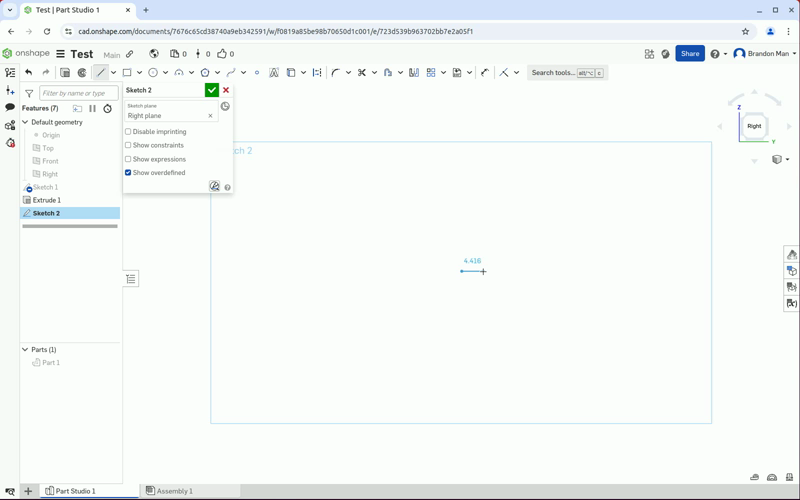
click(483, 271)
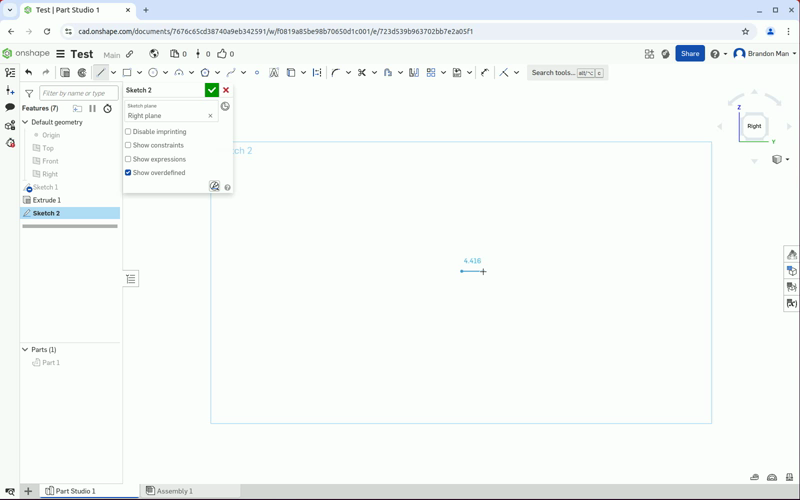
key_up(shift)
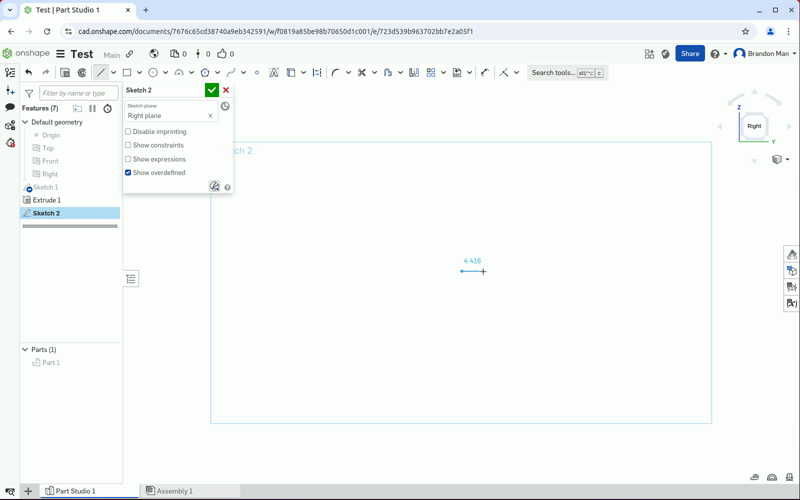
key_down(shift)
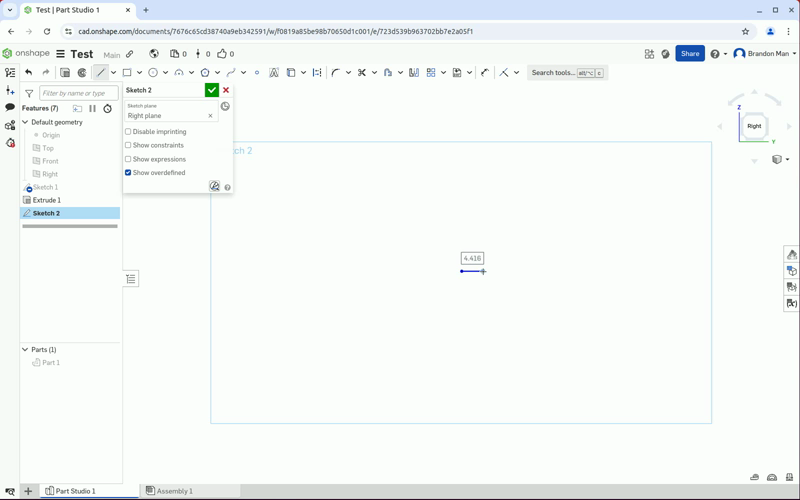
mouse_move(513, 271)
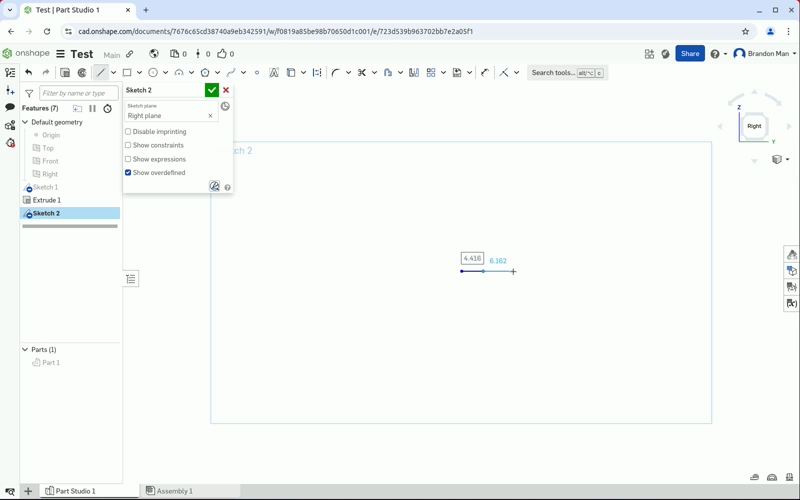
mouse_move(483, 250)
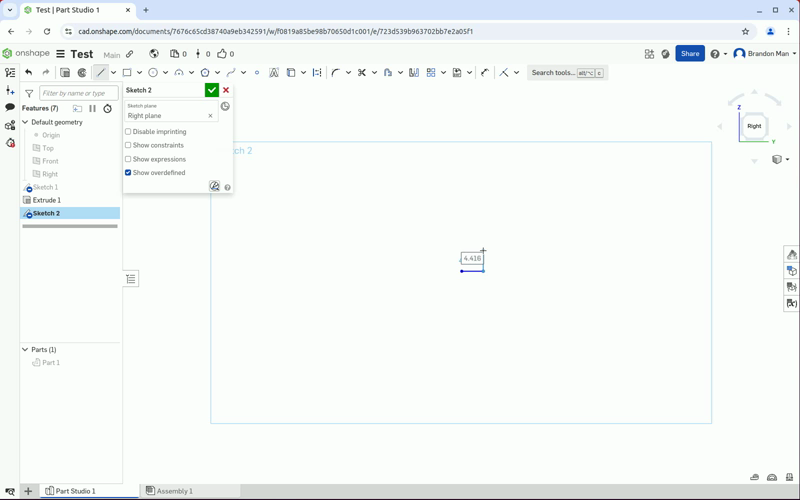
click(483, 250)
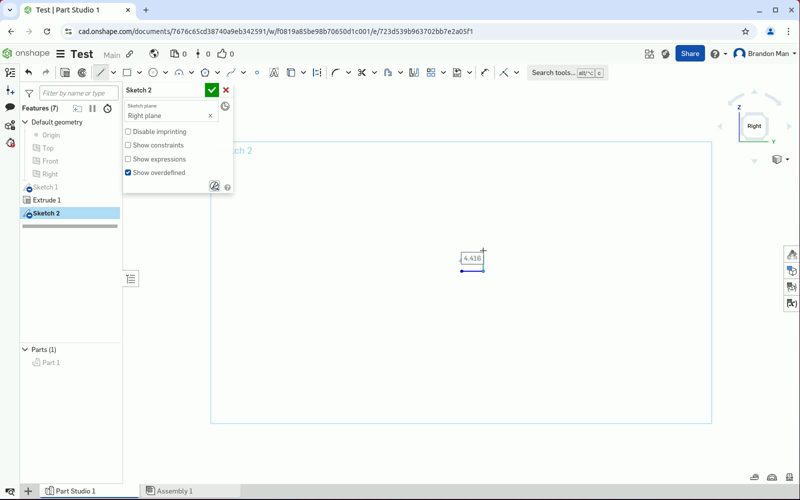
key_up(shift)
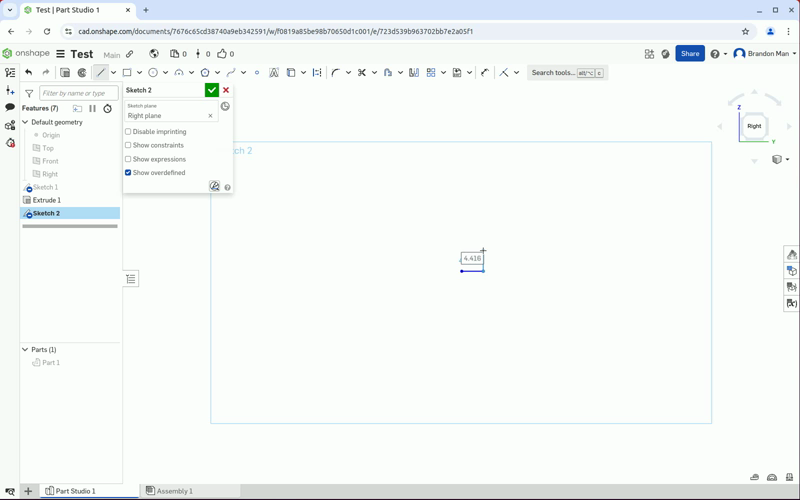
key_down(shift)
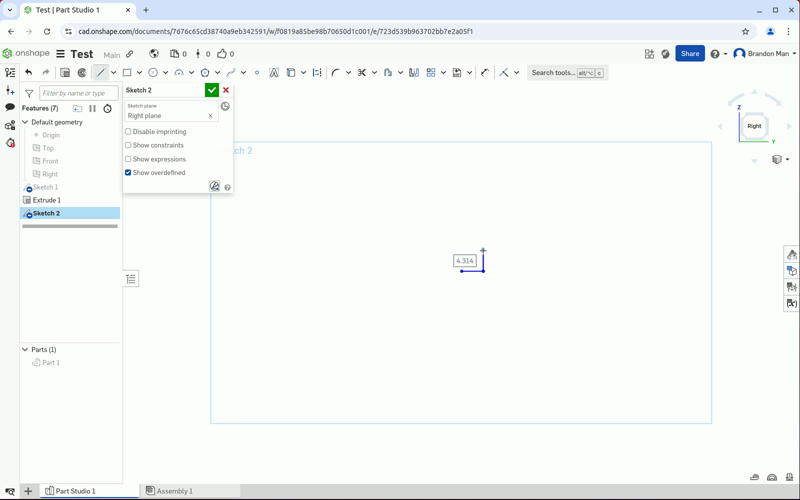
mouse_move(513, 250)
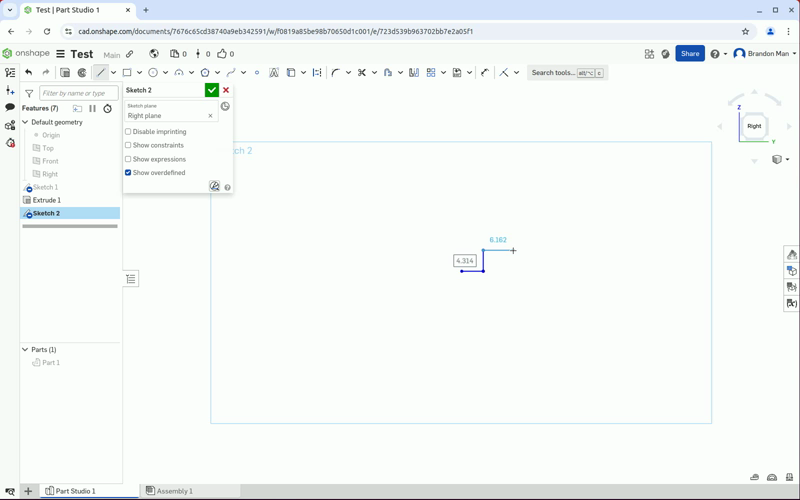
mouse_move(461, 250)
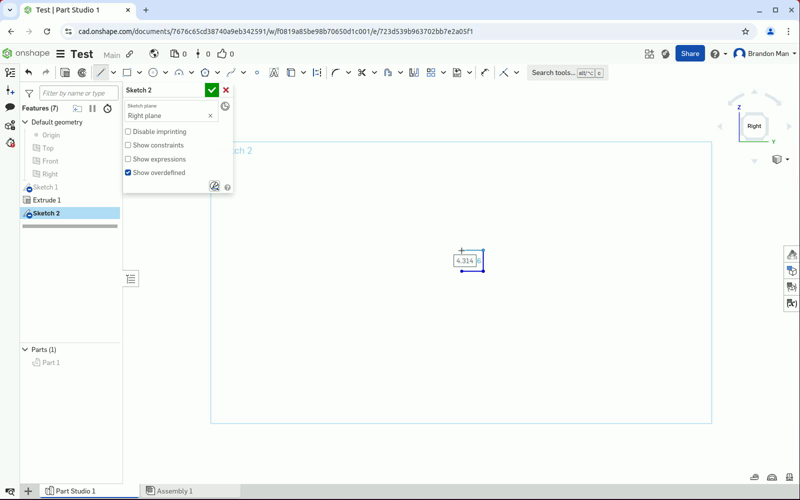
click(461, 250)
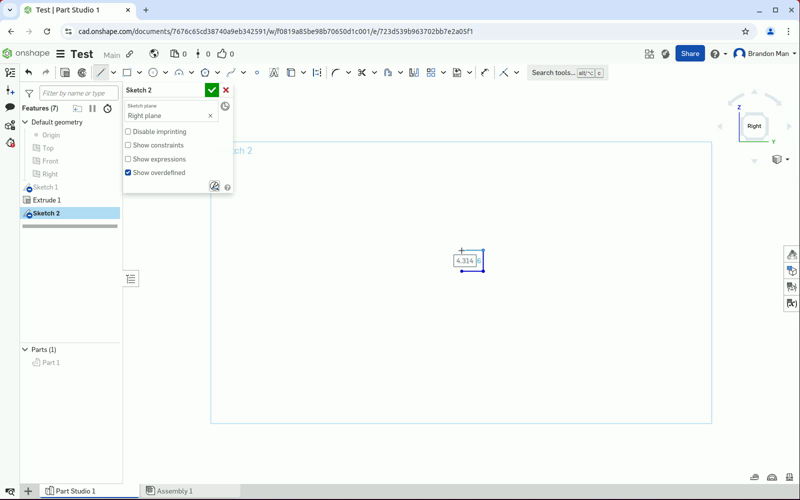
key_up(shift)
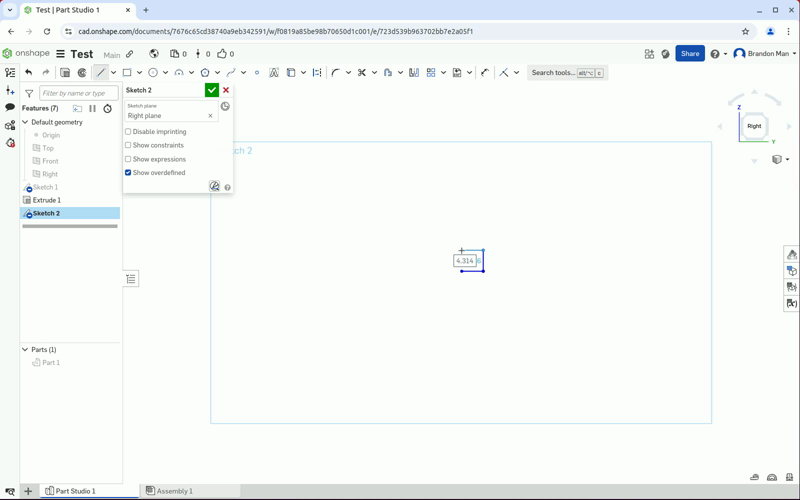
mouse_move(492, 250)
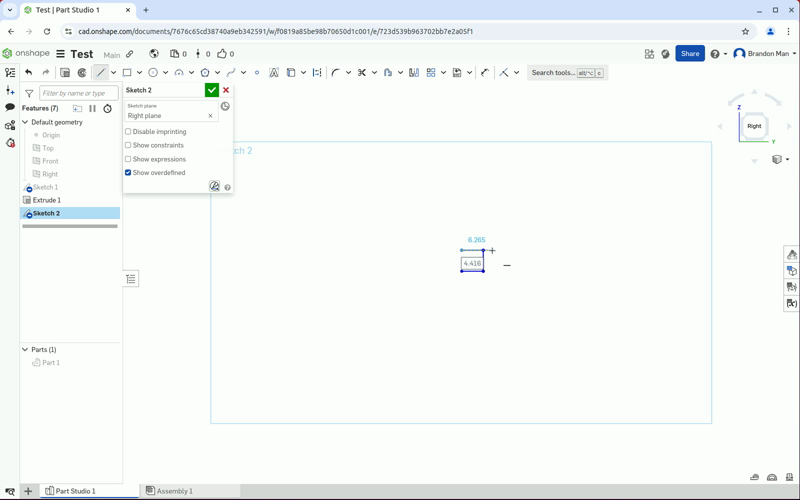
key_down(shift)
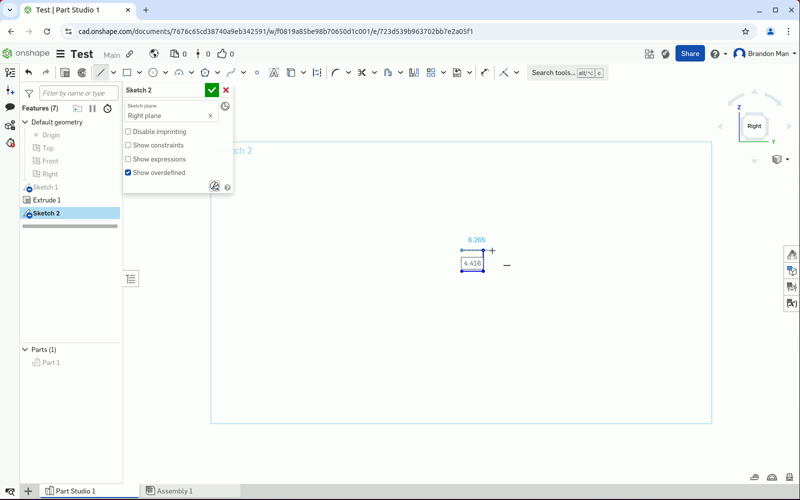
mouse_move(461, 271)
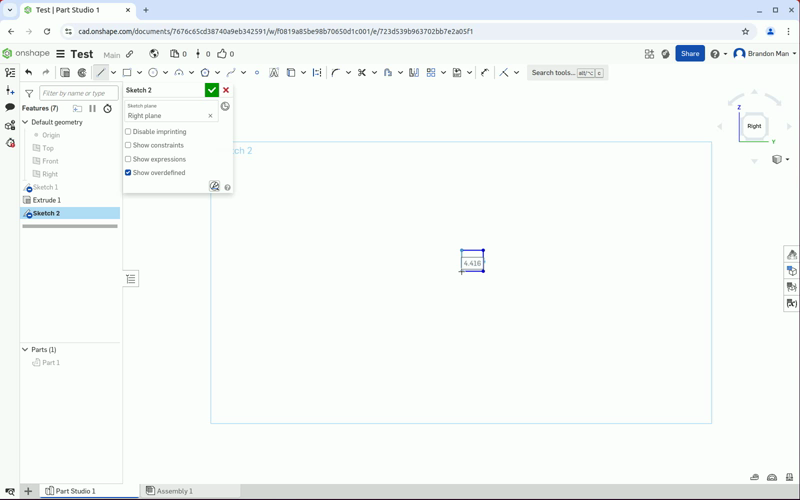
key_up(shift)
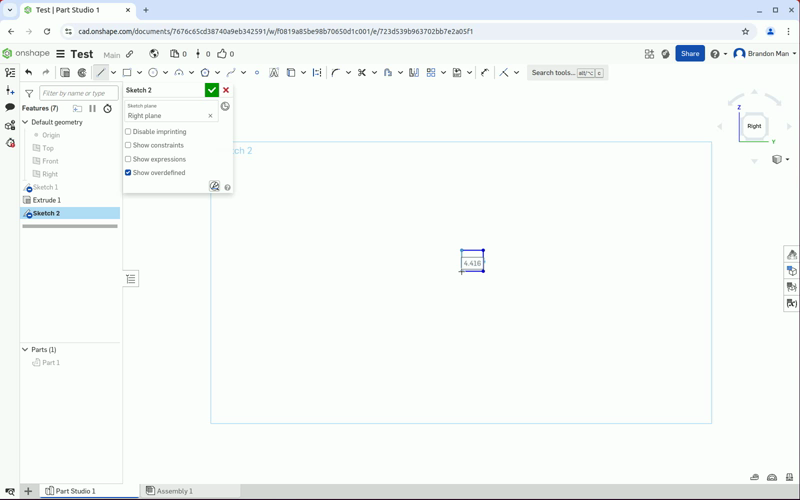
click(461, 271)
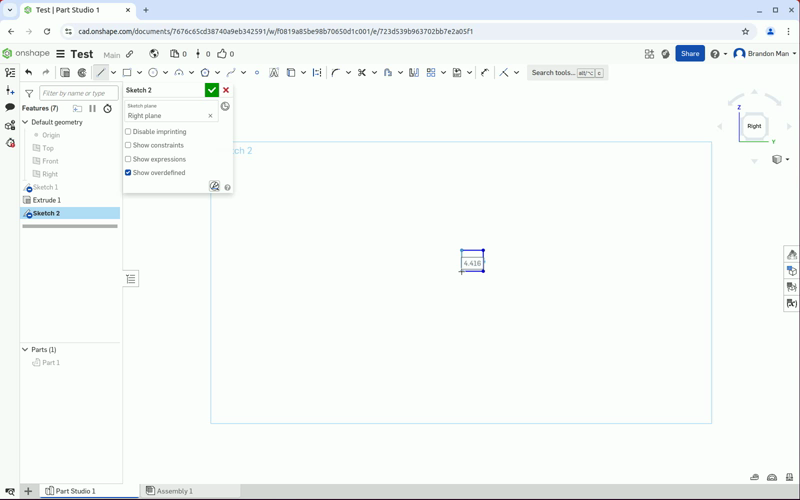
key(esc)
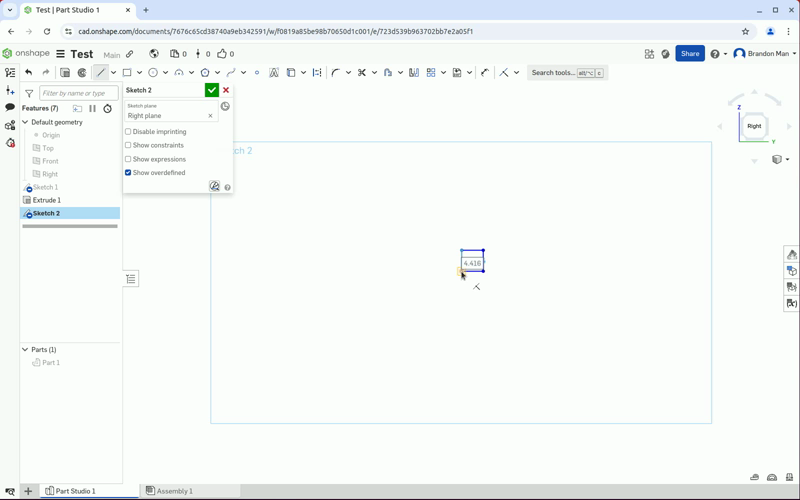
key(l)
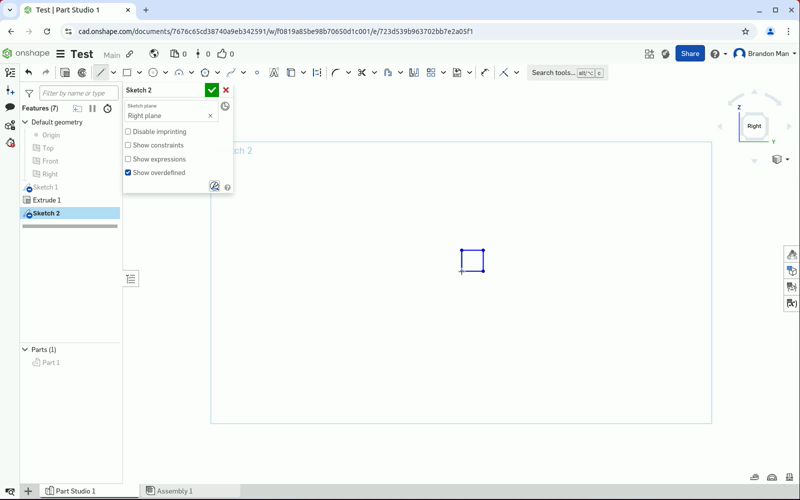
key_down(shift)
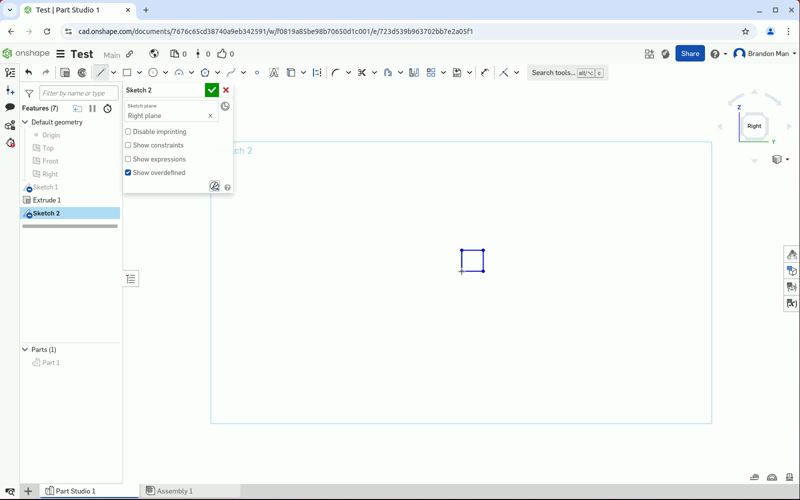
mouse_move(463, 263)
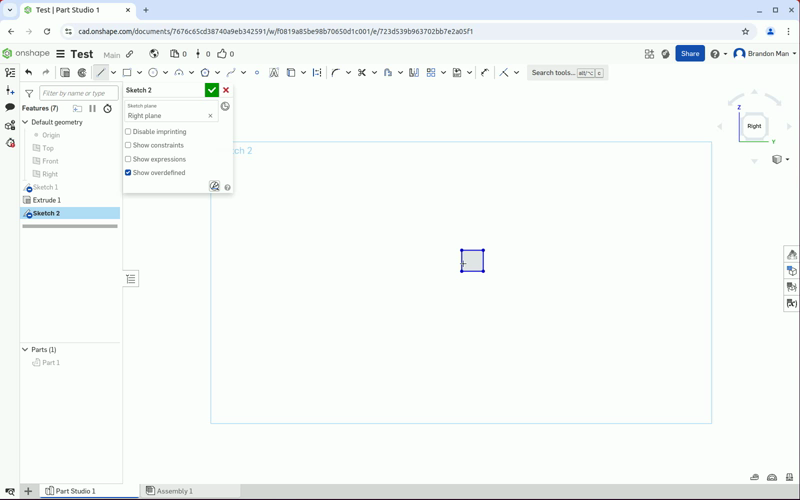
click(463, 263)
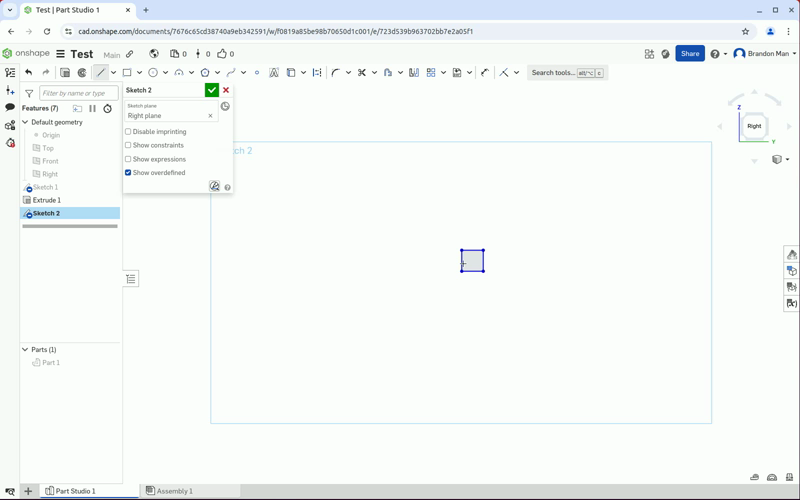
key_up(shift)
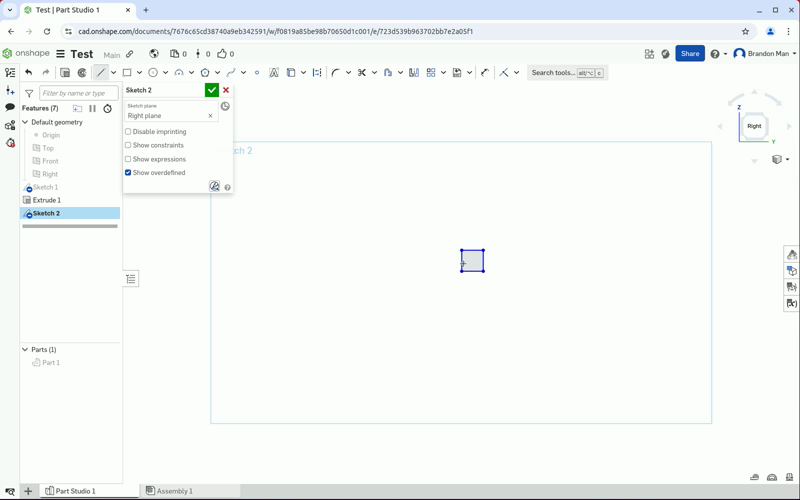
key_down(shift)
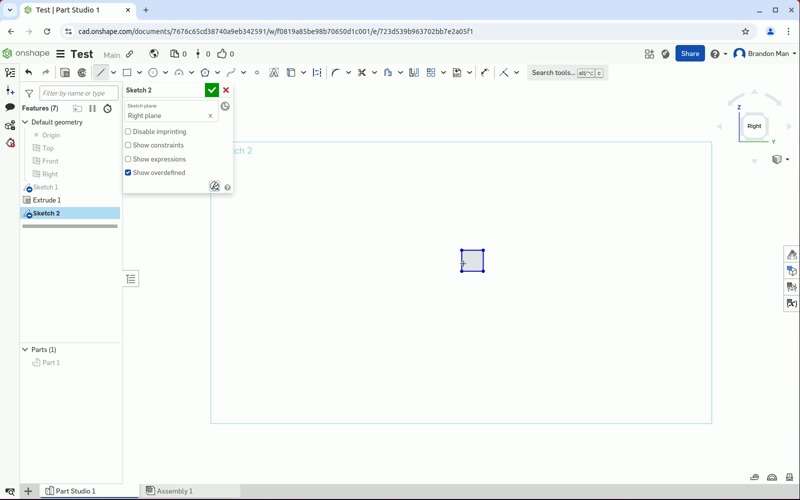
mouse_move(493, 263)
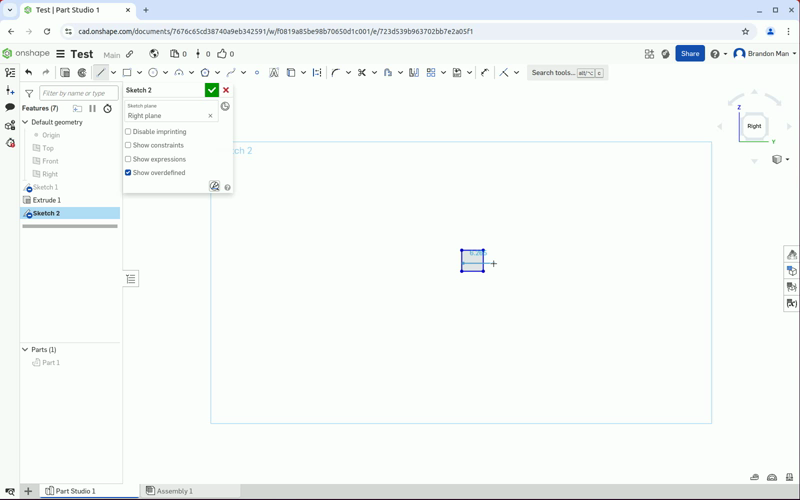
mouse_move(465, 267)
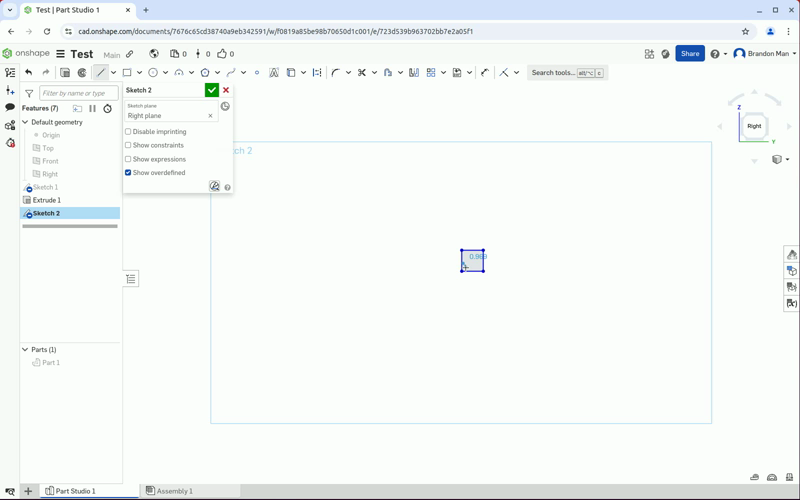
scroll(6)
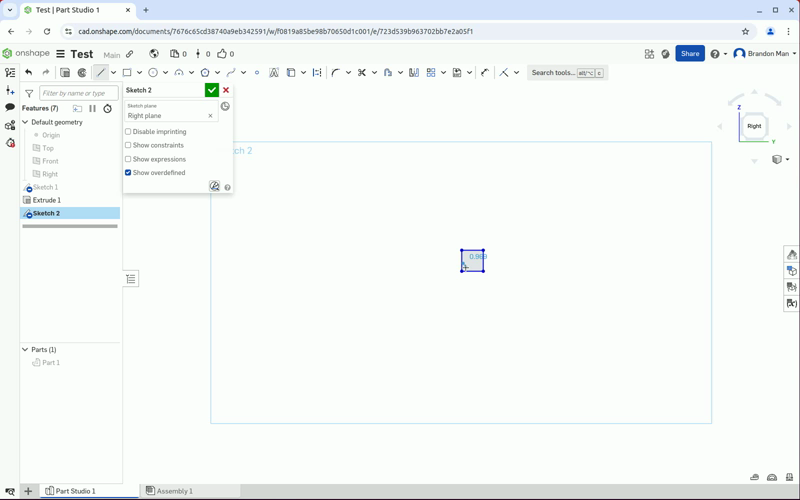
scroll(6)
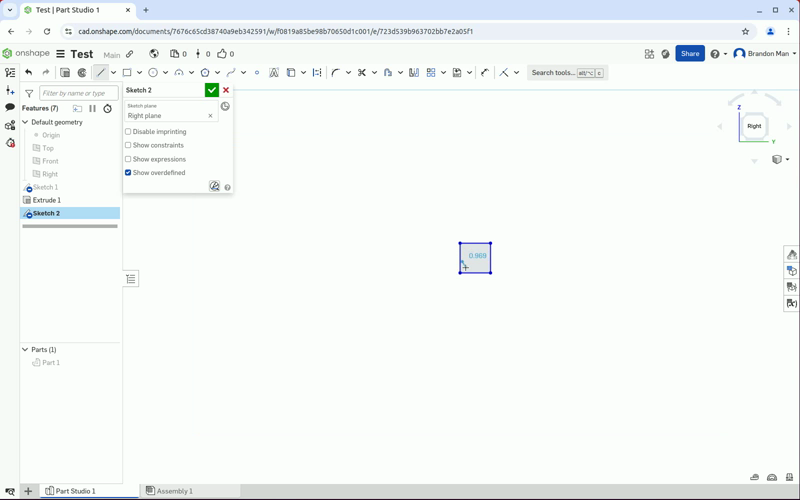
scroll(6)
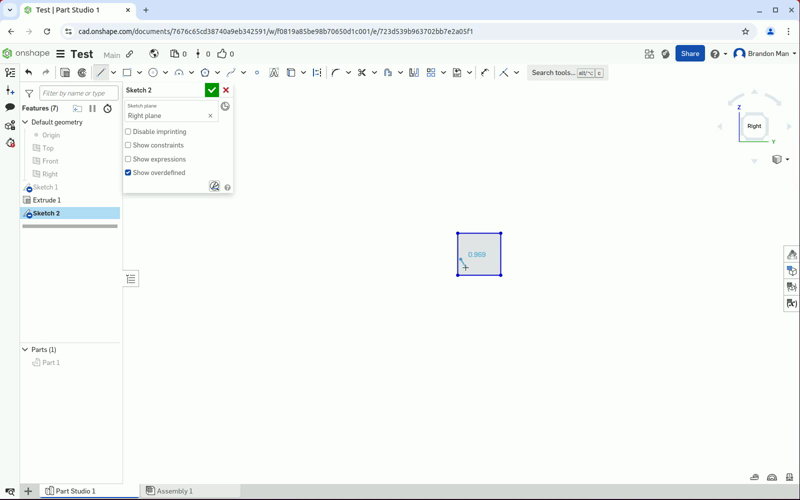
scroll(6)
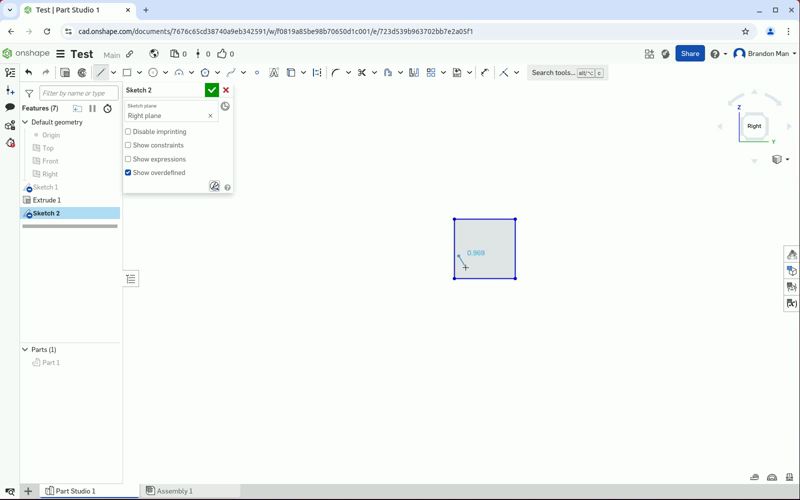
scroll(6)
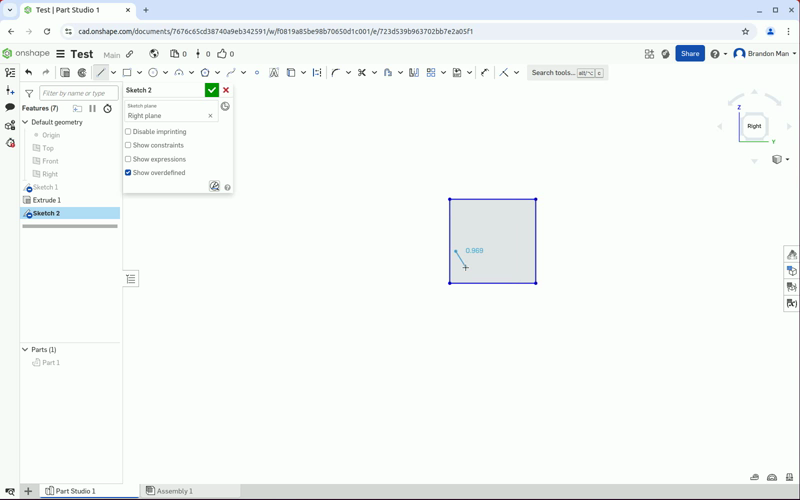
scroll(6)
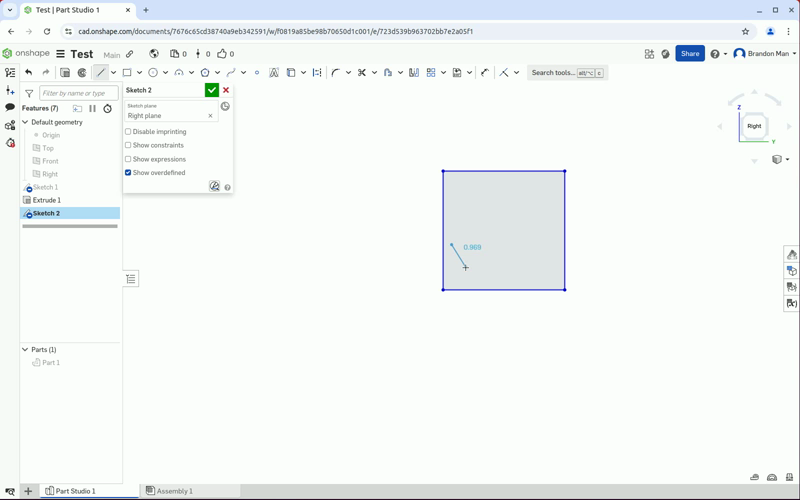
scroll(6)
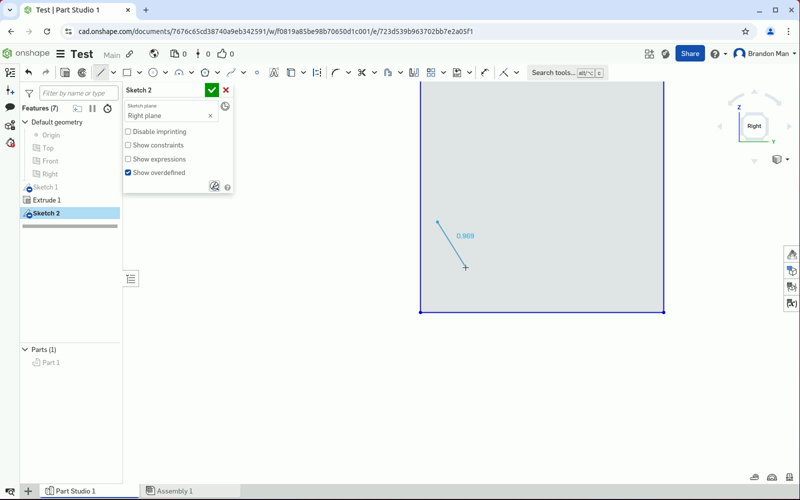
click(465, 267)
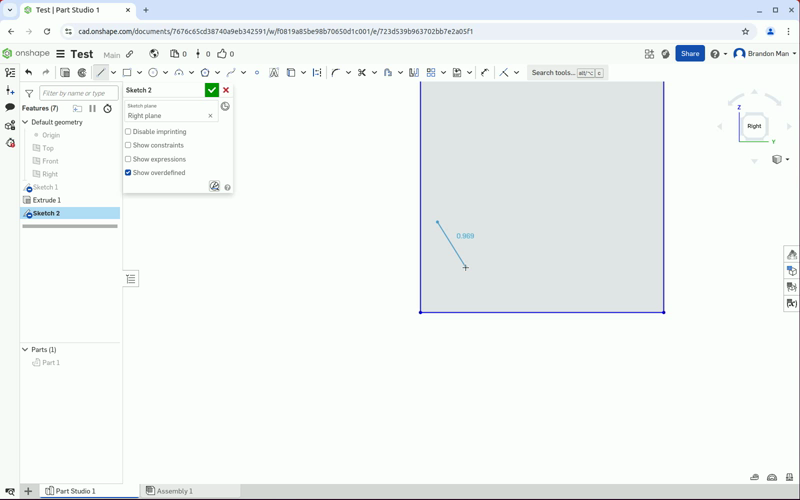
scroll(-6)
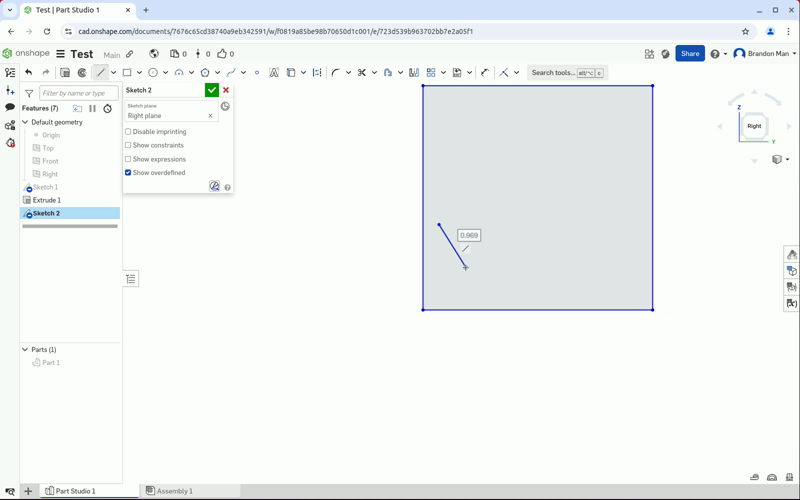
scroll(-6)
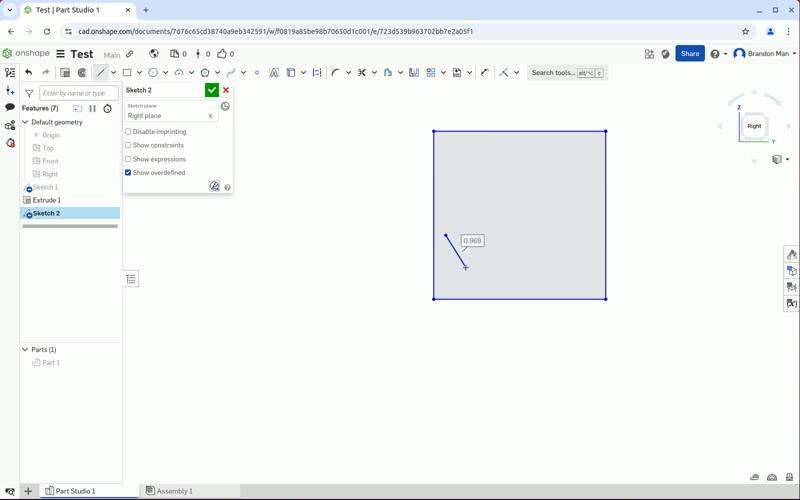
scroll(-6)
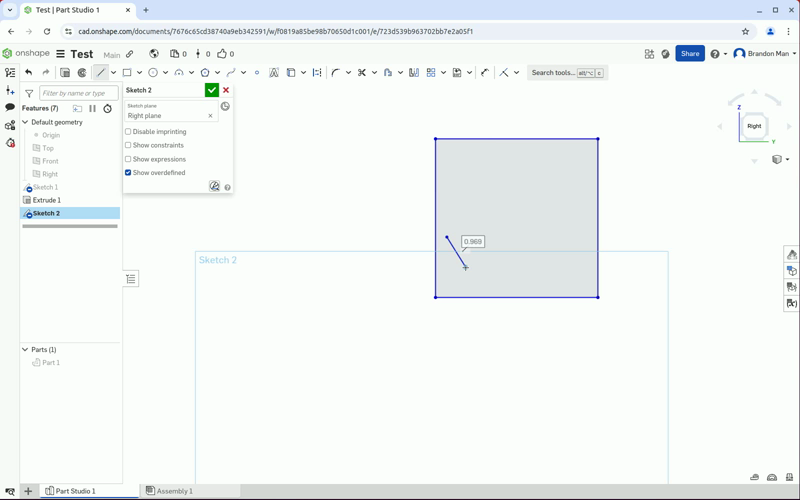
scroll(-6)
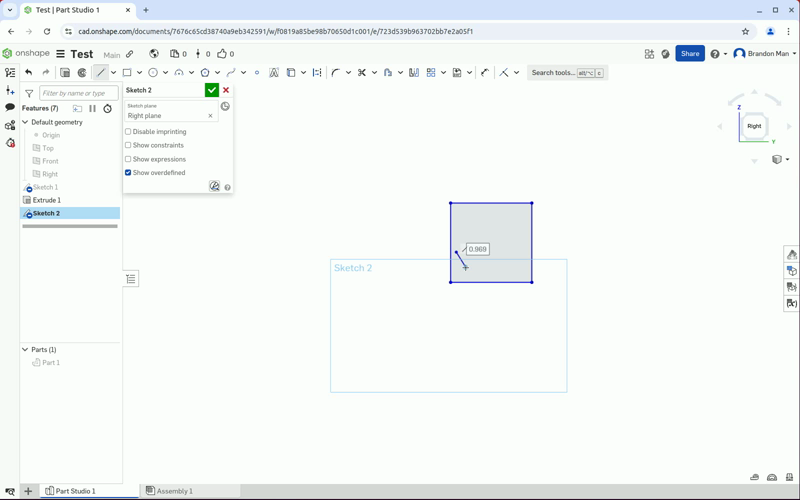
scroll(-6)
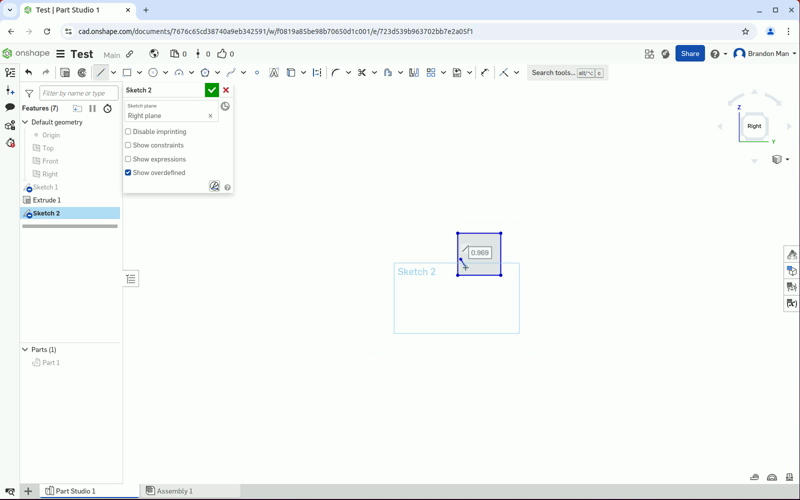
scroll(-6)
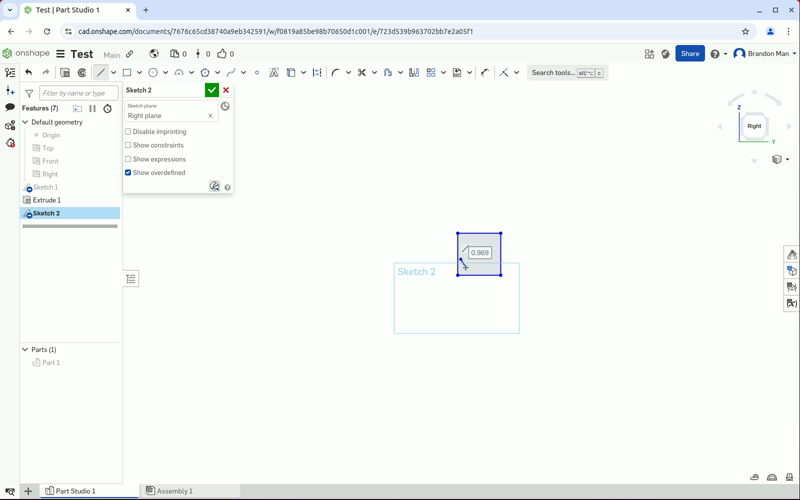
scroll(-6)
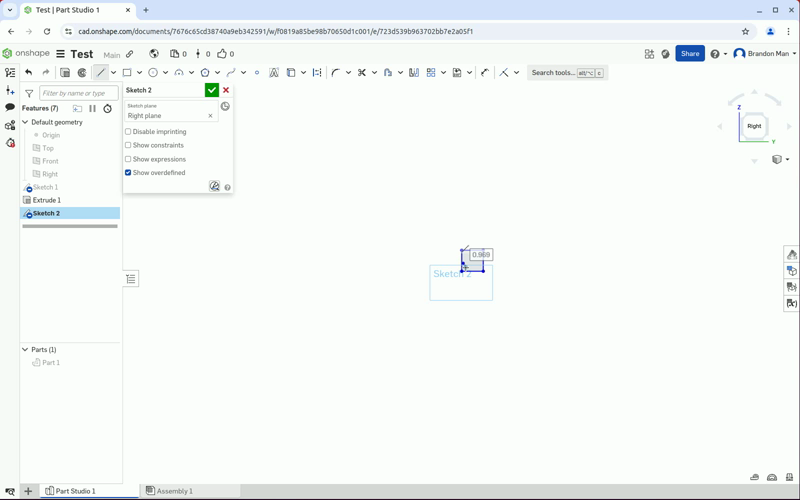
key_up(shift)
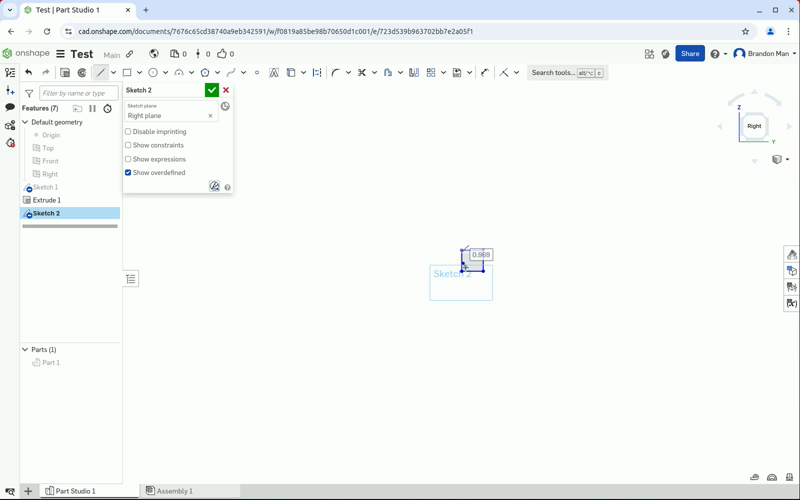
key_down(shift)
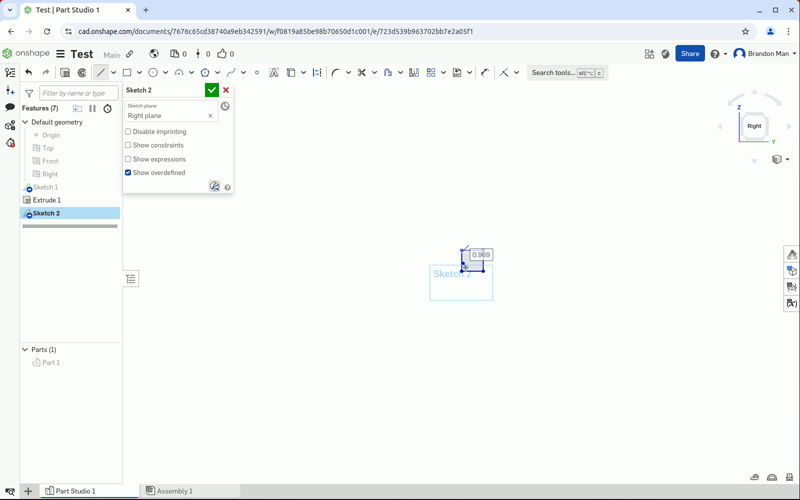
mouse_move(495, 267)
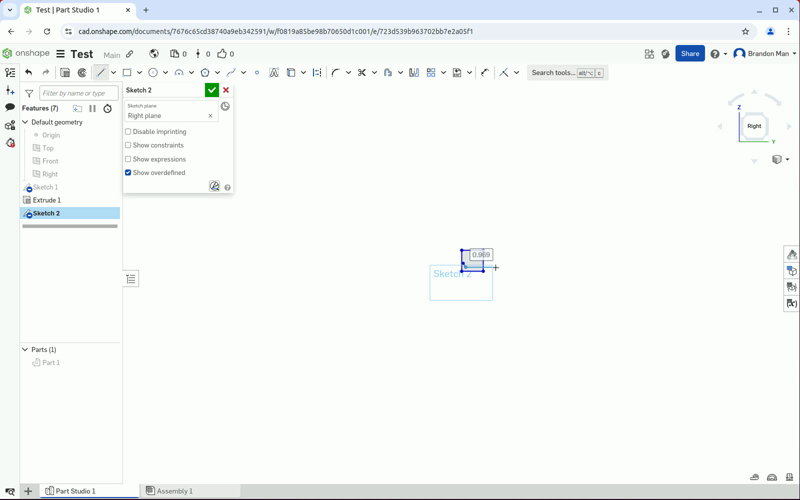
mouse_move(470, 269)
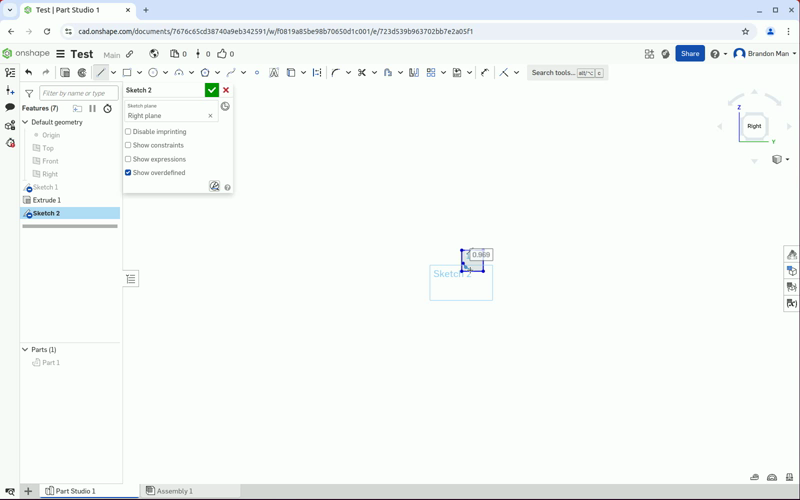
scroll(6)
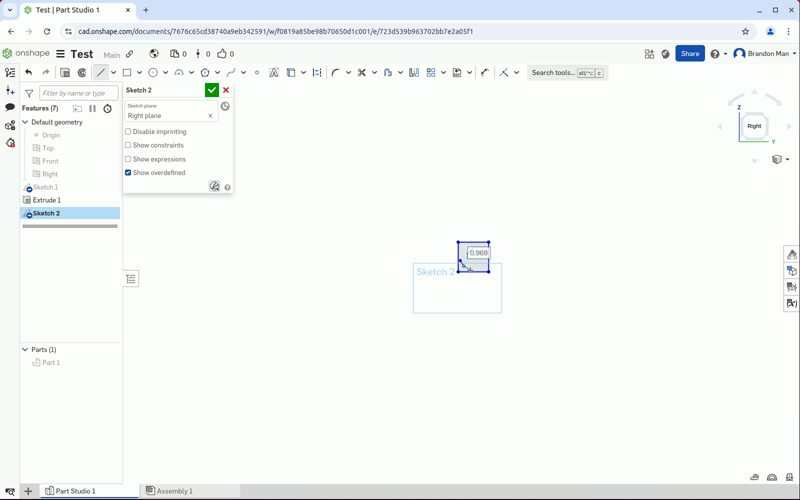
scroll(6)
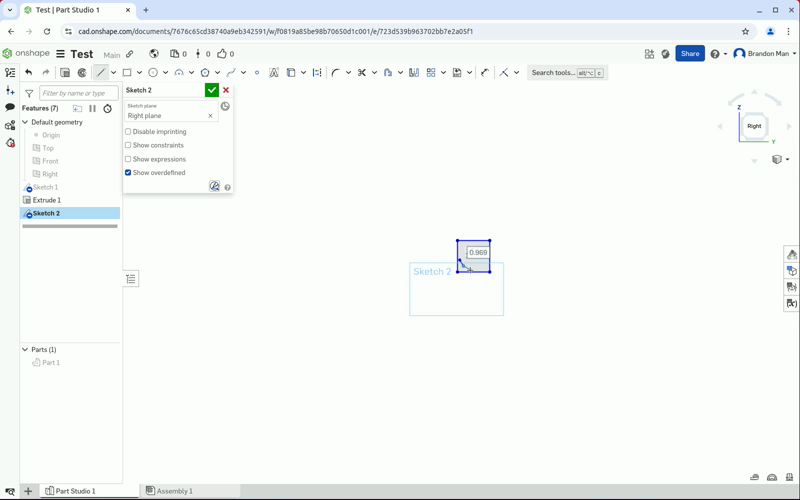
scroll(6)
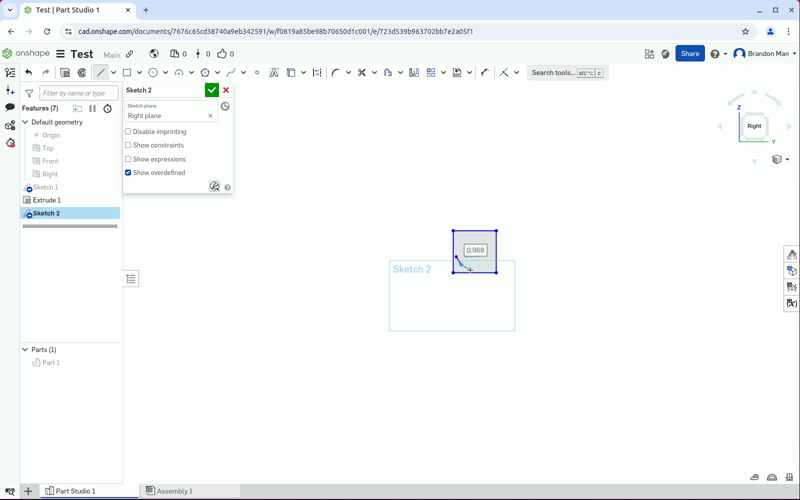
scroll(6)
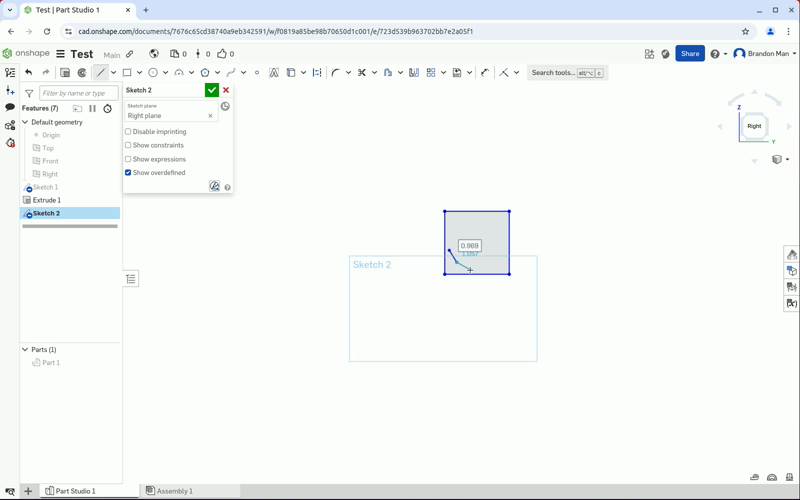
scroll(6)
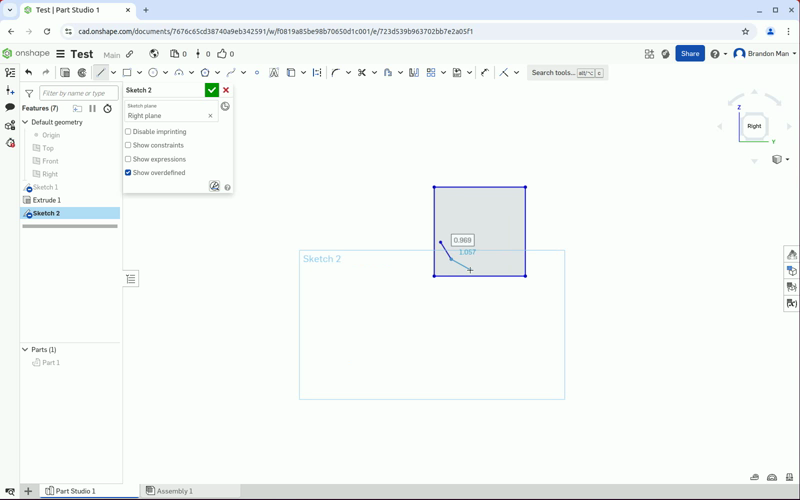
scroll(6)
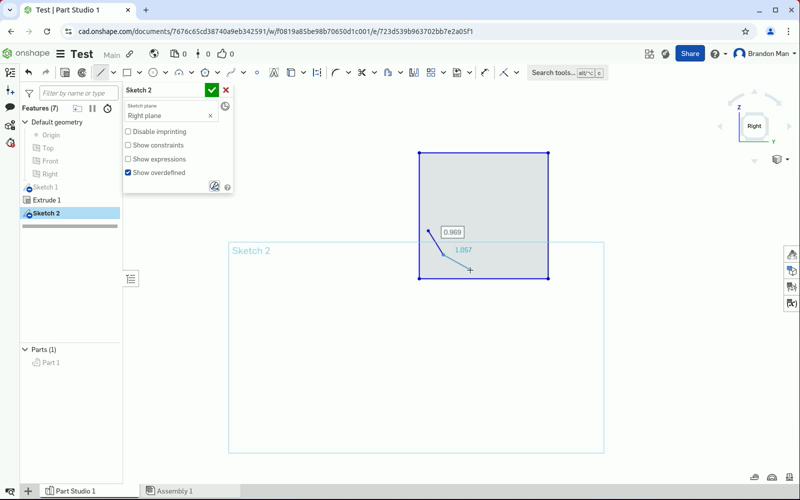
scroll(6)
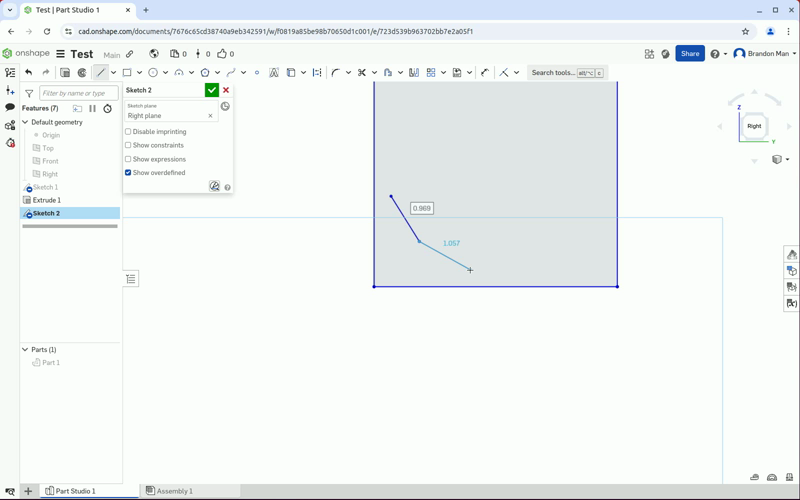
click(470, 269)
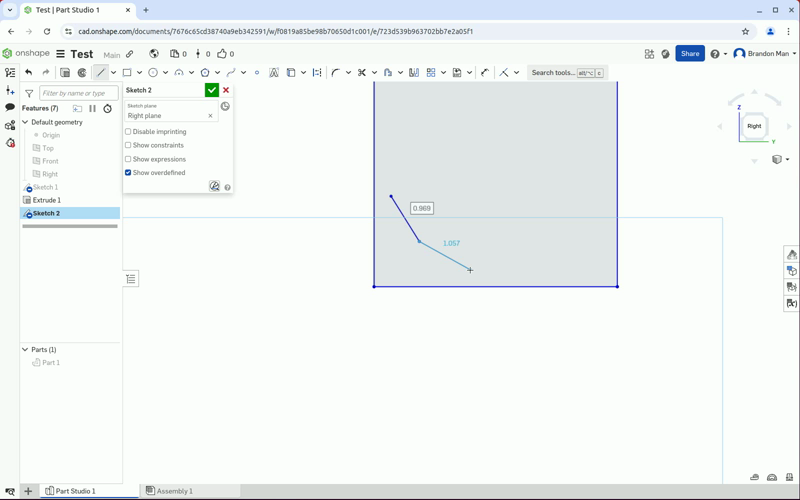
scroll(-6)
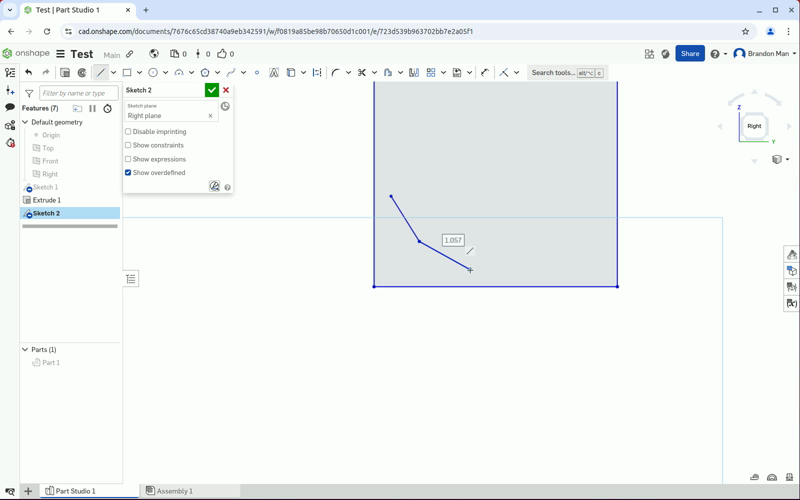
scroll(-6)
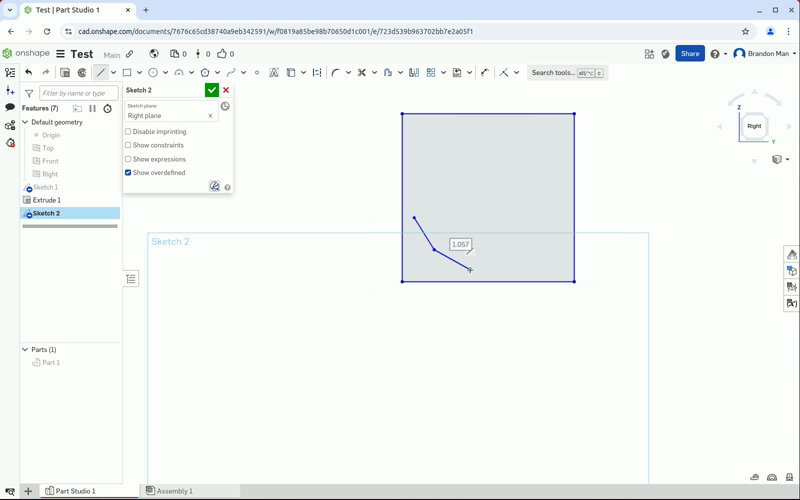
scroll(-6)
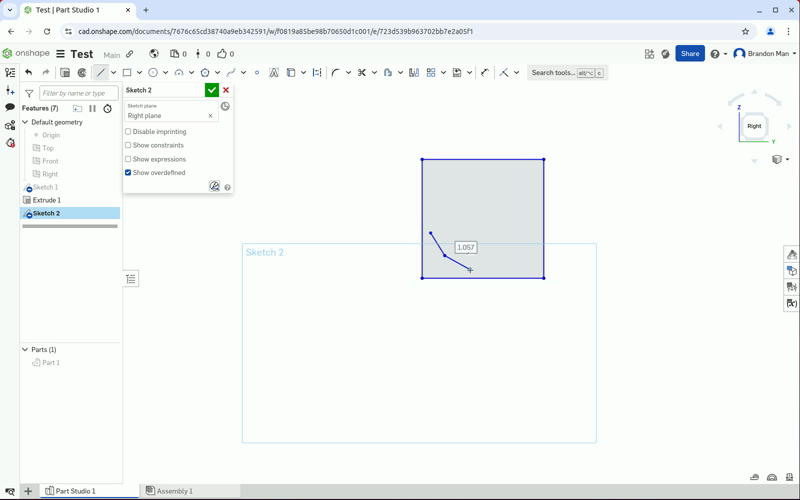
scroll(-6)
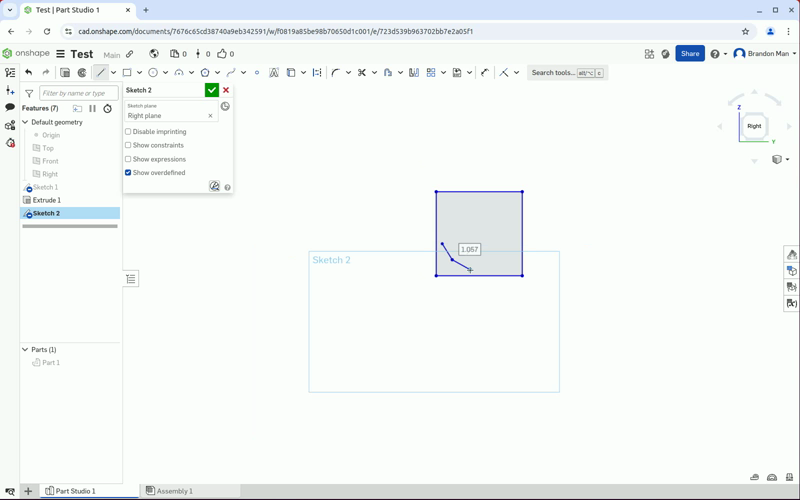
scroll(-6)
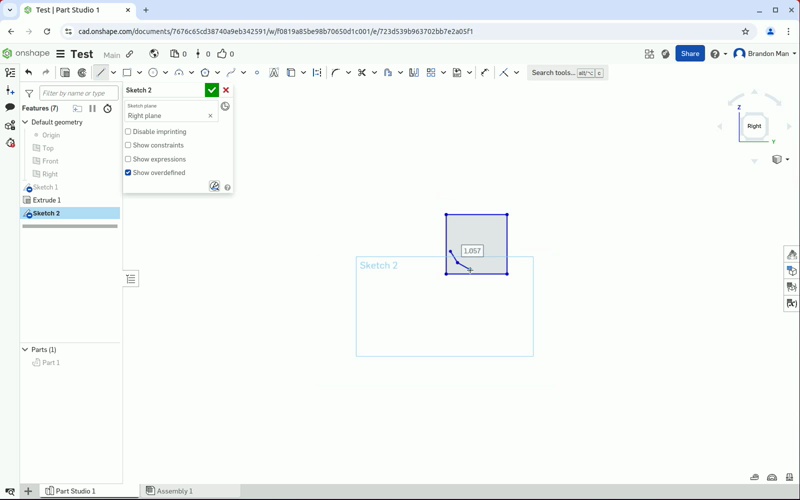
scroll(-6)
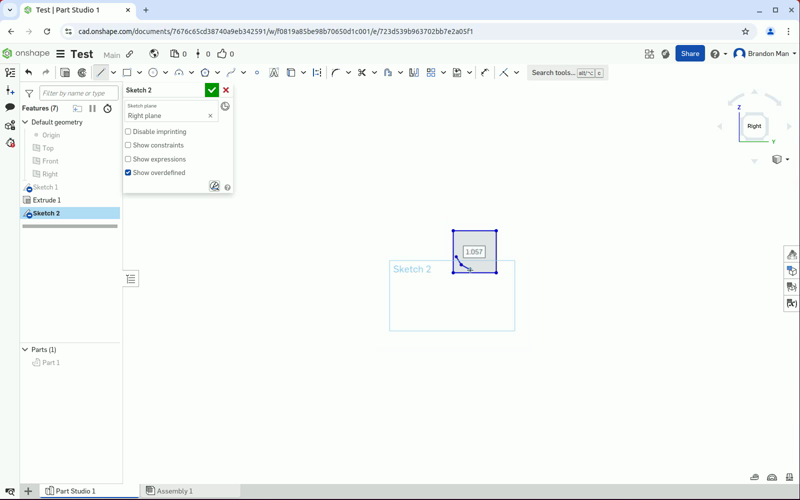
scroll(-6)
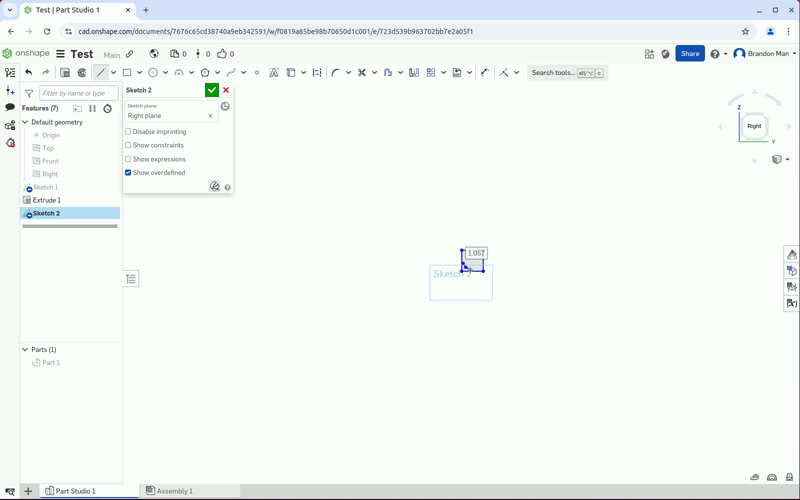
key_up(shift)
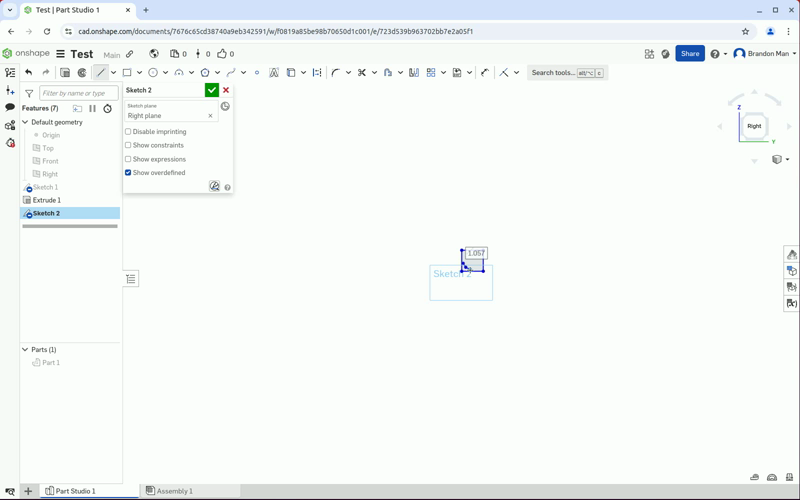
key_down(shift)
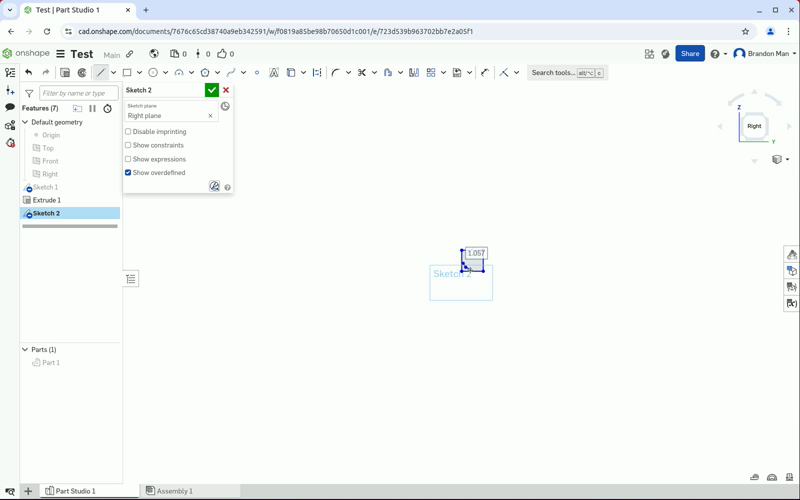
mouse_move(500, 269)
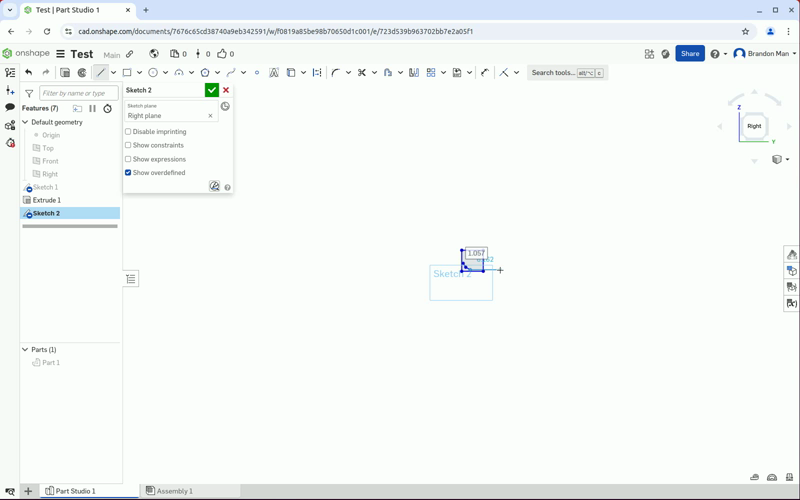
mouse_move(474, 269)
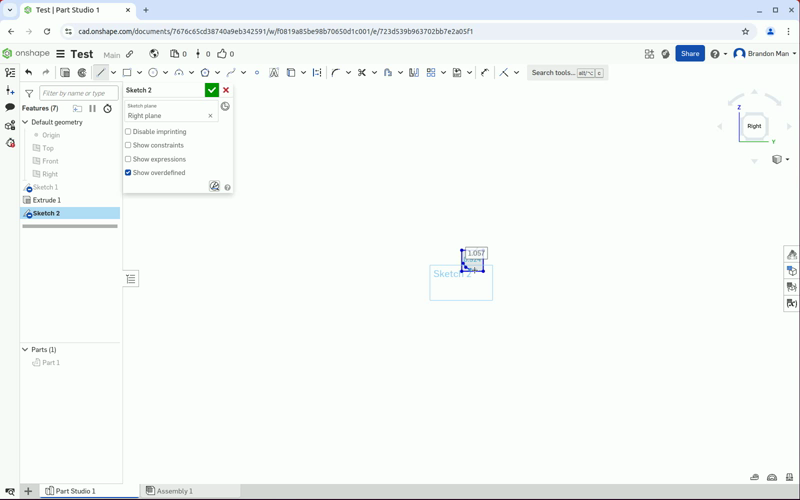
scroll(6)
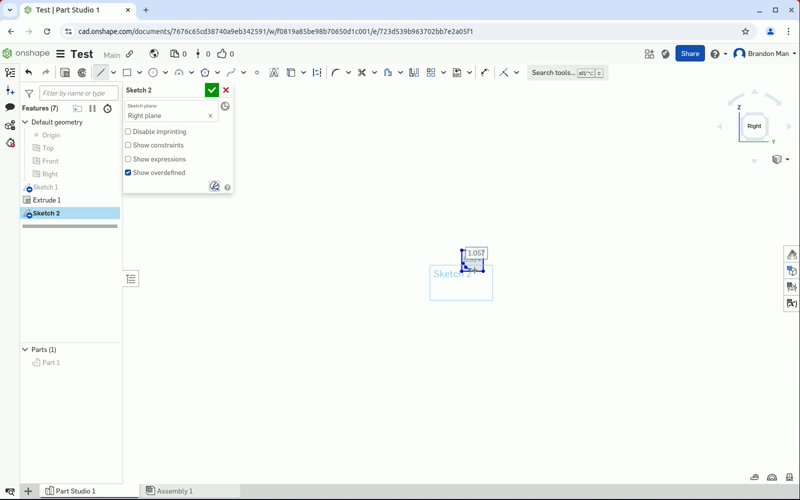
scroll(6)
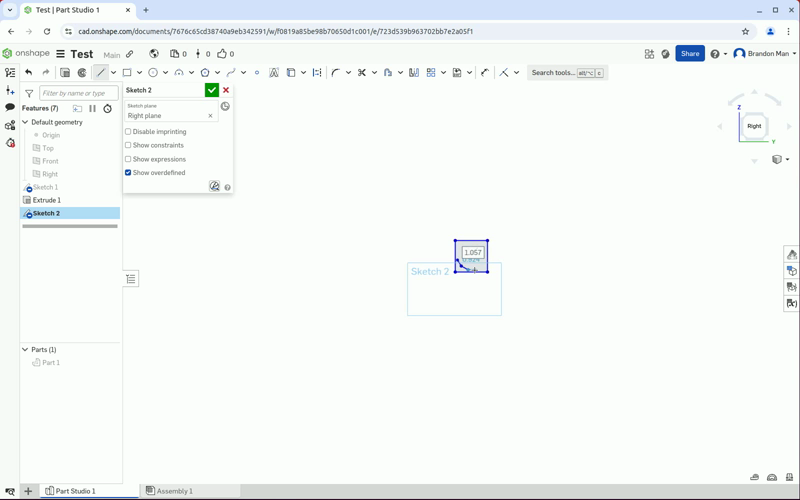
scroll(6)
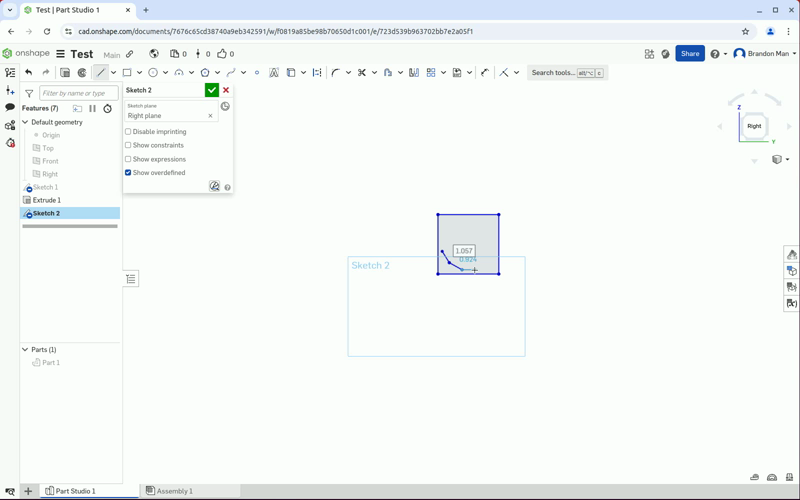
scroll(6)
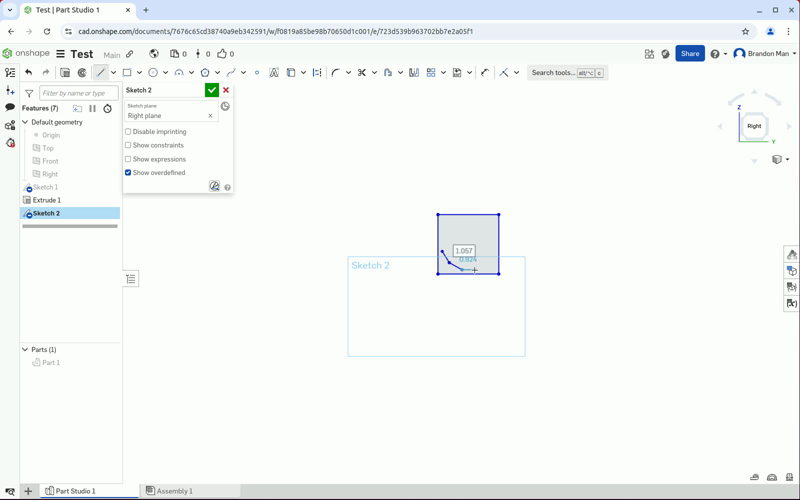
scroll(6)
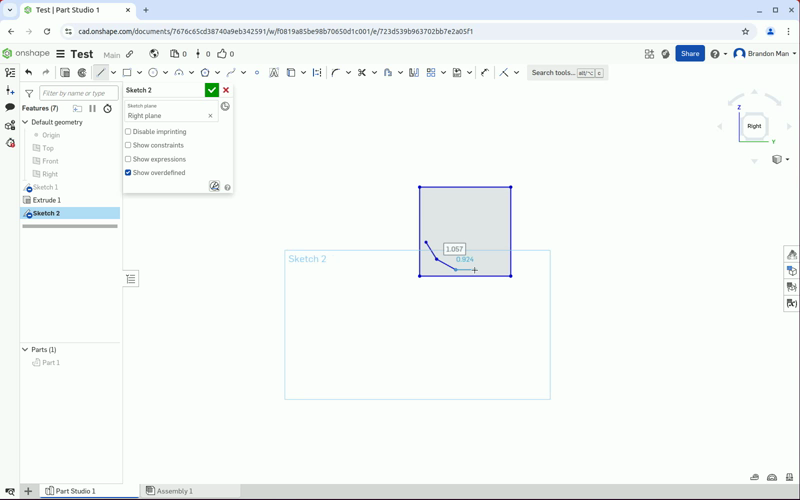
scroll(6)
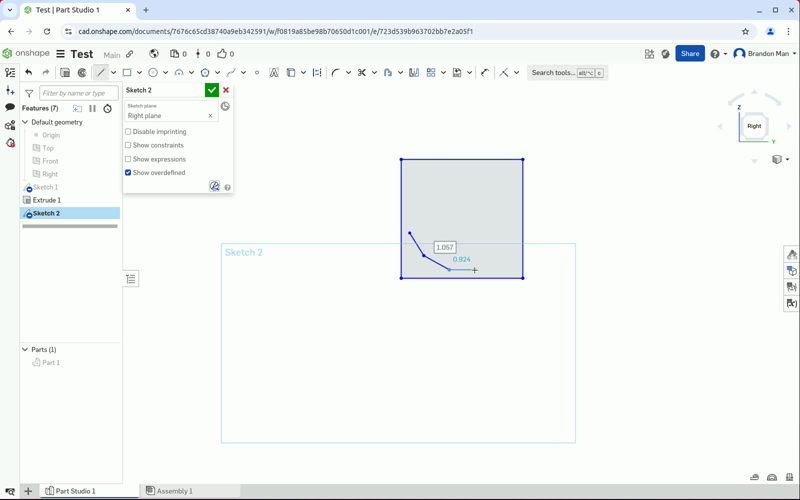
scroll(6)
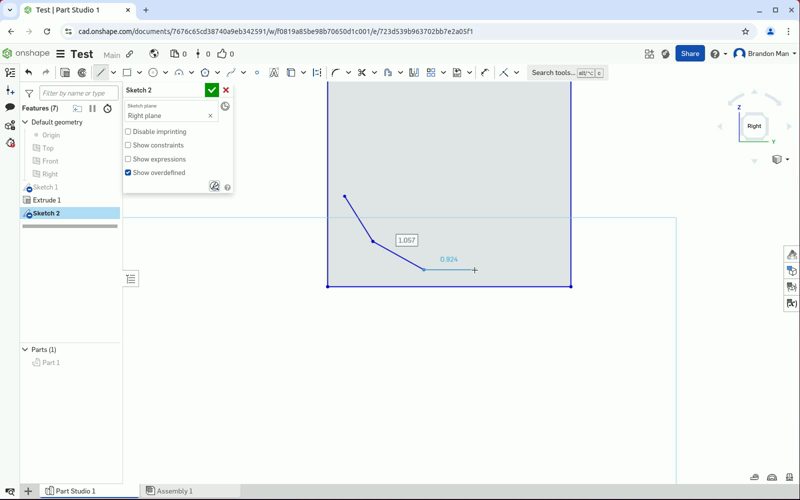
click(474, 269)
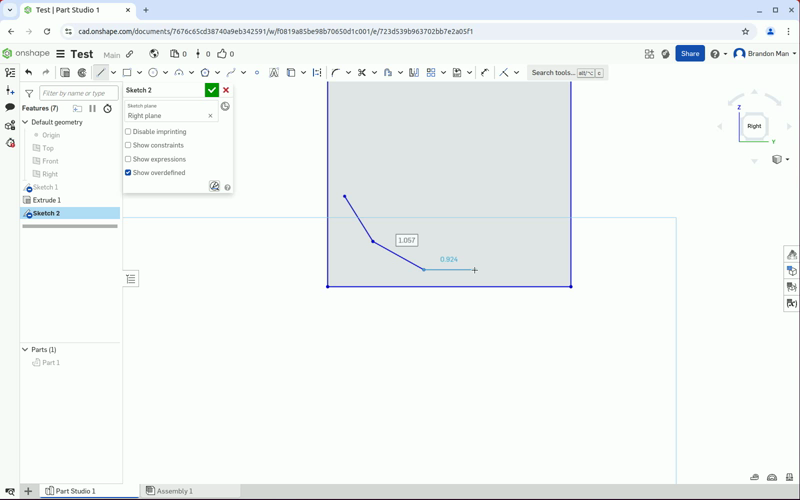
scroll(-6)
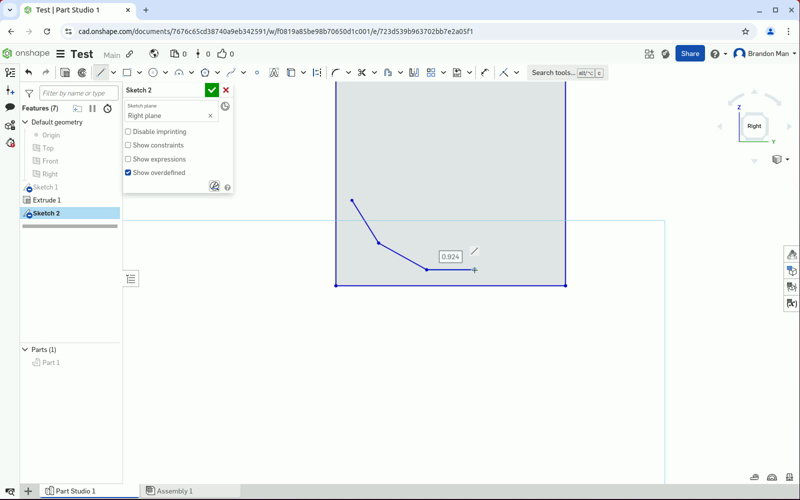
scroll(-6)
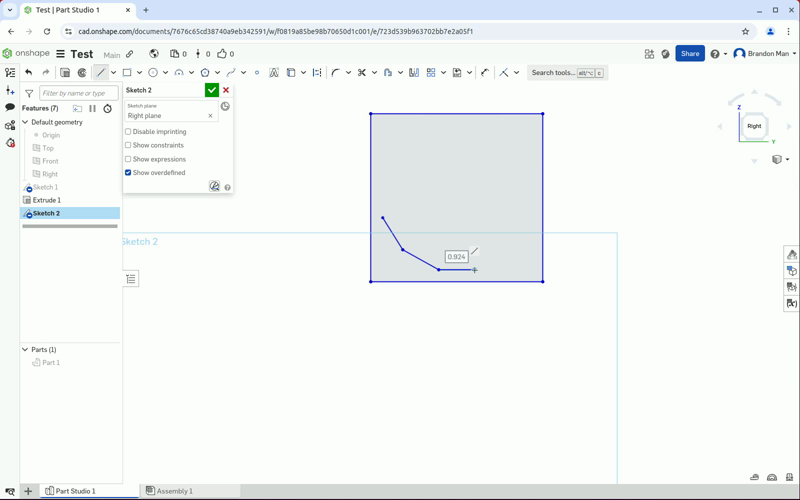
scroll(-6)
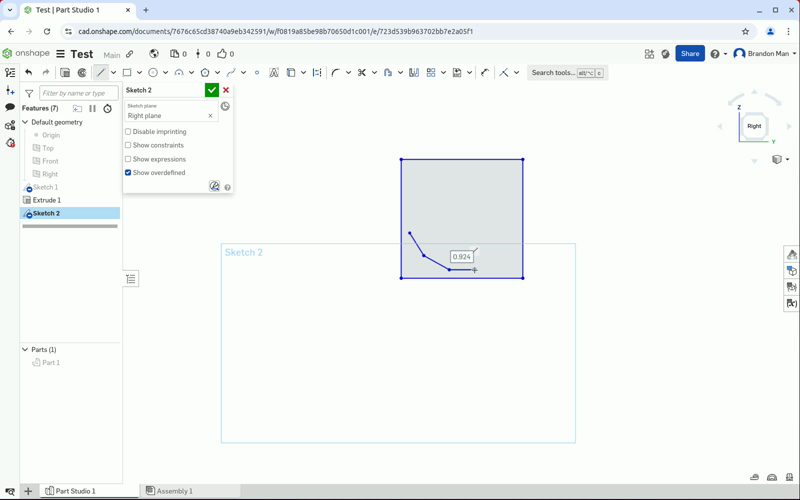
scroll(-6)
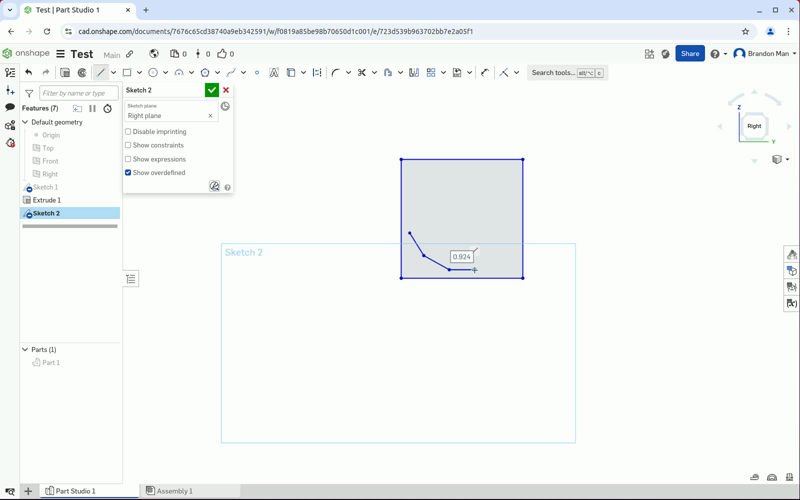
scroll(-6)
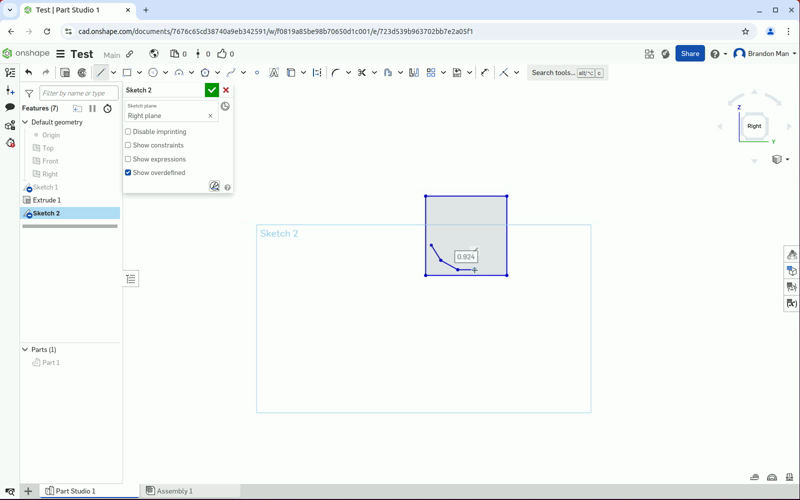
scroll(-6)
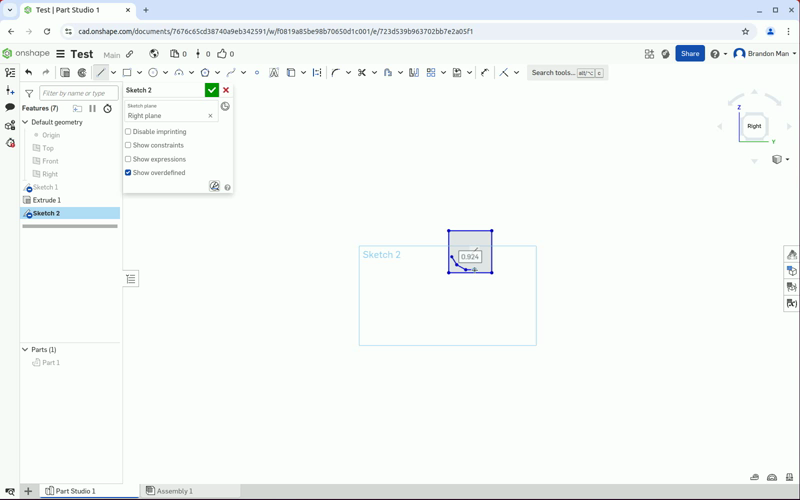
scroll(-6)
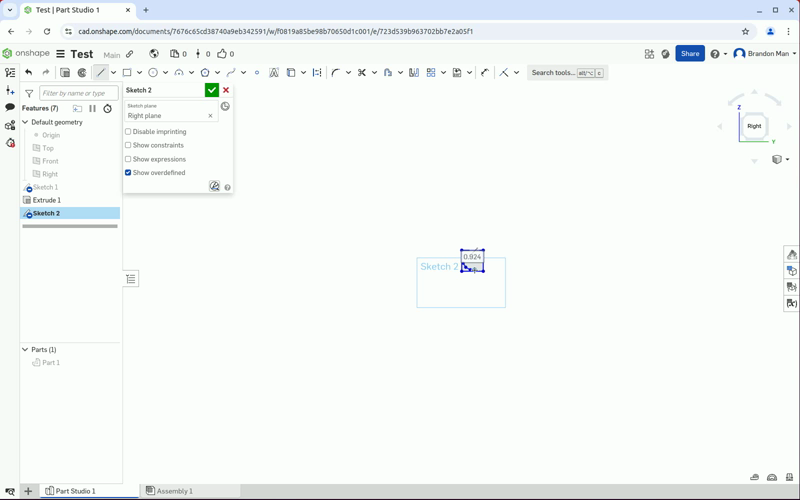
key_up(shift)
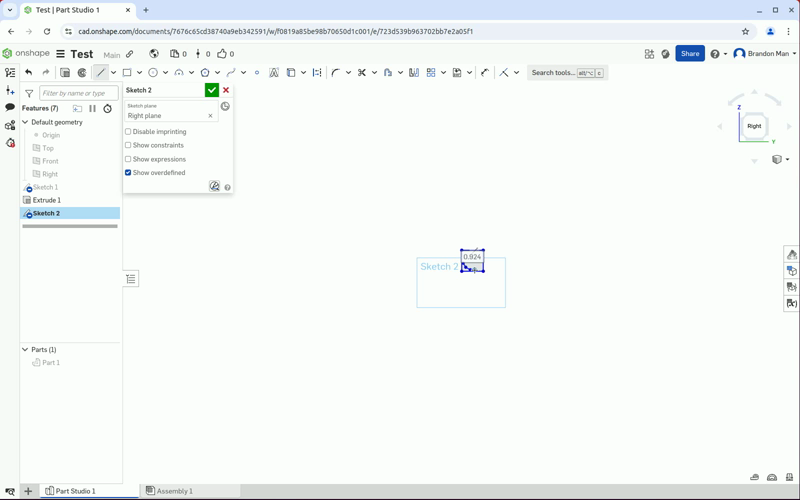
key_down(shift)
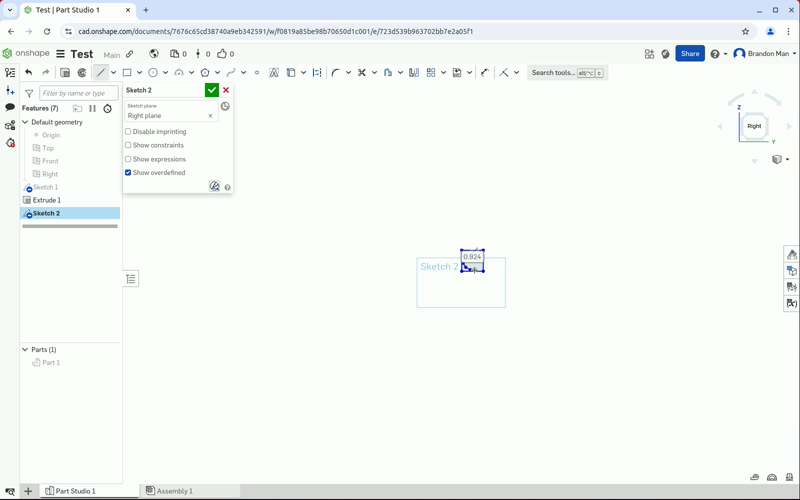
mouse_move(504, 269)
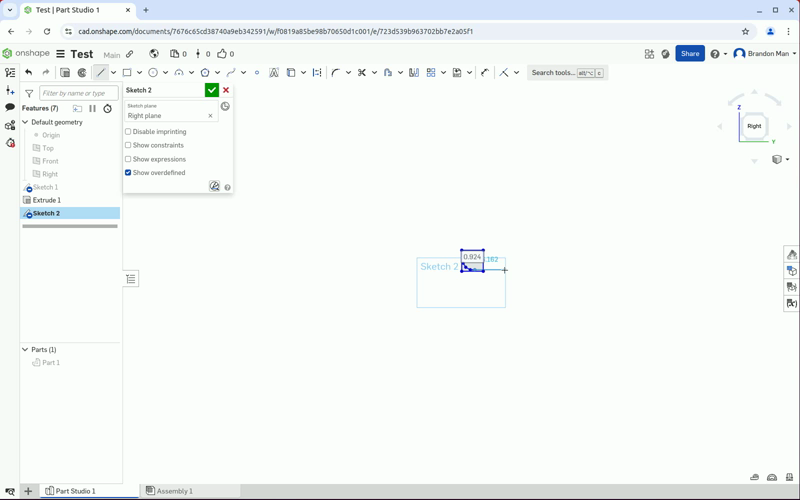
mouse_move(478, 267)
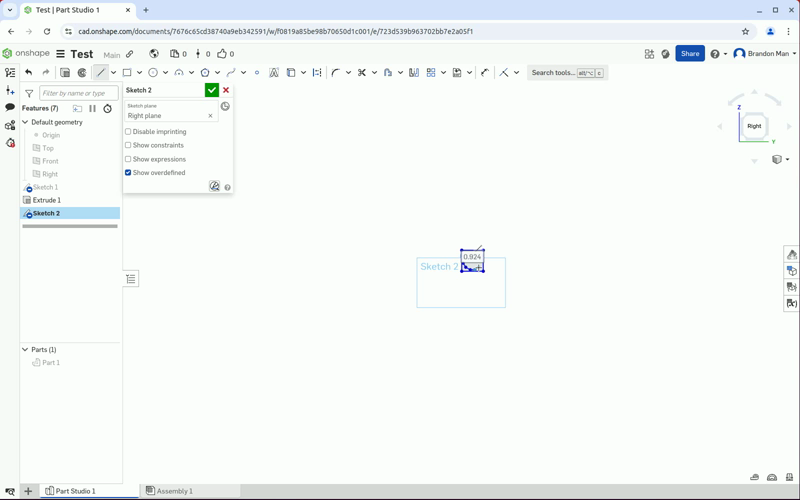
scroll(6)
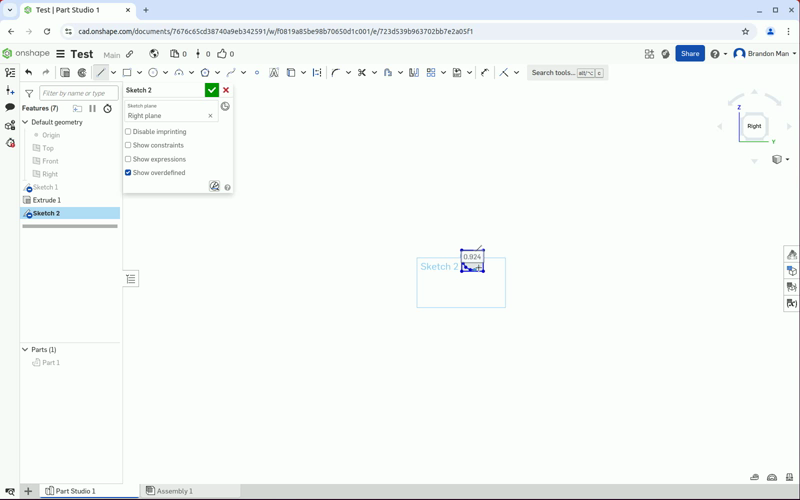
scroll(6)
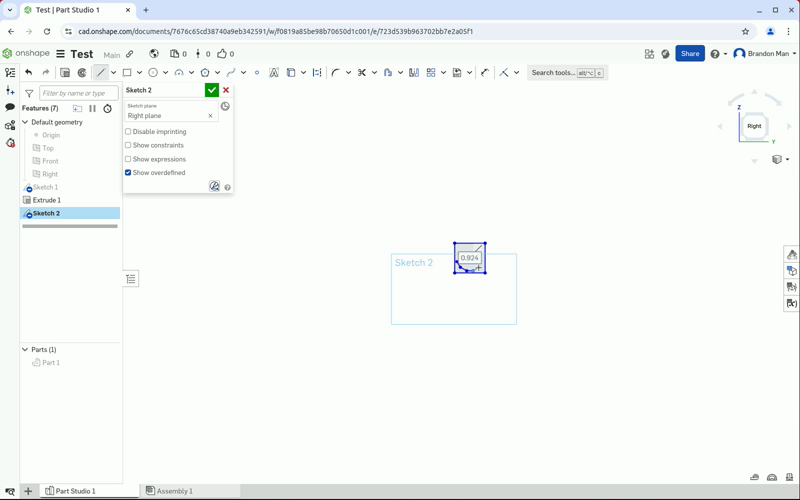
scroll(6)
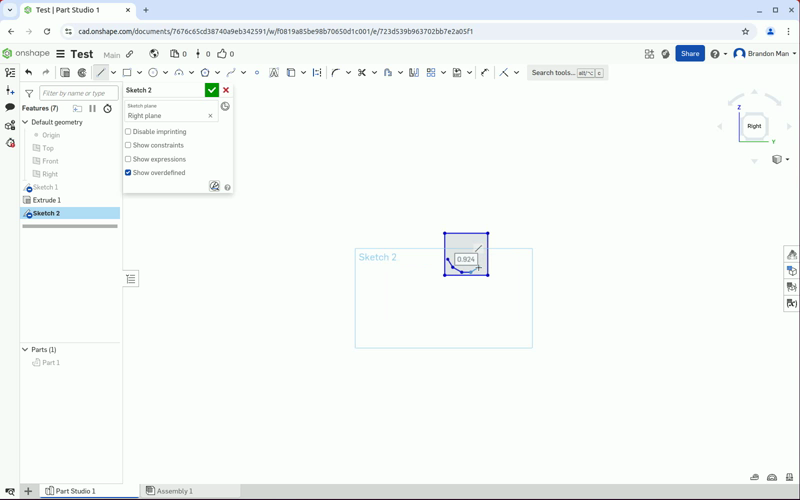
scroll(6)
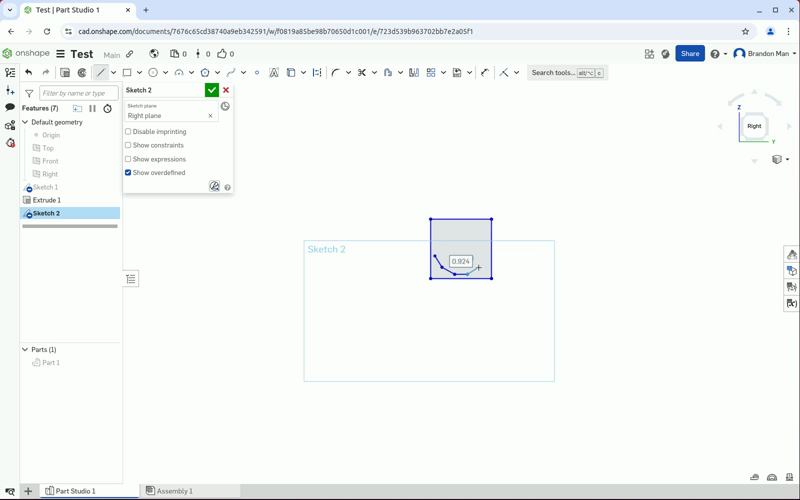
scroll(6)
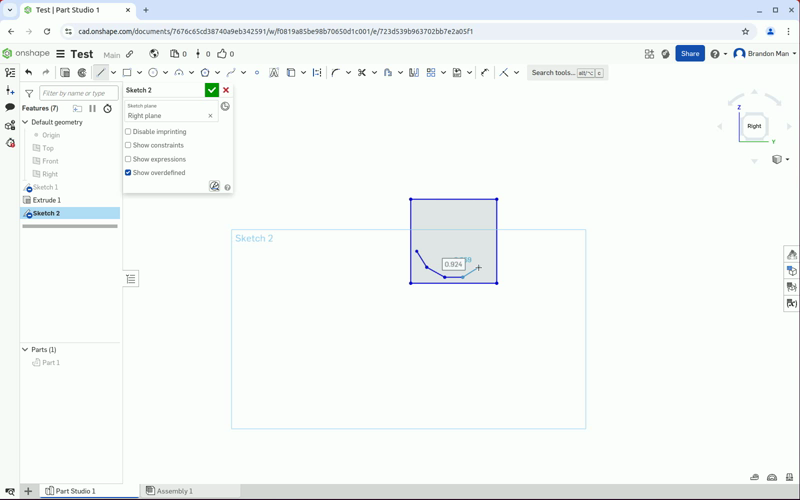
scroll(6)
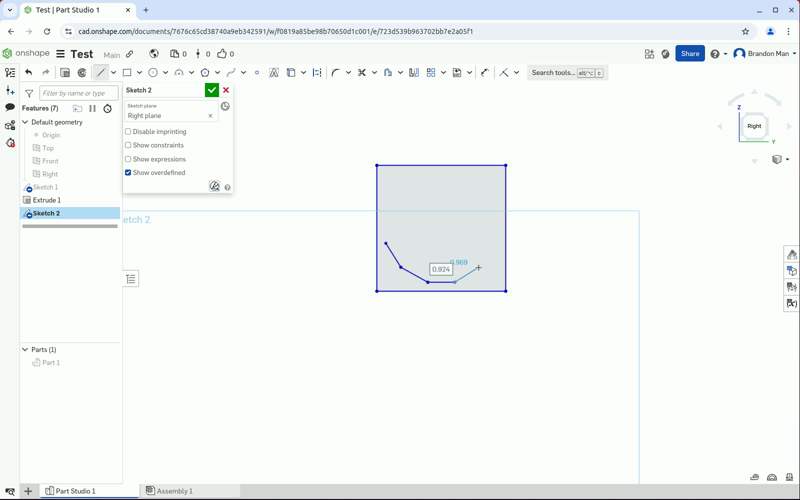
scroll(6)
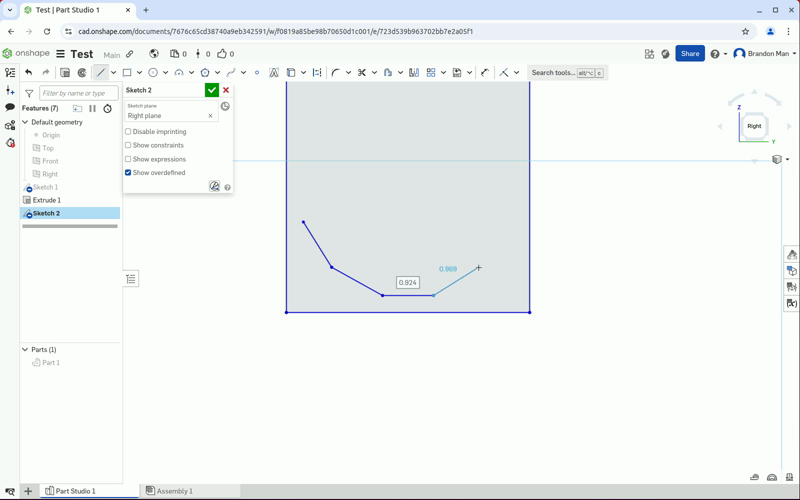
click(478, 267)
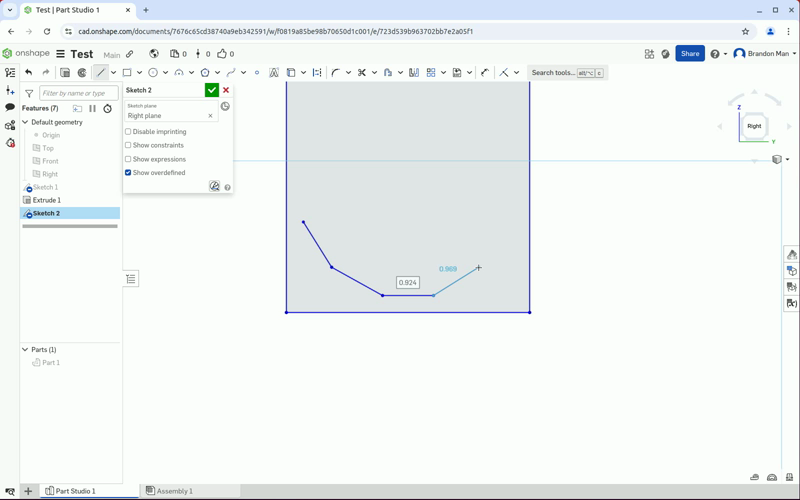
scroll(-6)
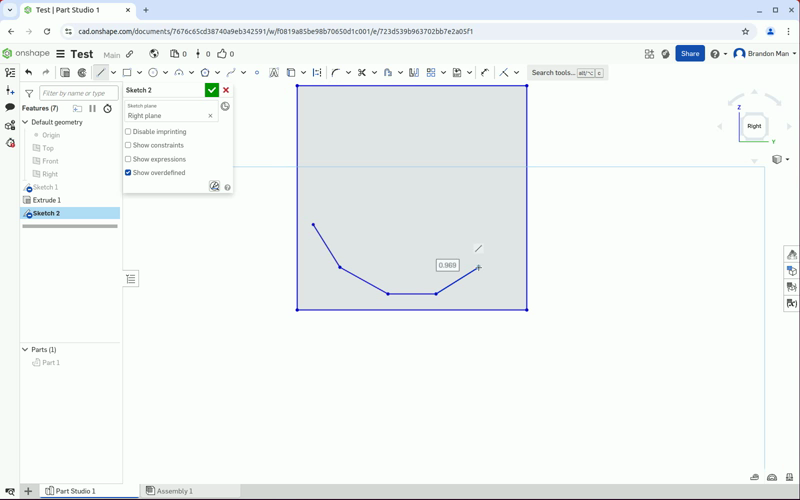
scroll(-6)
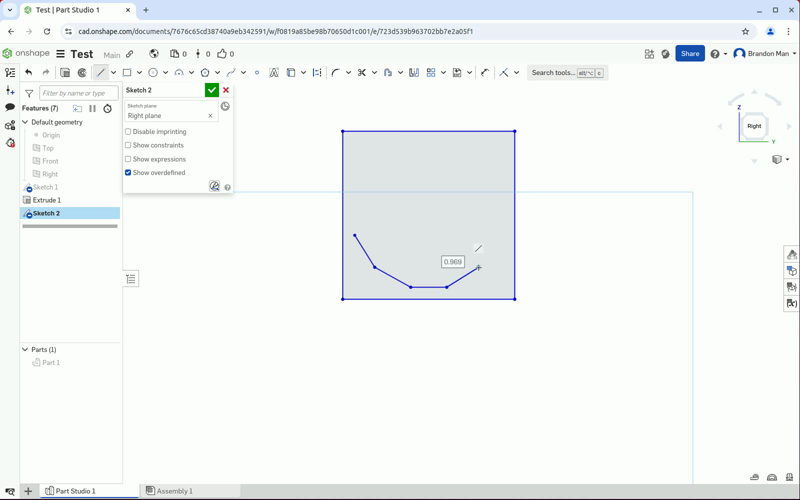
scroll(-6)
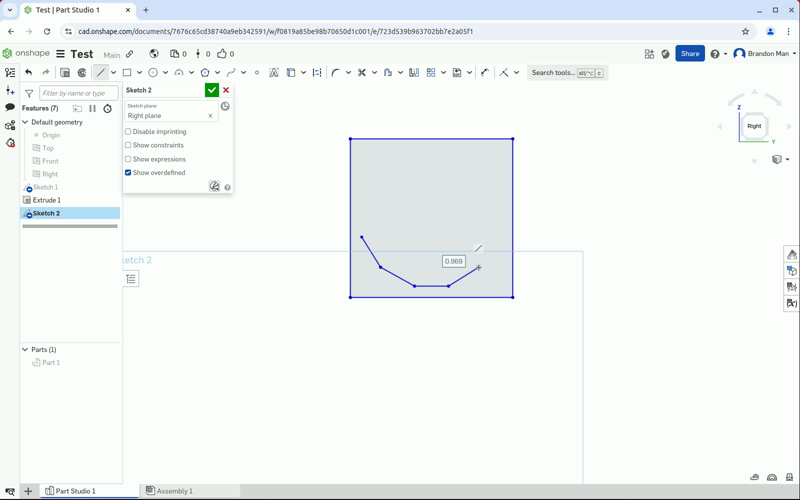
scroll(-6)
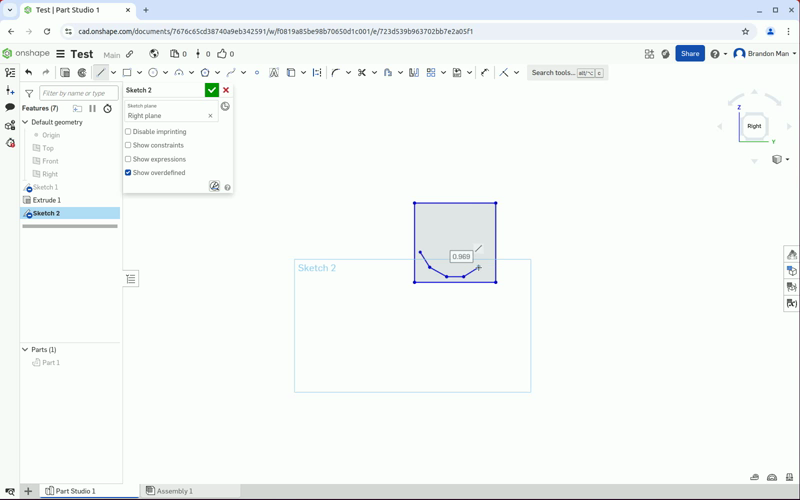
scroll(-6)
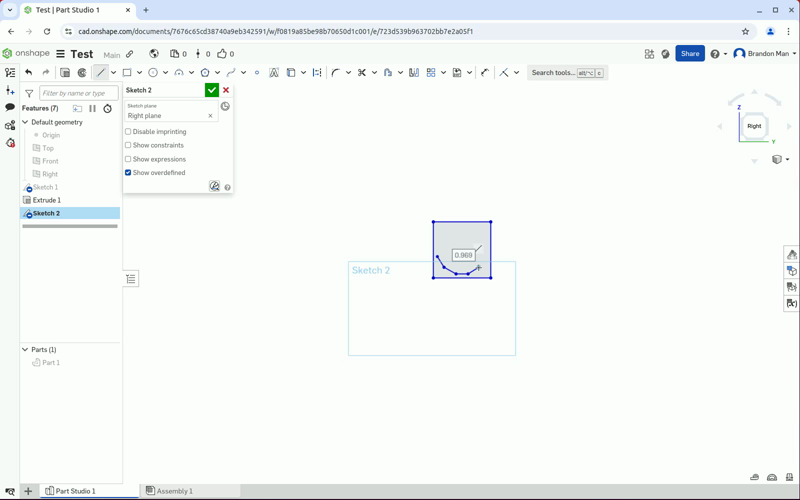
scroll(-6)
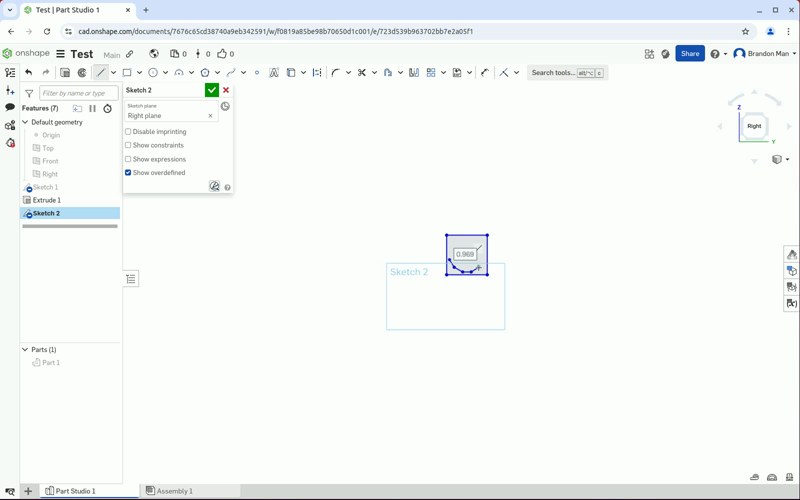
scroll(-6)
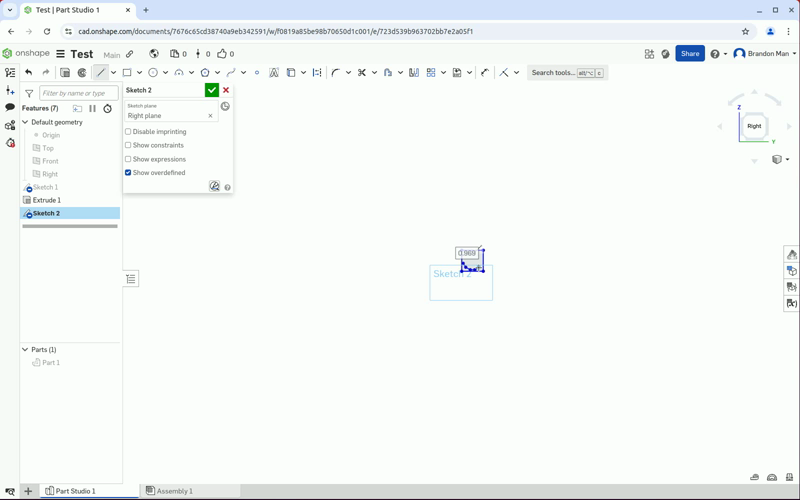
key_up(shift)
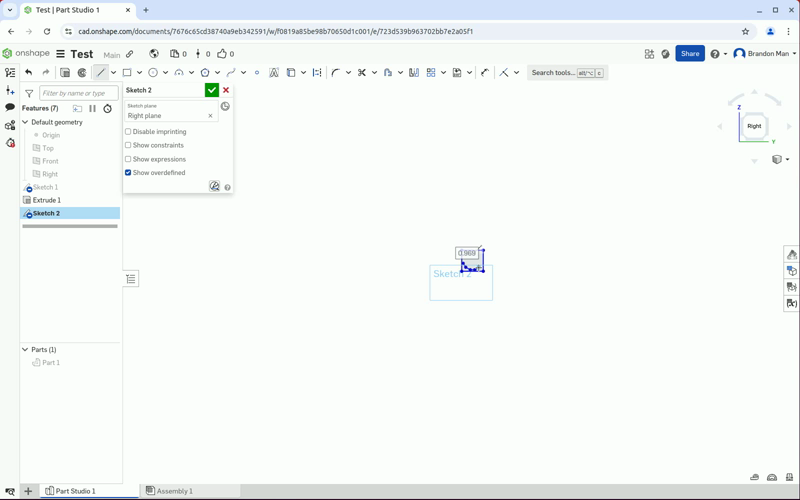
key_down(shift)
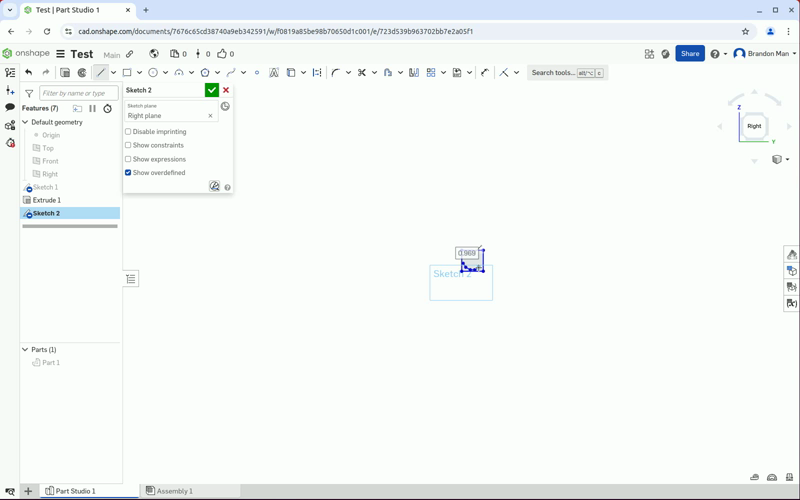
mouse_move(508, 267)
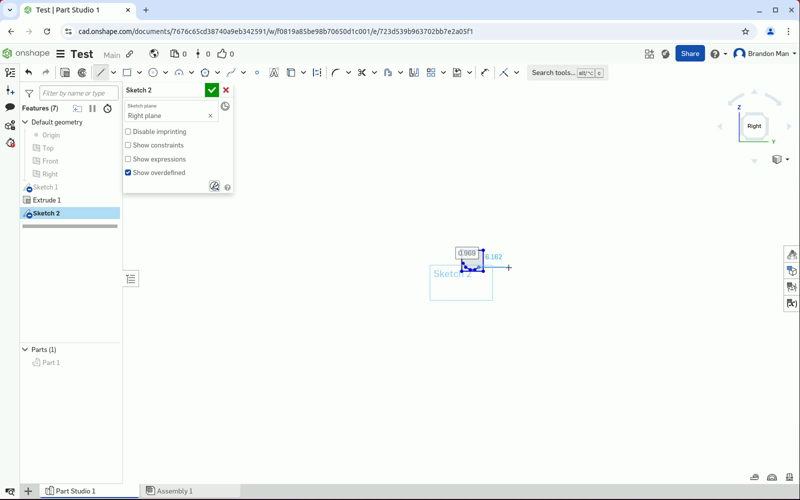
mouse_move(481, 263)
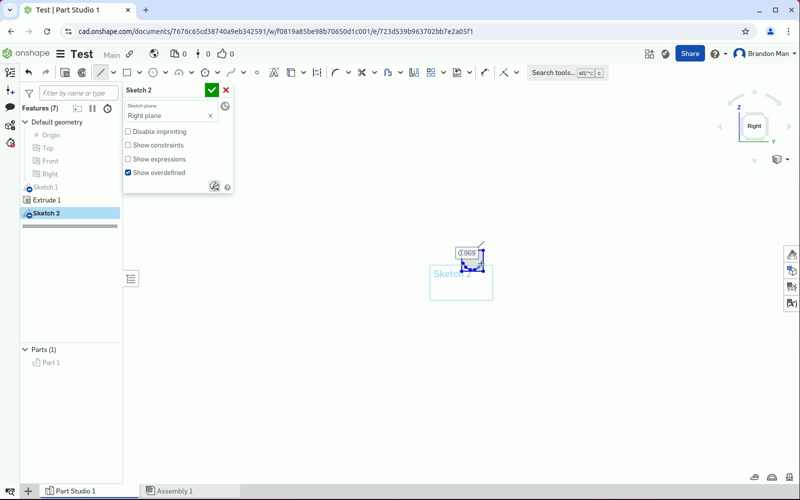
scroll(6)
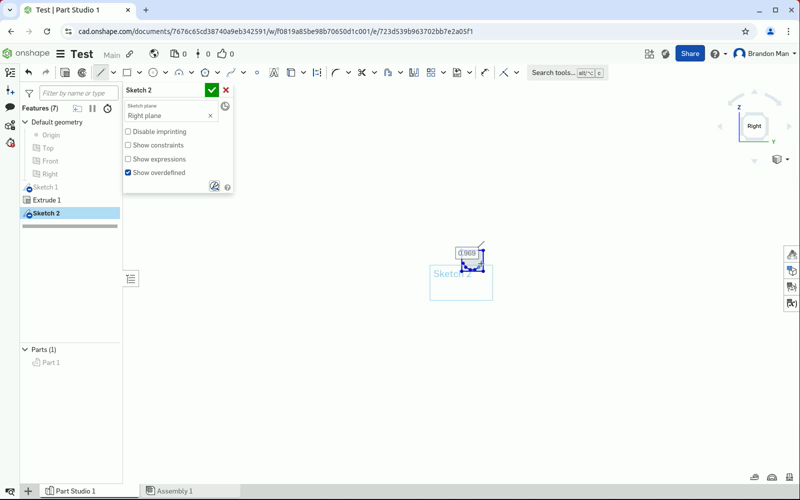
scroll(6)
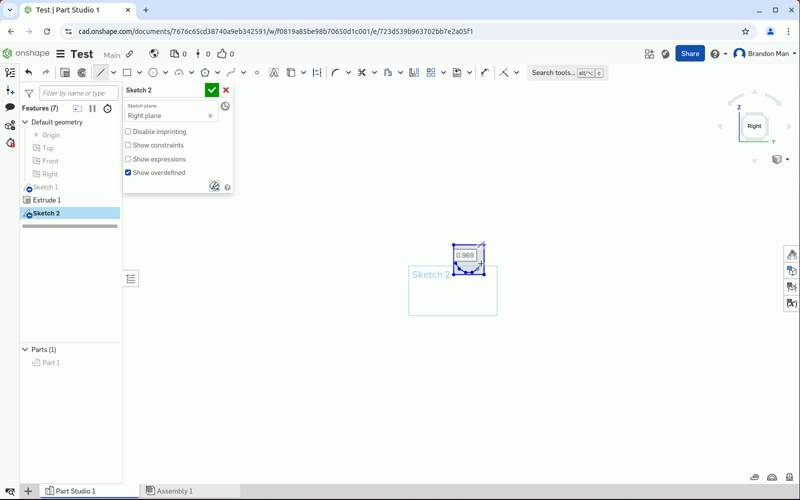
scroll(6)
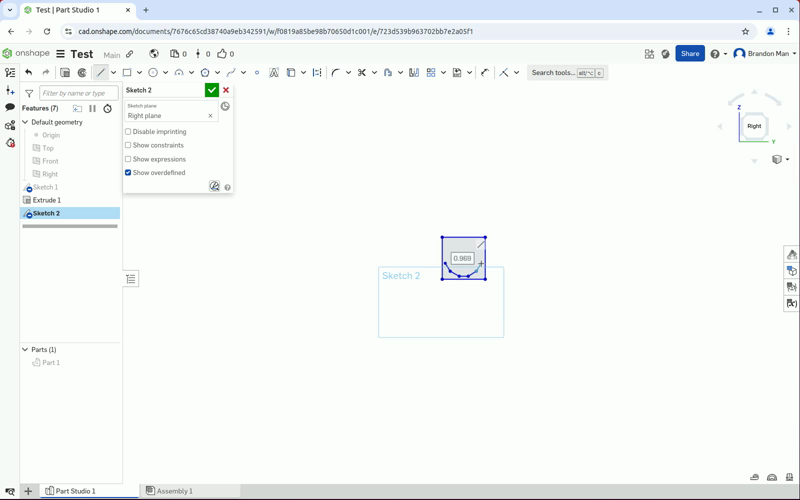
scroll(6)
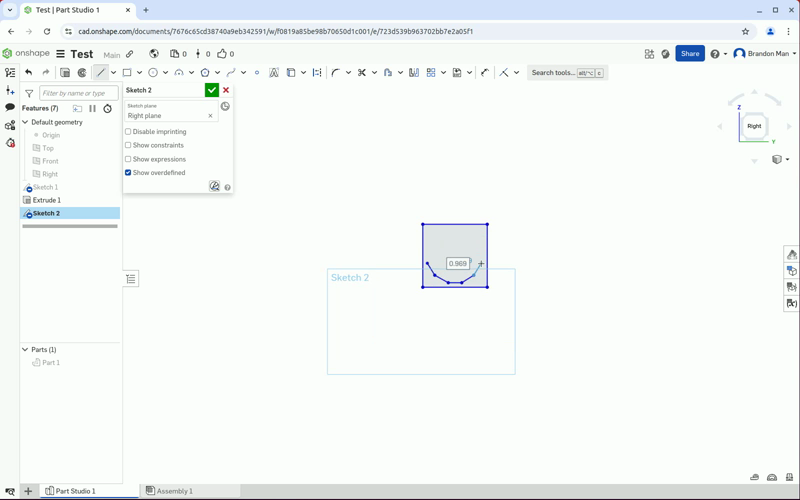
scroll(6)
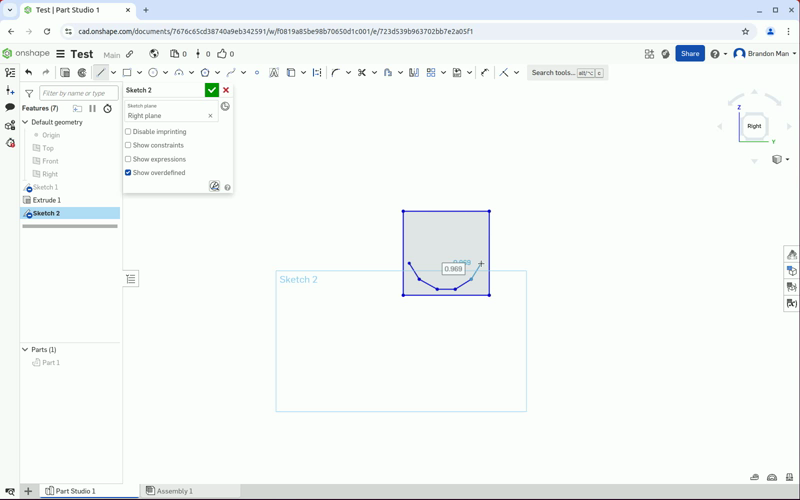
scroll(6)
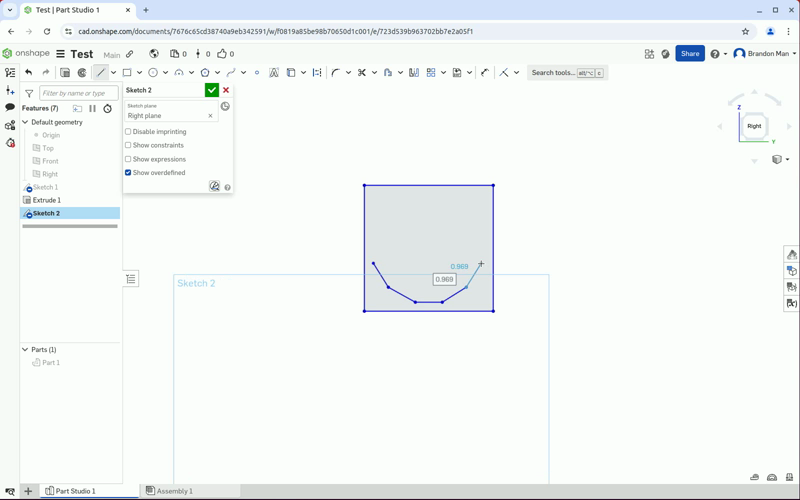
scroll(6)
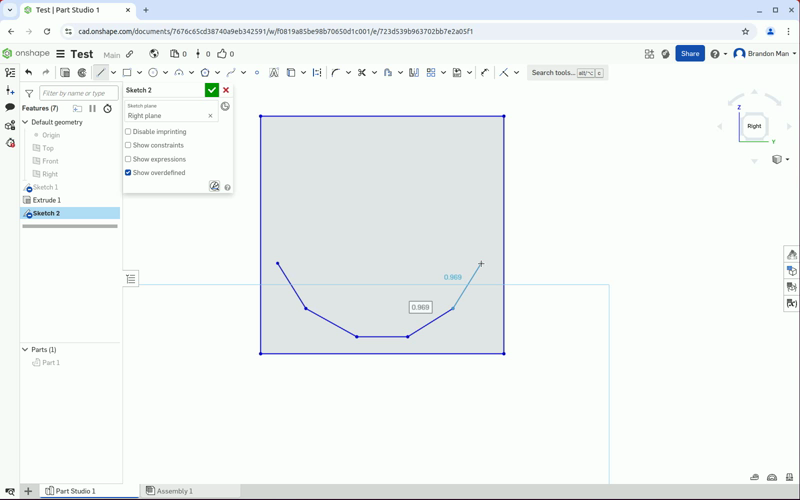
click(481, 263)
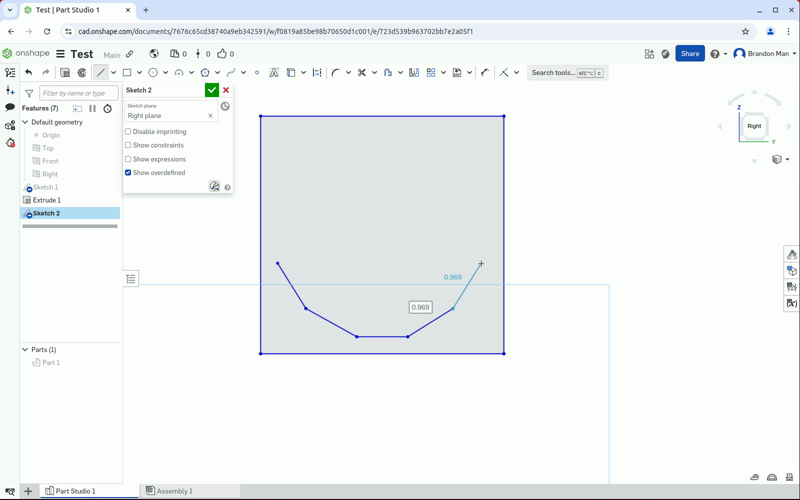
scroll(-6)
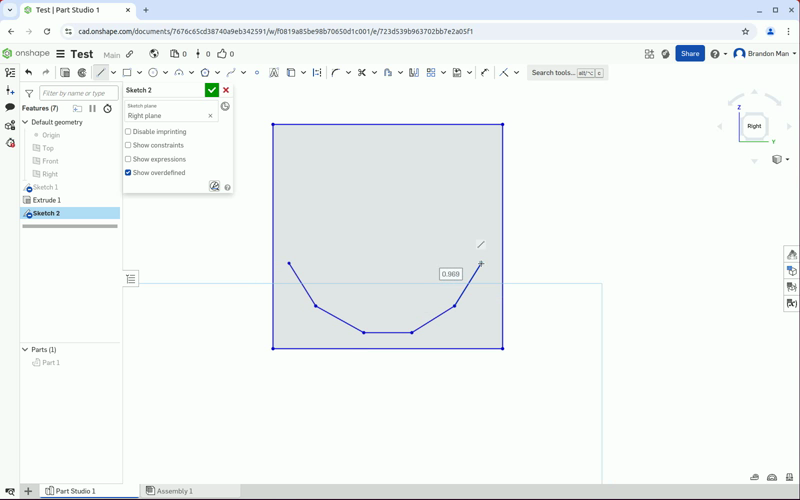
scroll(-6)
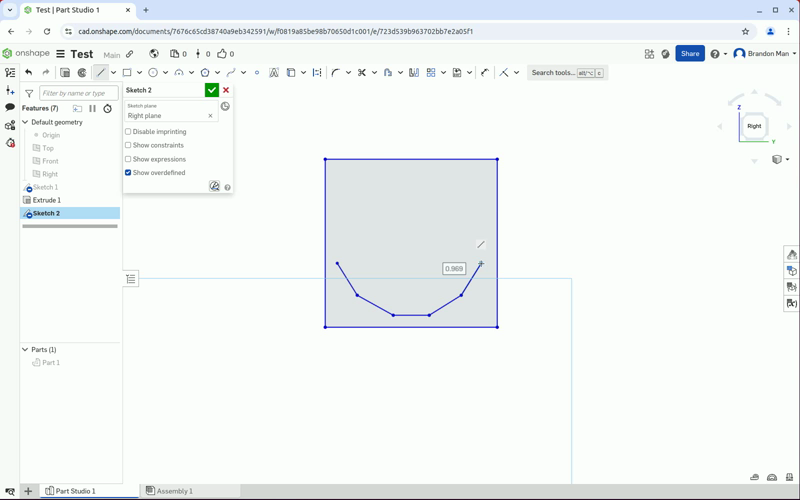
scroll(-6)
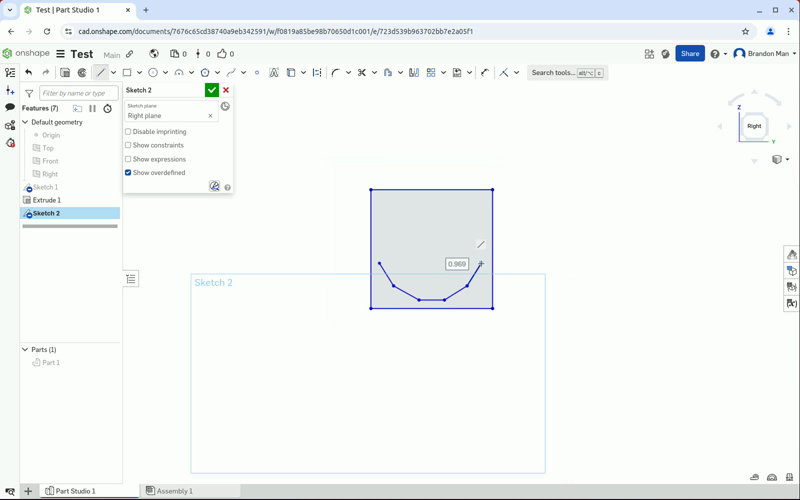
scroll(-6)
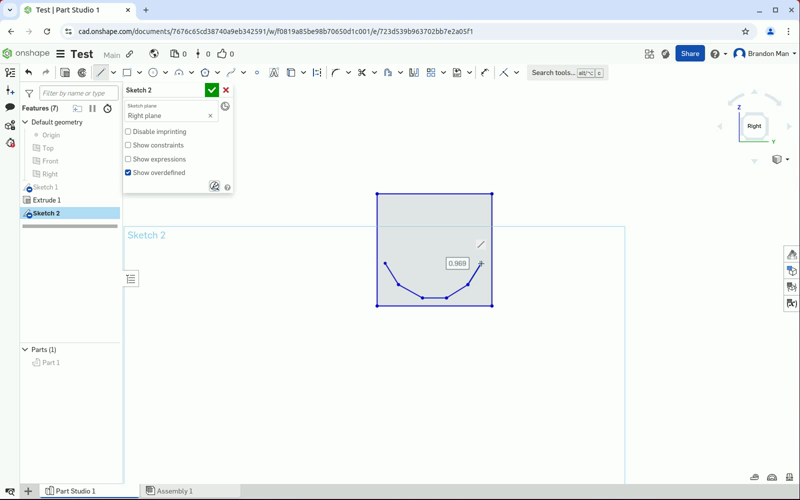
scroll(-6)
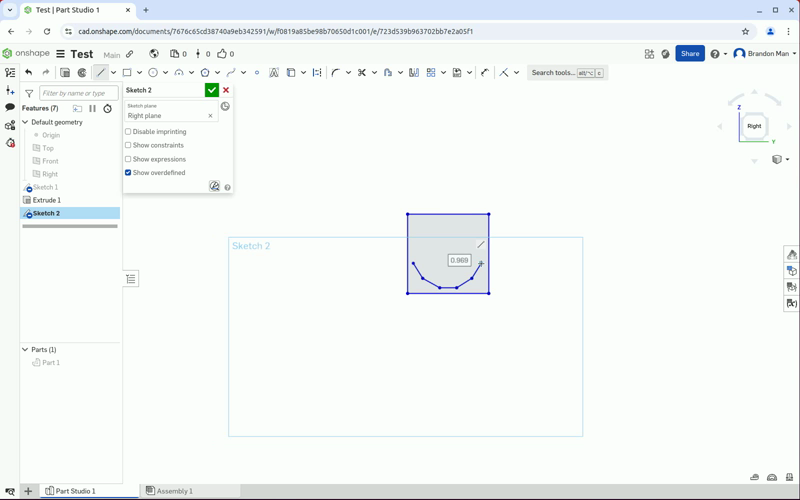
scroll(-6)
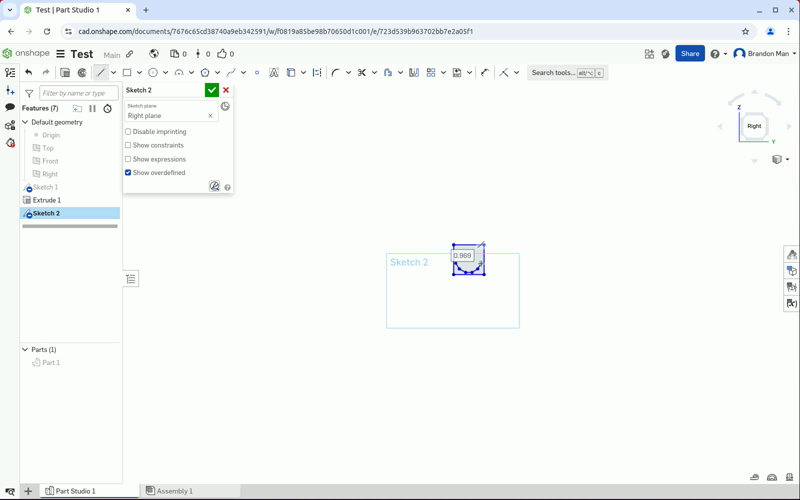
scroll(-6)
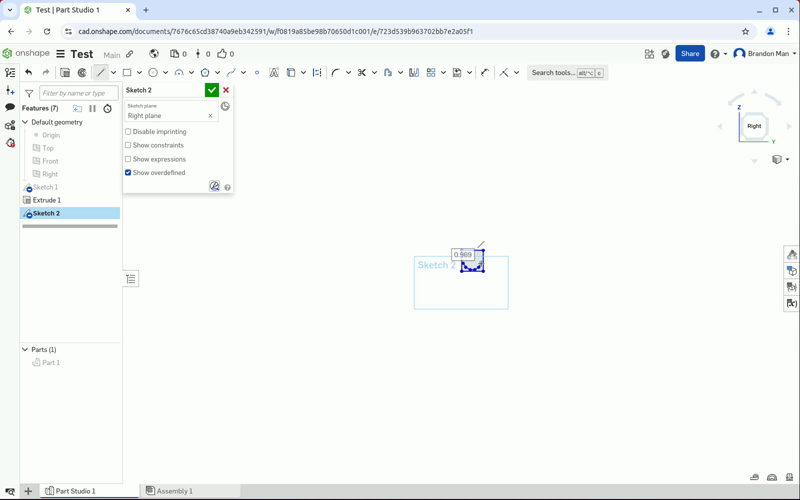
key_up(shift)
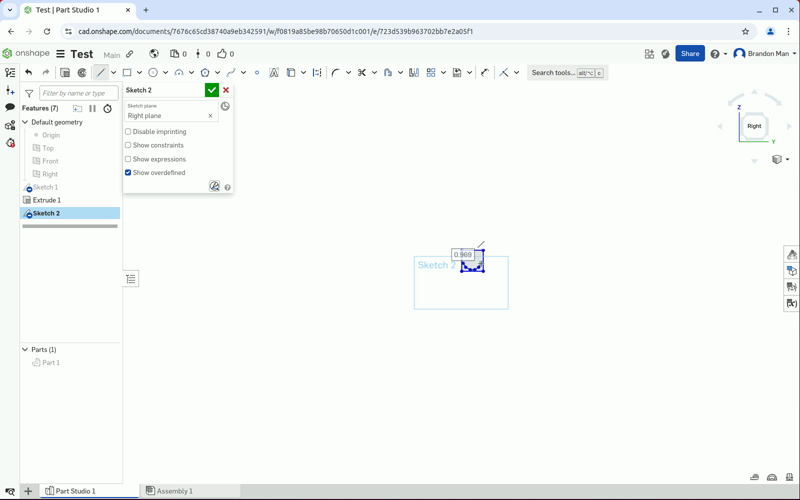
key_down(shift)
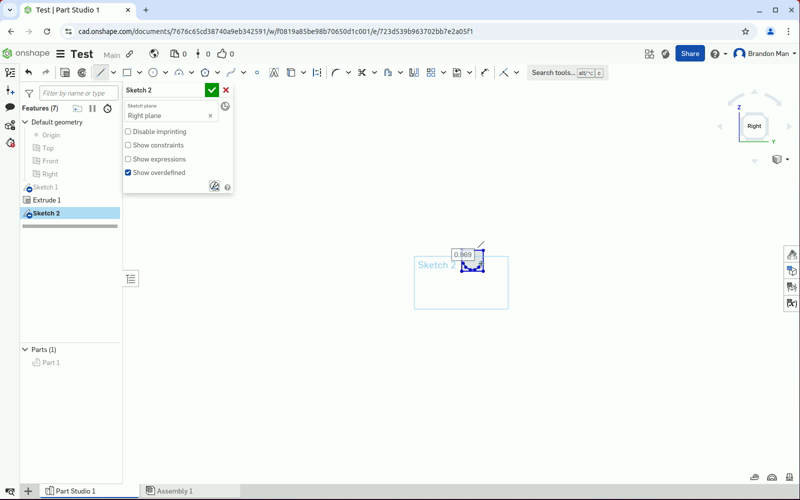
mouse_move(511, 263)
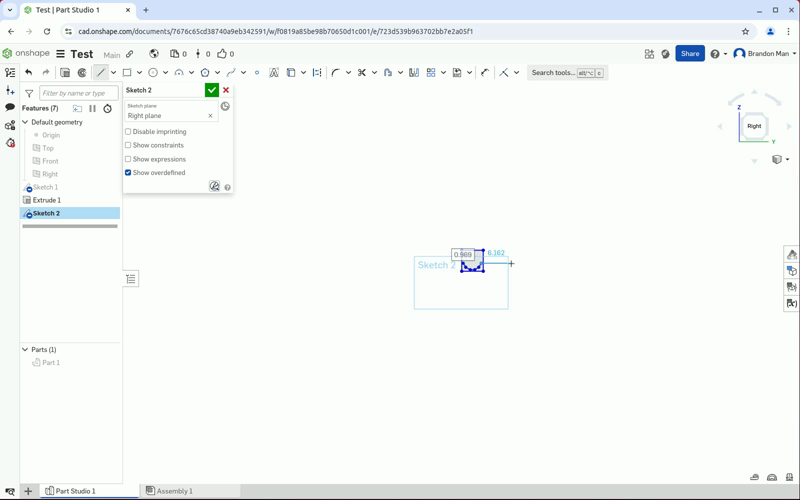
mouse_move(481, 258)
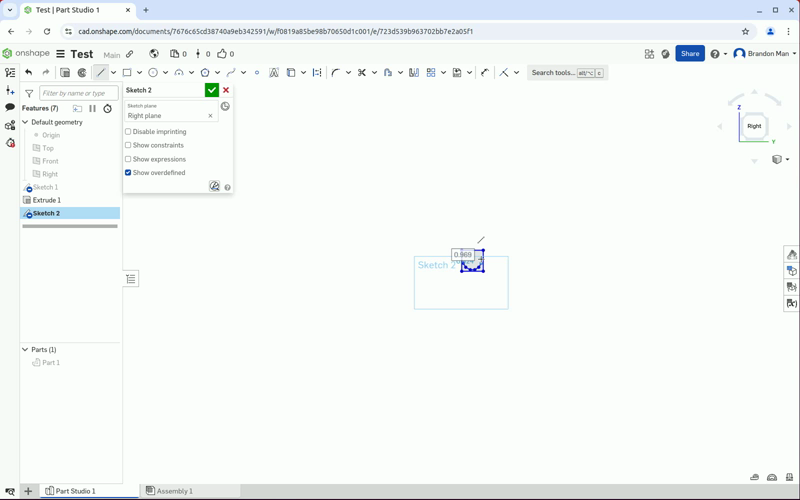
scroll(6)
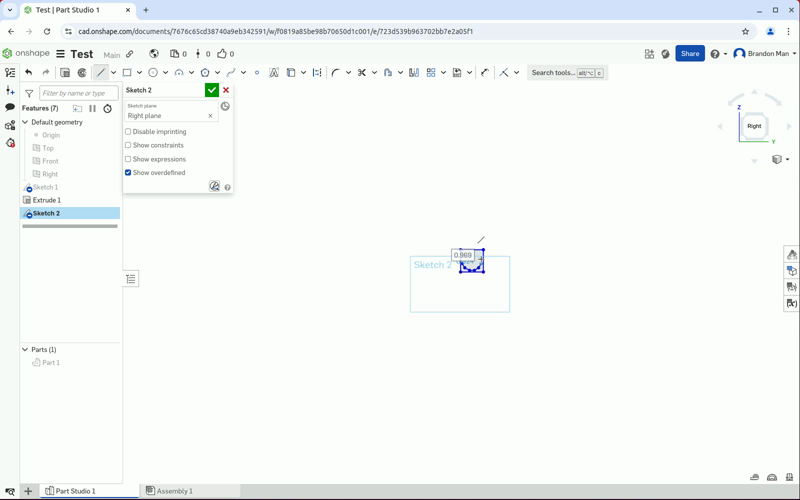
scroll(6)
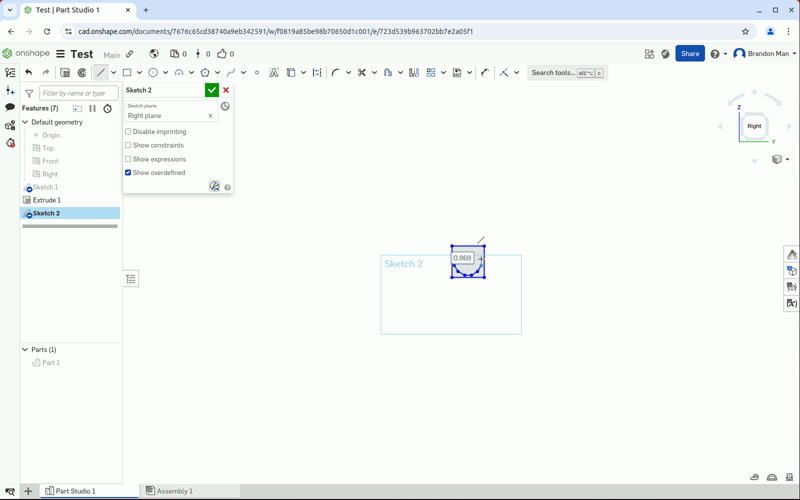
scroll(6)
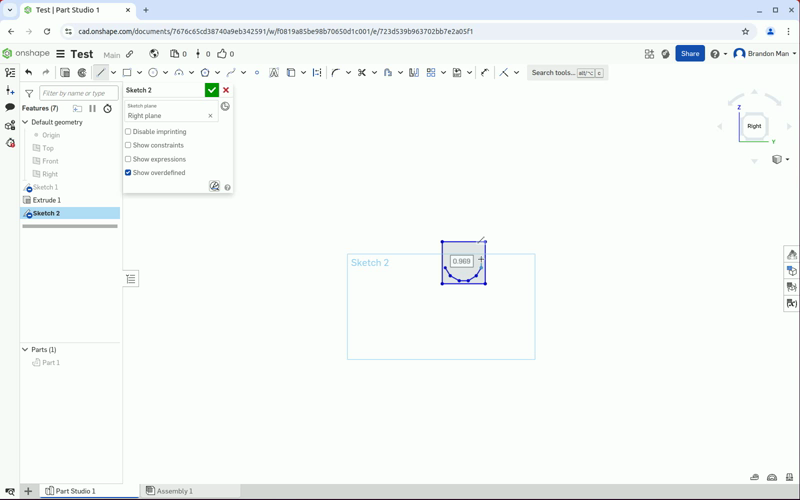
scroll(6)
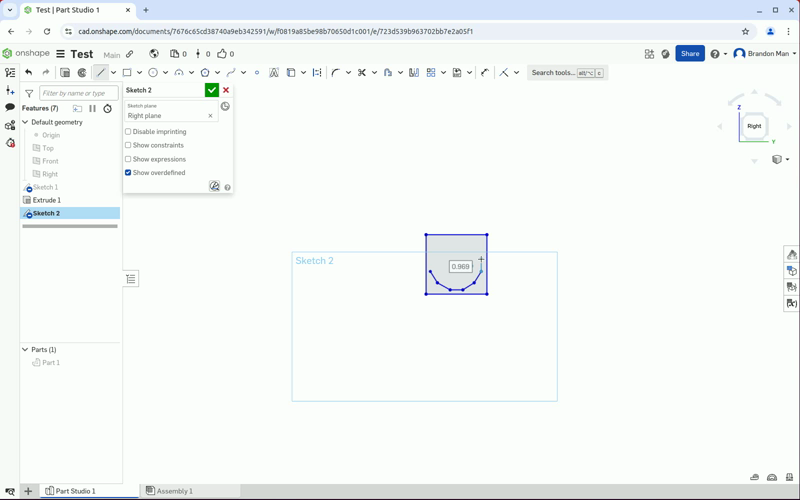
scroll(6)
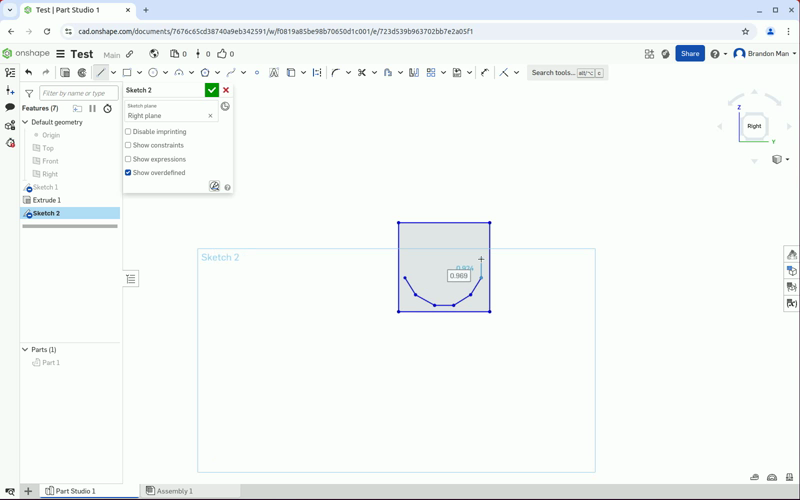
scroll(6)
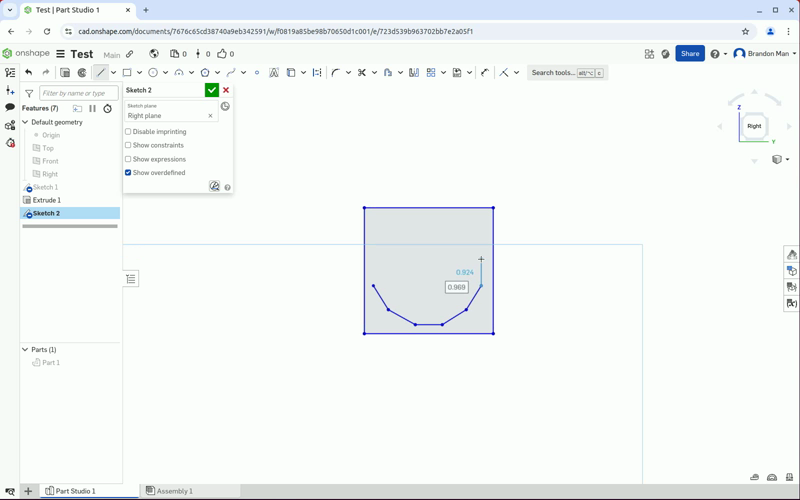
scroll(6)
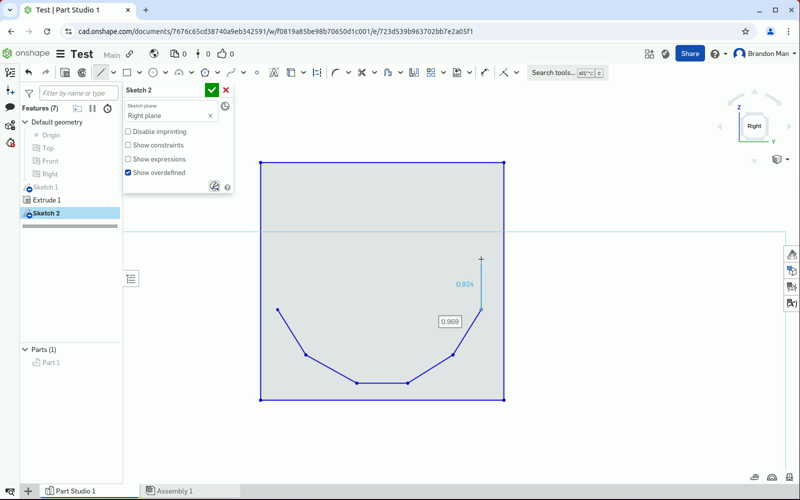
click(481, 258)
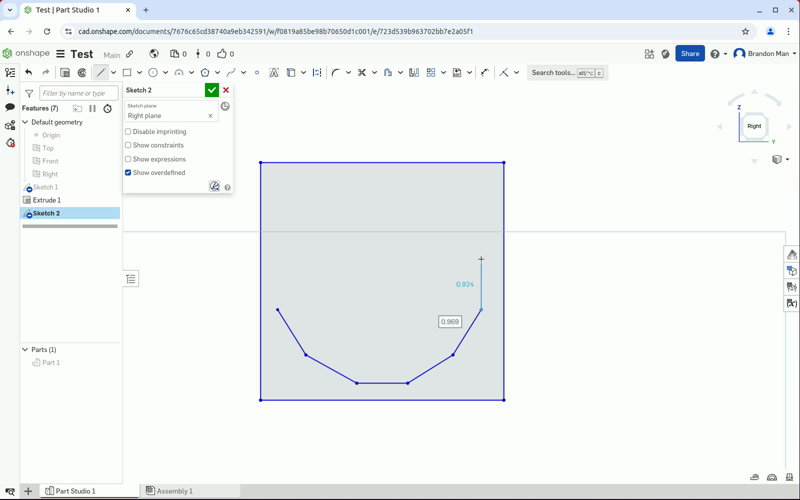
scroll(-6)
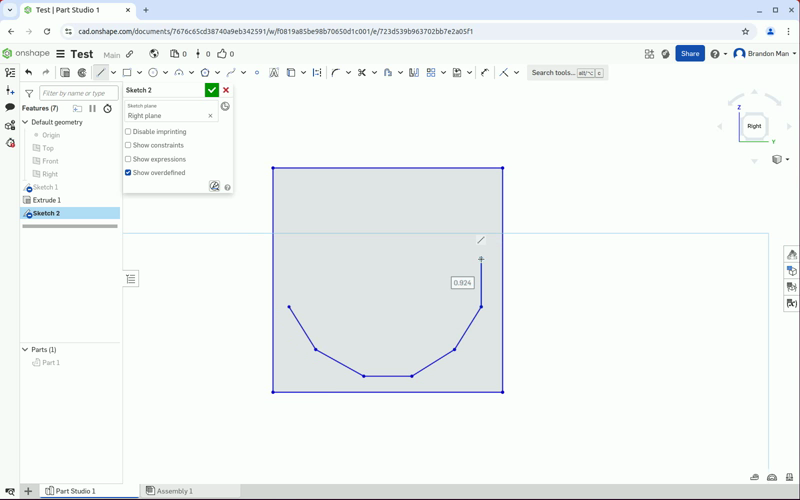
scroll(-6)
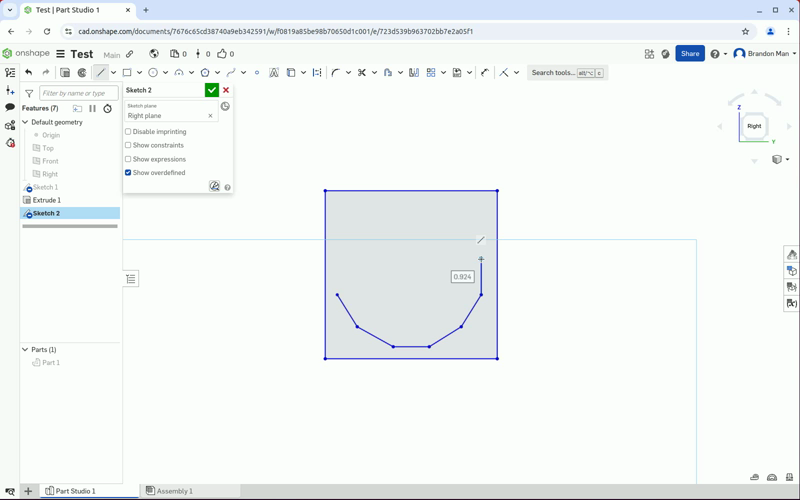
scroll(-6)
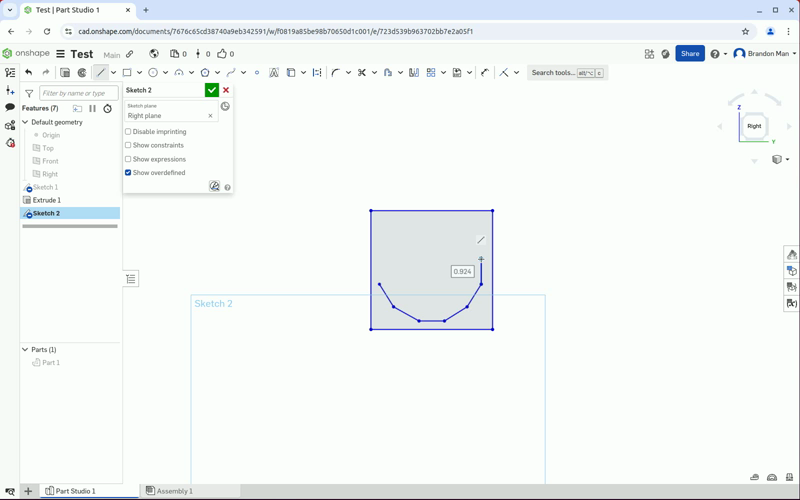
scroll(-6)
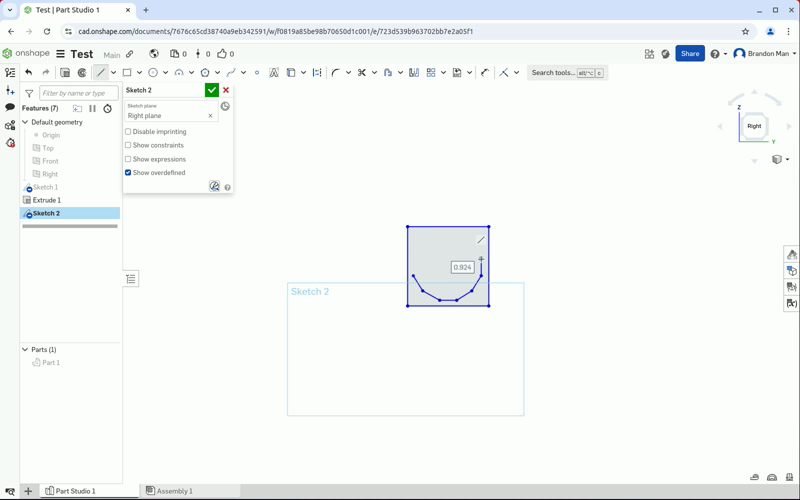
scroll(-6)
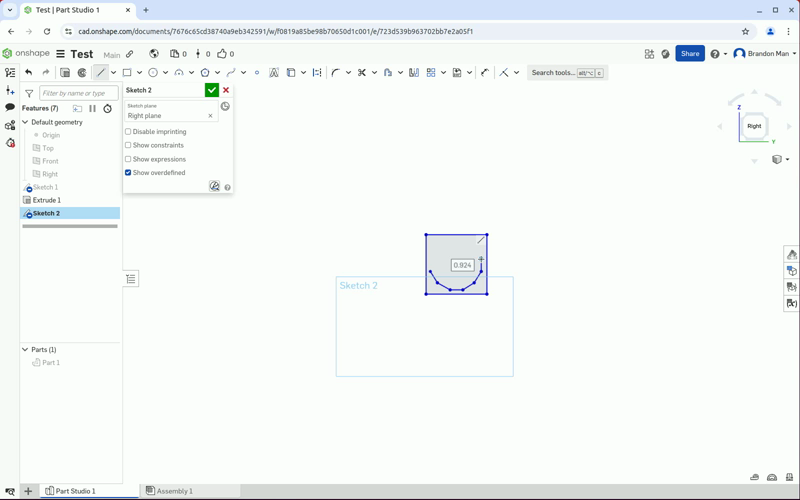
scroll(-6)
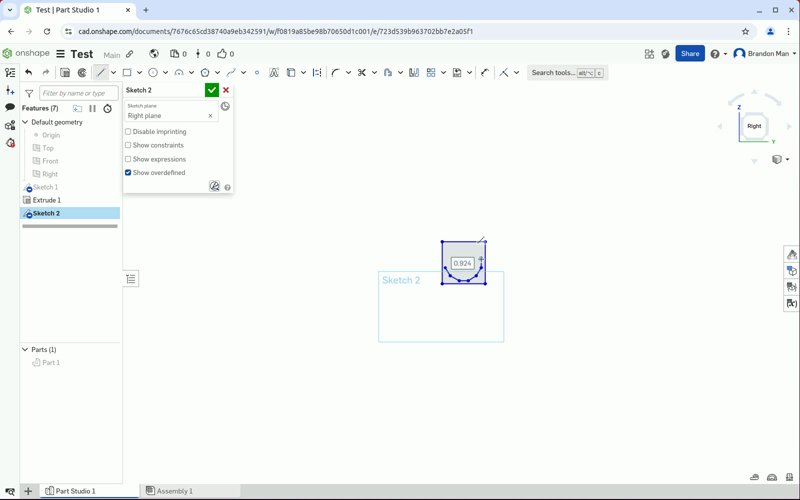
scroll(-6)
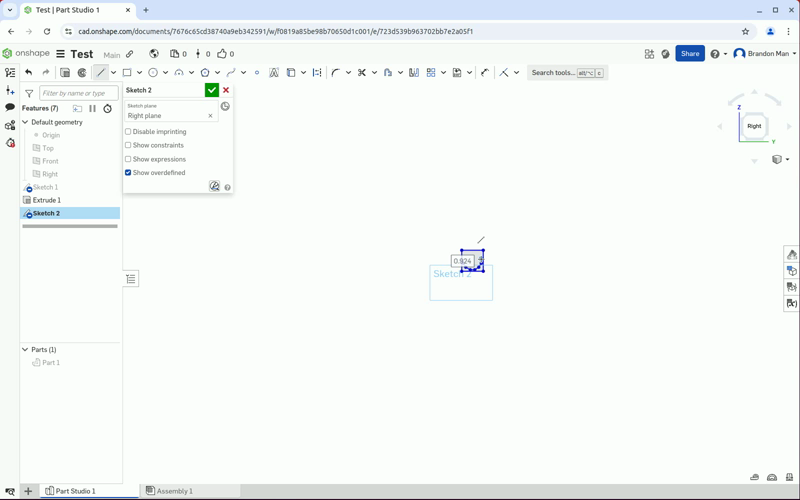
key_up(shift)
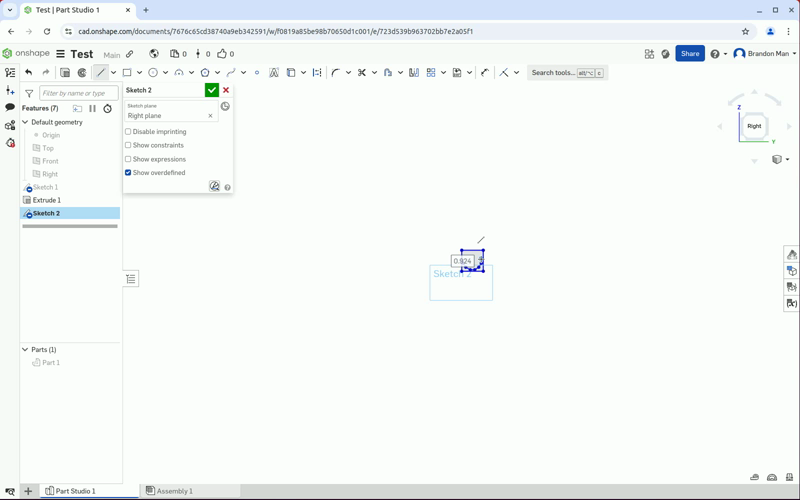
key_down(shift)
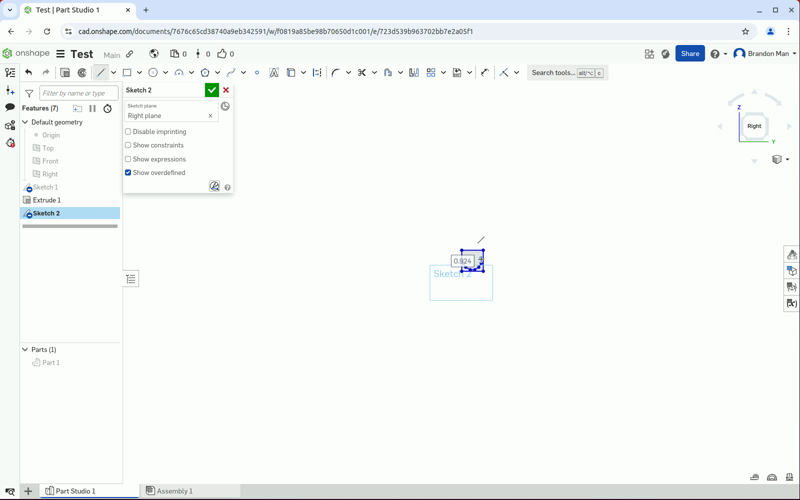
mouse_move(511, 258)
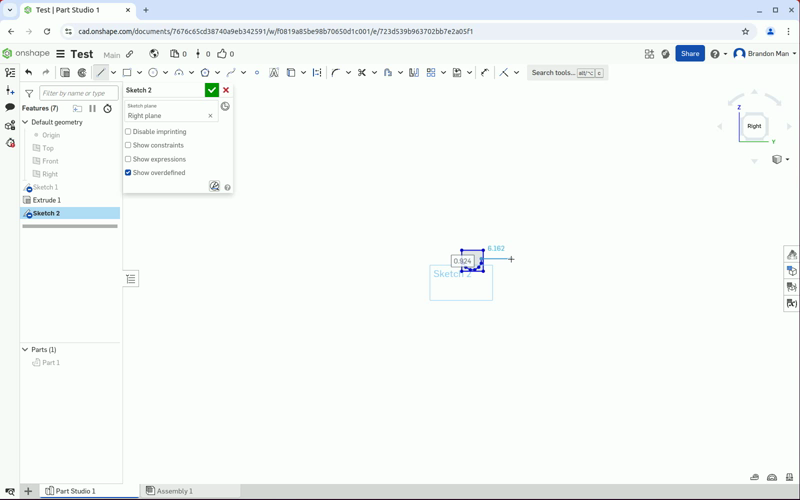
mouse_move(478, 254)
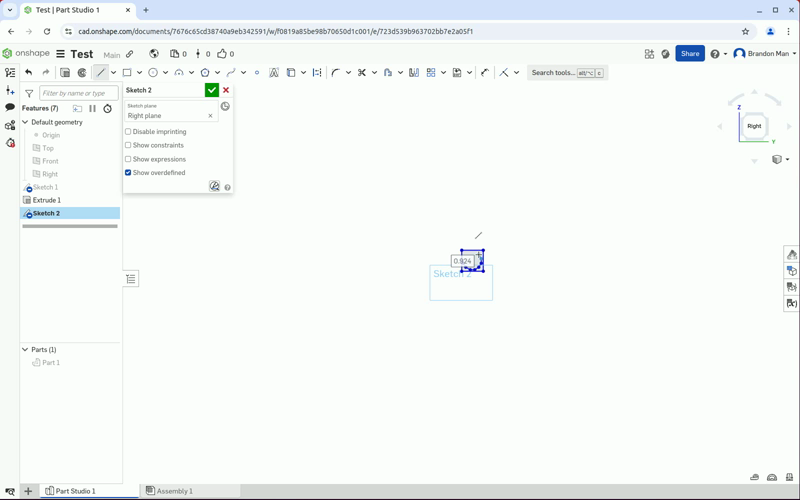
scroll(6)
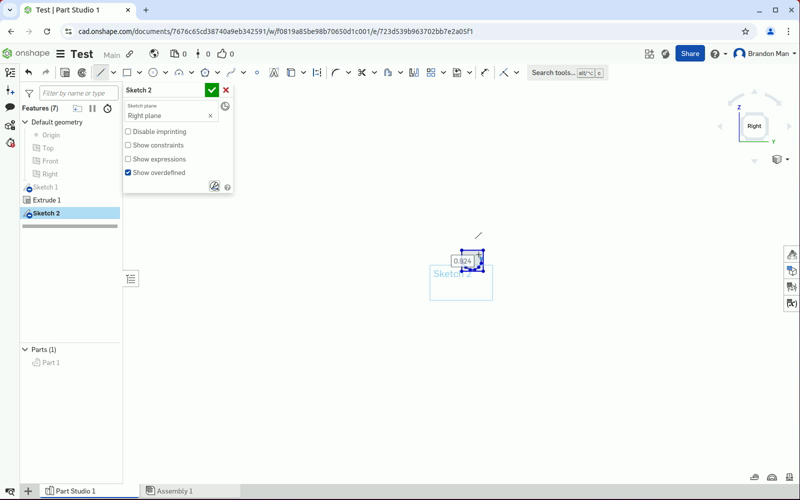
scroll(6)
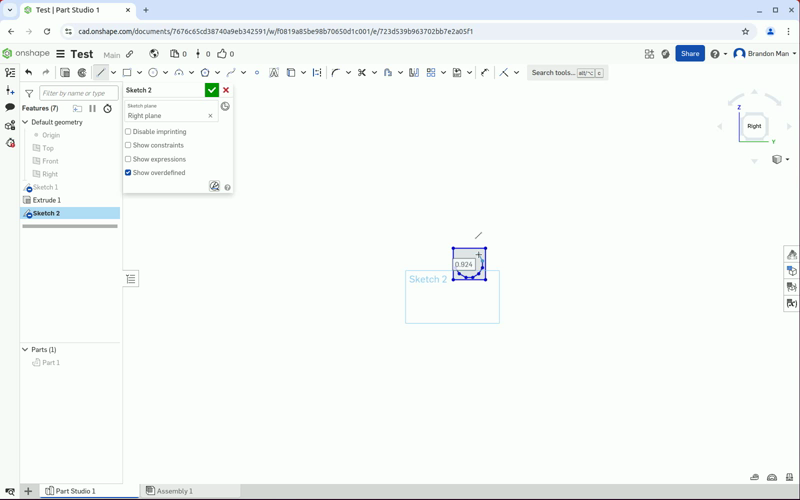
scroll(6)
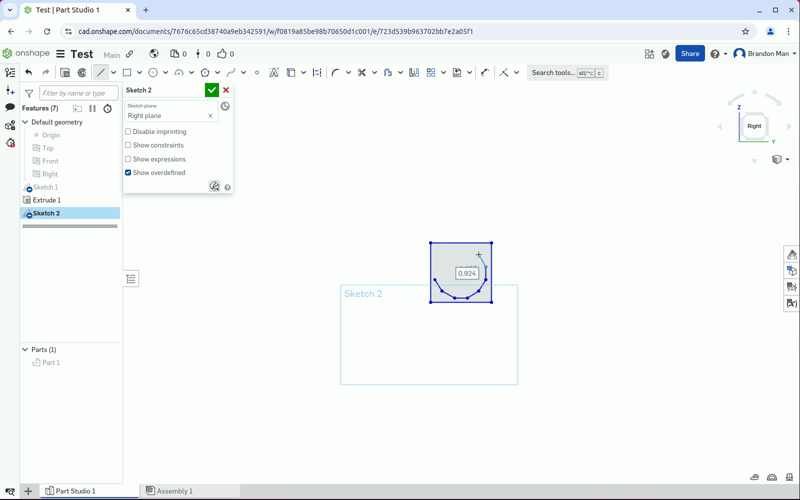
scroll(6)
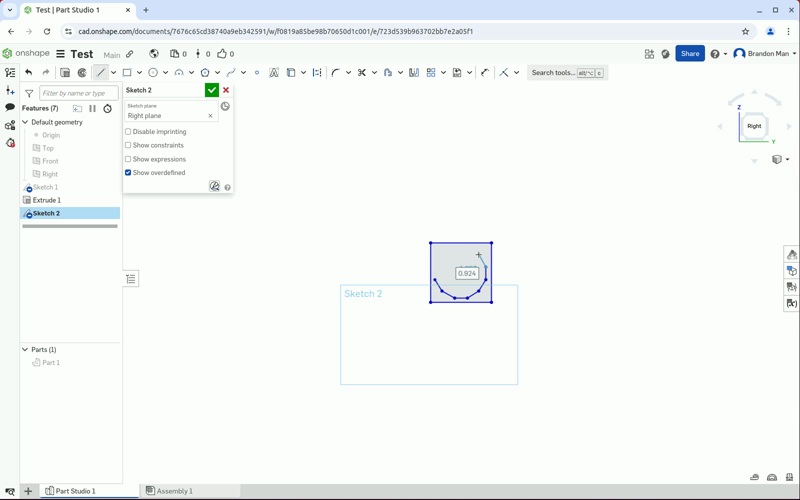
scroll(6)
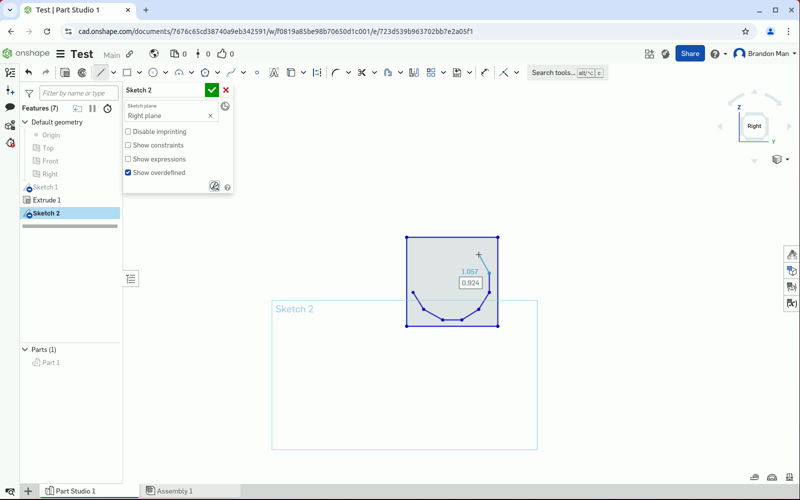
scroll(6)
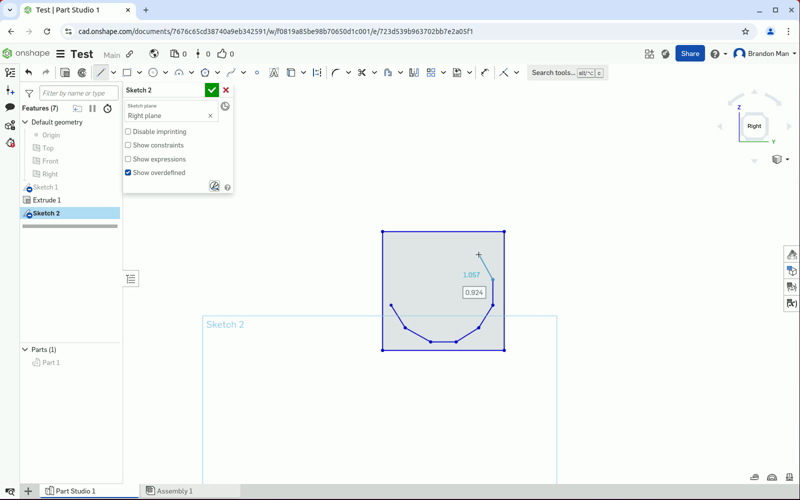
scroll(6)
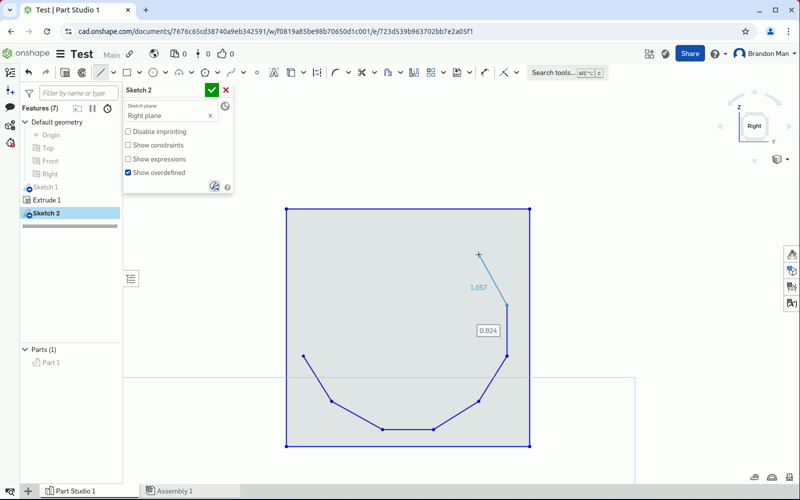
click(478, 254)
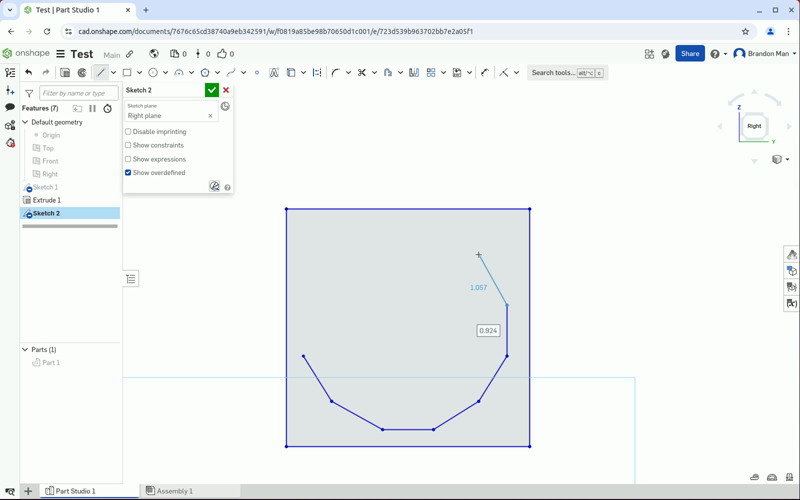
scroll(-6)
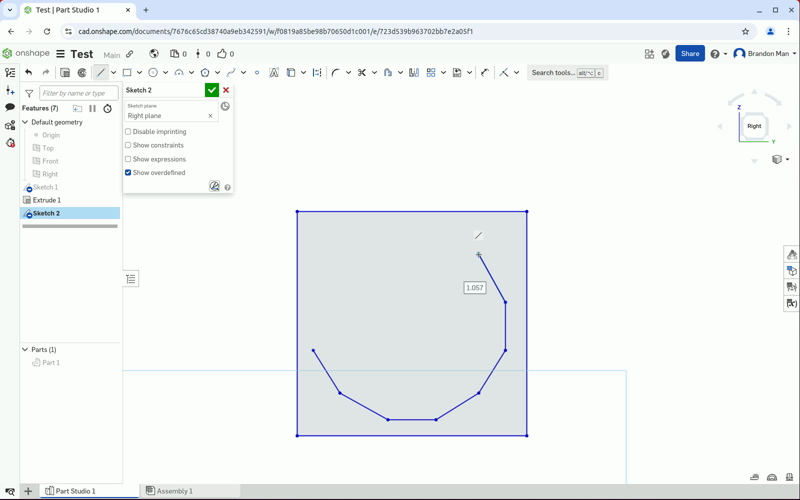
scroll(-6)
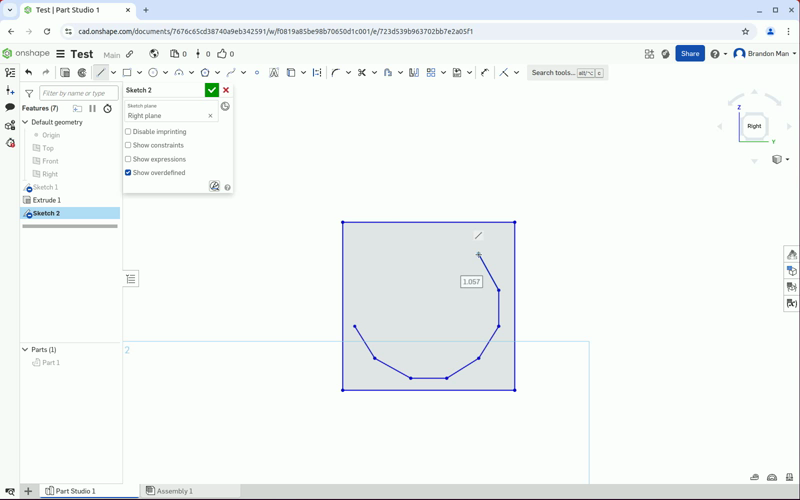
scroll(-6)
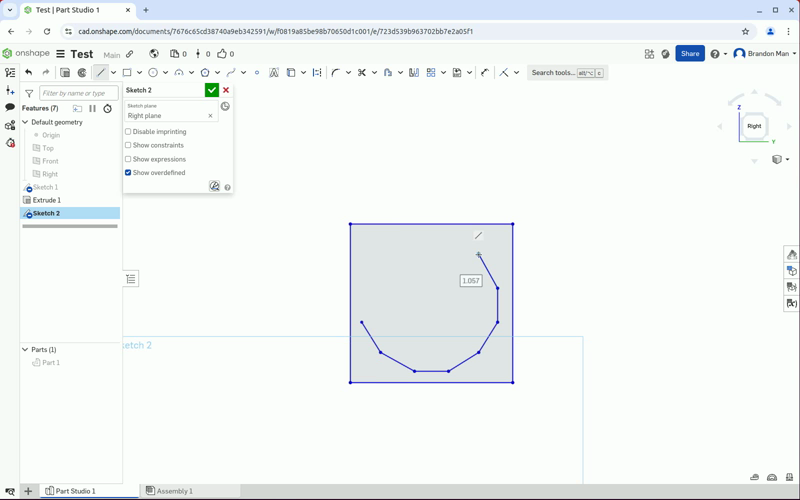
scroll(-6)
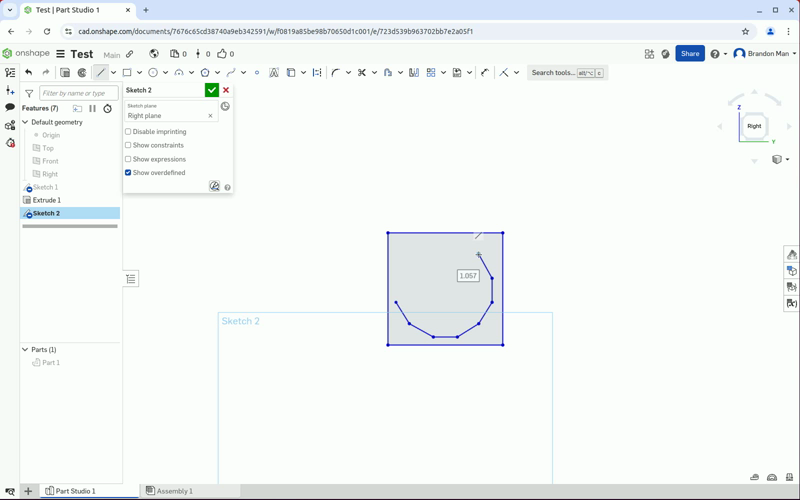
scroll(-6)
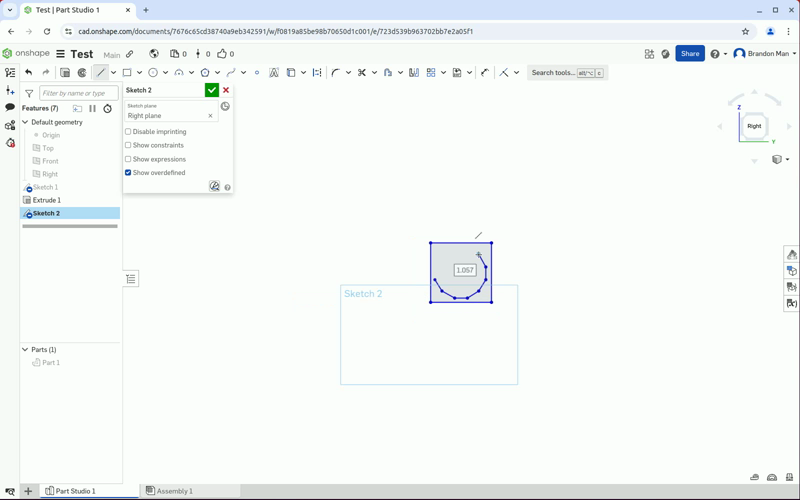
scroll(-6)
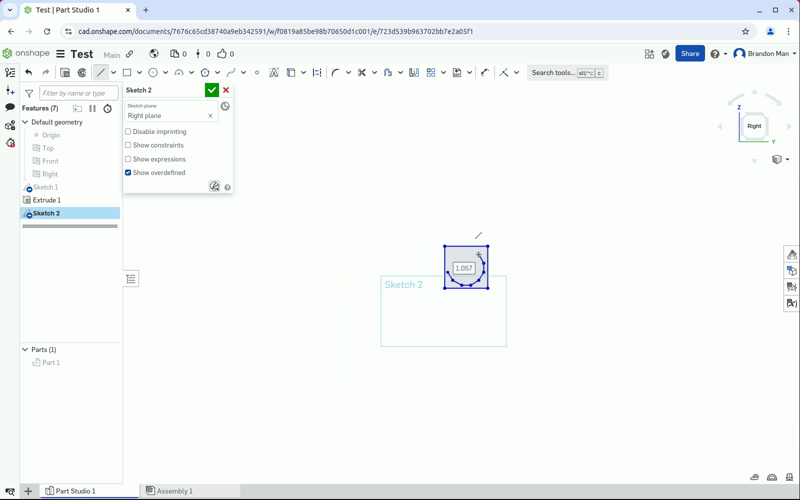
scroll(-6)
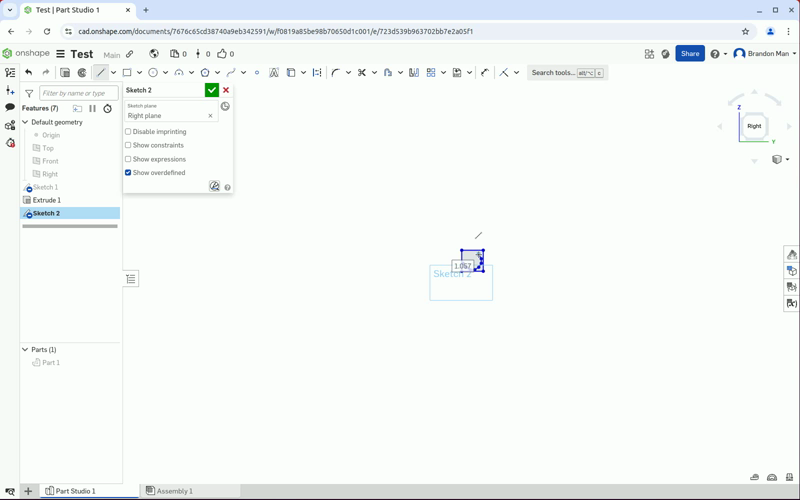
key_up(shift)
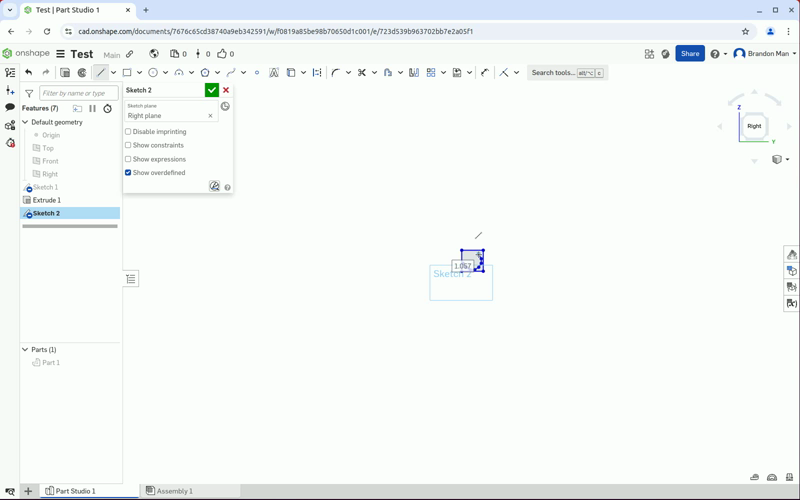
key_down(shift)
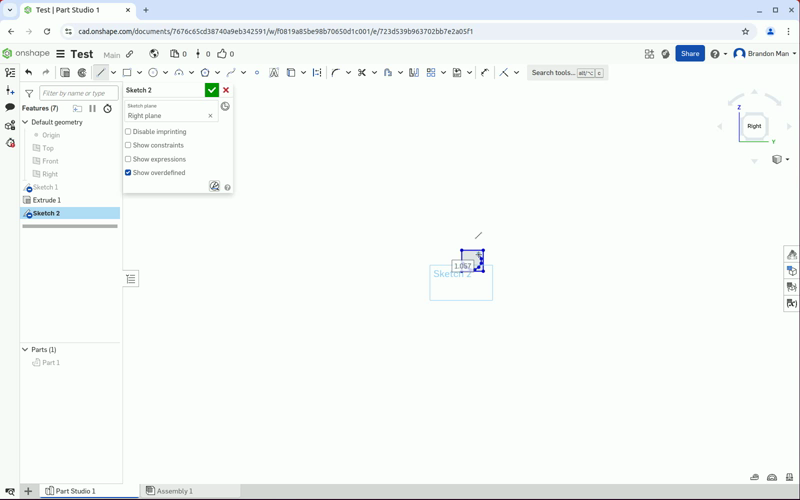
mouse_move(508, 254)
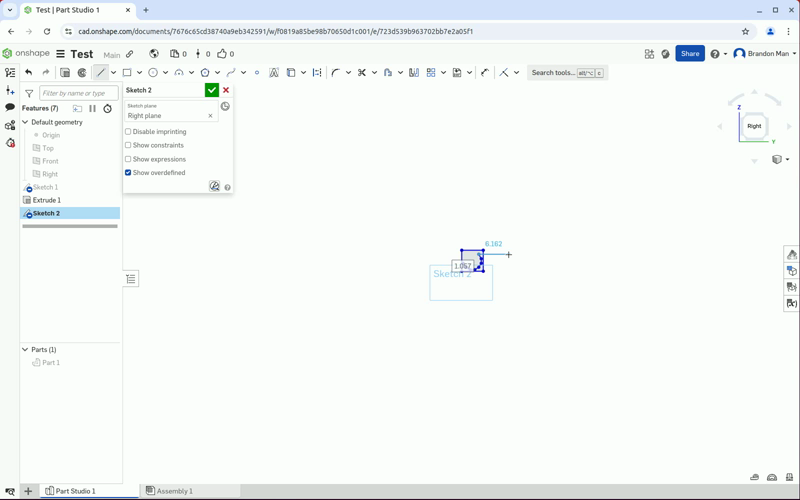
mouse_move(474, 252)
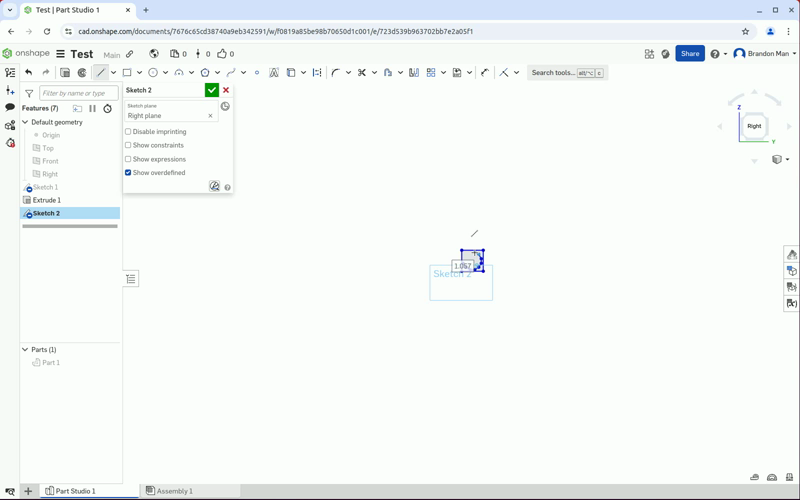
scroll(6)
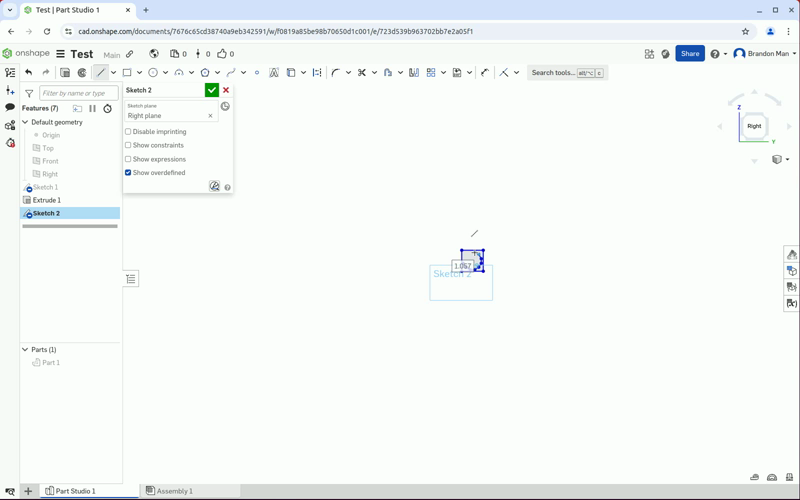
scroll(6)
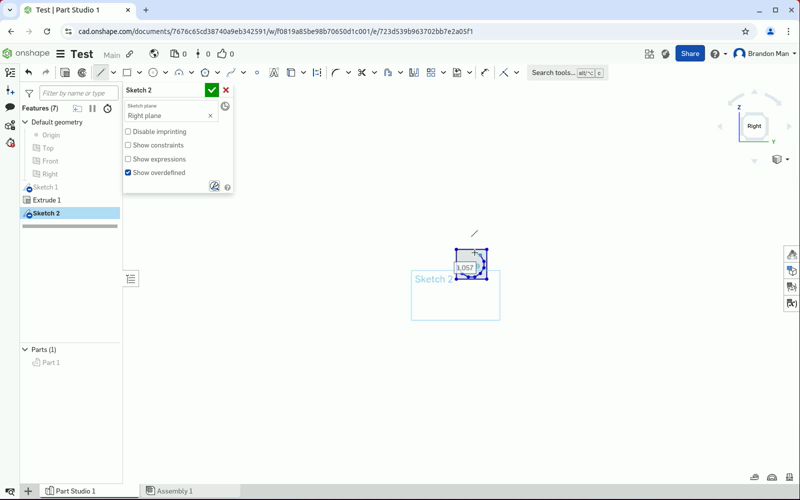
scroll(6)
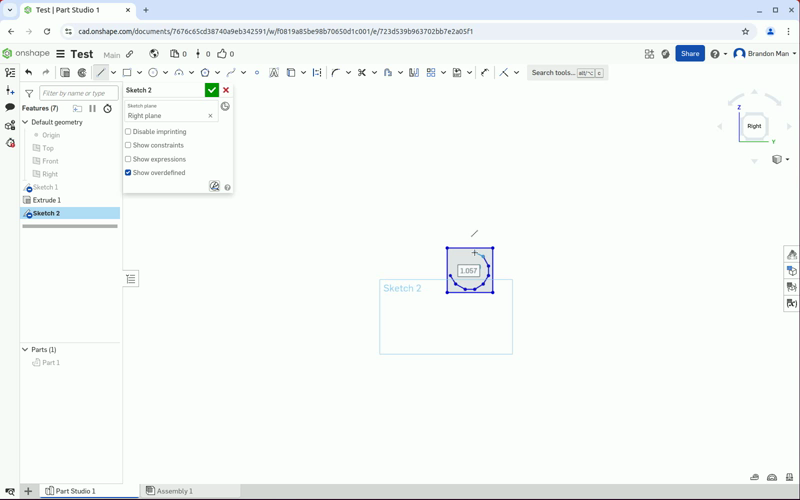
scroll(6)
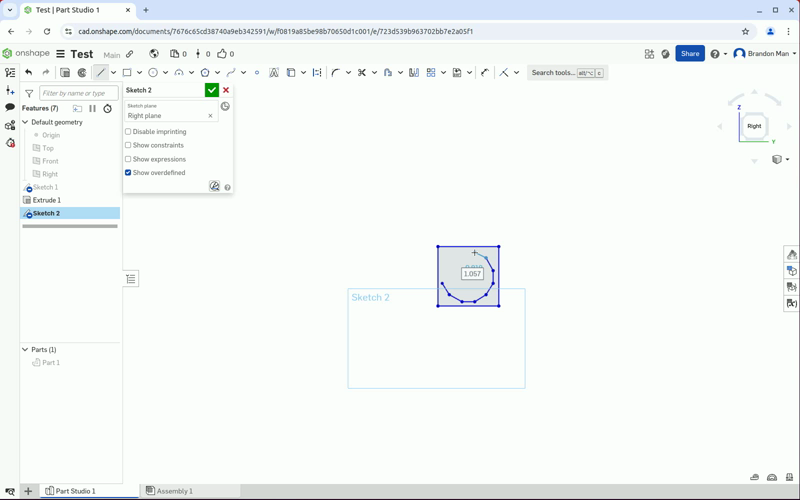
scroll(6)
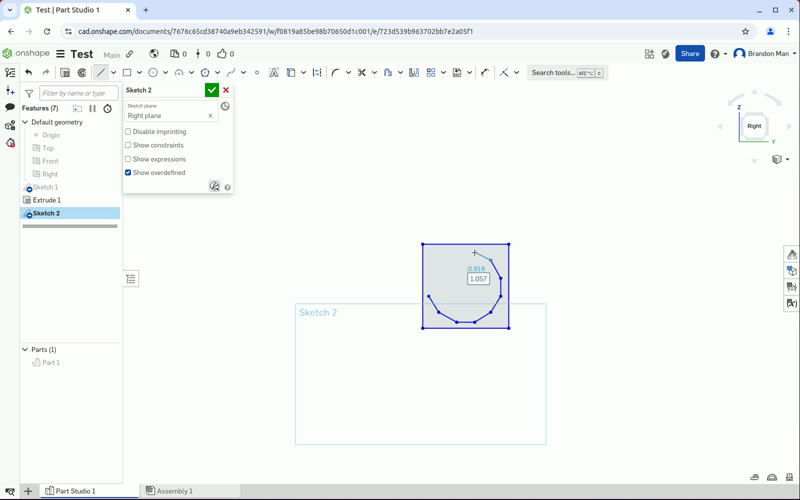
scroll(6)
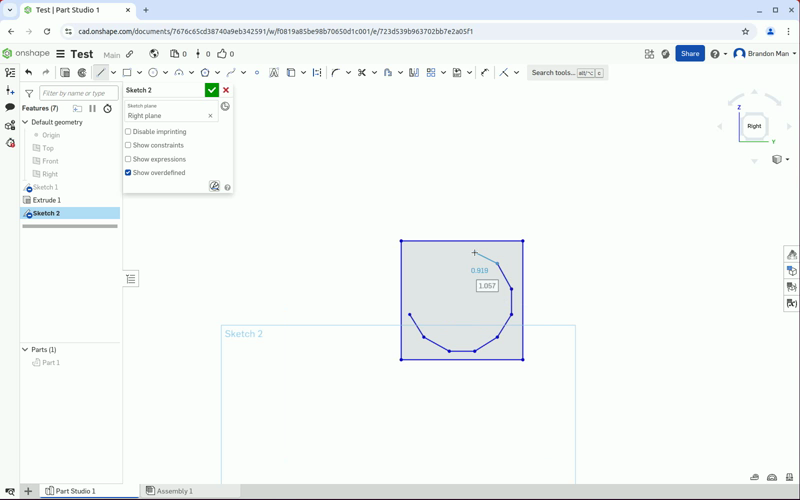
scroll(6)
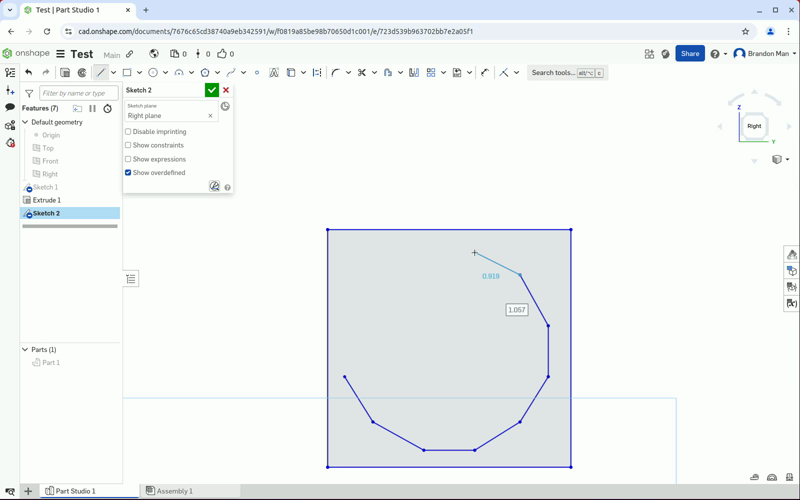
click(474, 252)
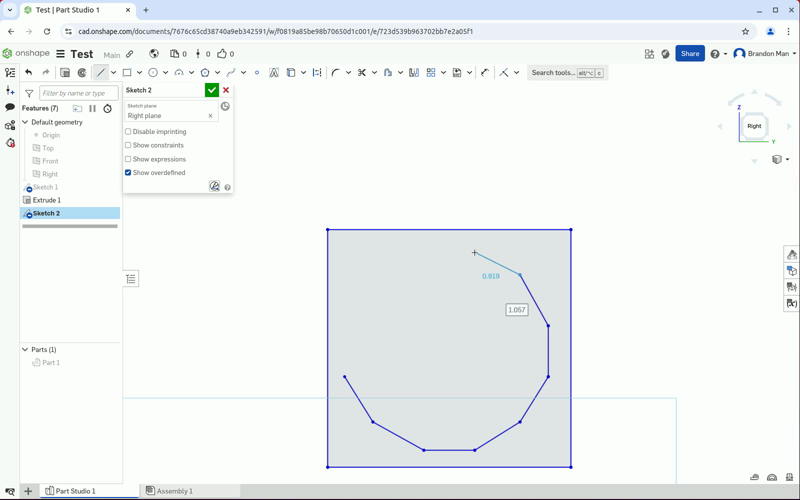
scroll(-6)
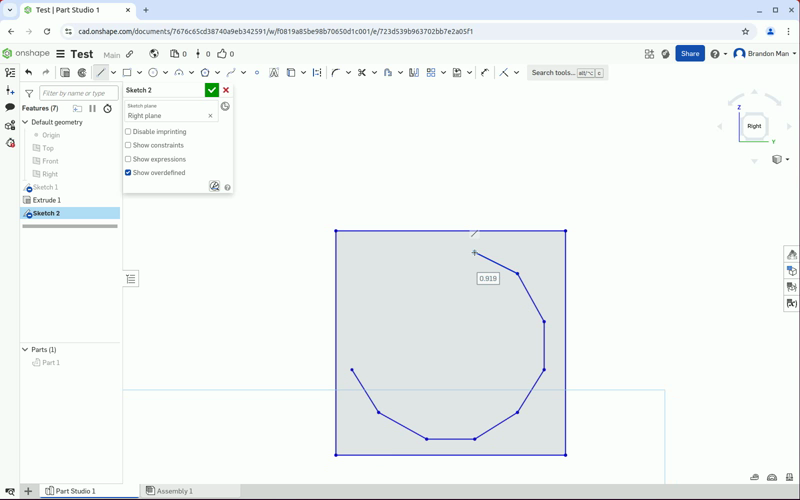
scroll(-6)
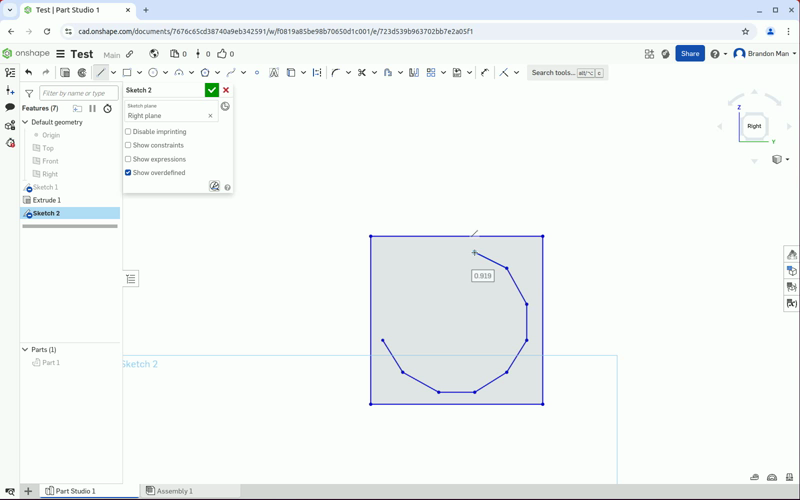
scroll(-6)
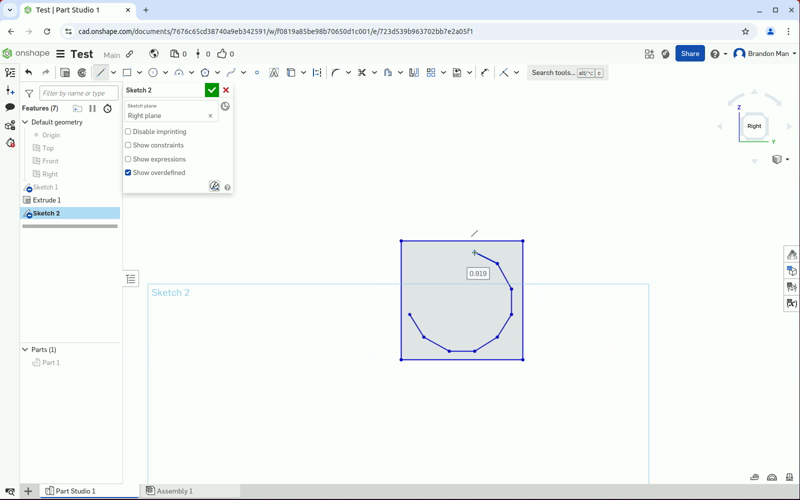
scroll(-6)
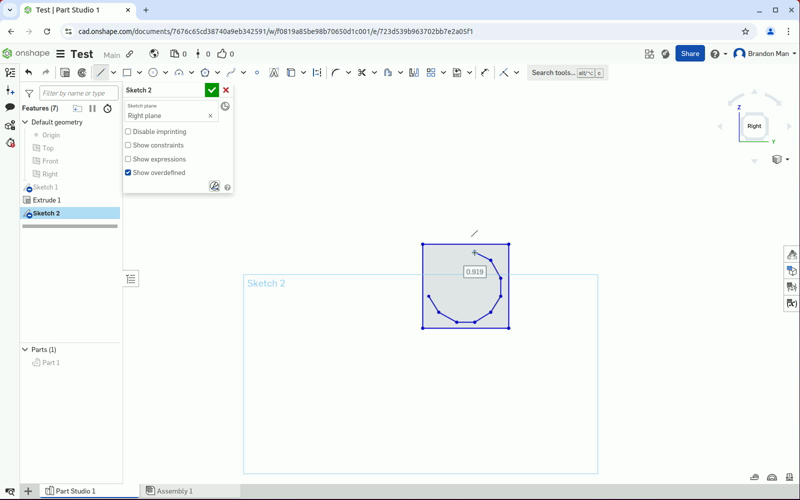
scroll(-6)
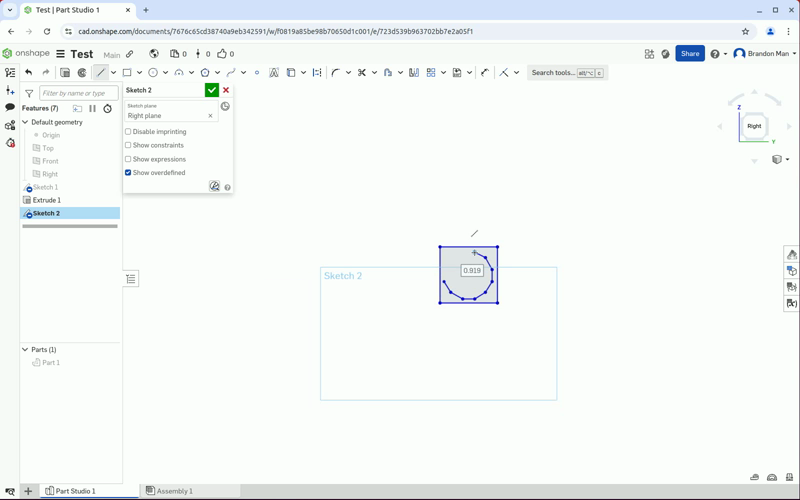
scroll(-6)
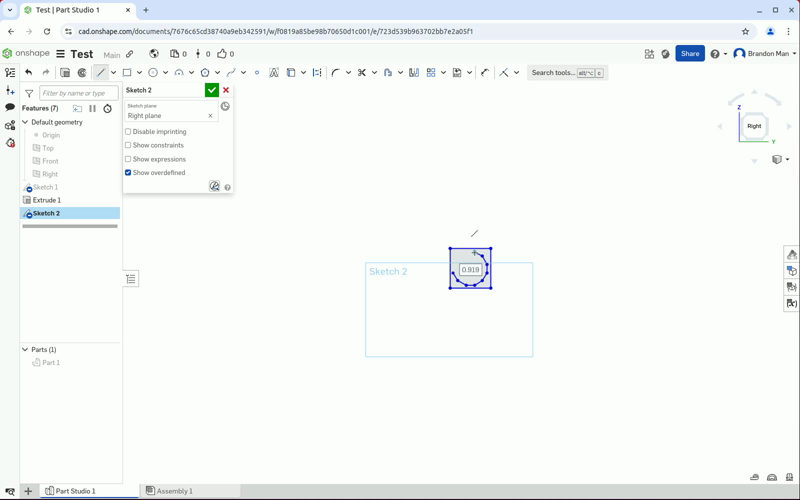
scroll(-6)
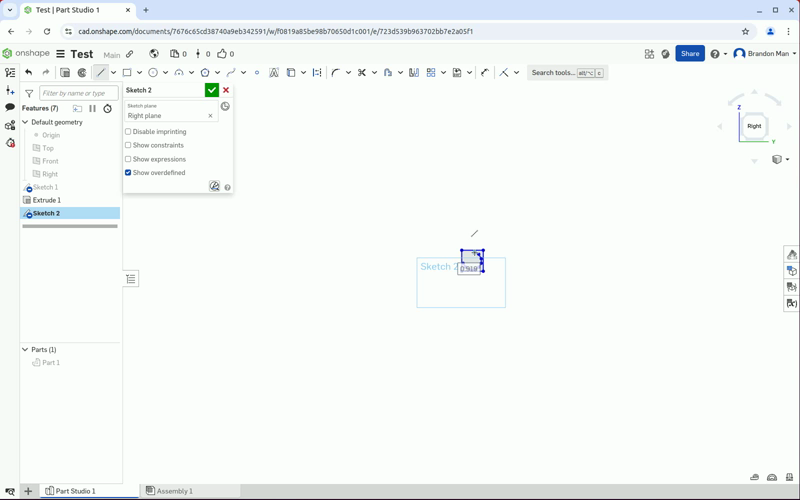
key_up(shift)
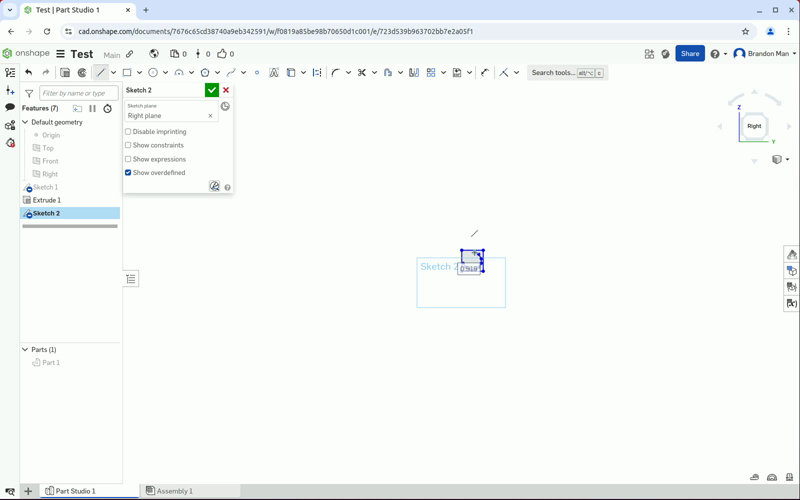
key_down(shift)
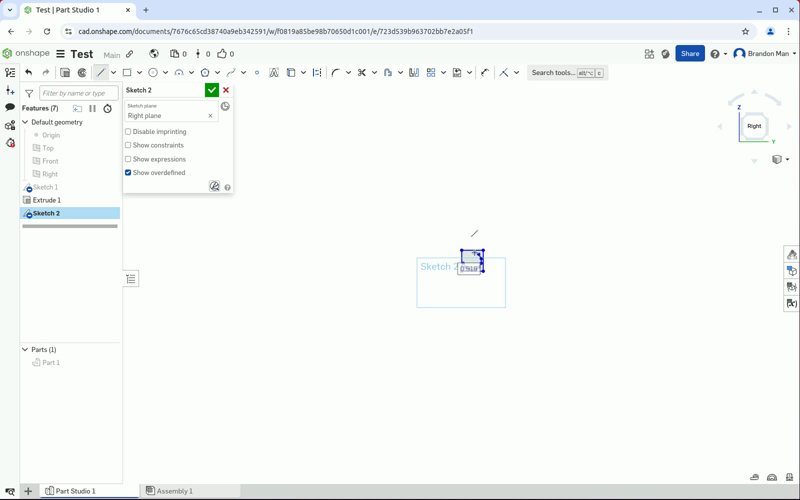
mouse_move(504, 252)
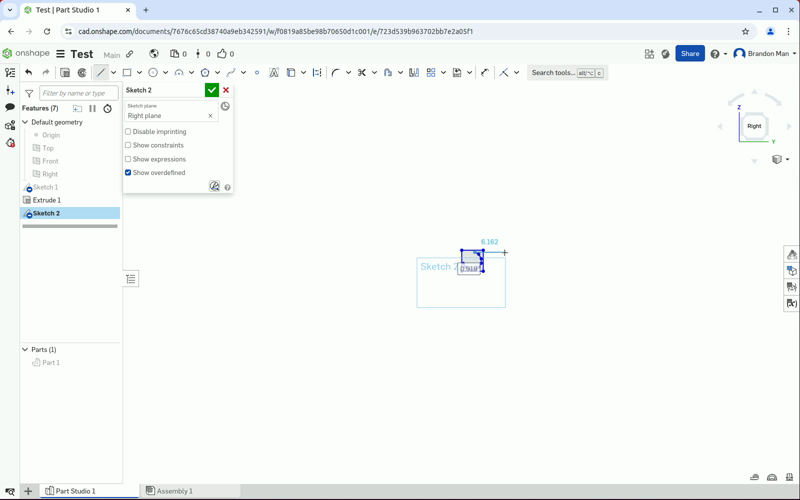
mouse_move(470, 252)
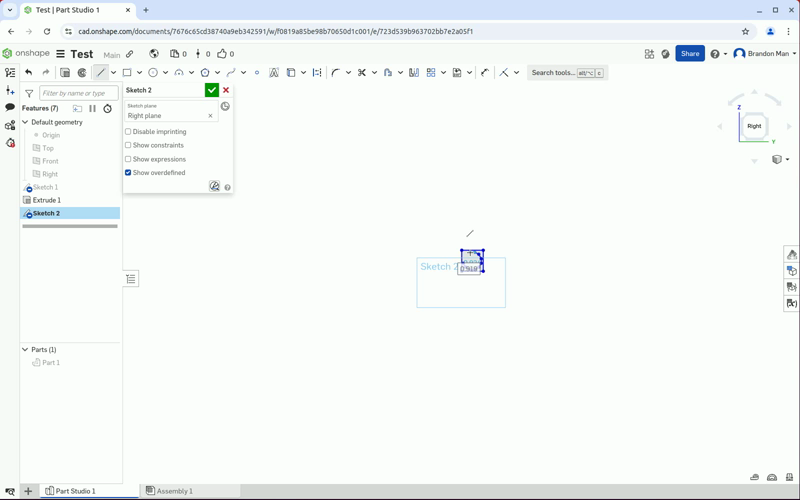
scroll(6)
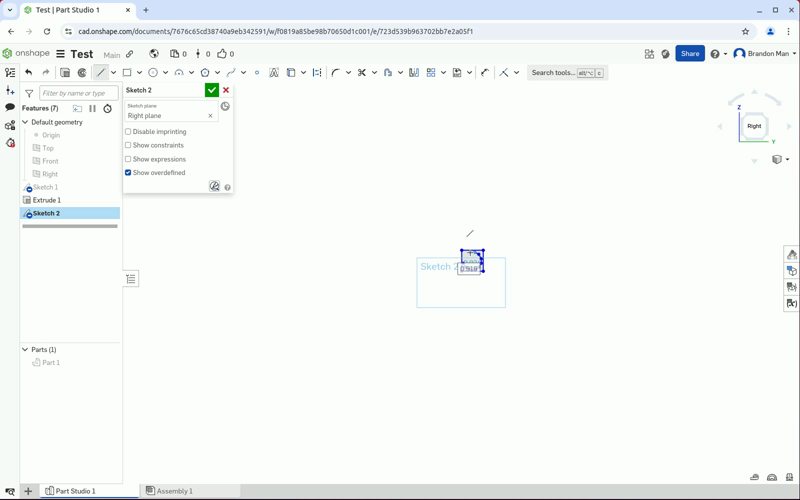
scroll(6)
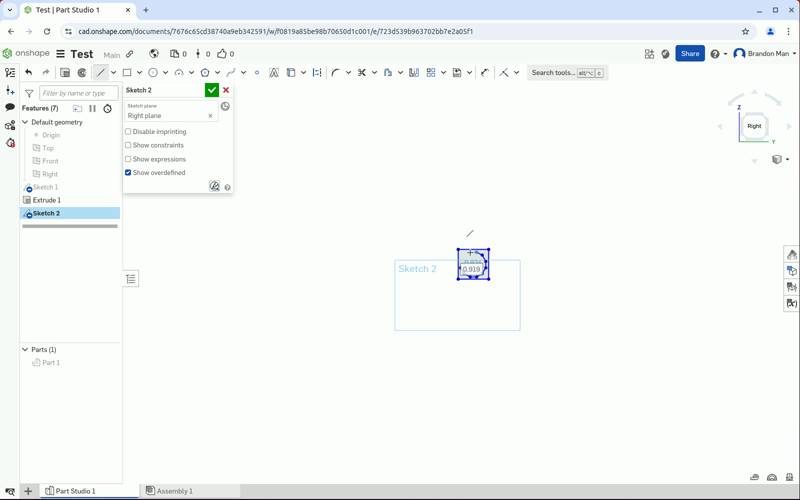
scroll(6)
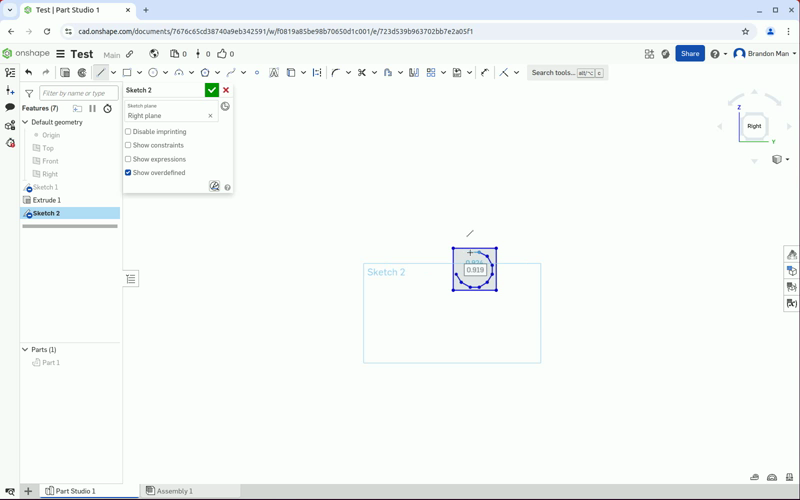
scroll(6)
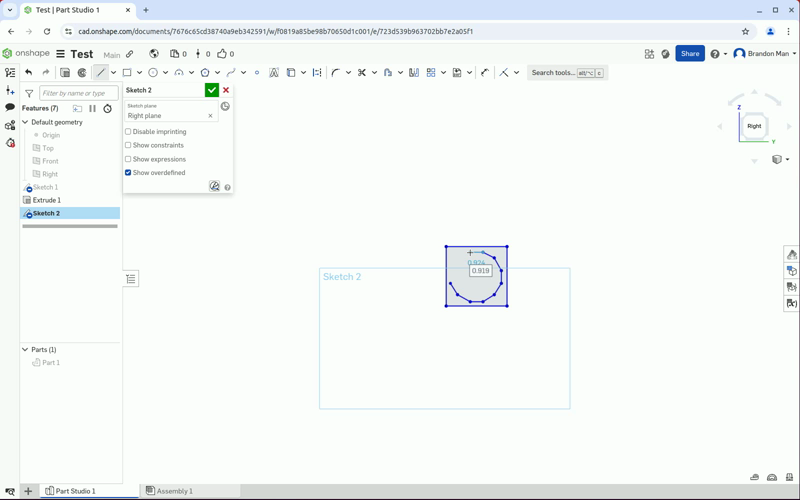
scroll(6)
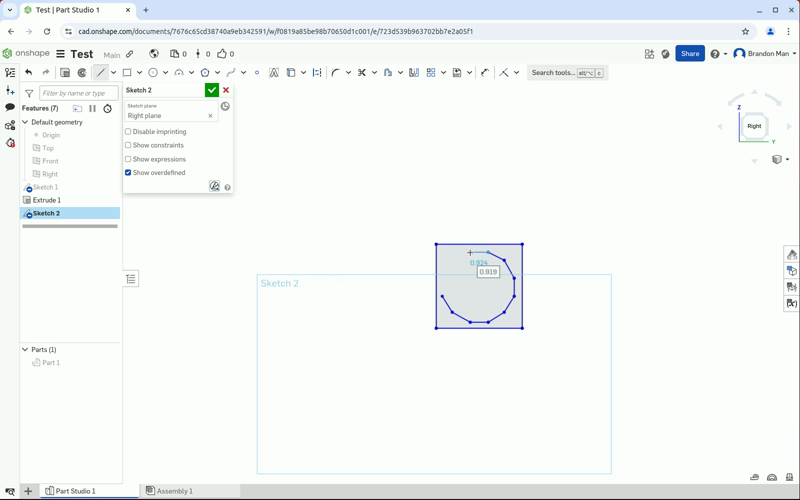
scroll(6)
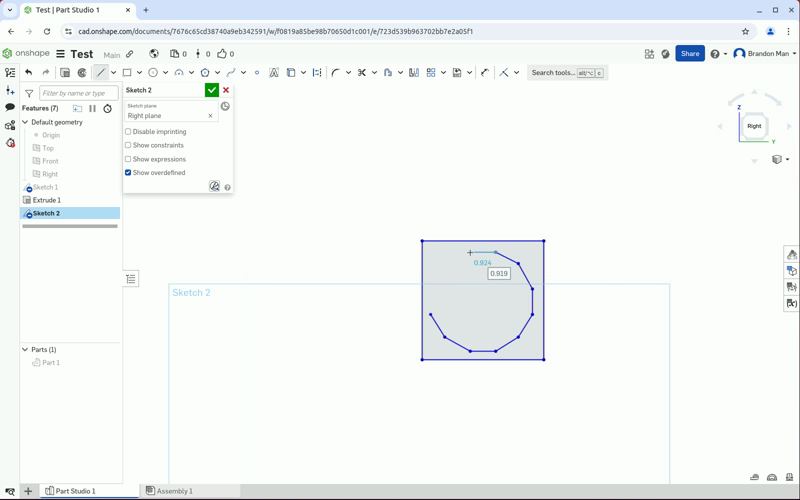
scroll(6)
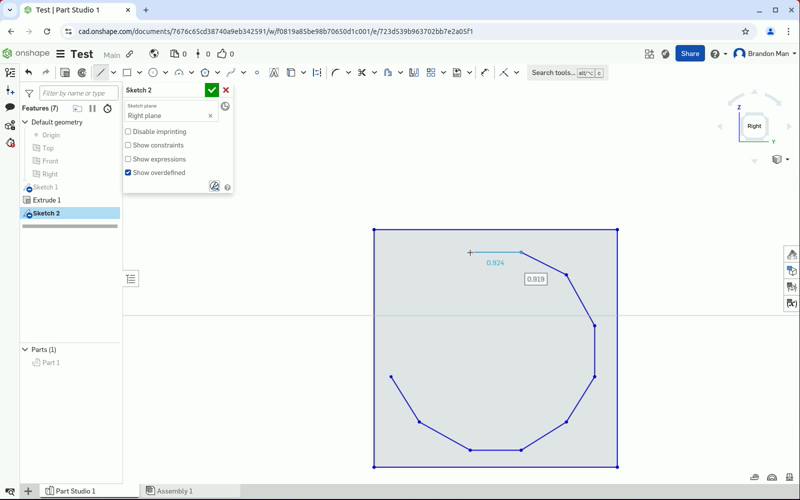
click(470, 252)
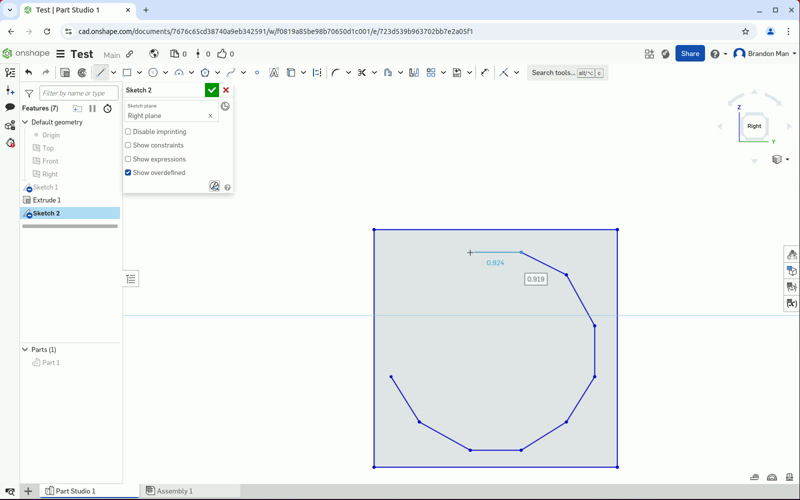
scroll(-6)
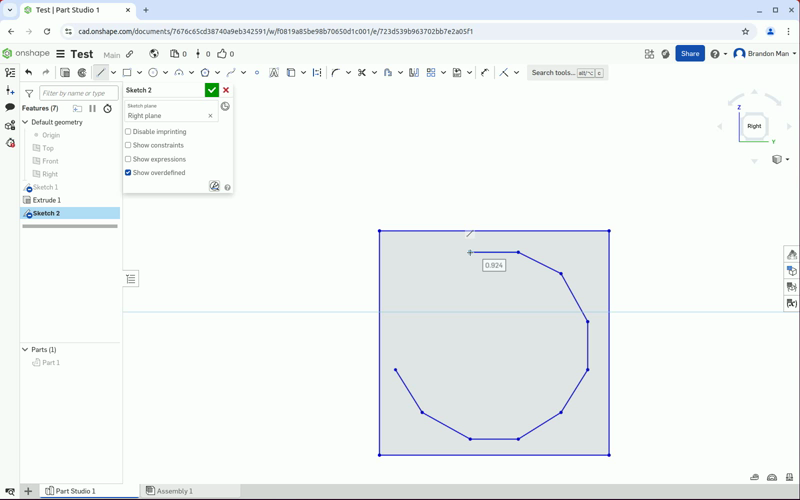
scroll(-6)
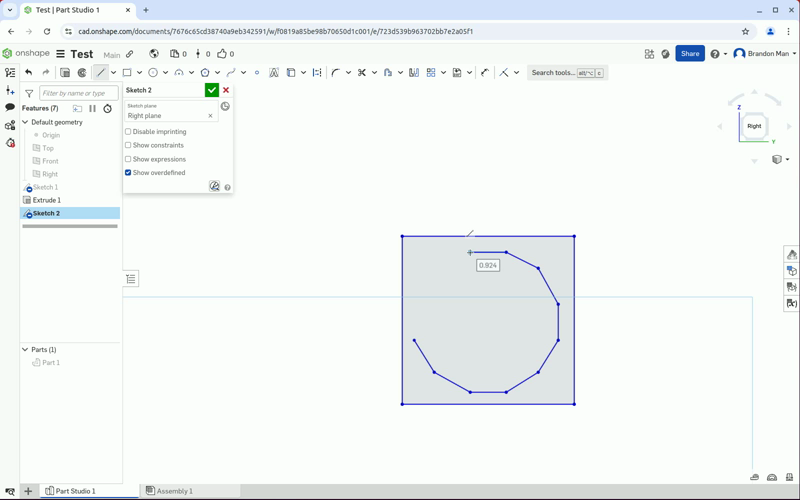
scroll(-6)
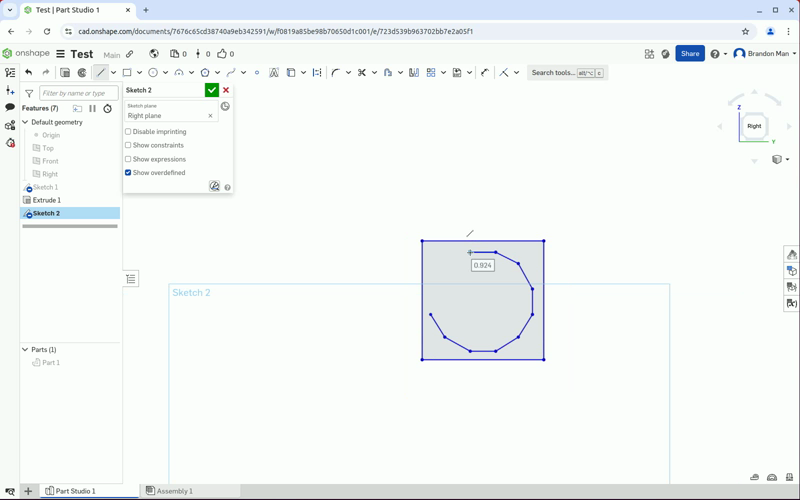
scroll(-6)
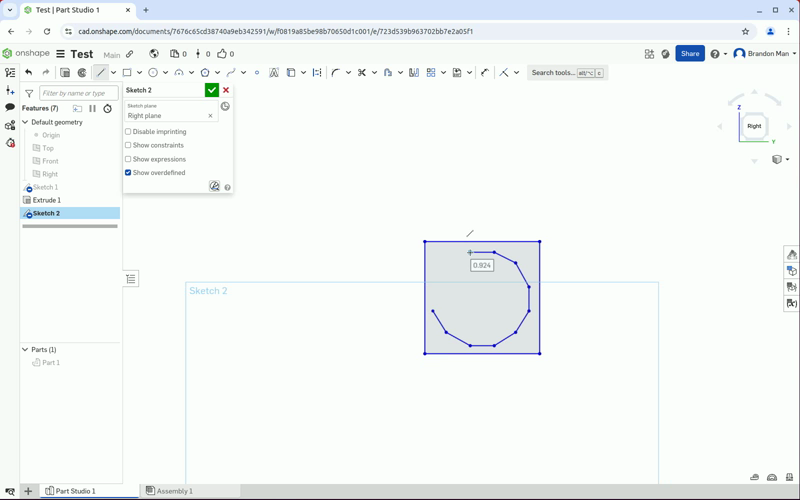
scroll(-6)
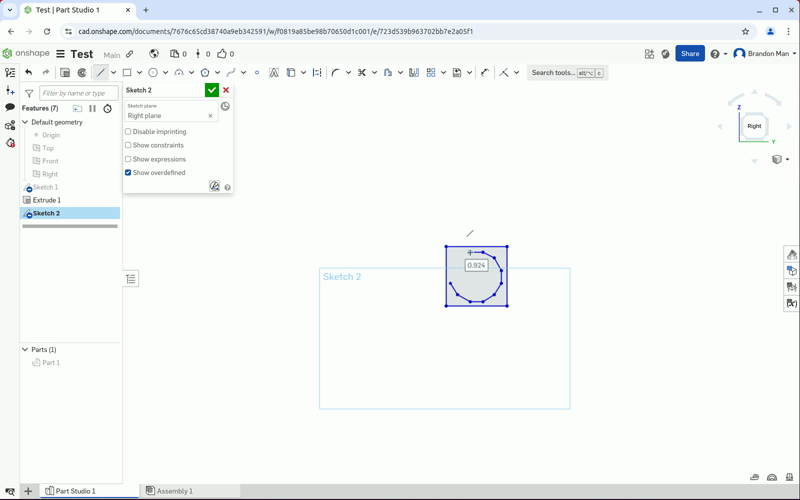
scroll(-6)
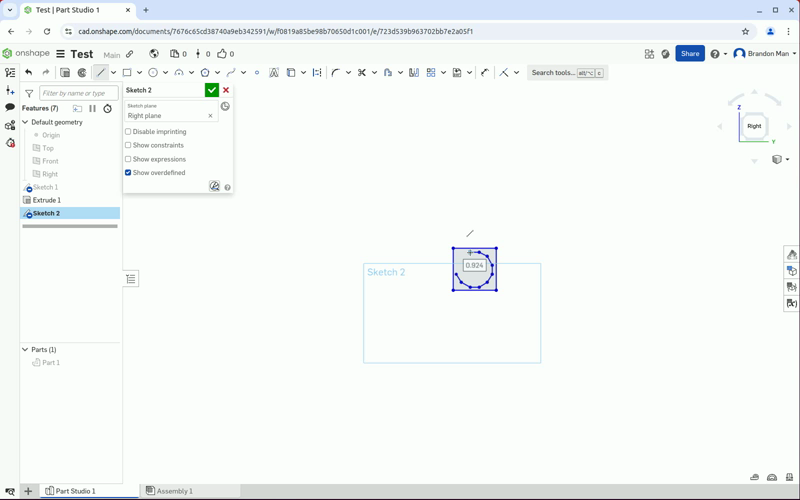
scroll(-6)
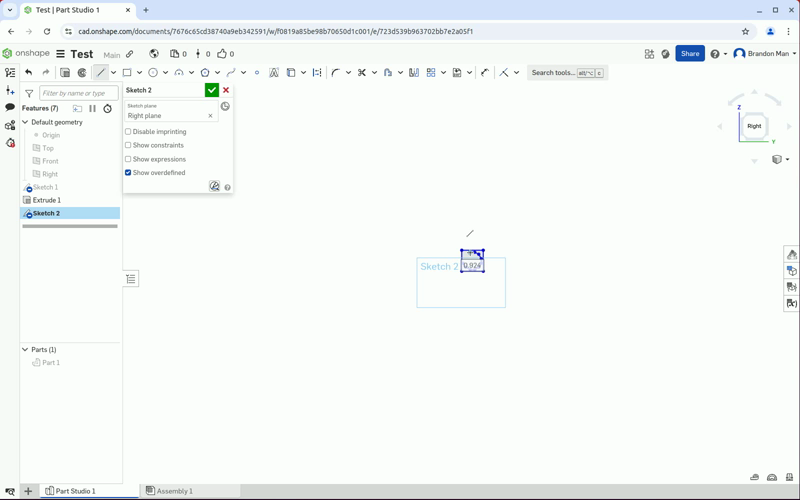
key_up(shift)
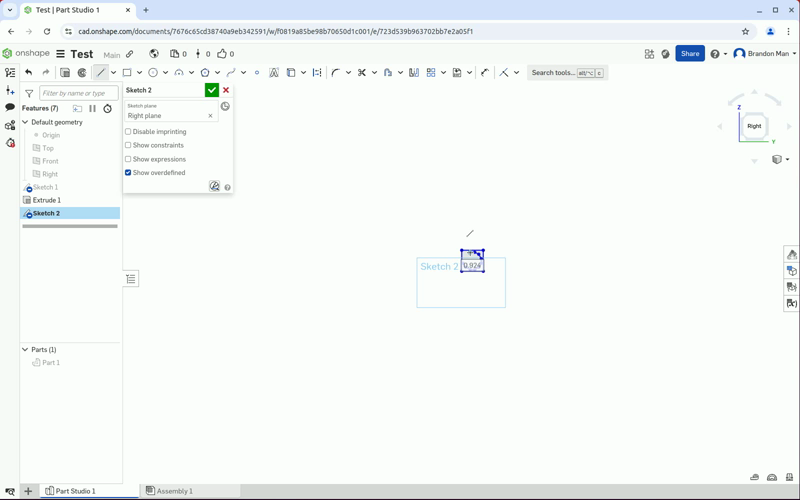
key_down(shift)
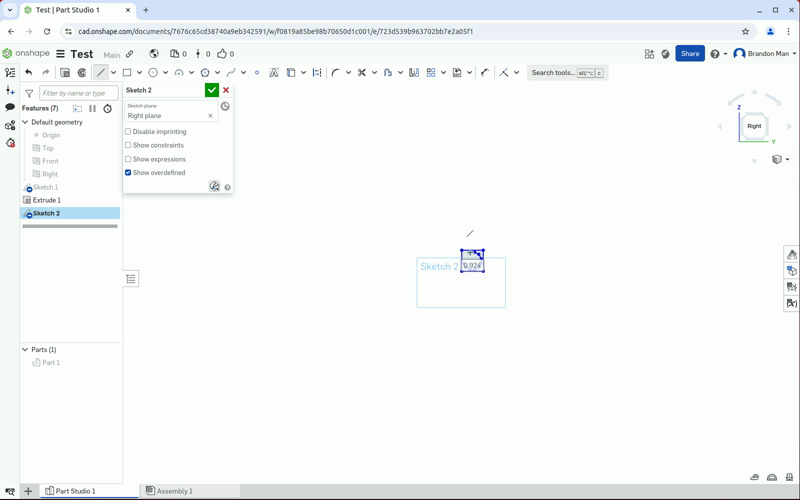
mouse_move(500, 252)
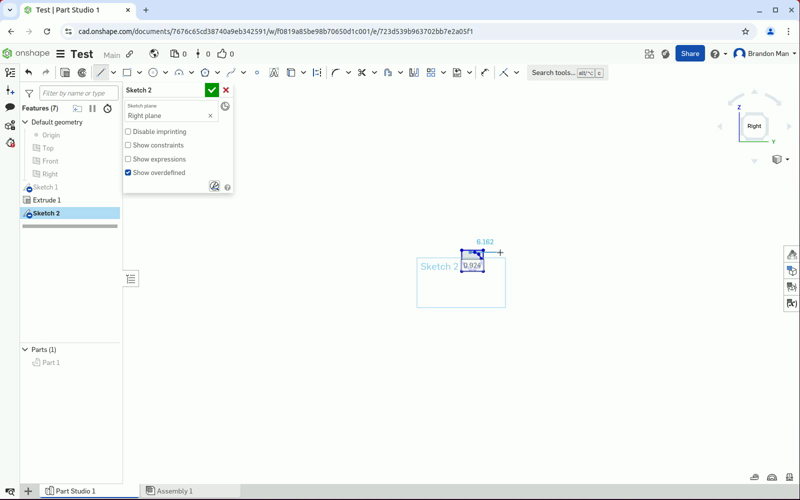
mouse_move(465, 254)
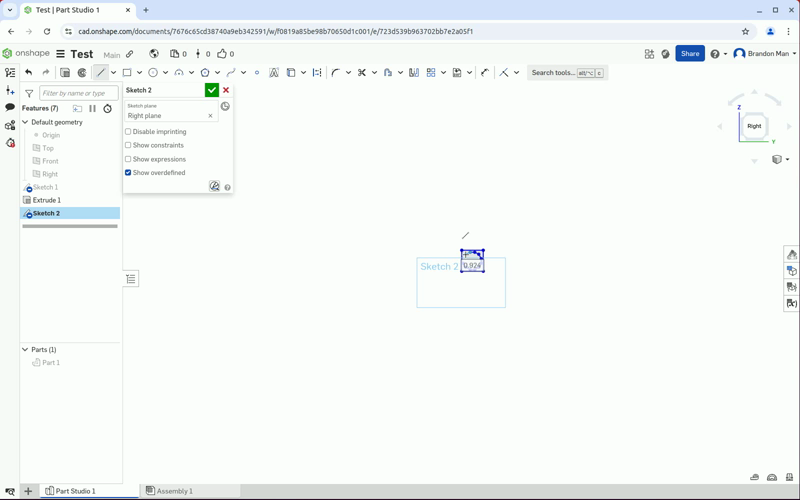
scroll(6)
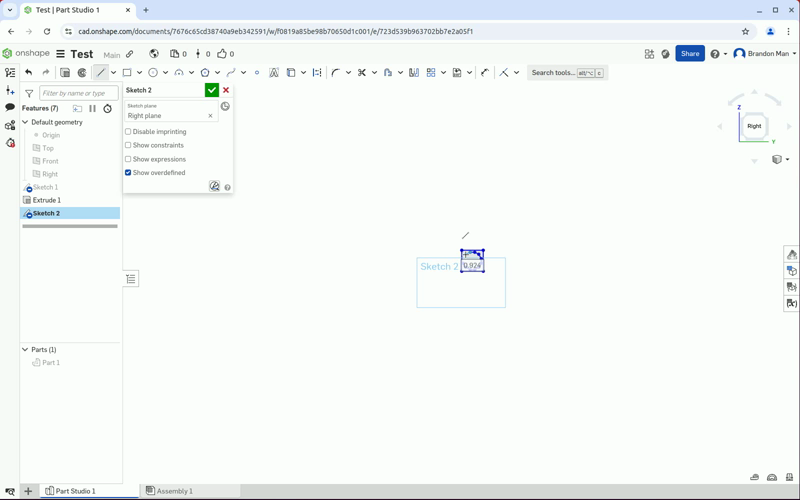
scroll(6)
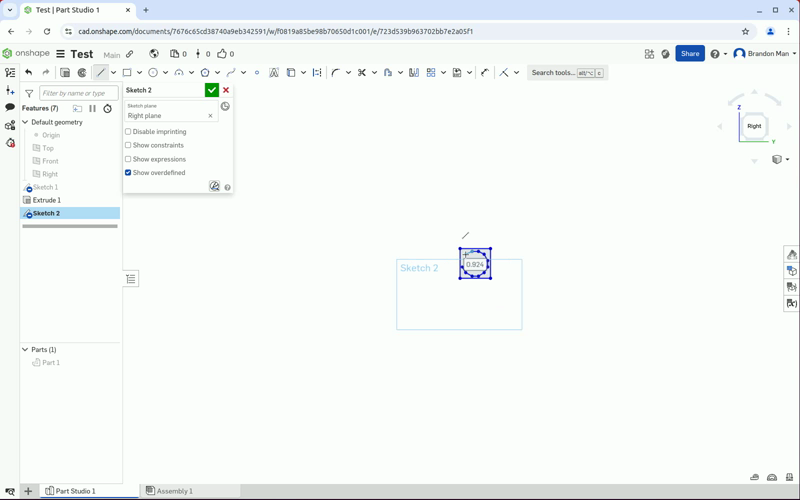
scroll(6)
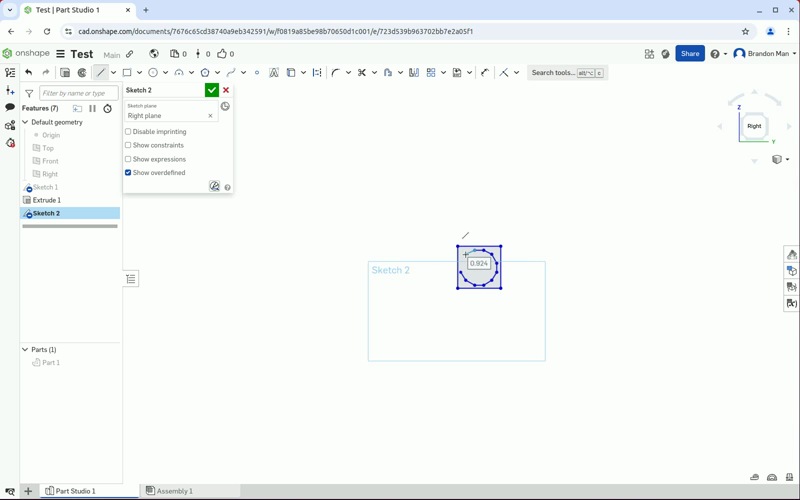
scroll(6)
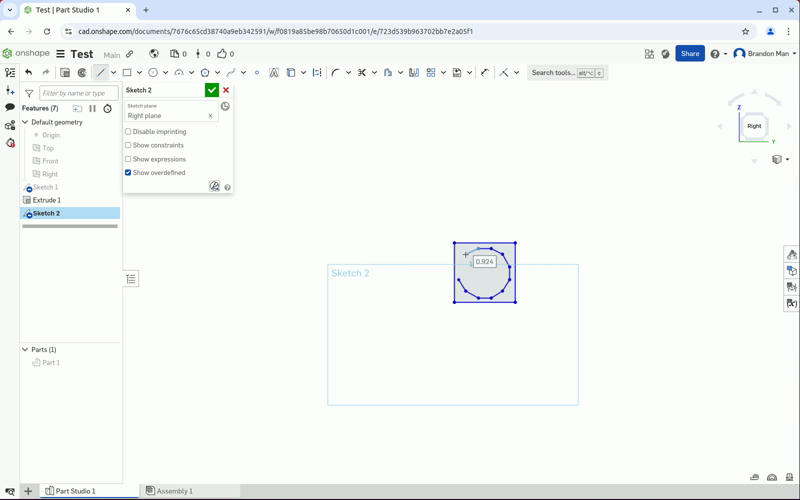
scroll(6)
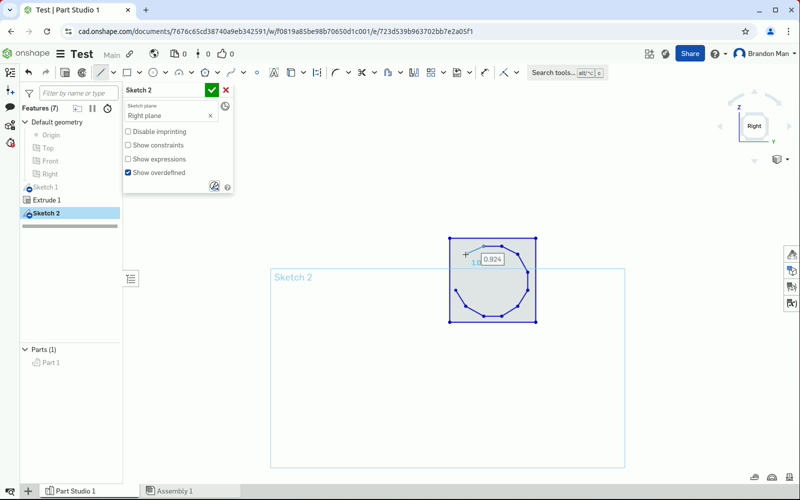
scroll(6)
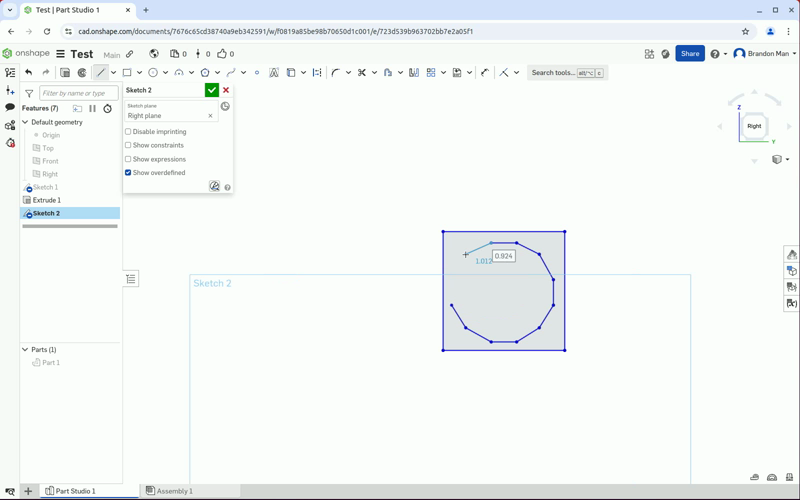
scroll(6)
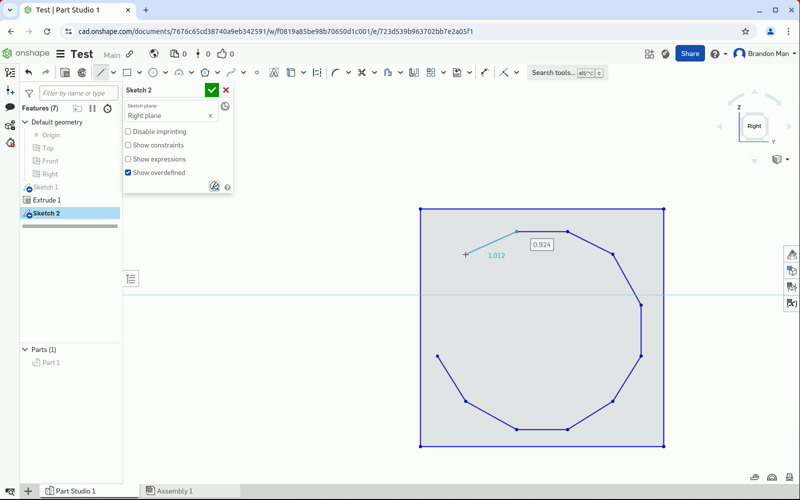
click(465, 254)
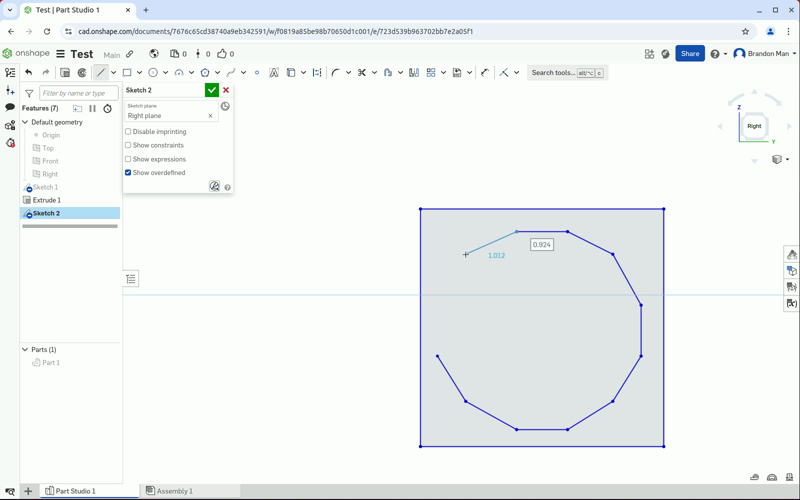
scroll(-6)
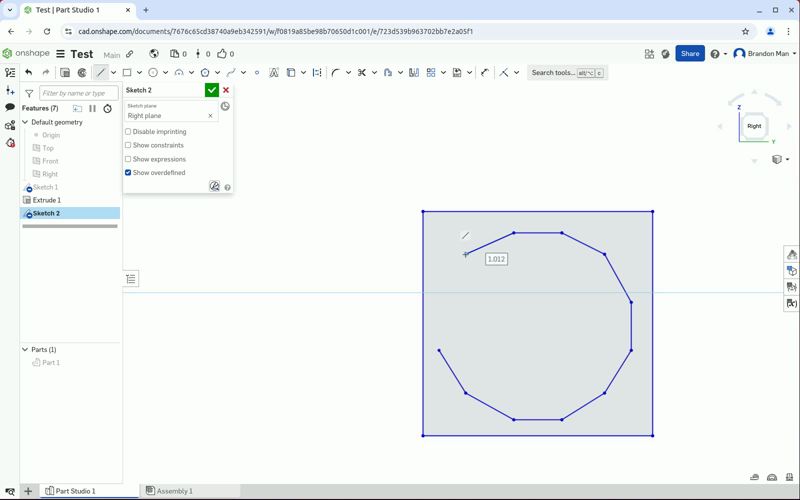
scroll(-6)
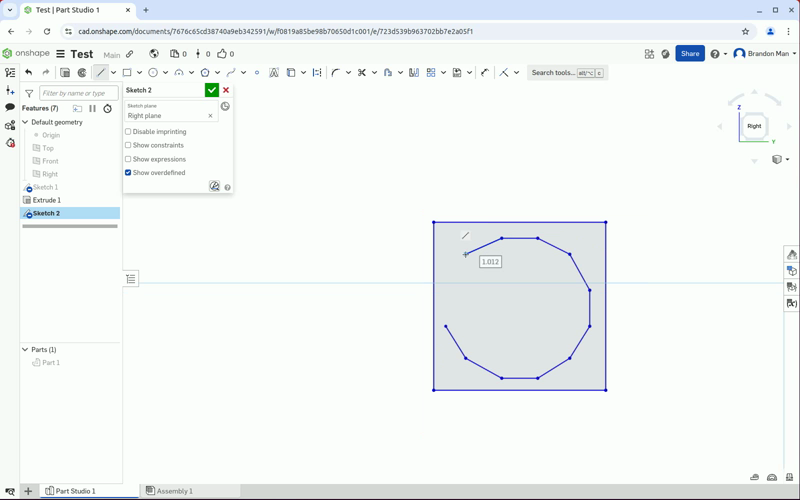
scroll(-6)
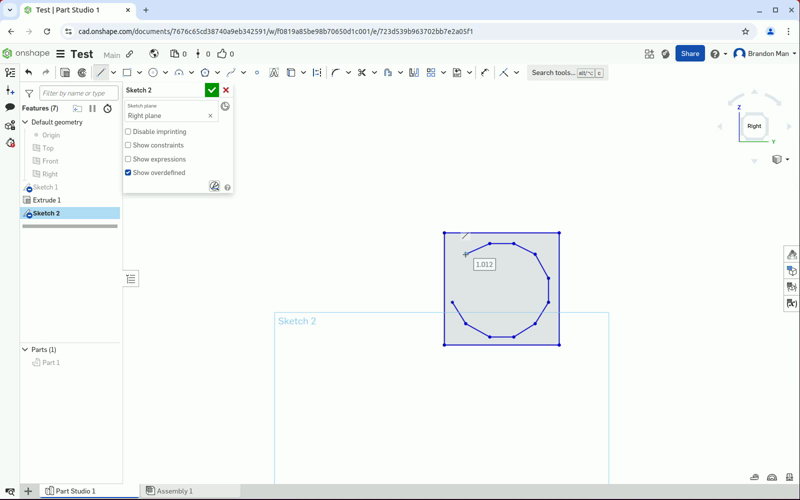
scroll(-6)
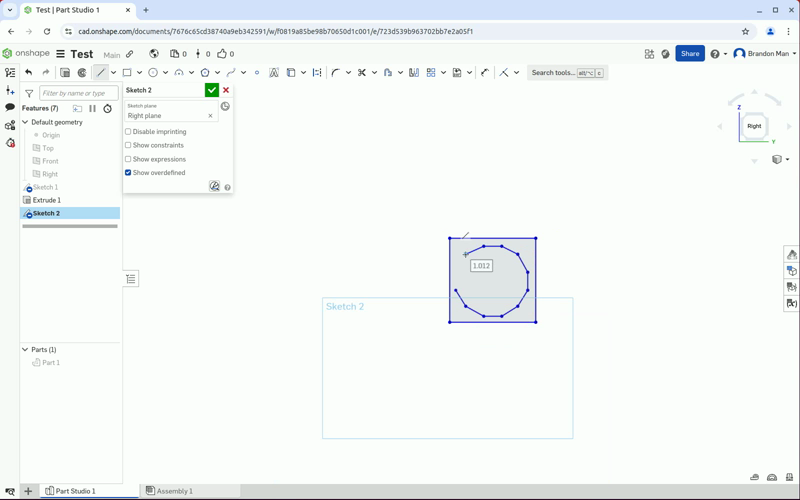
scroll(-6)
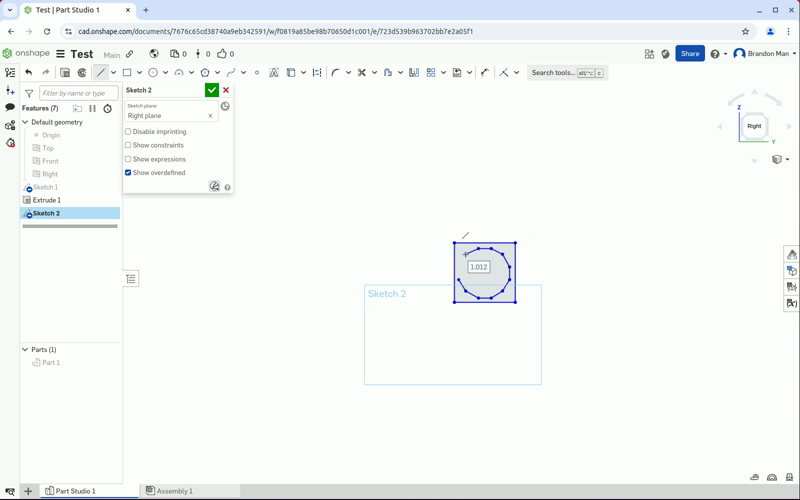
scroll(-6)
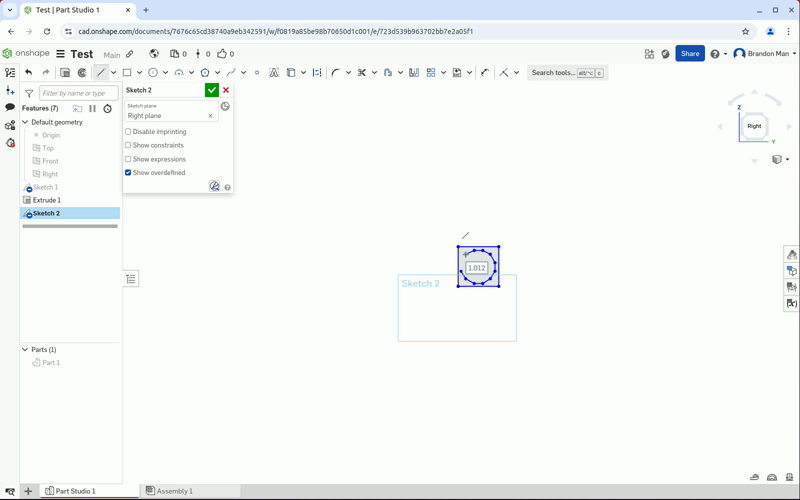
scroll(-6)
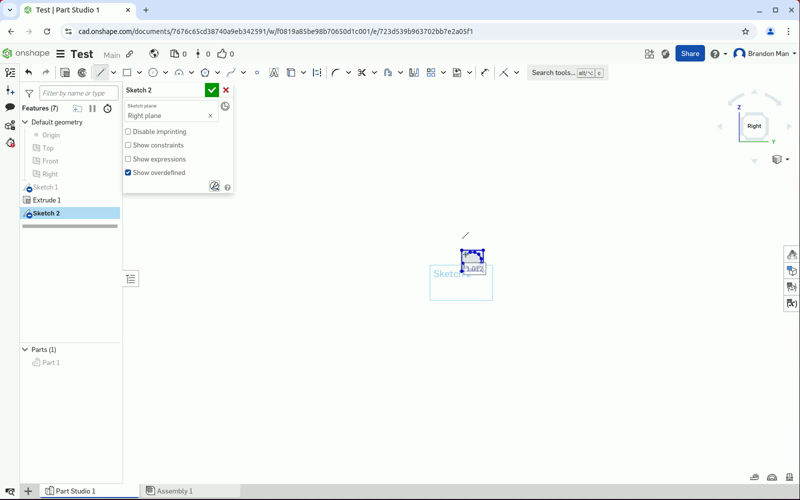
key_up(shift)
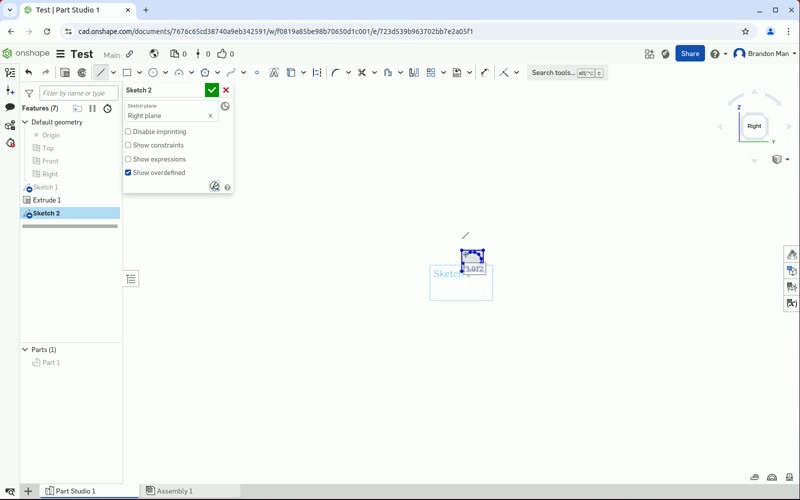
key_down(shift)
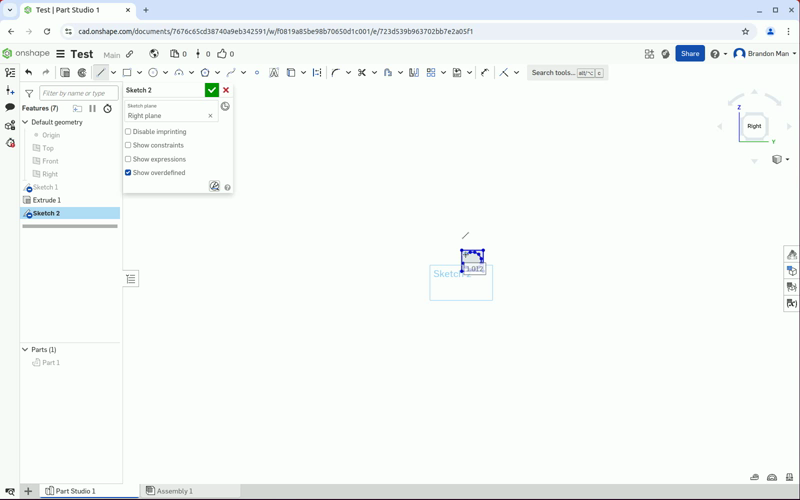
mouse_move(495, 254)
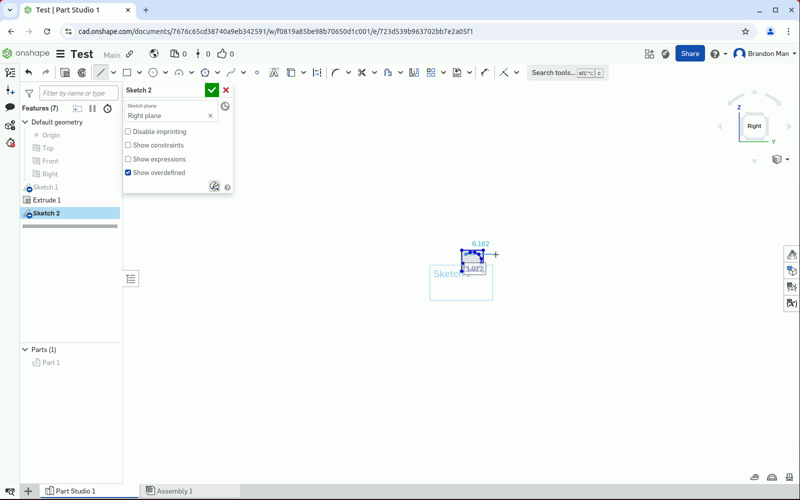
mouse_move(463, 258)
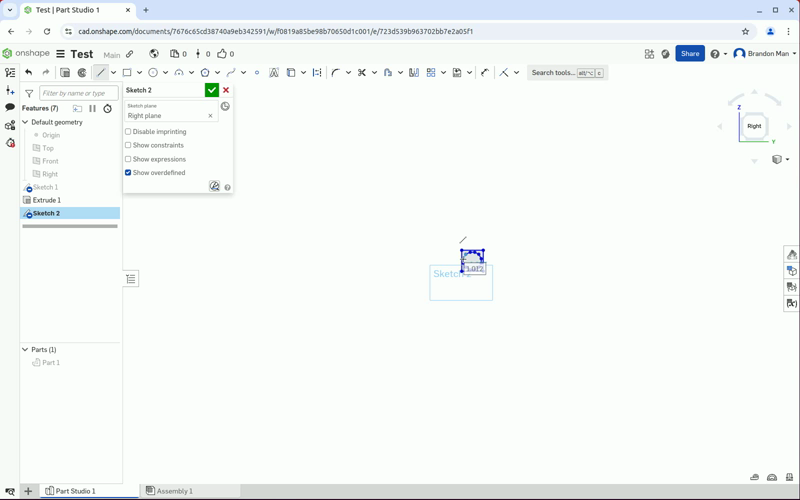
scroll(6)
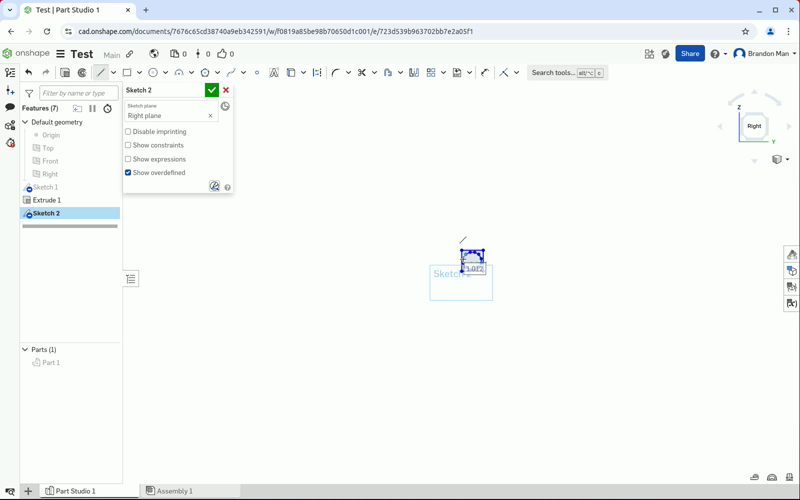
scroll(6)
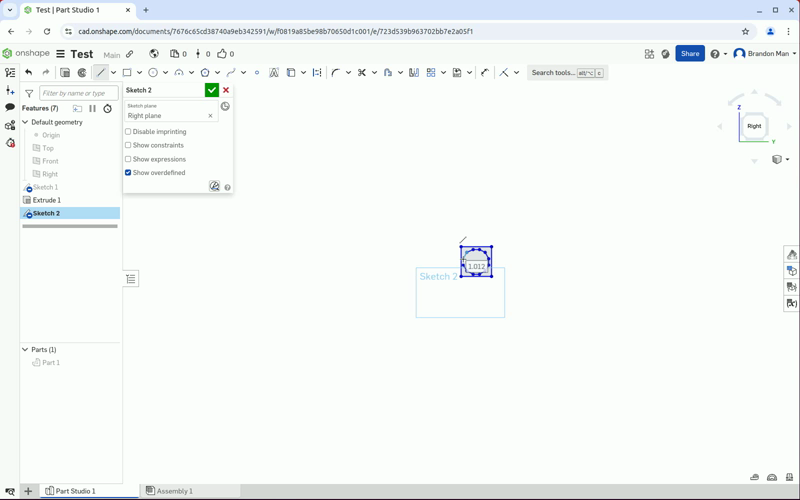
scroll(6)
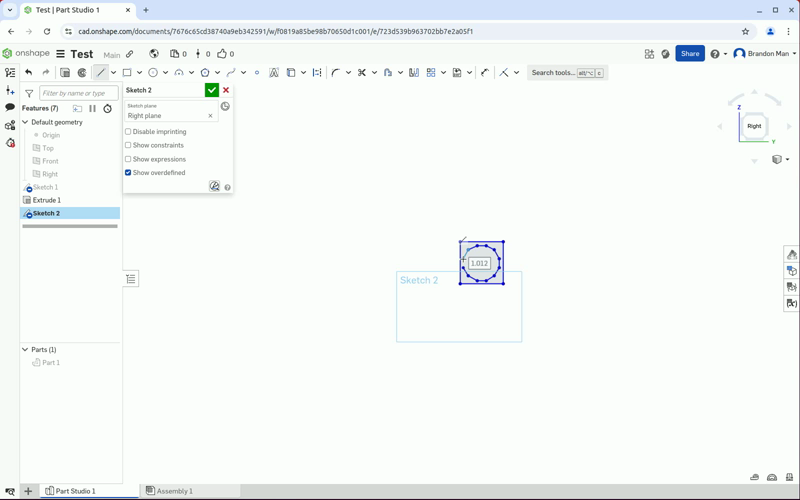
scroll(6)
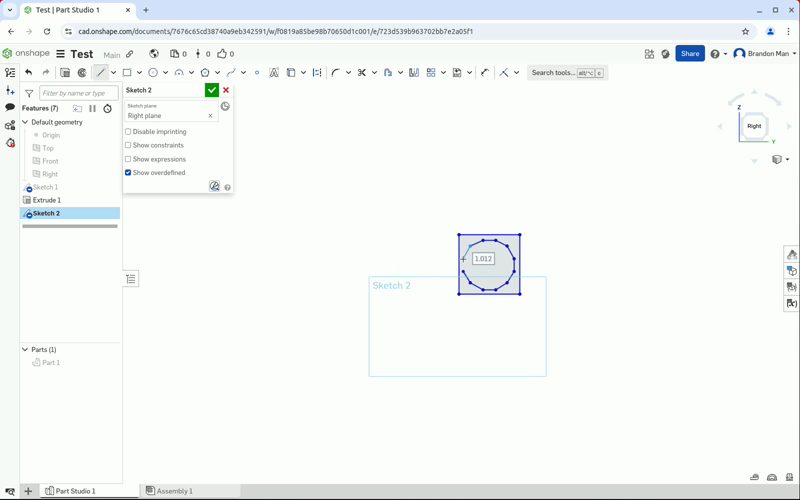
scroll(6)
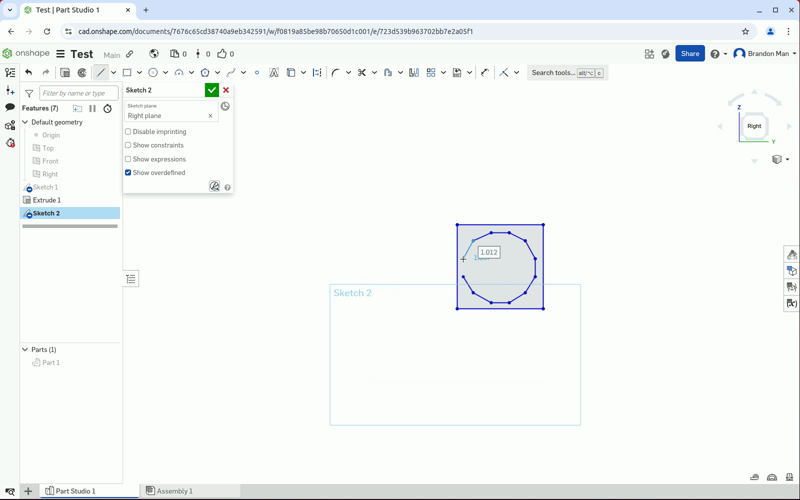
scroll(6)
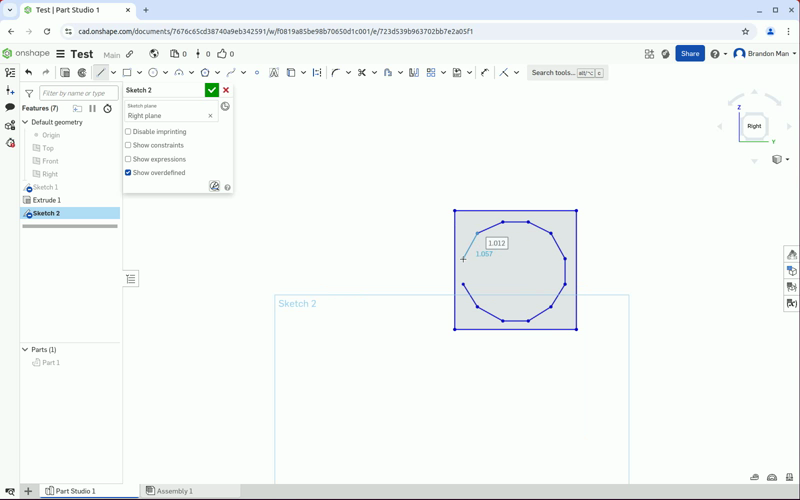
scroll(6)
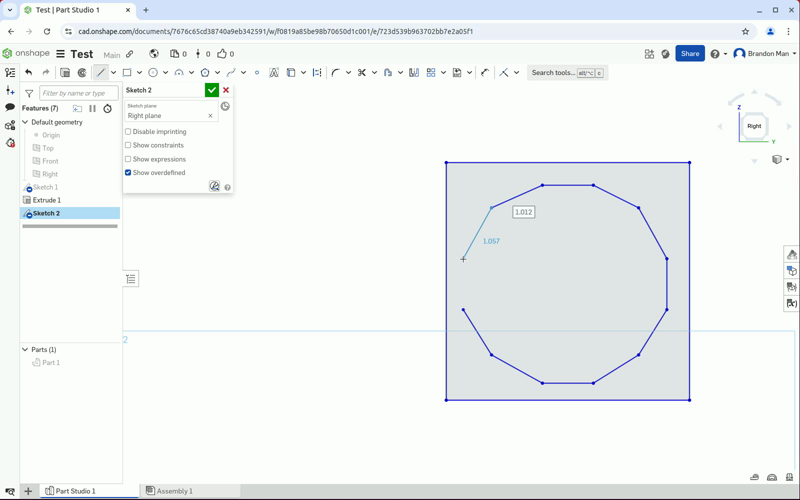
click(463, 258)
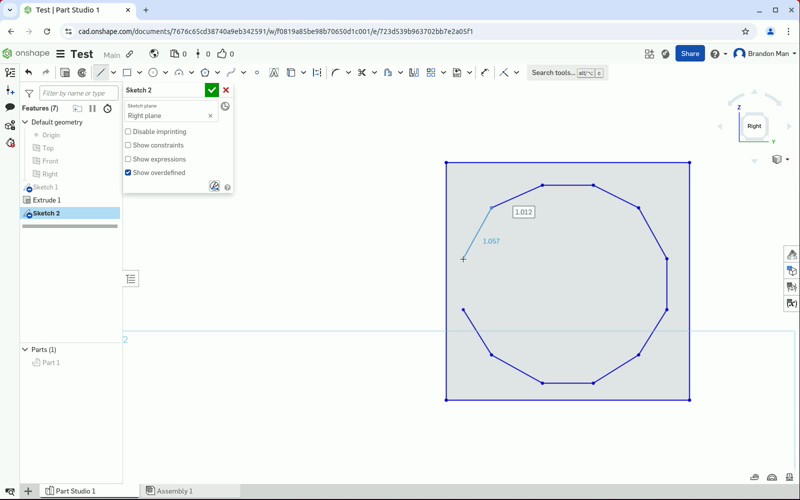
scroll(-6)
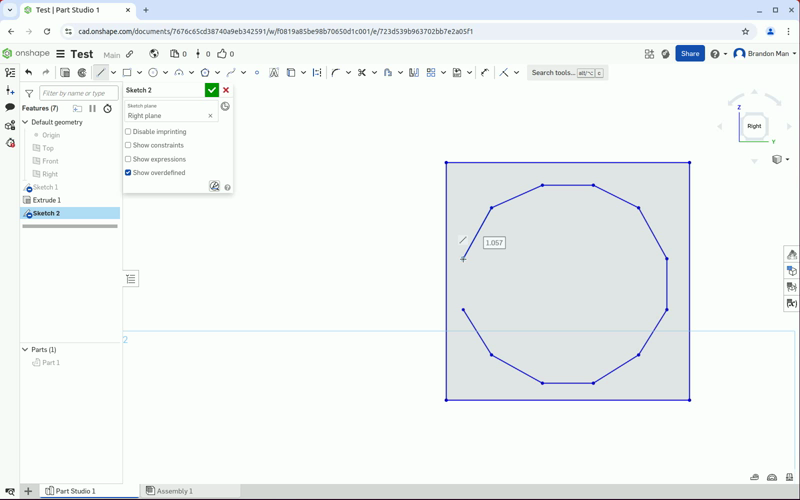
scroll(-6)
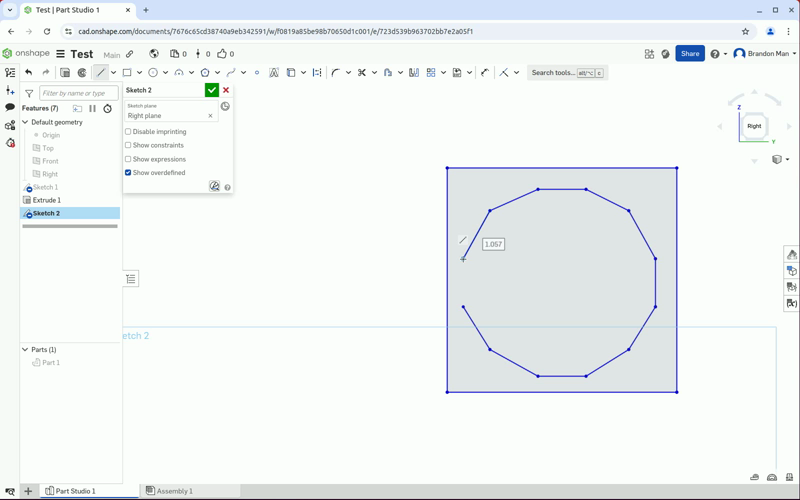
scroll(-6)
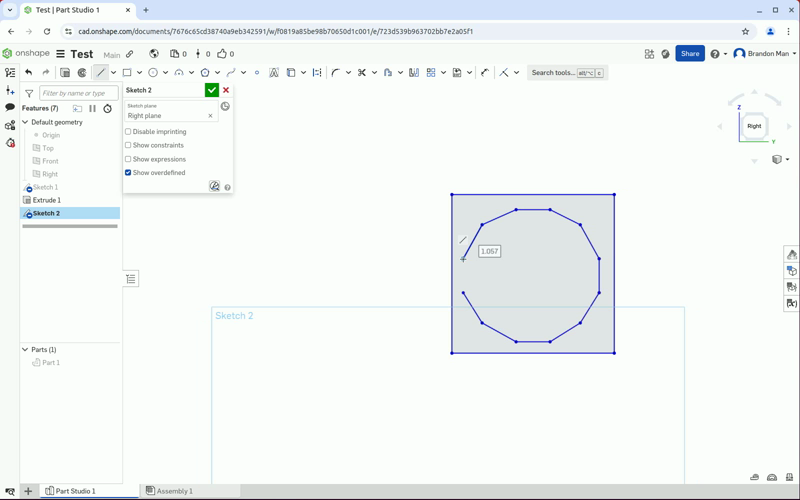
scroll(-6)
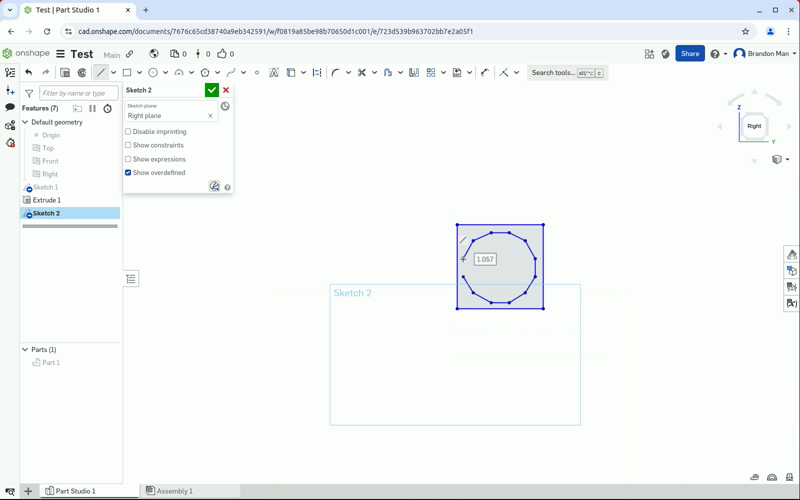
scroll(-6)
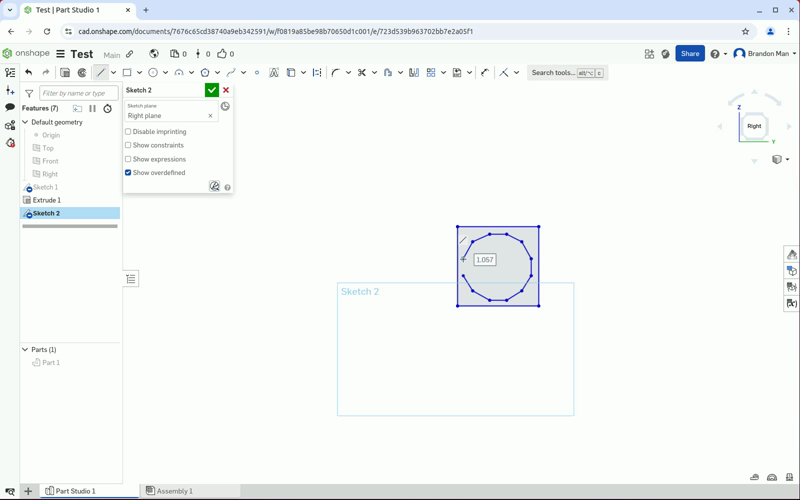
scroll(-6)
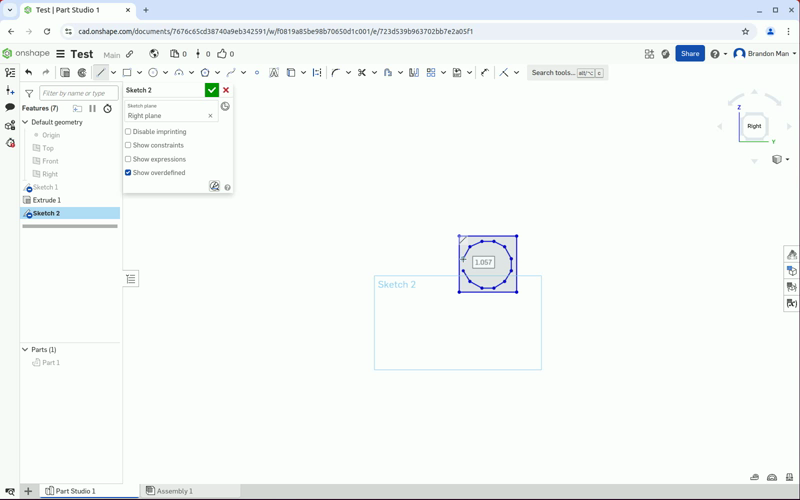
scroll(-6)
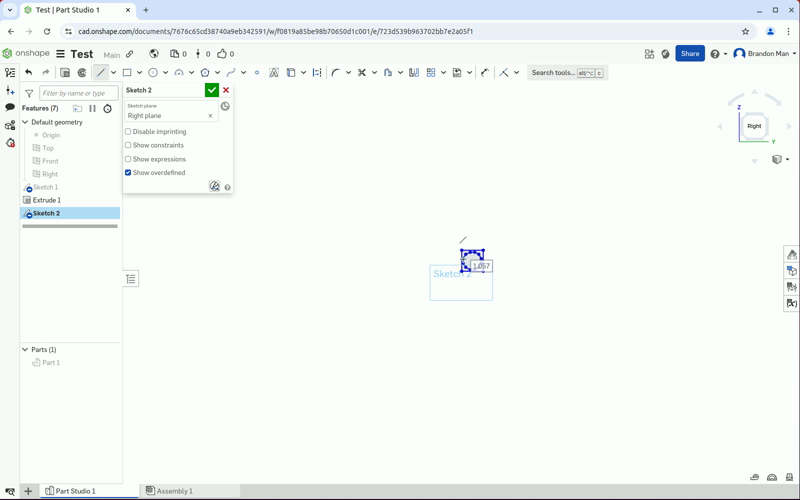
key_up(shift)
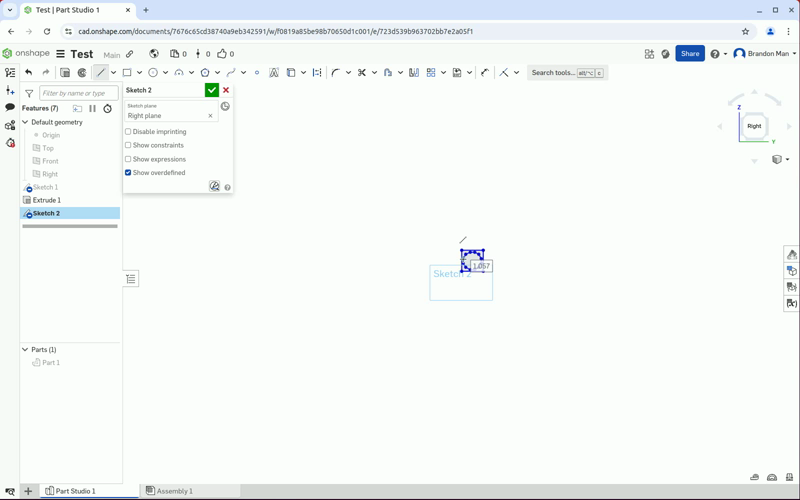
mouse_move(493, 258)
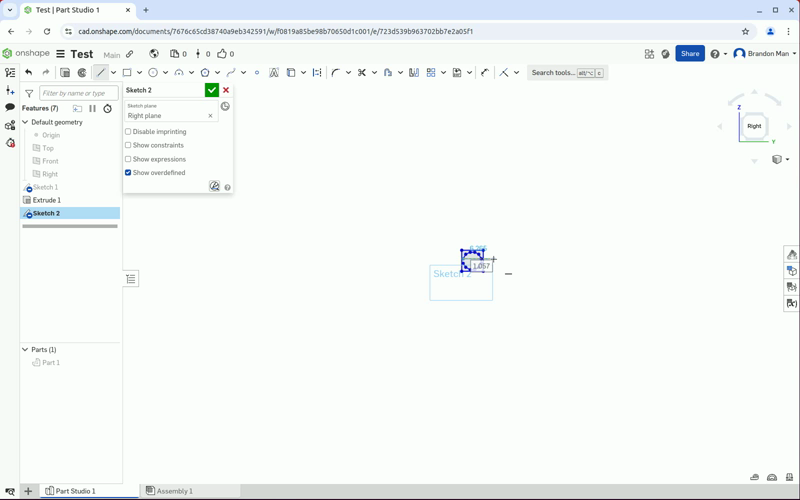
key_down(shift)
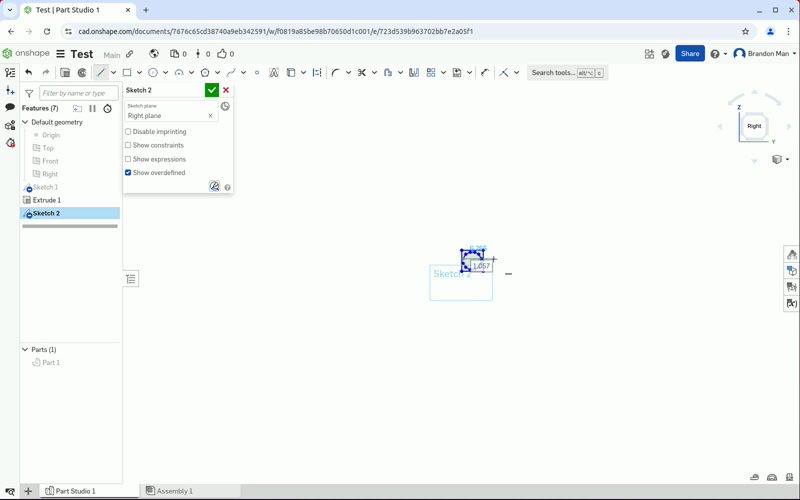
mouse_move(463, 263)
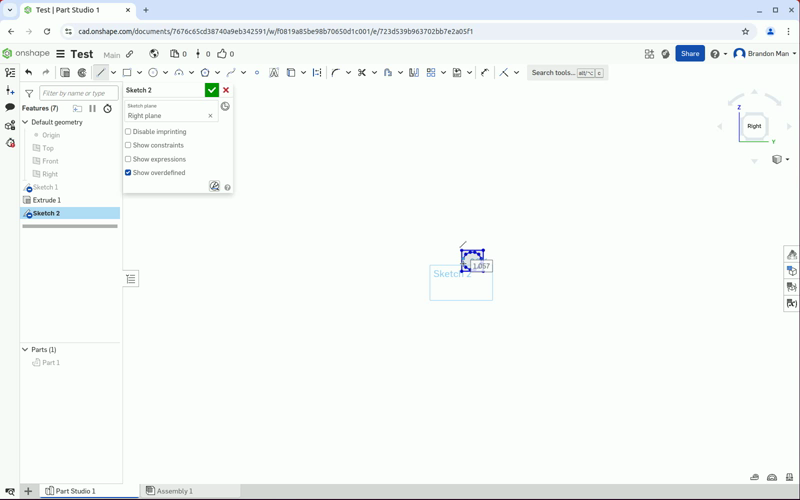
scroll(6)
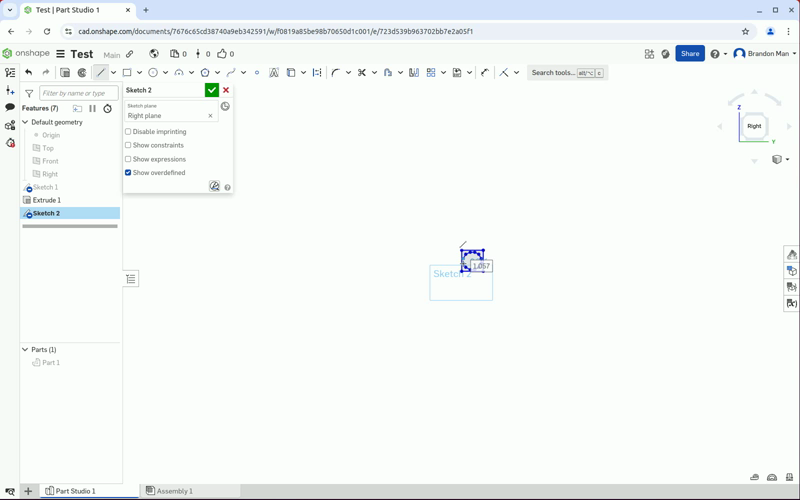
scroll(6)
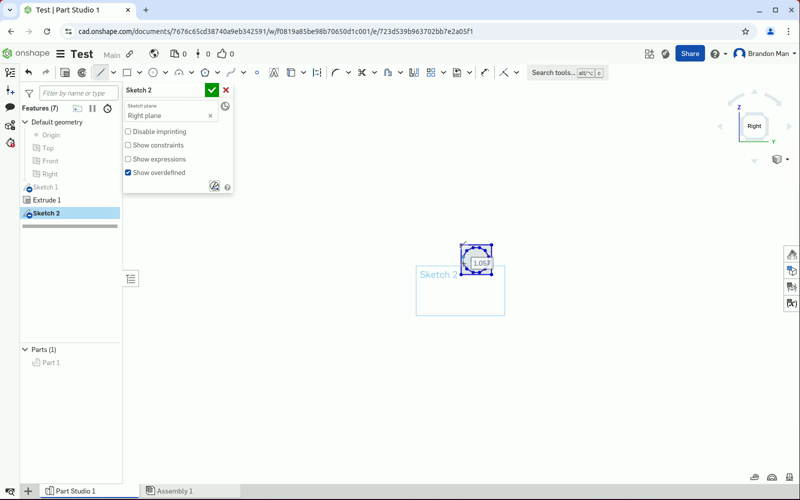
scroll(6)
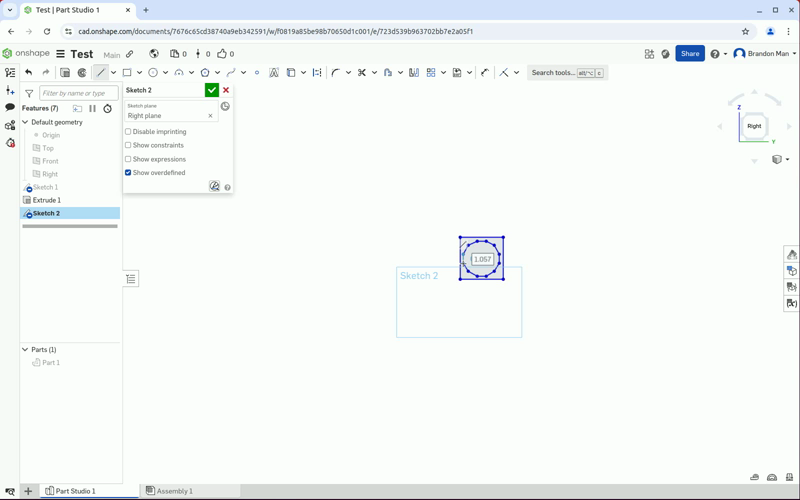
scroll(6)
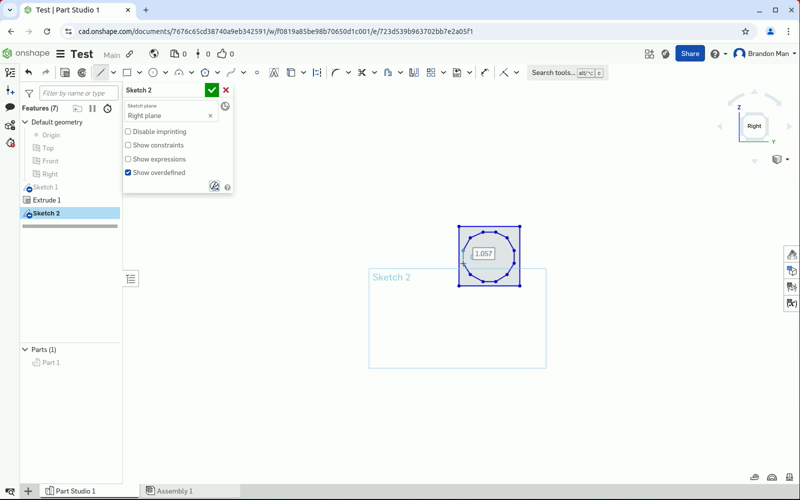
scroll(6)
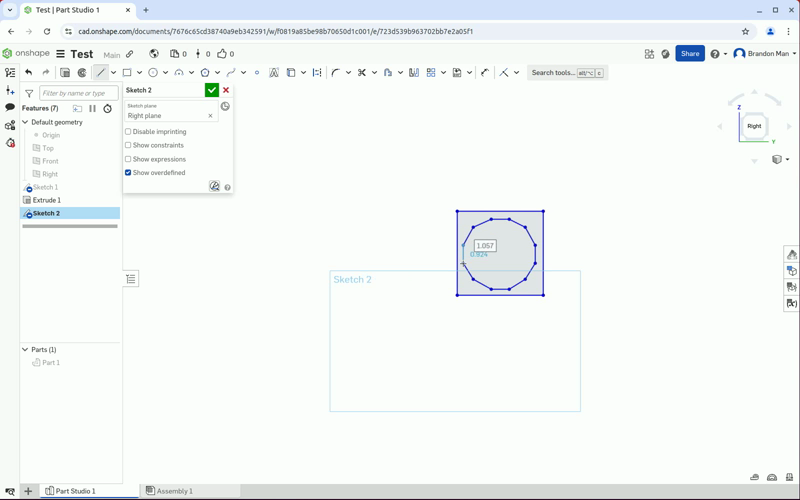
scroll(6)
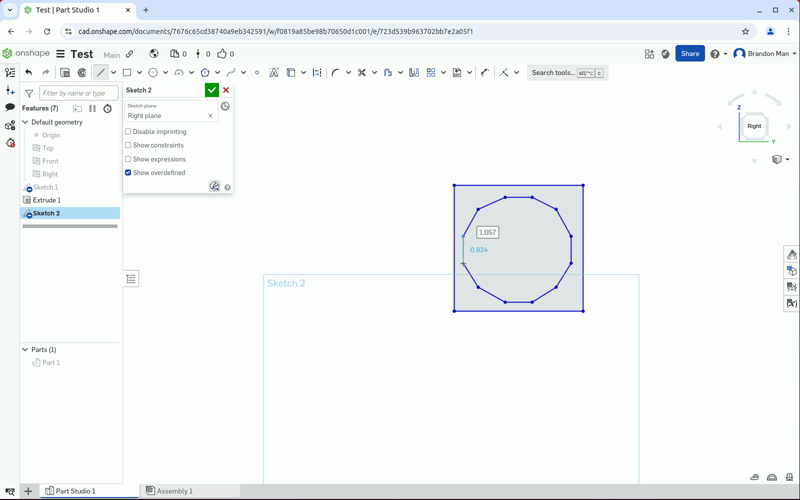
scroll(6)
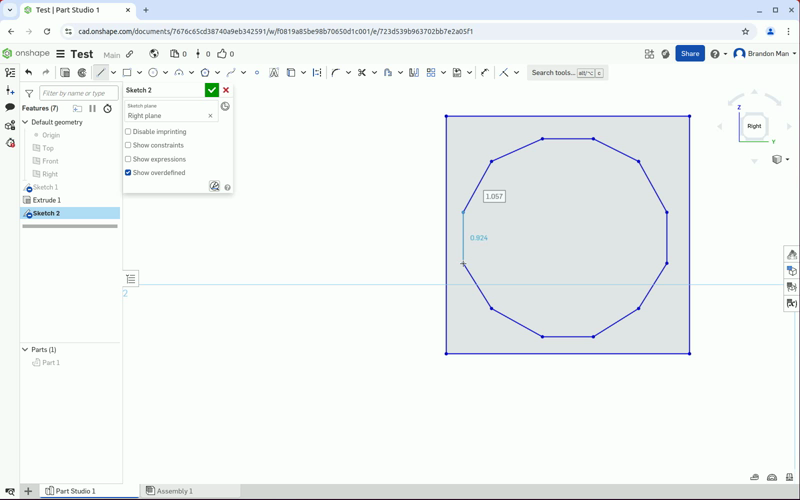
key_up(shift)
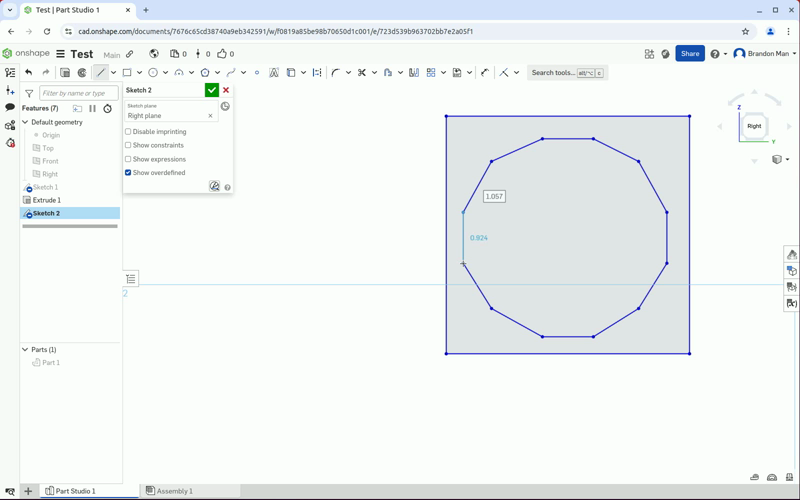
click(463, 263)
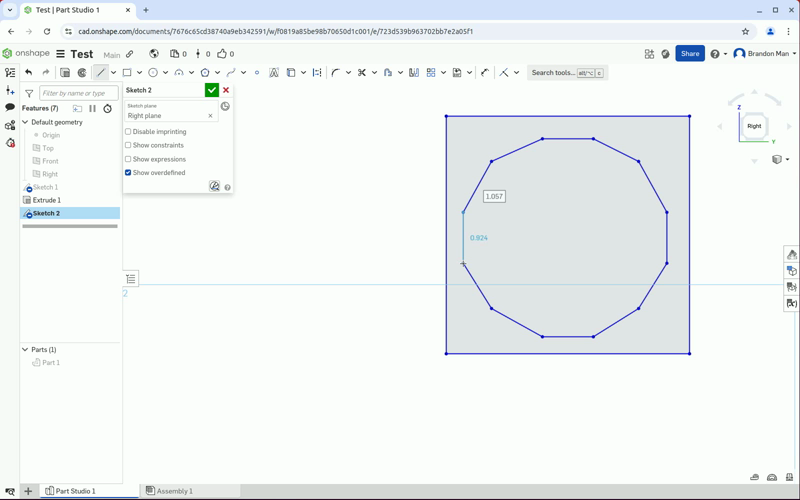
scroll(-6)
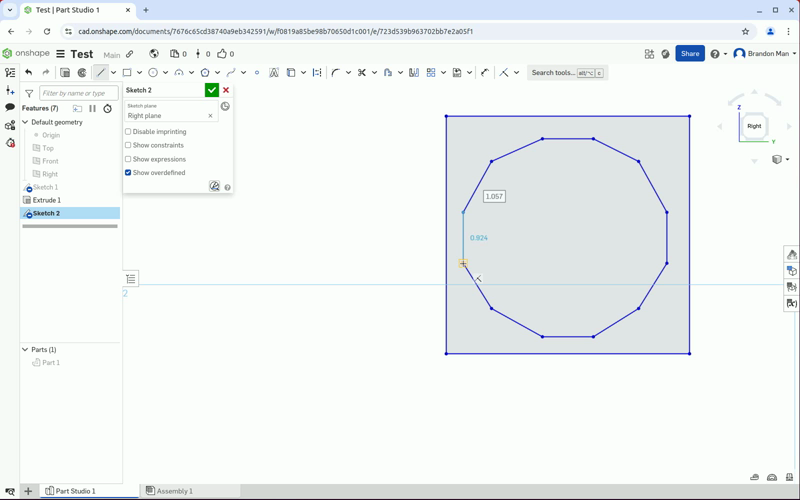
scroll(-6)
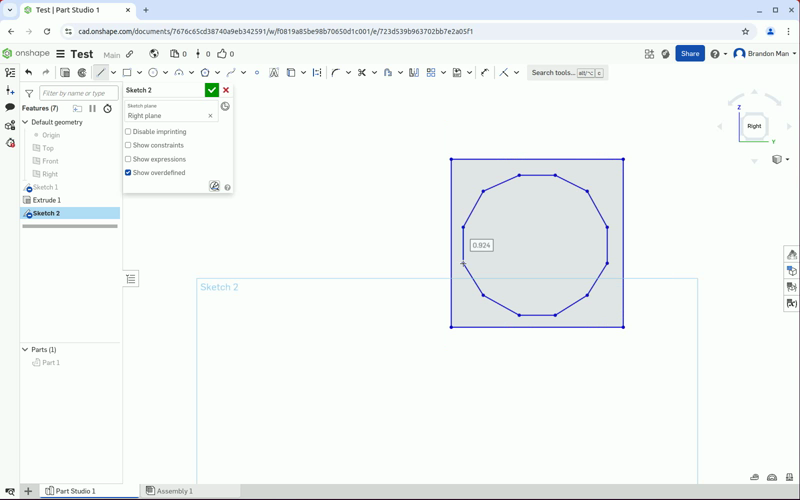
scroll(-6)
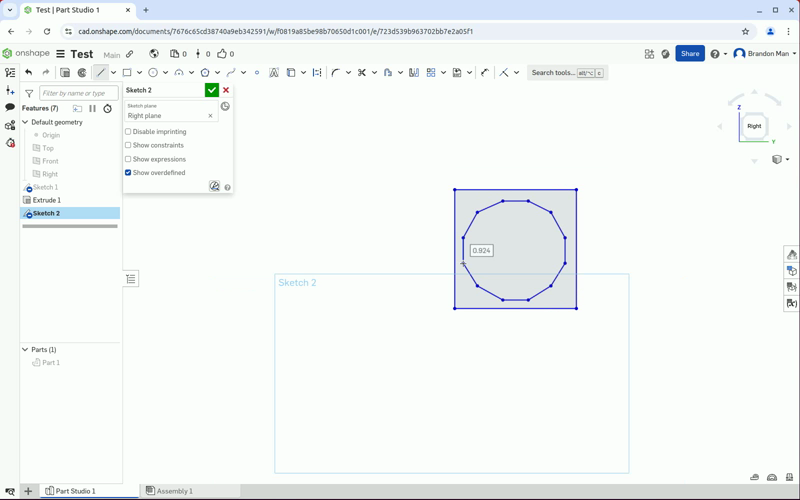
scroll(-6)
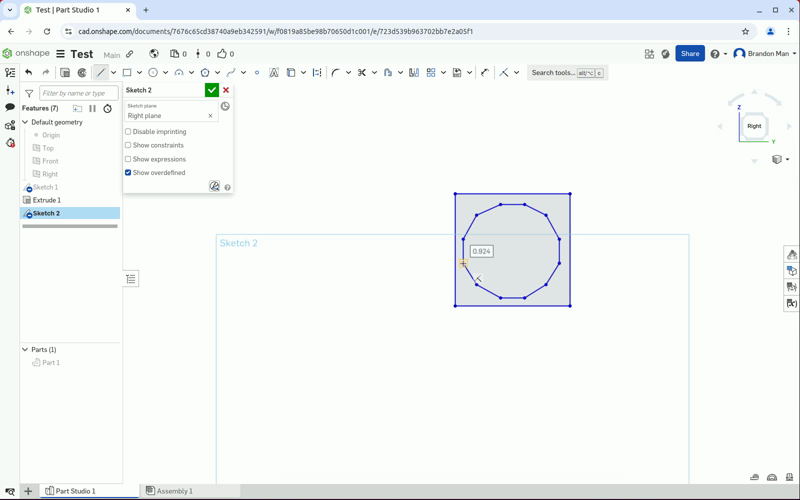
scroll(-6)
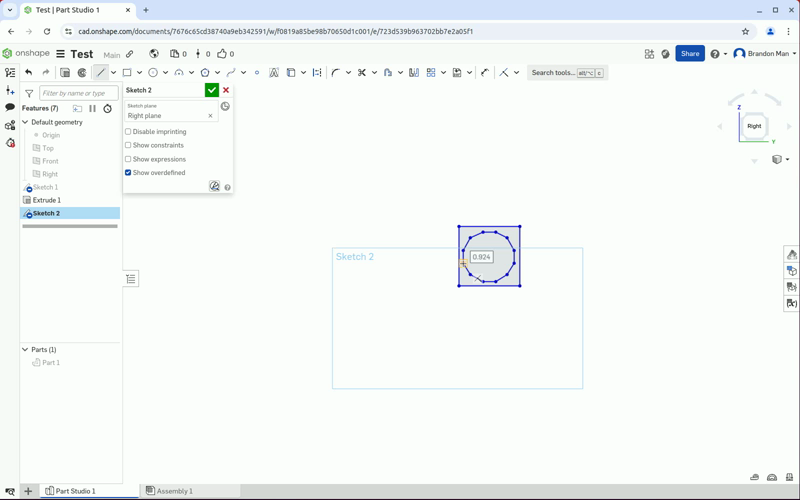
scroll(-6)
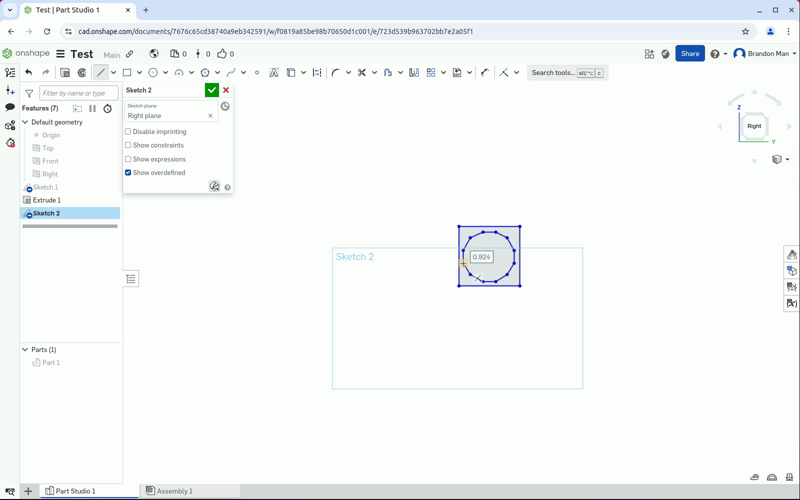
scroll(-6)
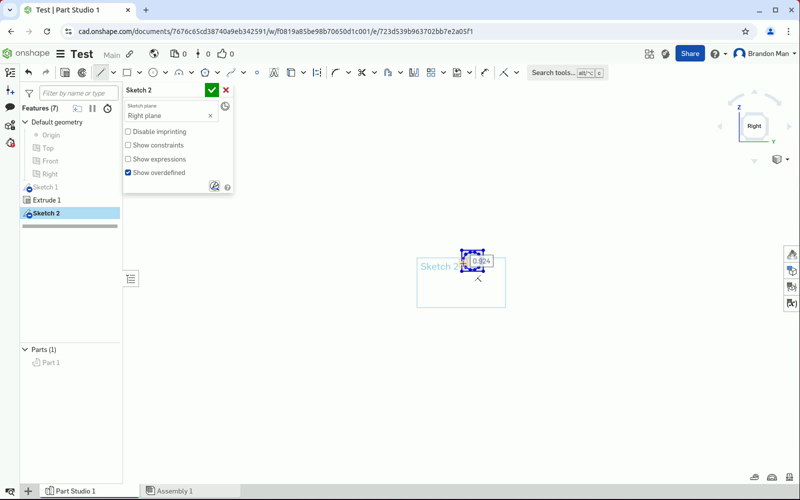
key(esc)
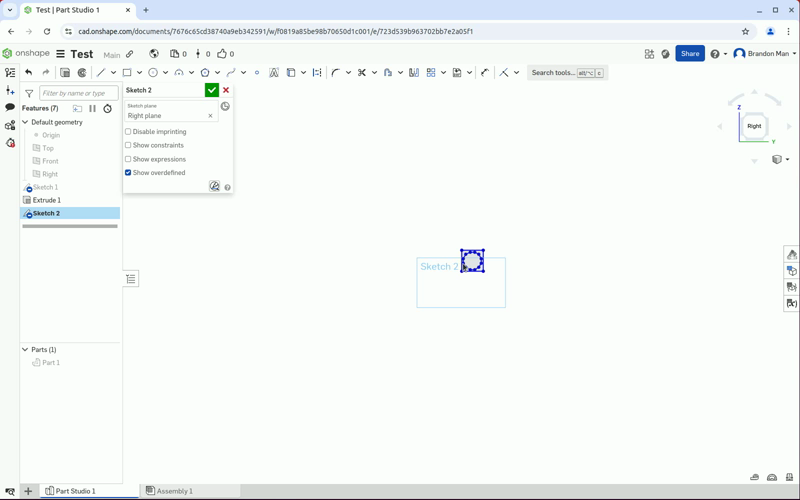
mouse_move(482, 250)
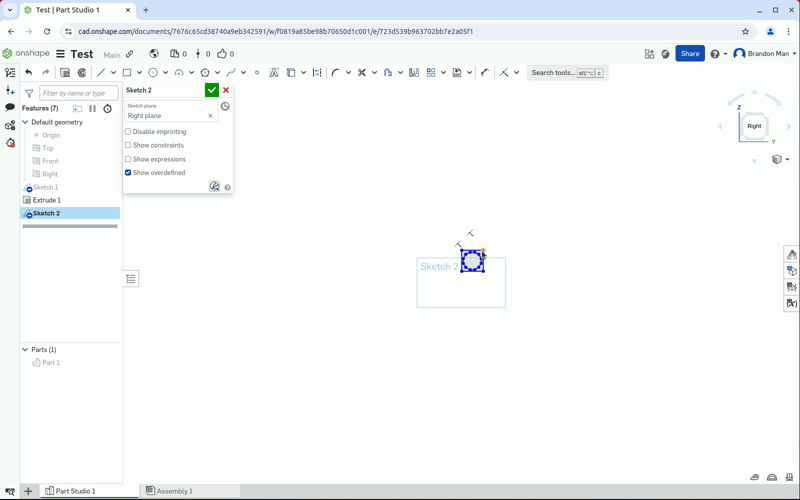
scroll(6)
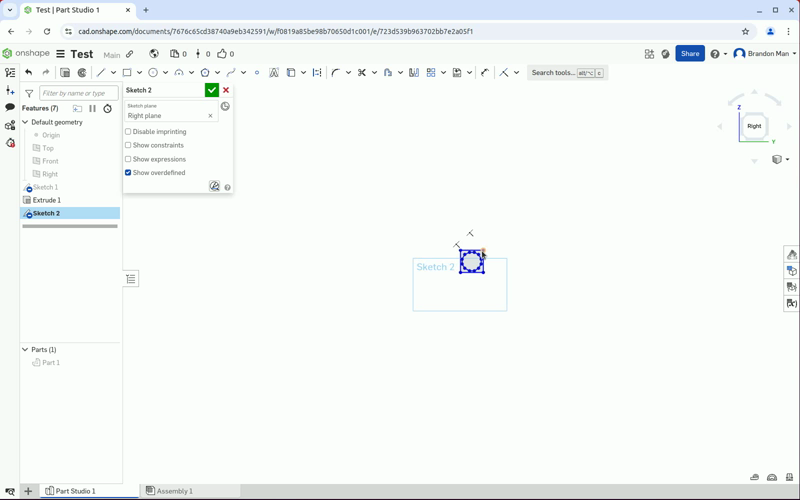
scroll(6)
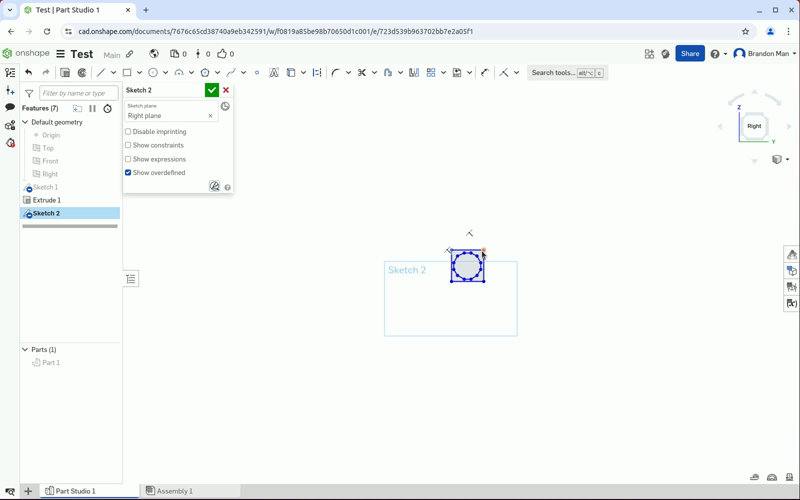
scroll(6)
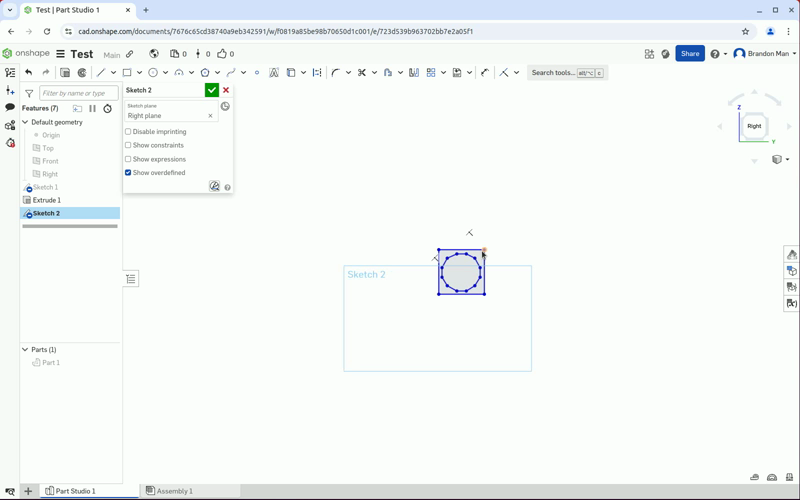
scroll(6)
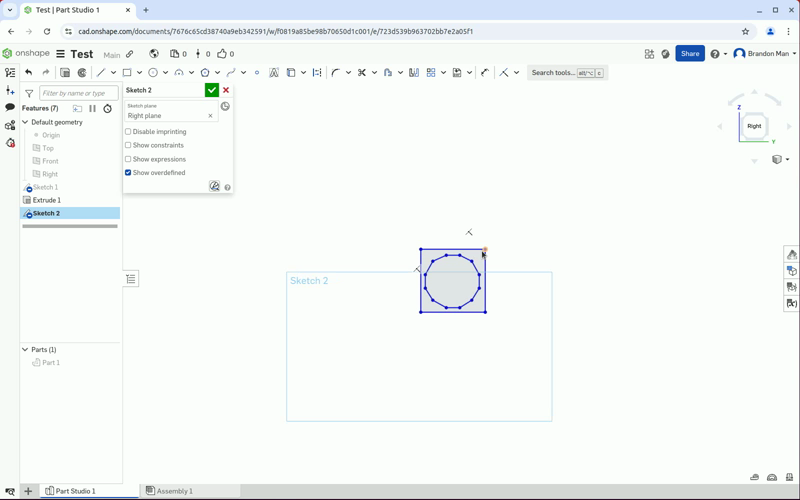
scroll(6)
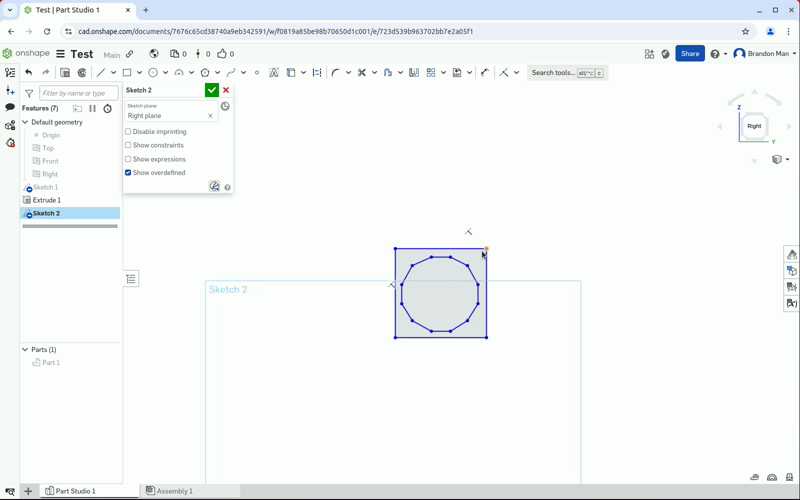
scroll(6)
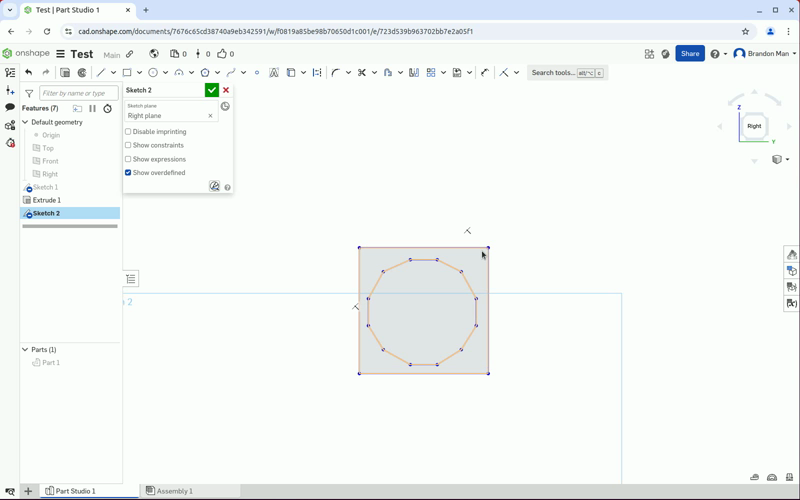
scroll(6)
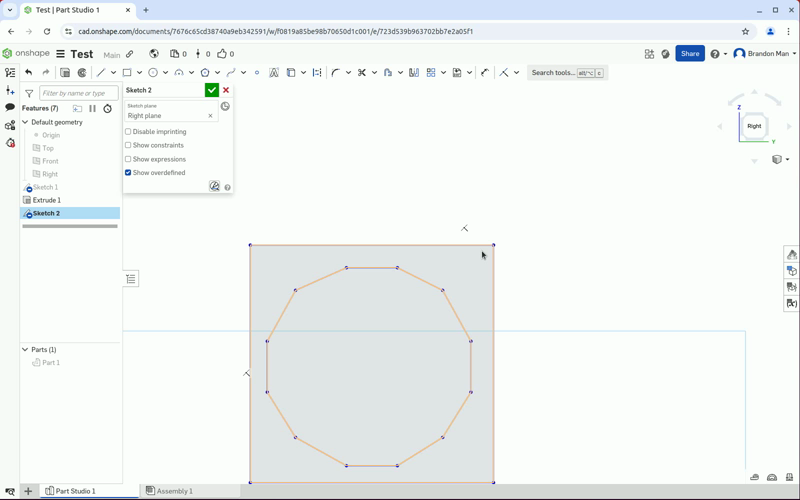
click(482, 250)
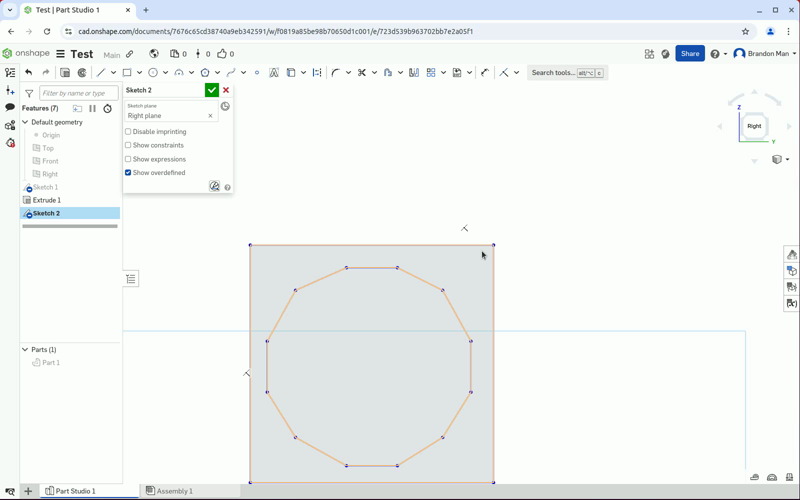
scroll(-6)
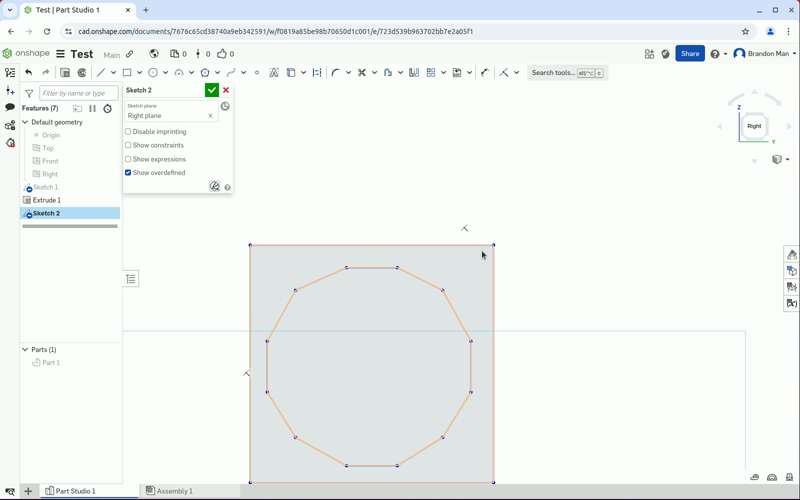
scroll(-6)
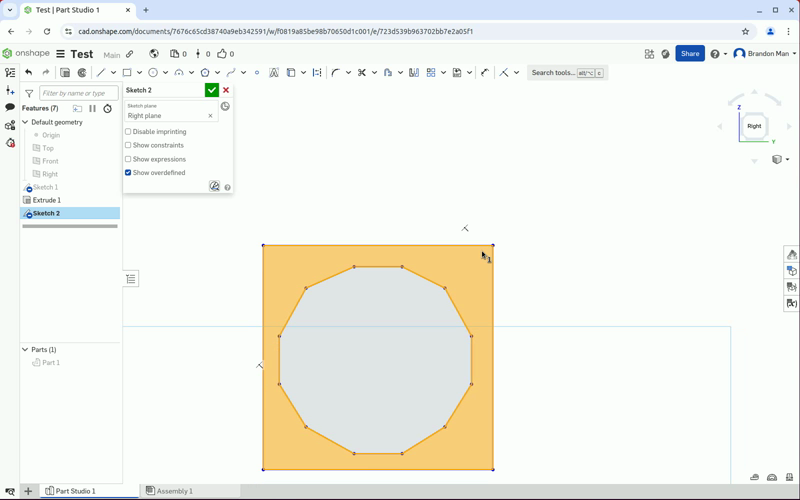
scroll(-6)
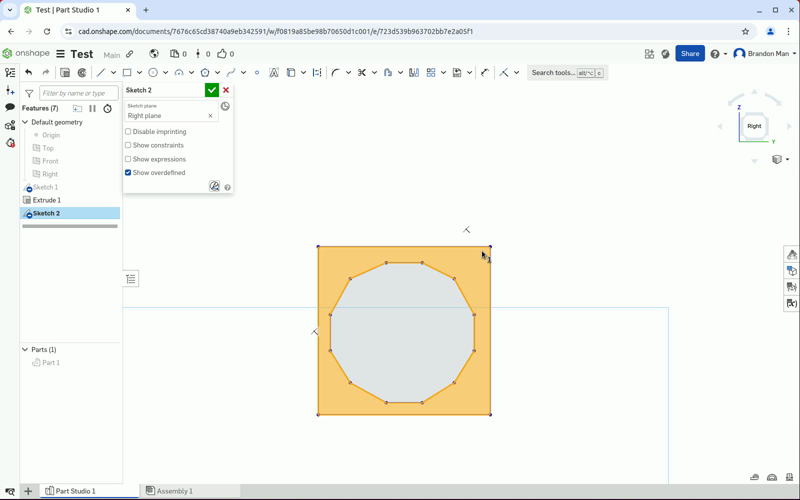
scroll(-6)
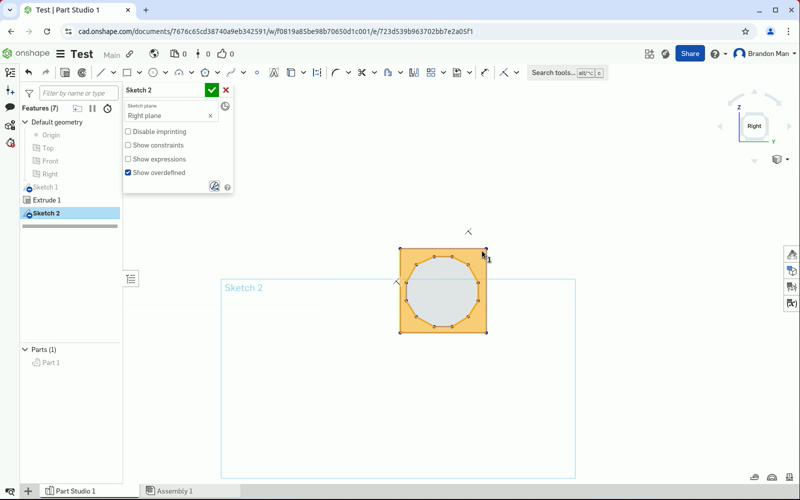
scroll(-6)
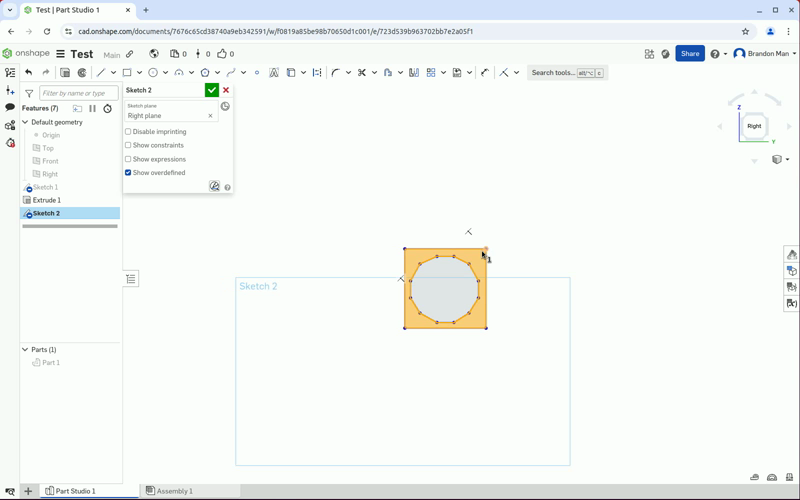
scroll(-6)
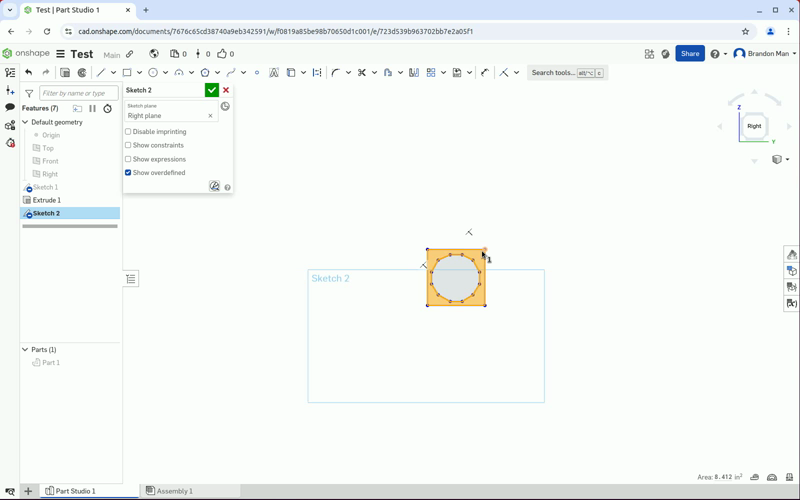
scroll(-6)
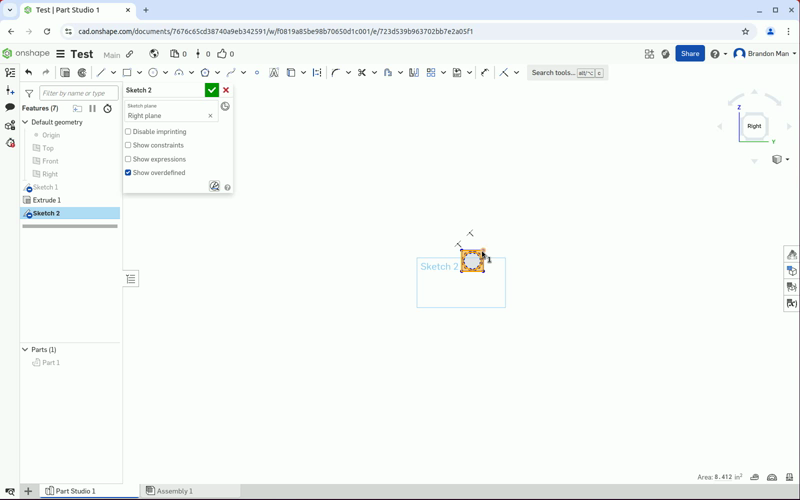
mouse_move(73, 352)
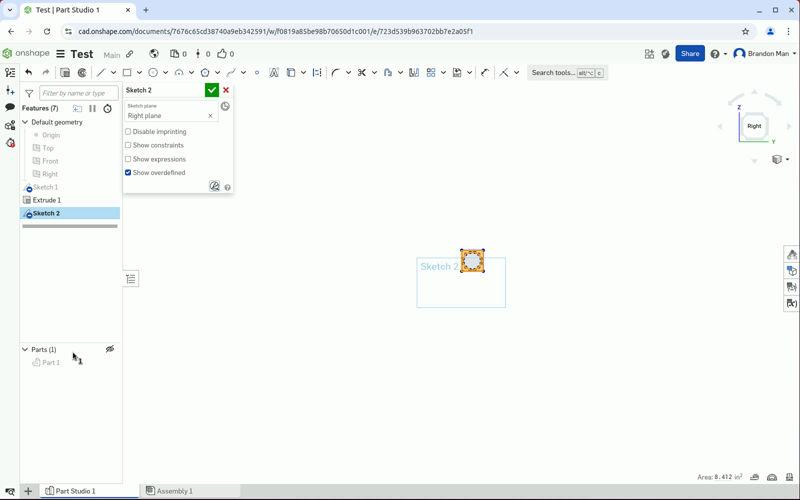
key(shift+y)
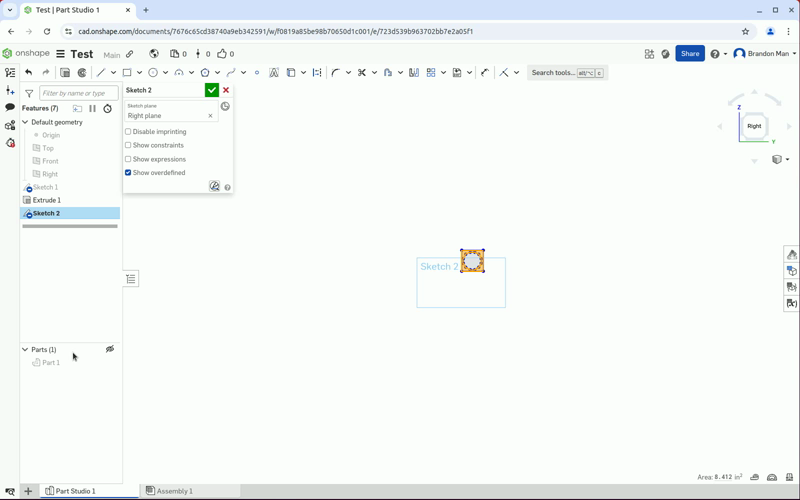
key(shift+e)
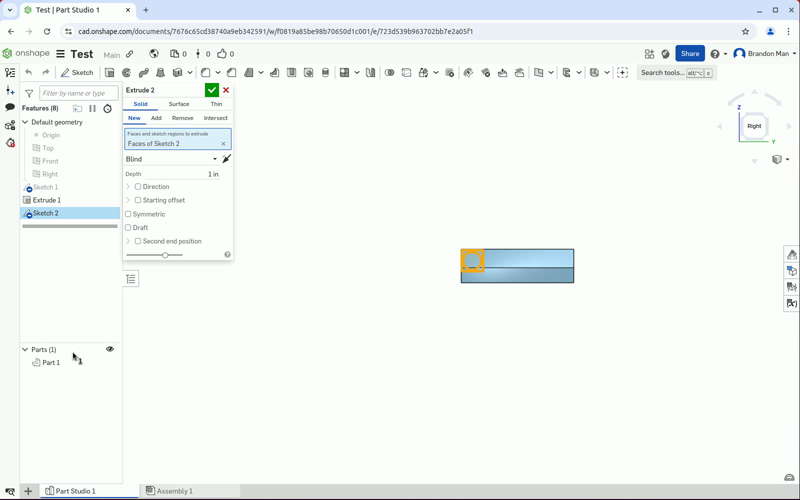
mouse_move(143, 106)
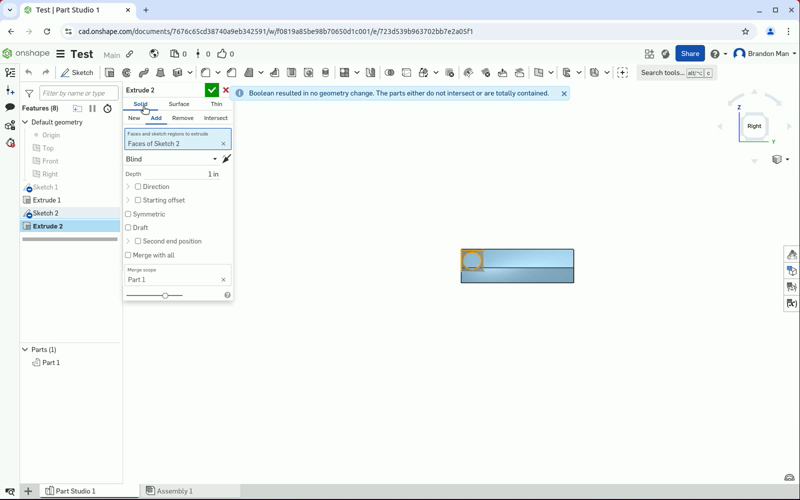
click(143, 106)
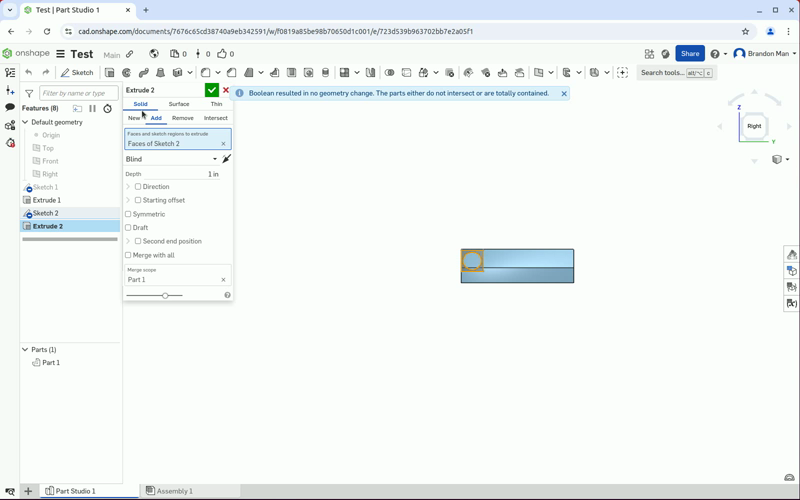
mouse_move(137, 120)
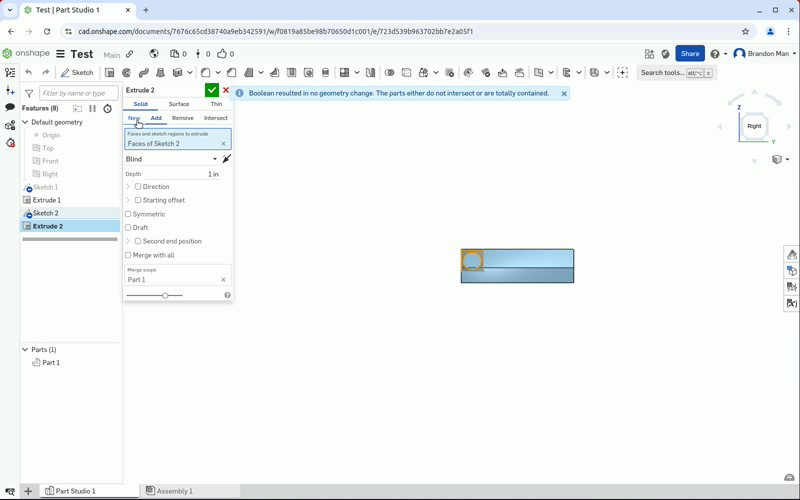
click(137, 120)
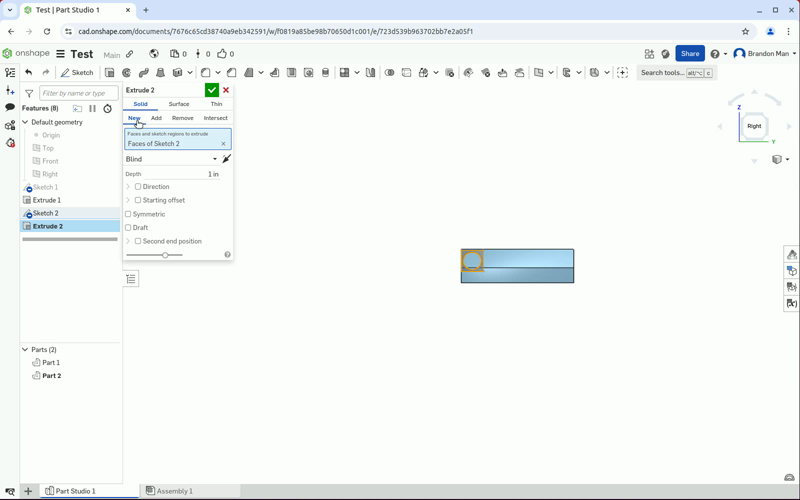
key(tab, 4)
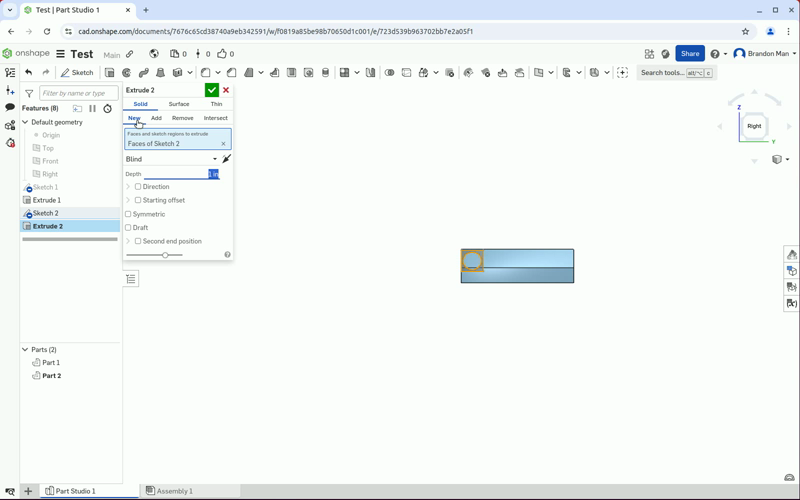
text(1.444)
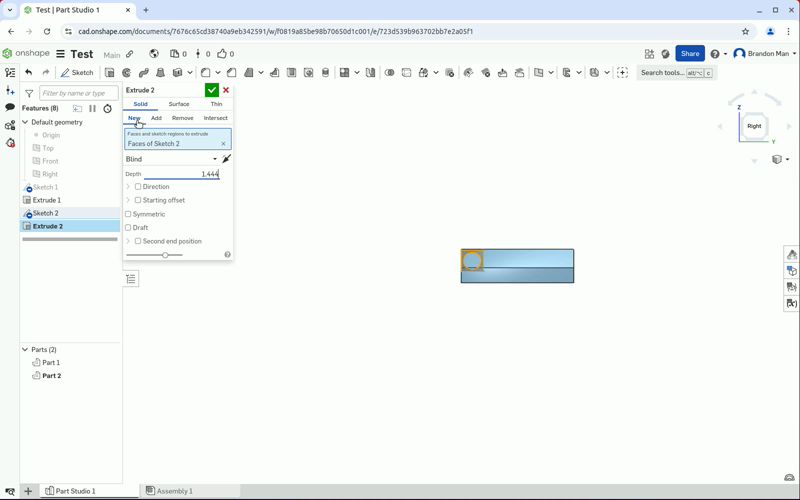
key(enter)
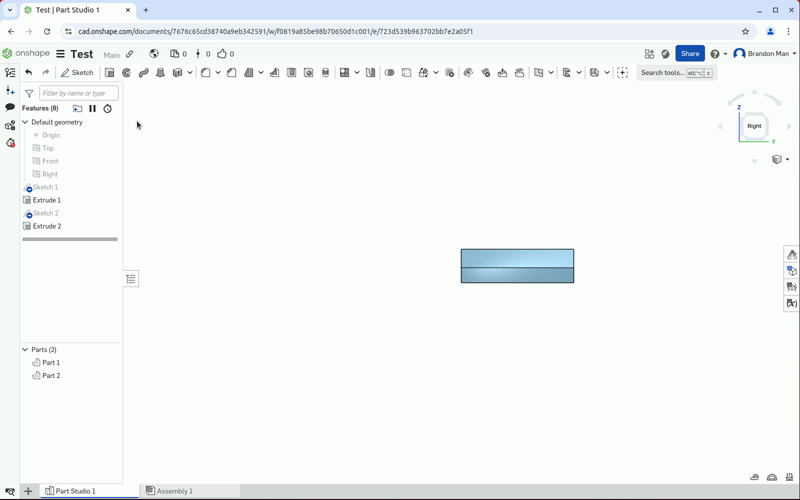
key(shift+h)
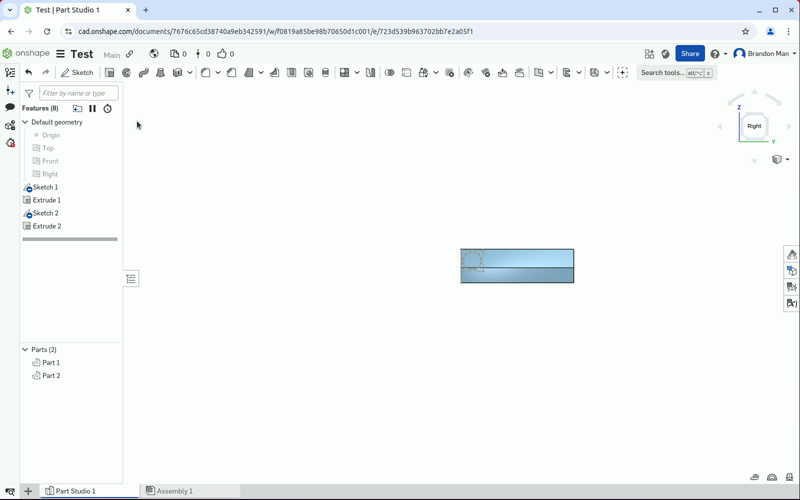
key(shift+h)
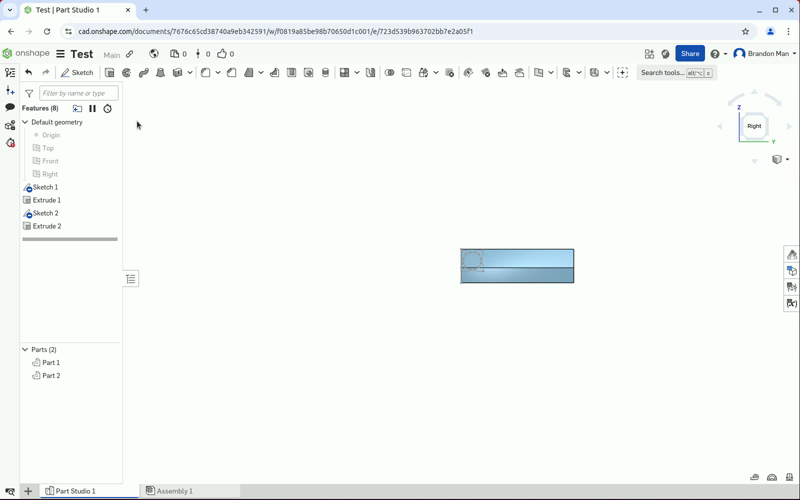
key(shift+7)
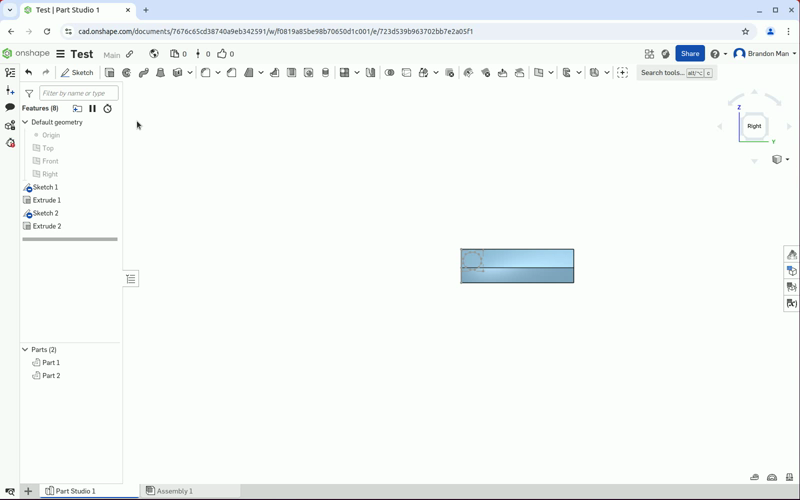
key(right, 2)
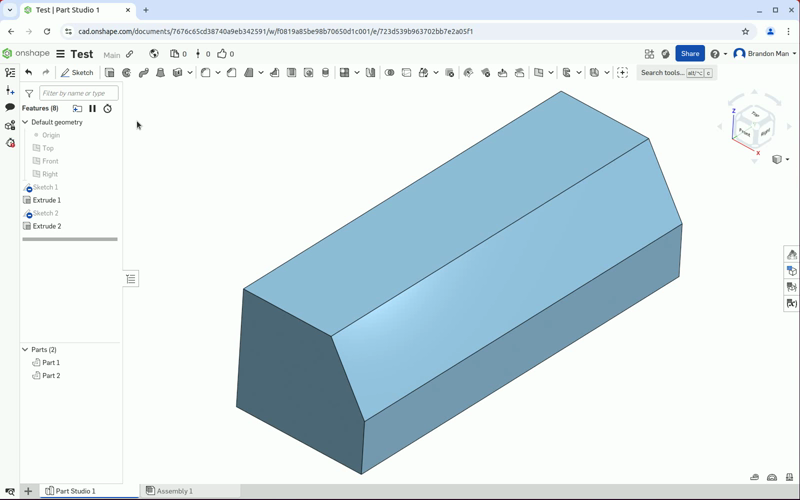
key(down, 2)
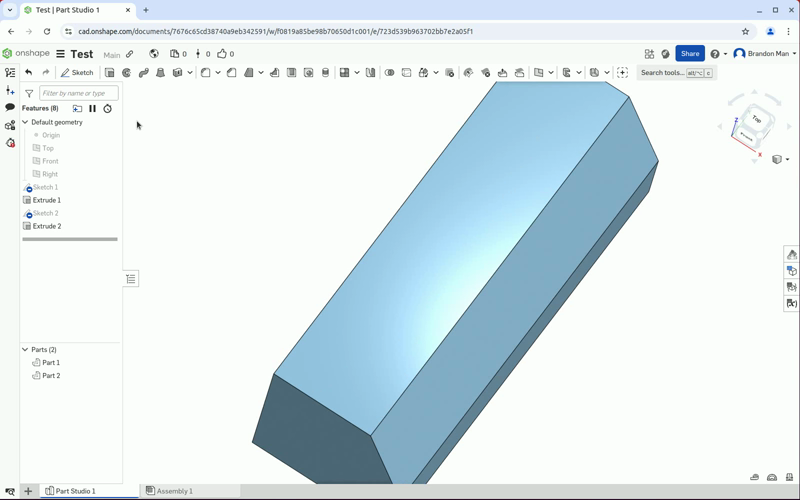
key(up, 2)
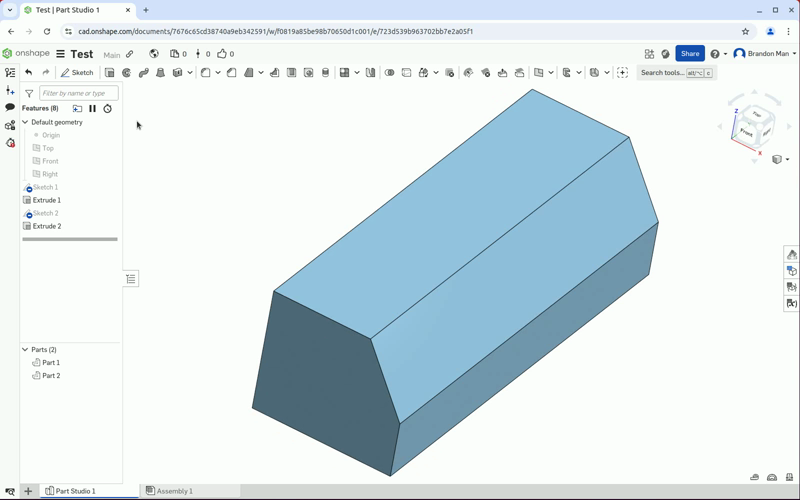
key(left, 2)
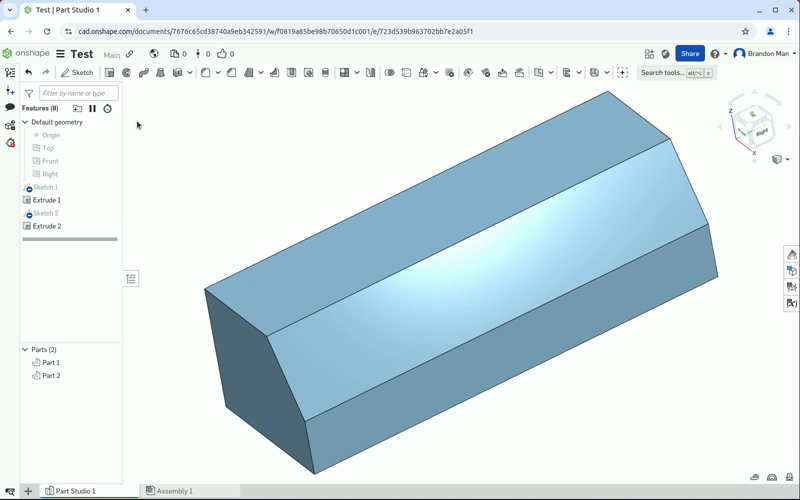
mouse_move(73, 189)
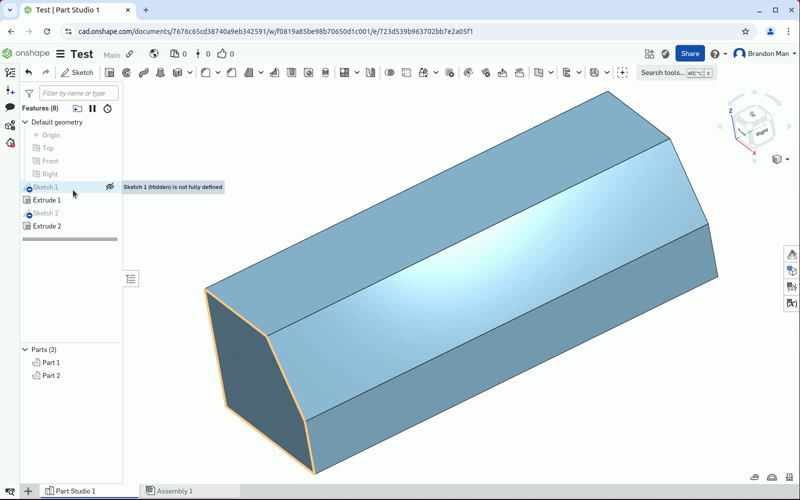
click(73, 189)